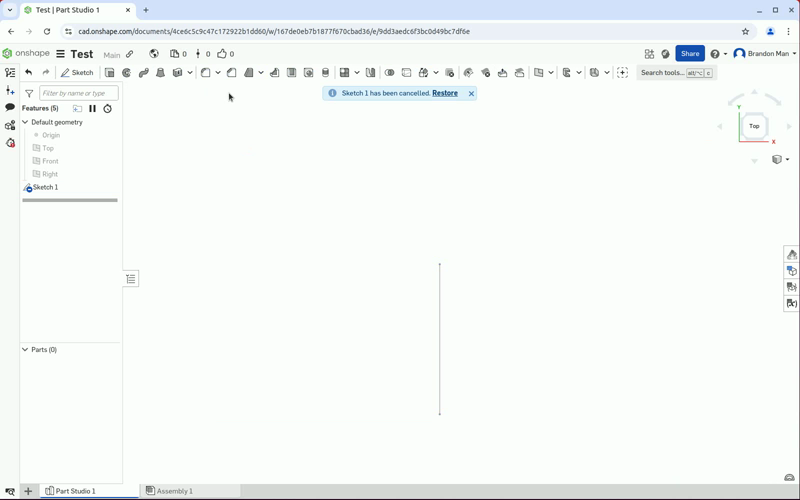
key(shift+h)
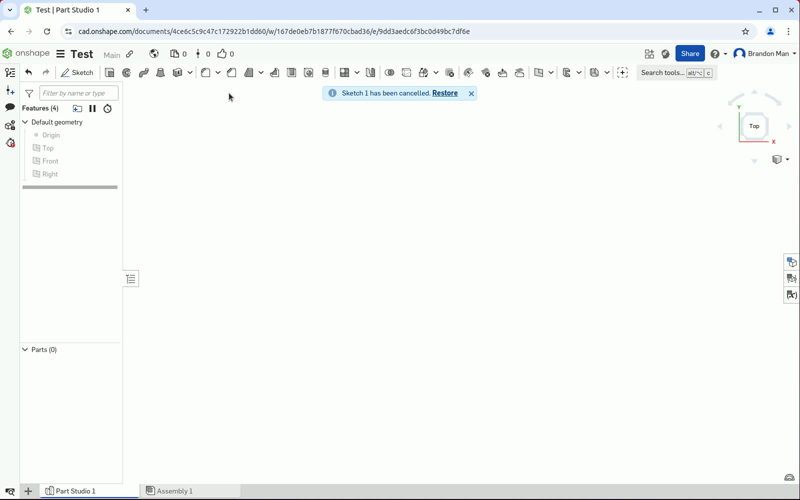
mouse_move(73, 352)
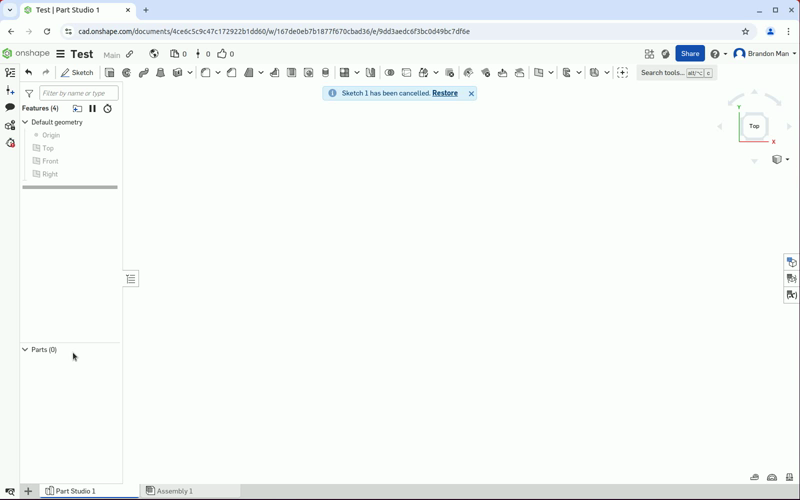
key(y)
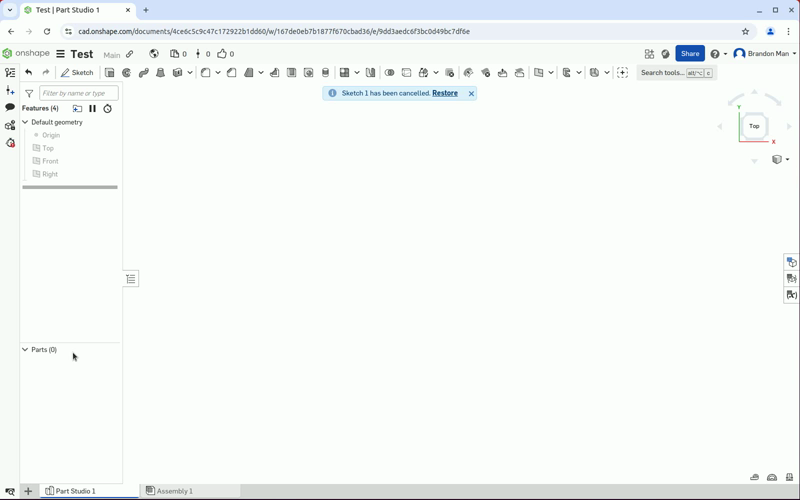
key(shift+p)
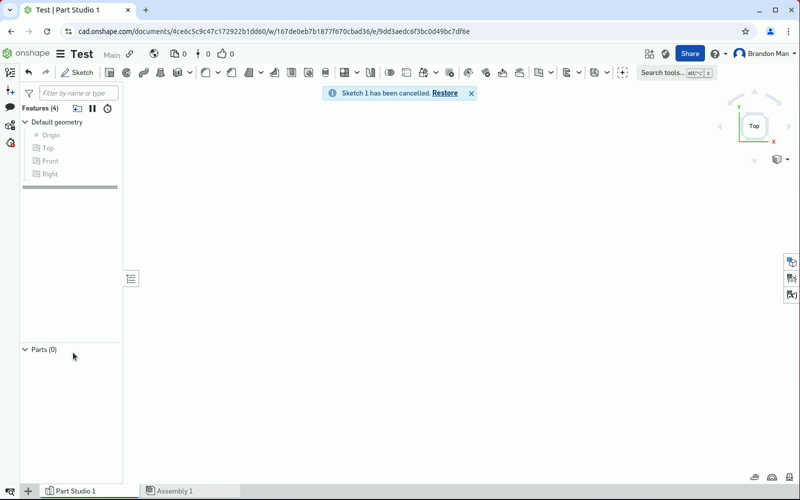
key(space)
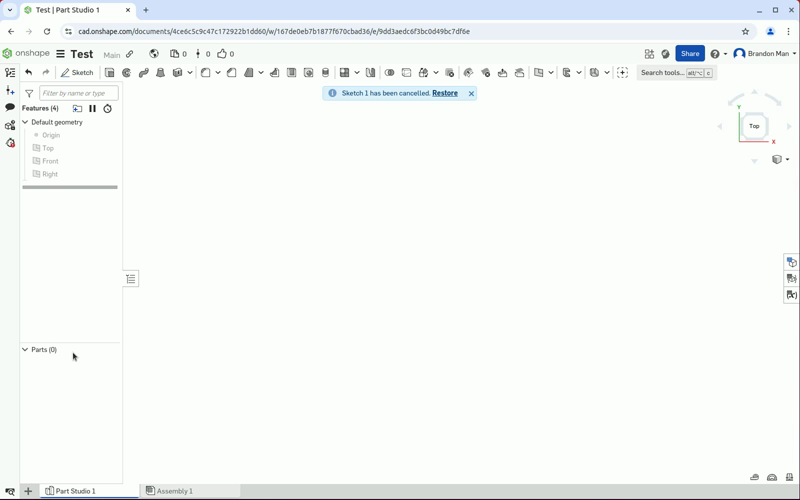
key_down(shift)
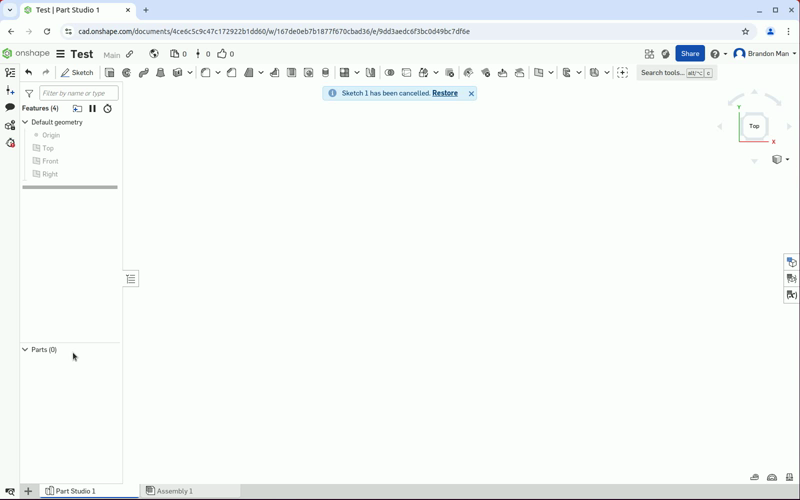
key(up)
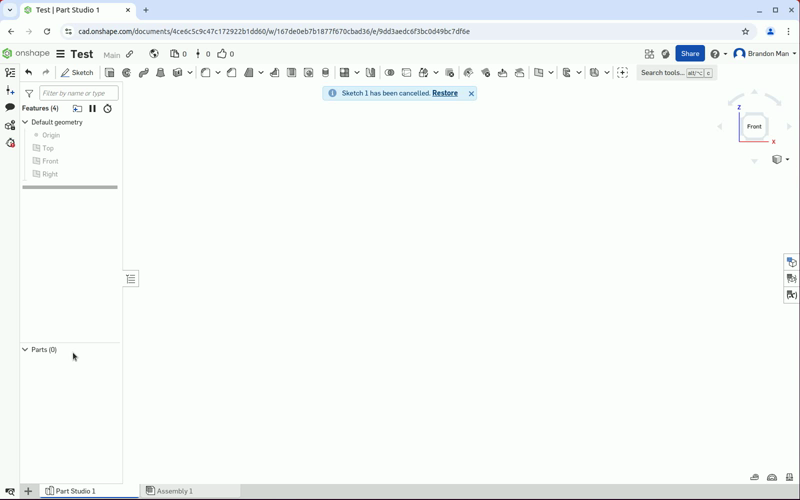
key_up(shift)
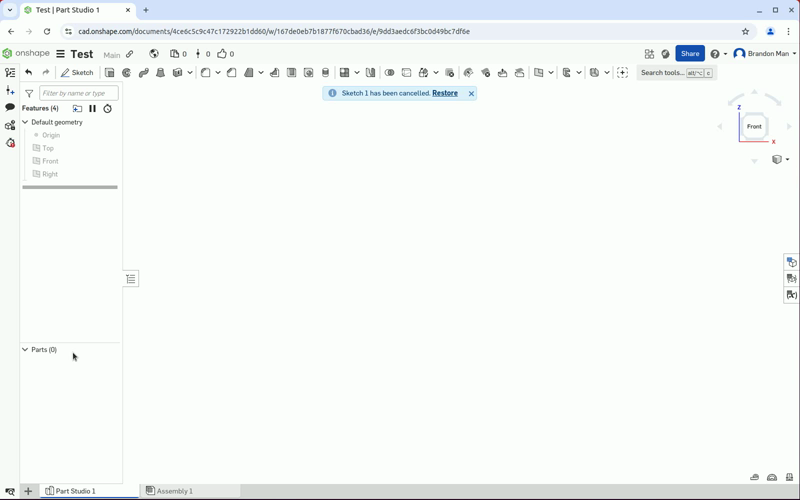
mouse_move(73, 352)
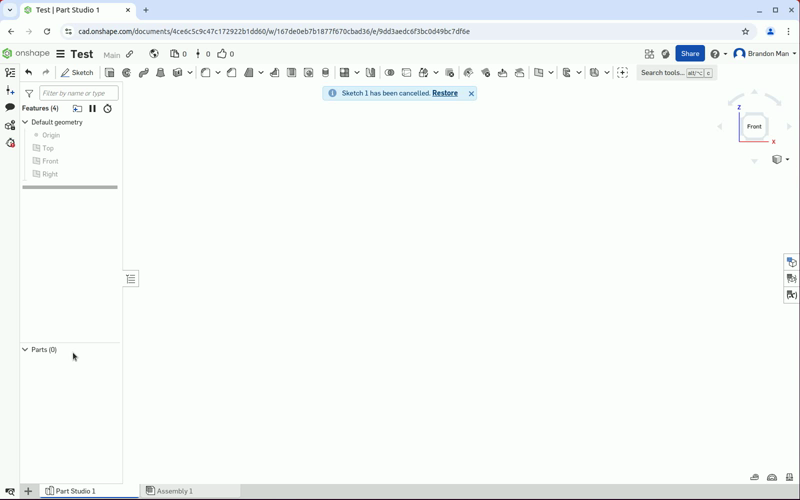
key(shift+y)
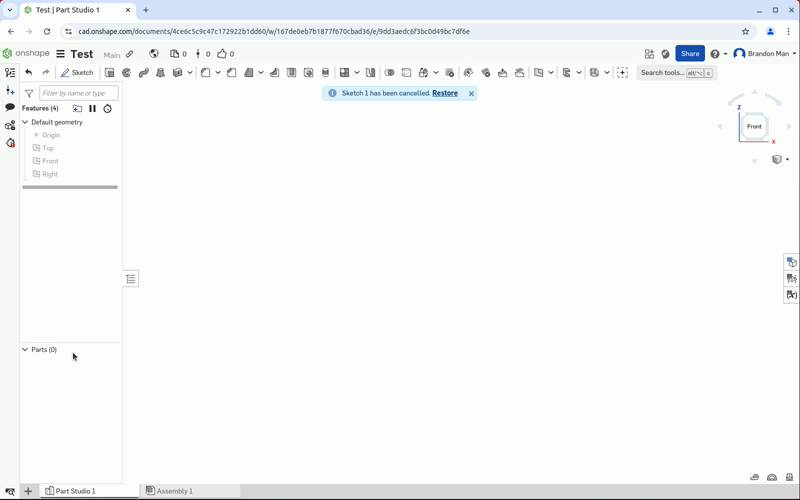
key(shift+s)
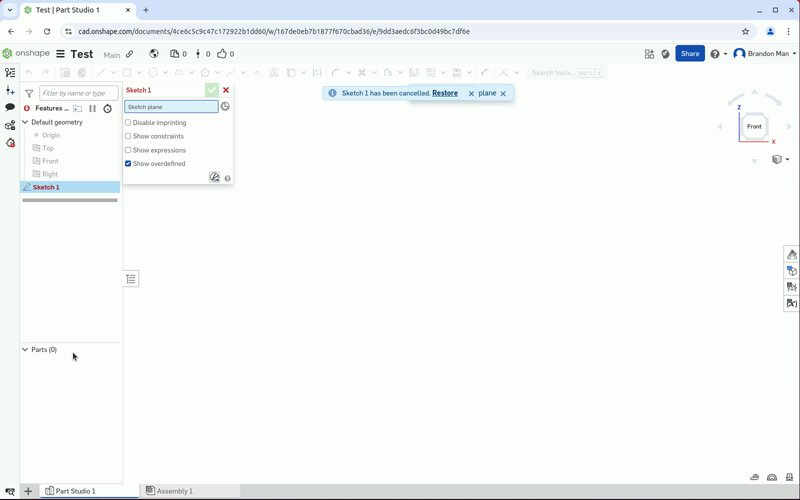
mouse_move(73, 163)
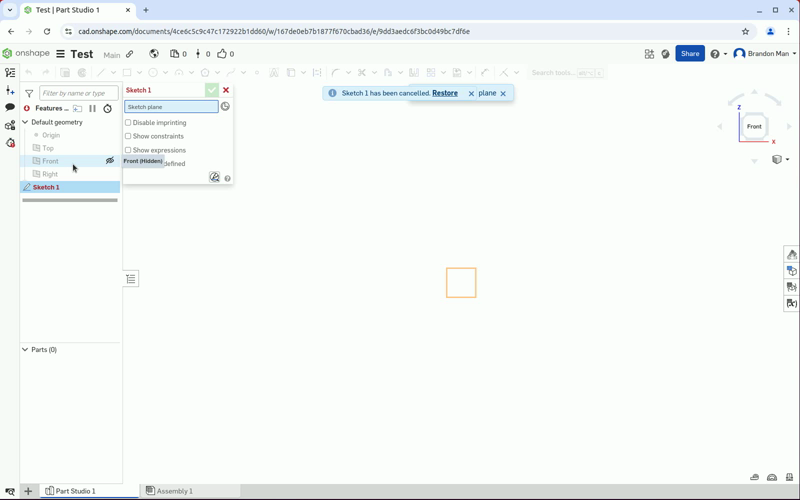
click(73, 163)
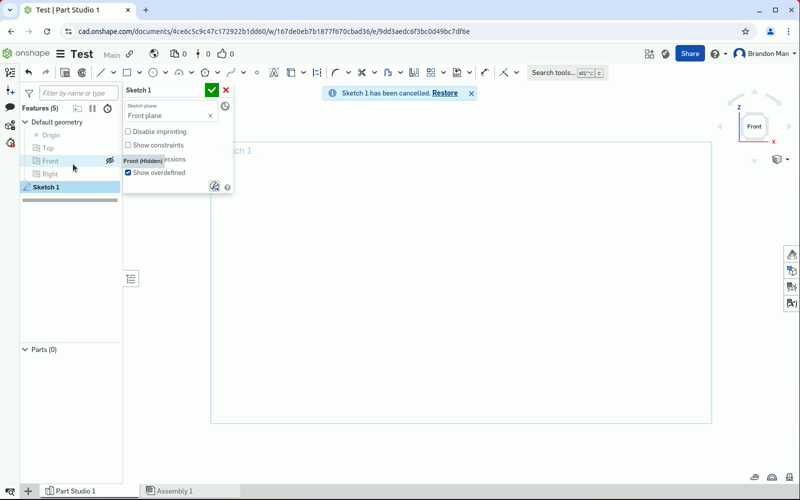
mouse_move(73, 352)
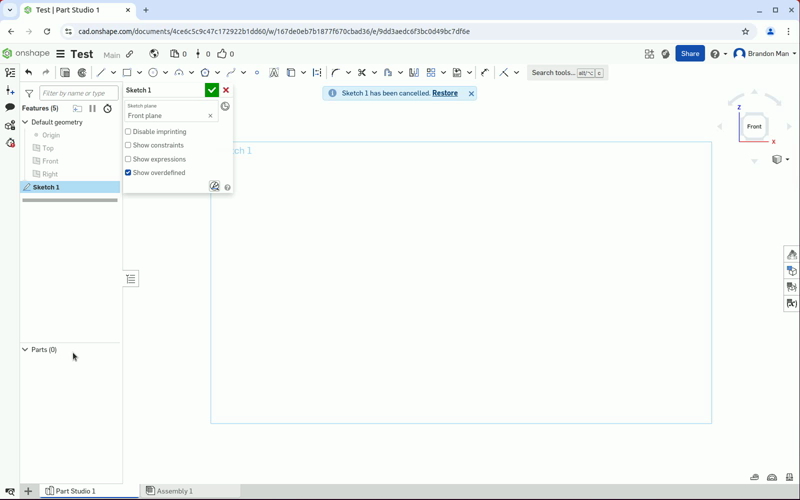
key(y)
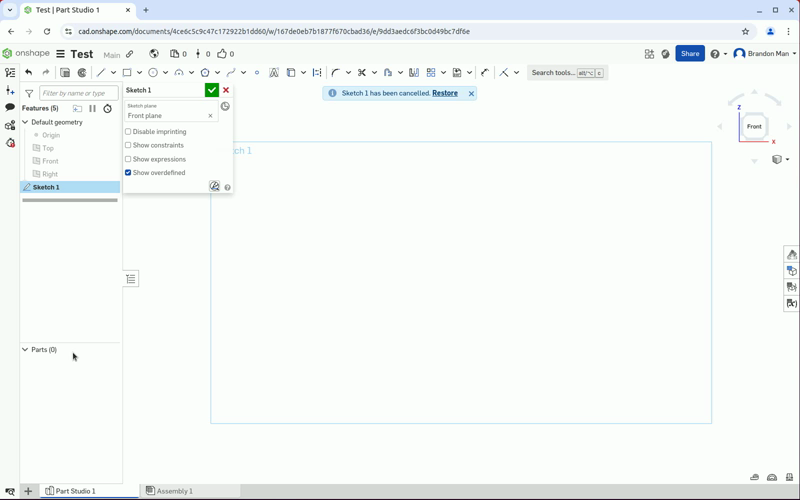
key(c)
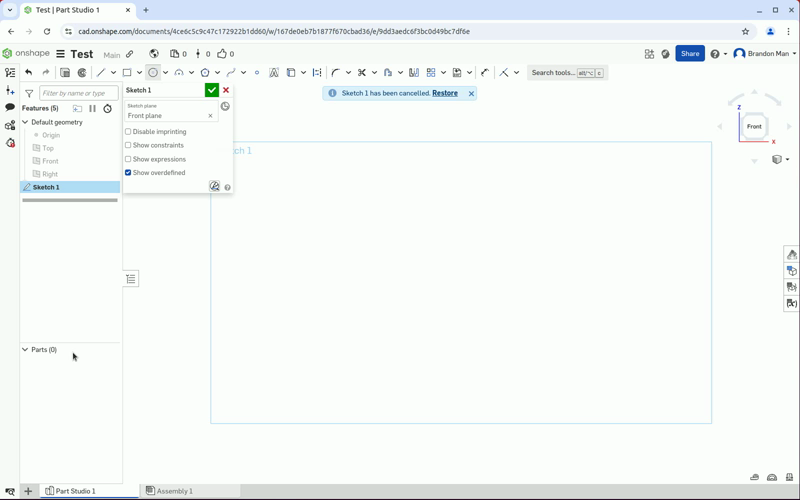
key_down(shift)
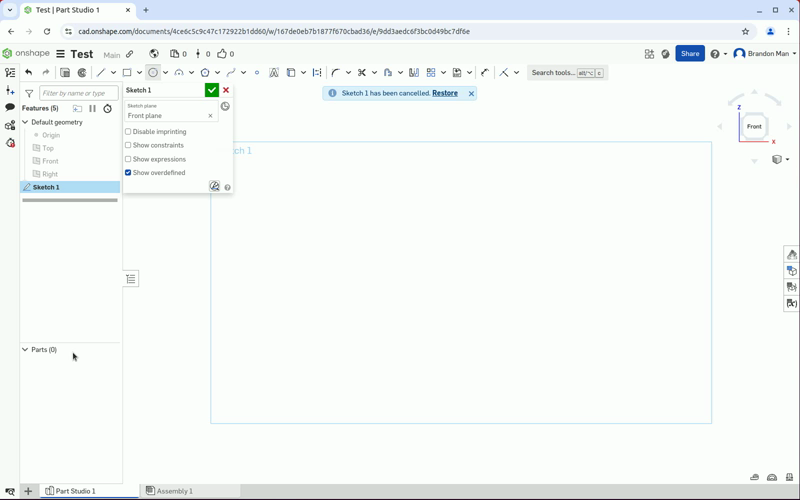
mouse_move(461, 282)
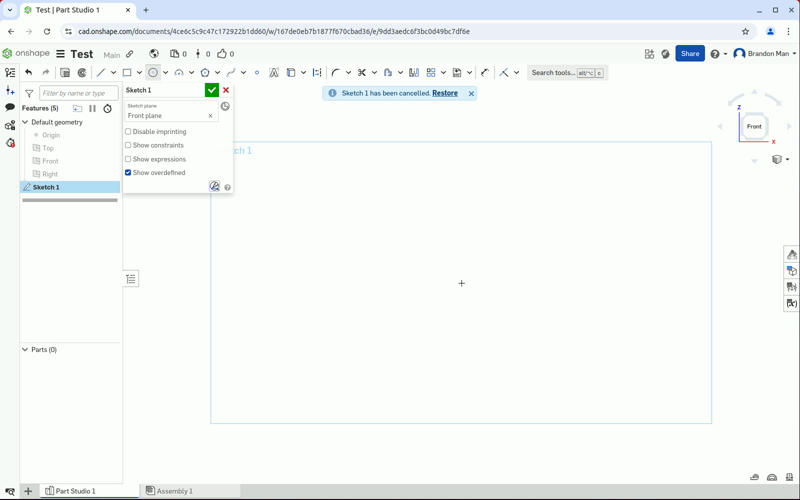
click(461, 282)
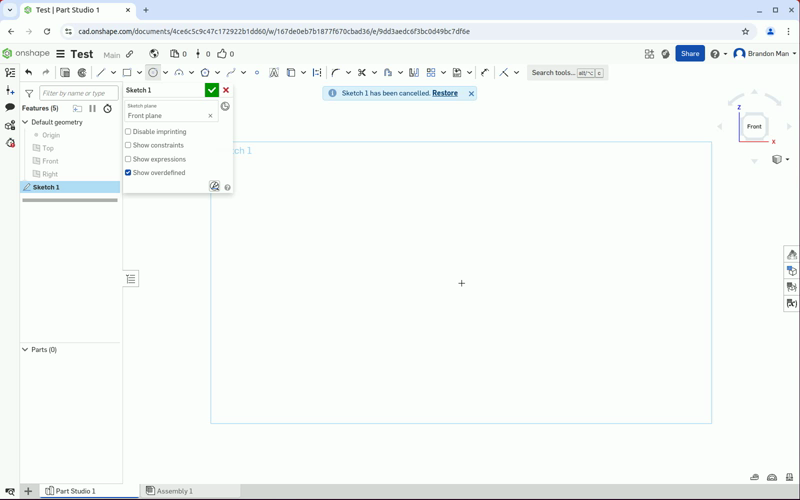
key_up(shift)
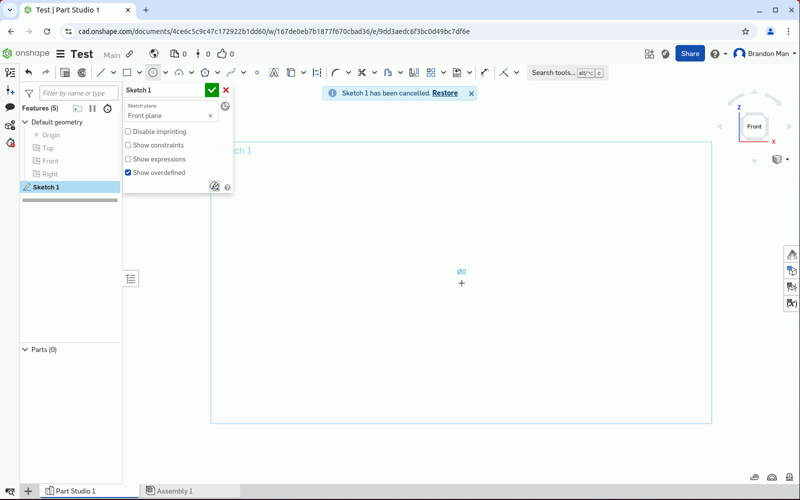
mouse_move(507, 282)
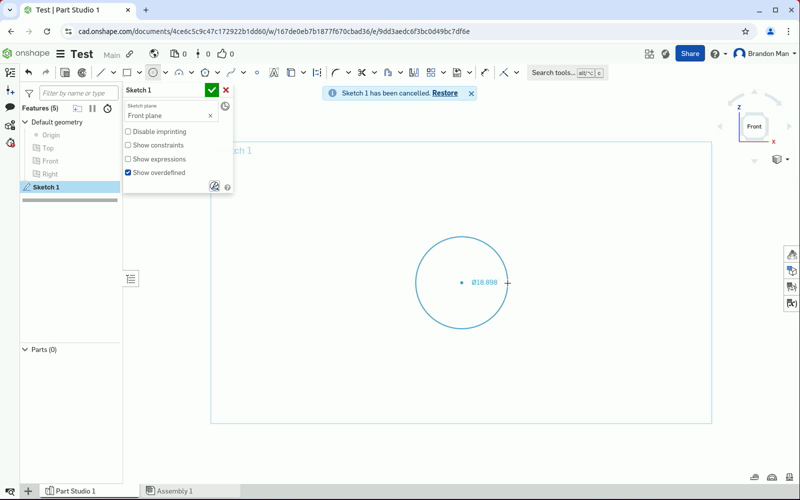
click(507, 282)
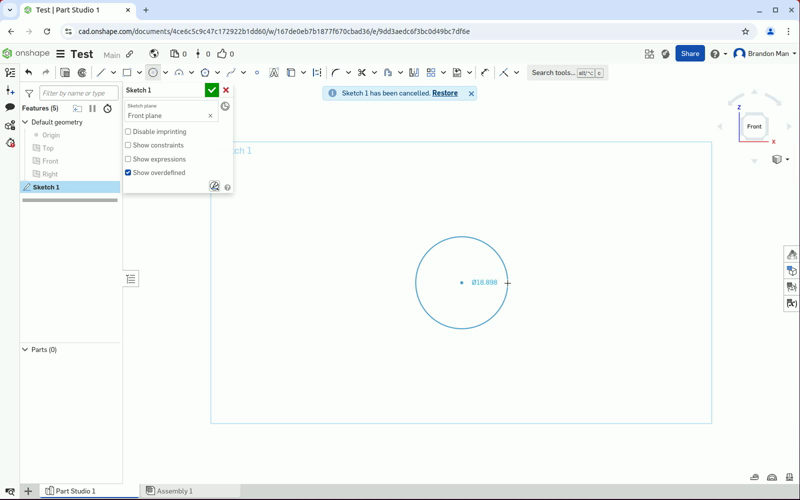
key(esc)
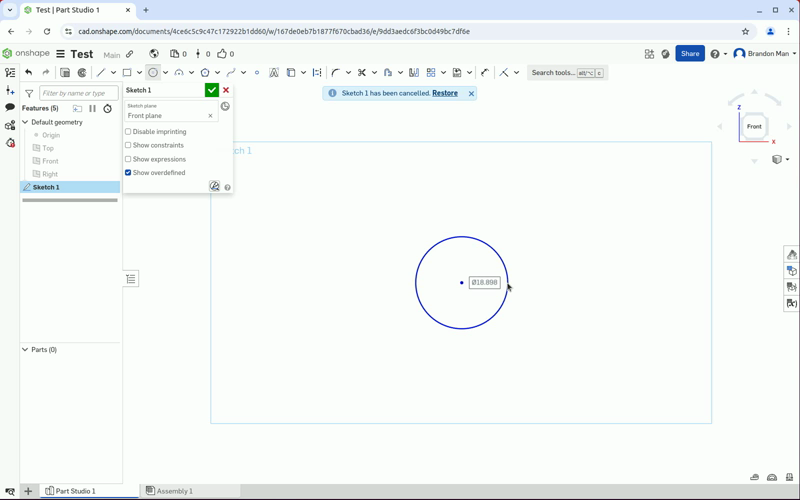
key(c)
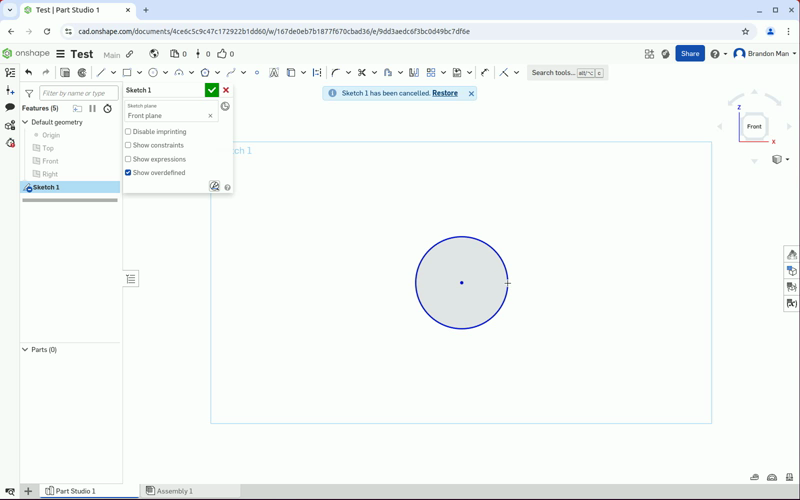
key_down(shift)
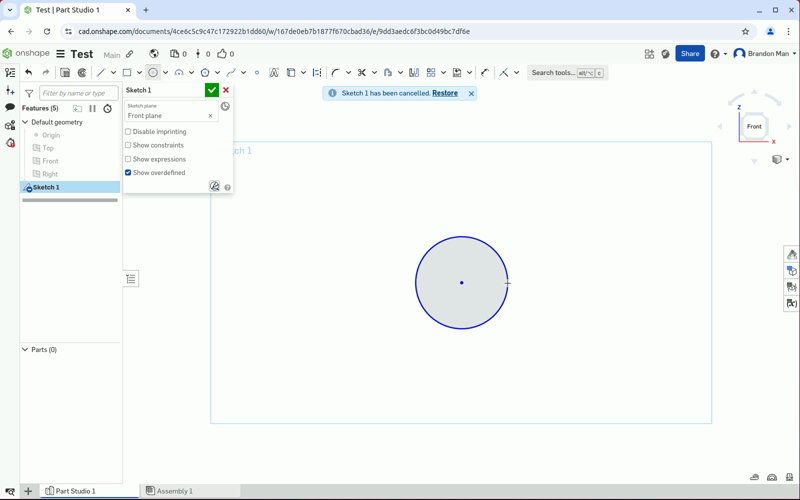
mouse_move(461, 282)
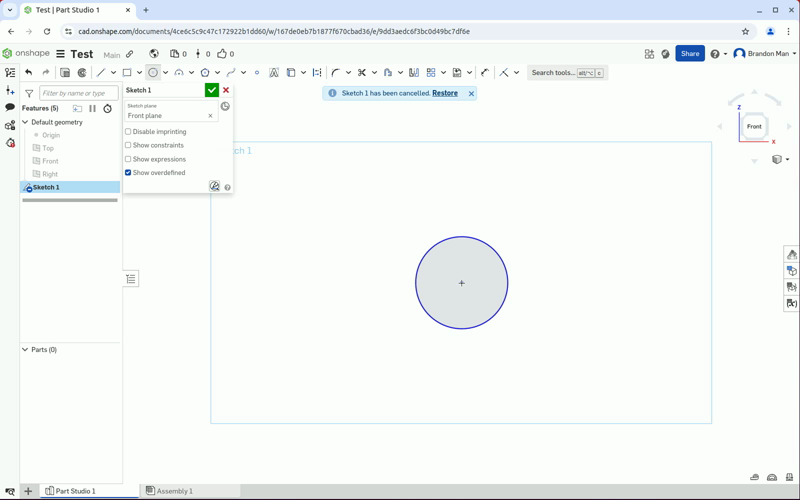
click(461, 282)
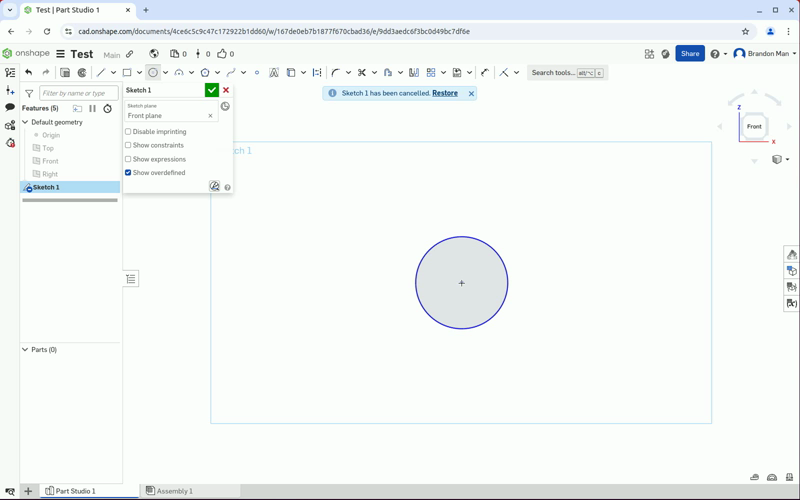
key_up(shift)
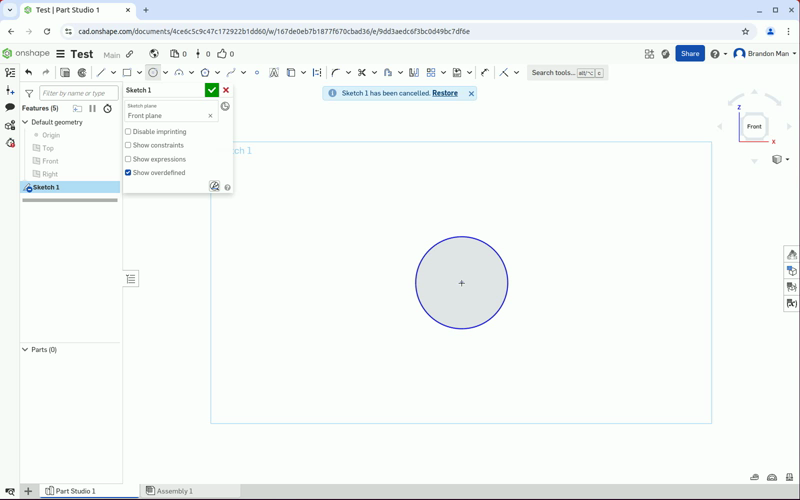
mouse_move(476, 282)
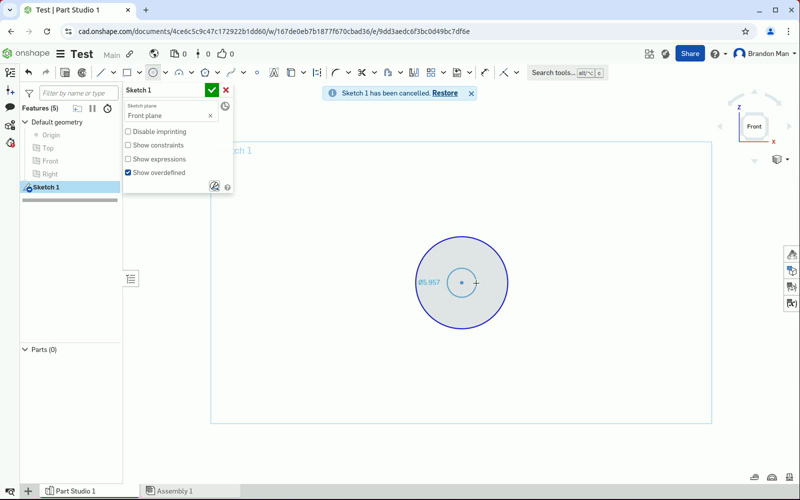
click(476, 282)
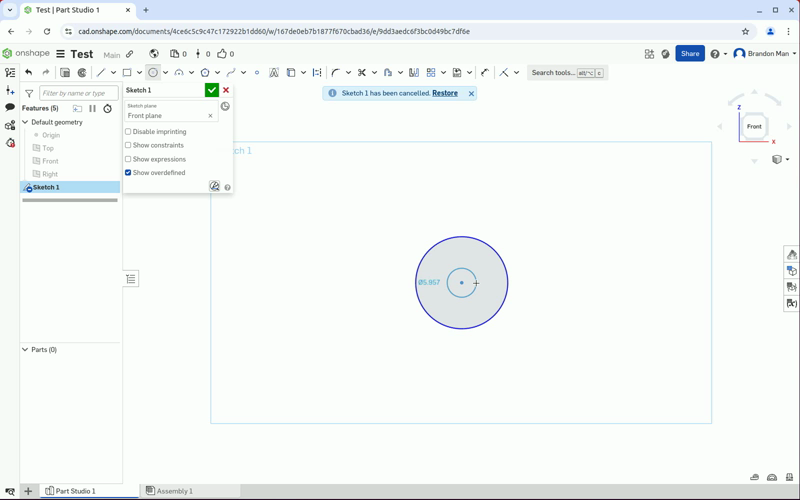
key(esc)
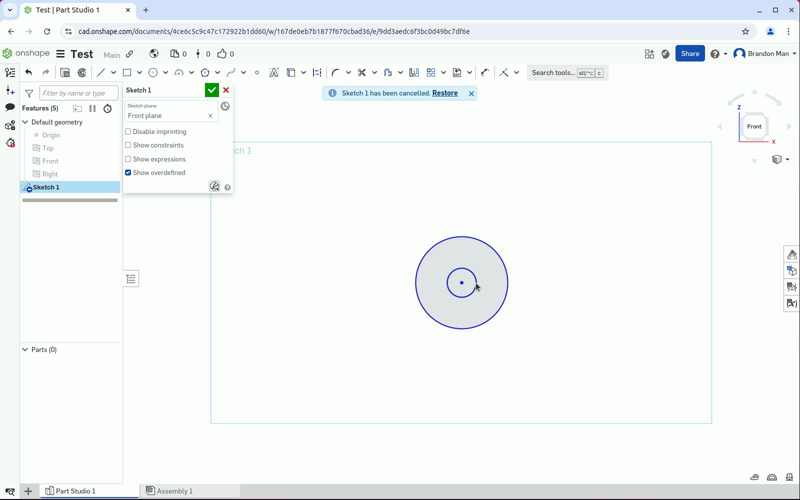
mouse_move(467, 253)
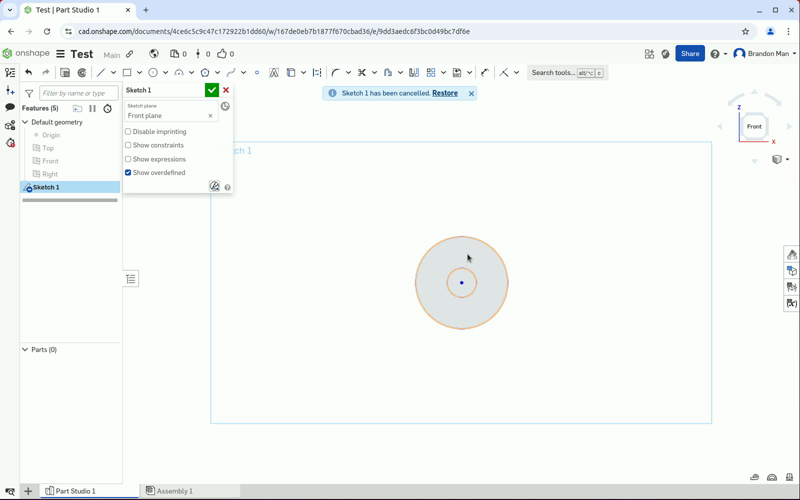
click(467, 253)
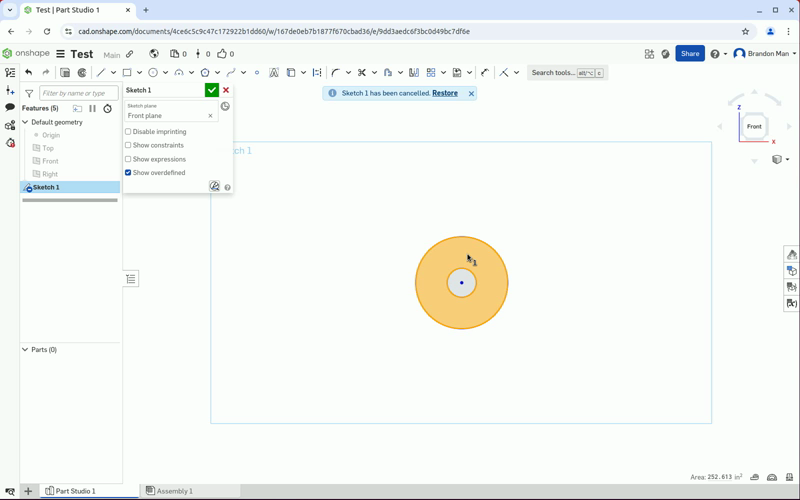
mouse_move(73, 352)
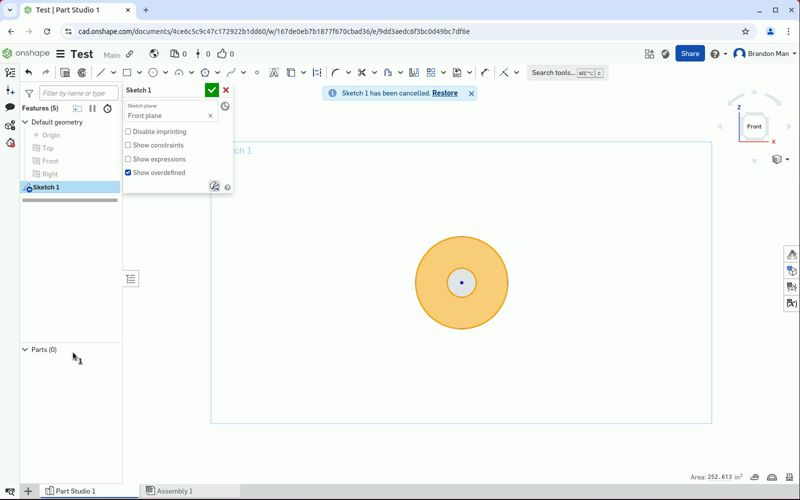
key(shift+y)
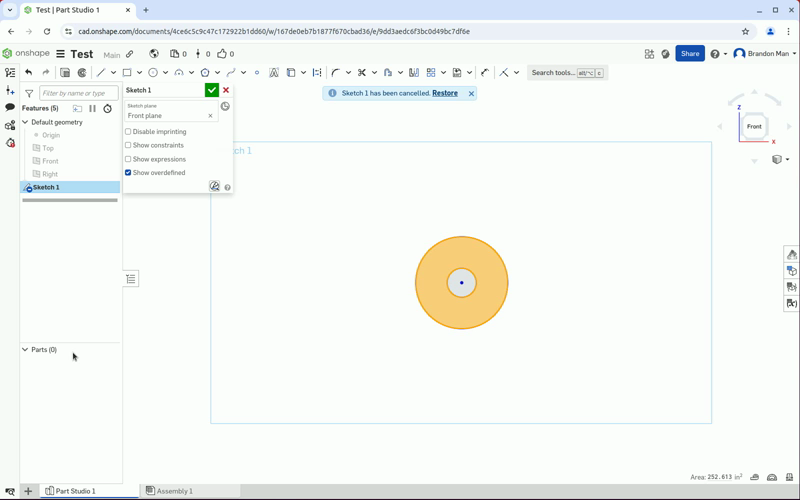
key(shift+e)
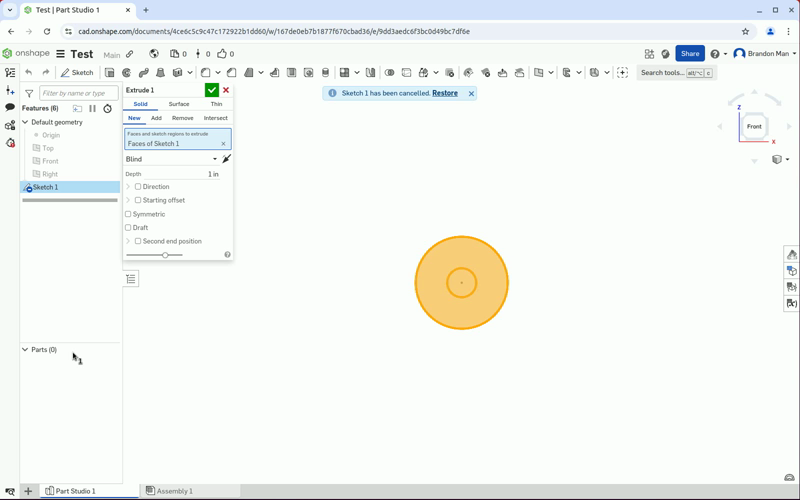
mouse_move(143, 106)
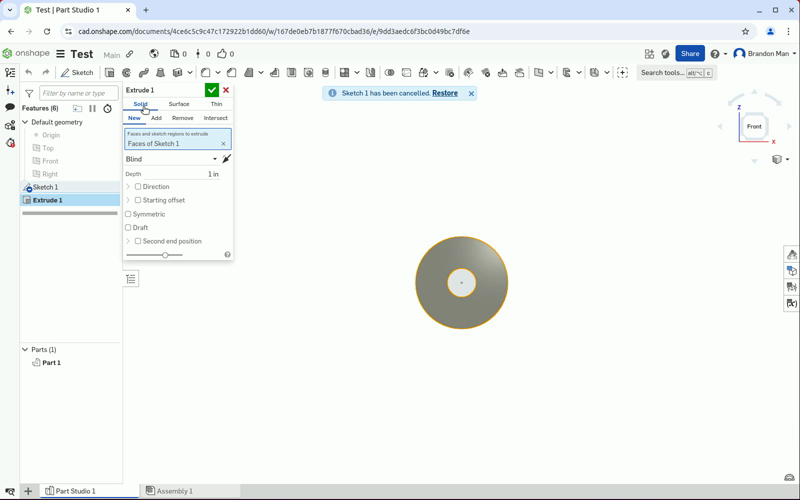
click(143, 106)
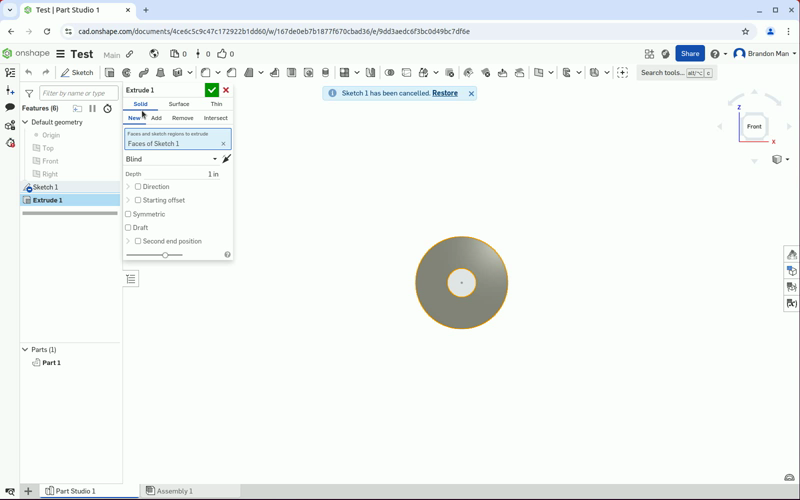
mouse_move(137, 120)
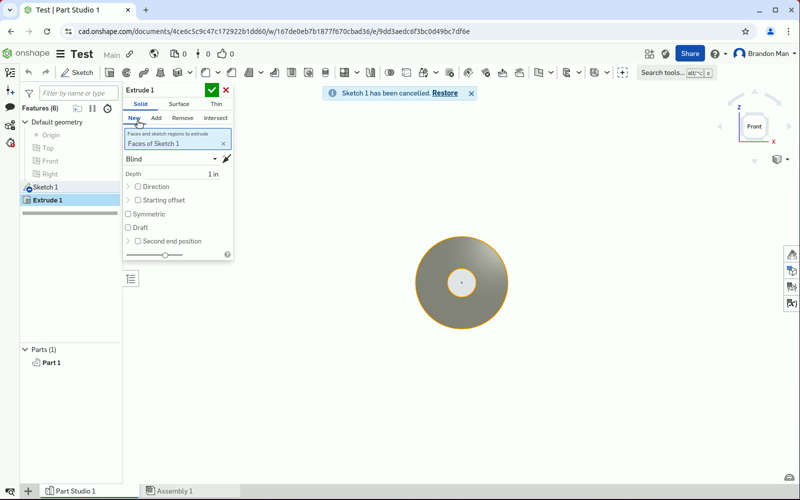
click(137, 120)
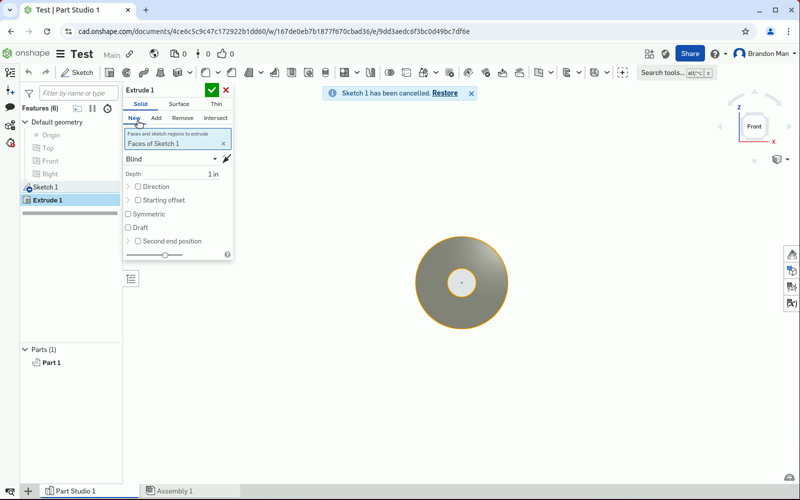
key(tab, 4)
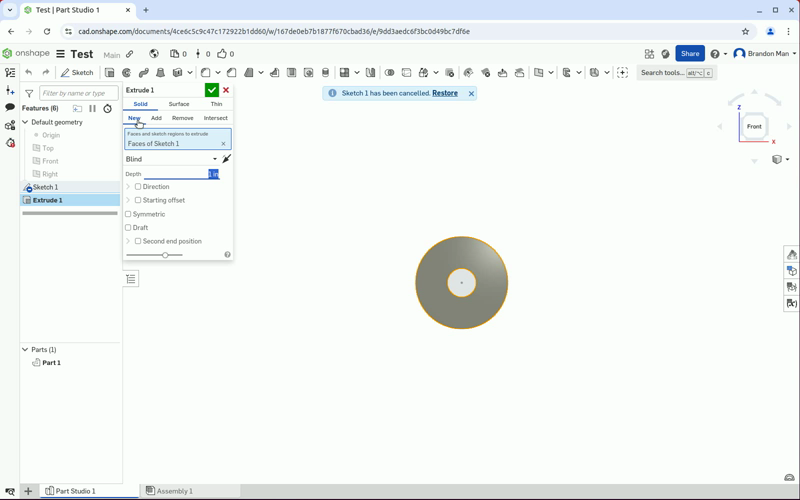
text(23.108)
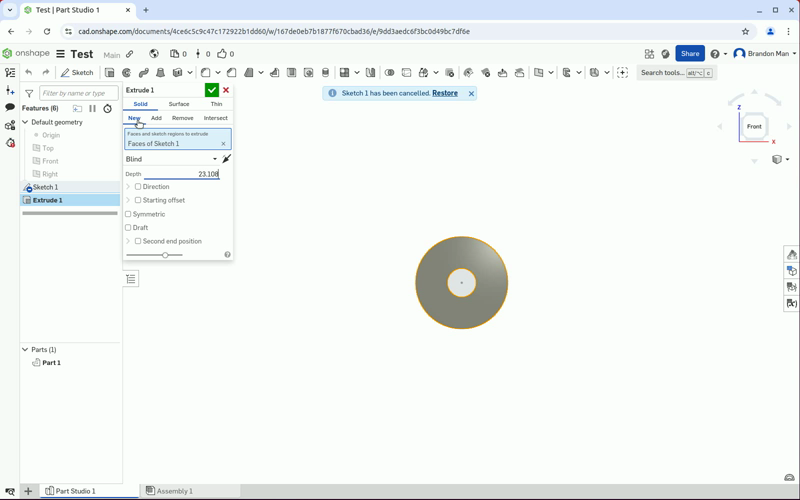
key(enter)
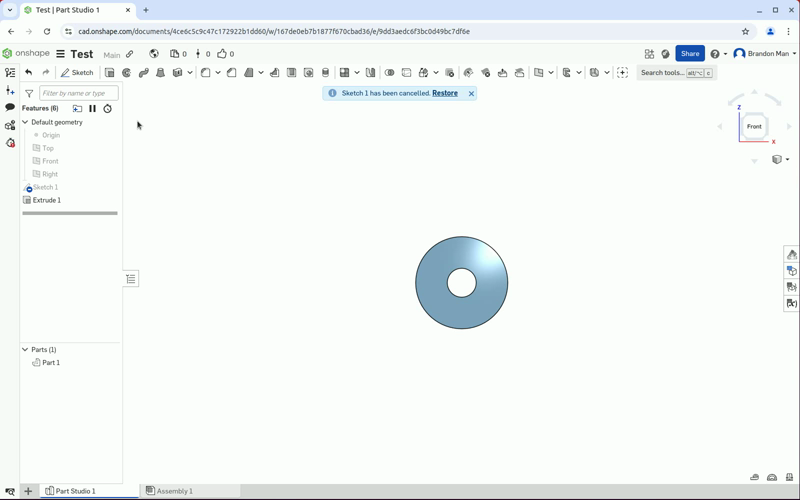
key(shift+h)
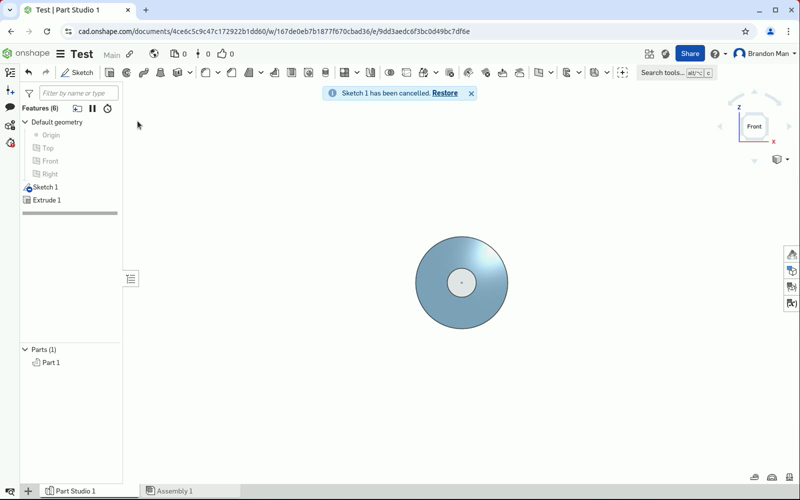
key(shift+h)
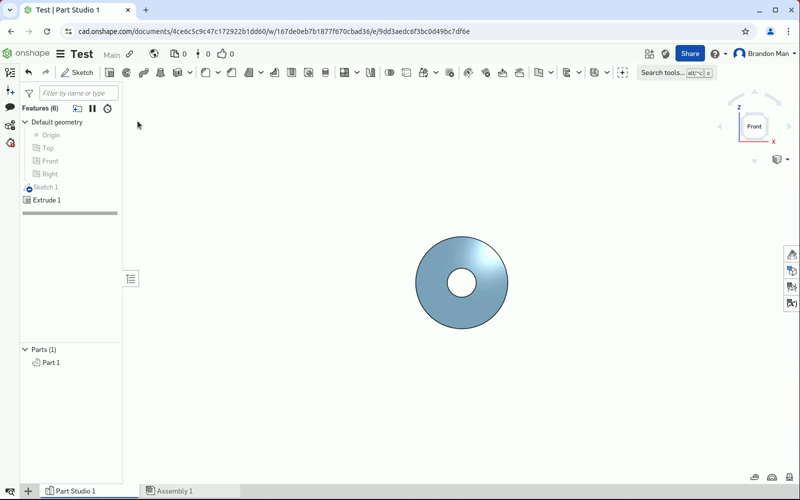
mouse_move(73, 189)
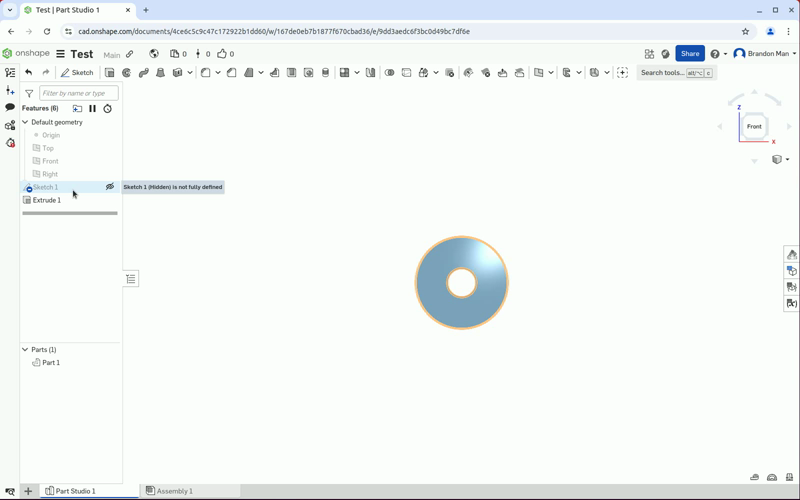
click(73, 189)
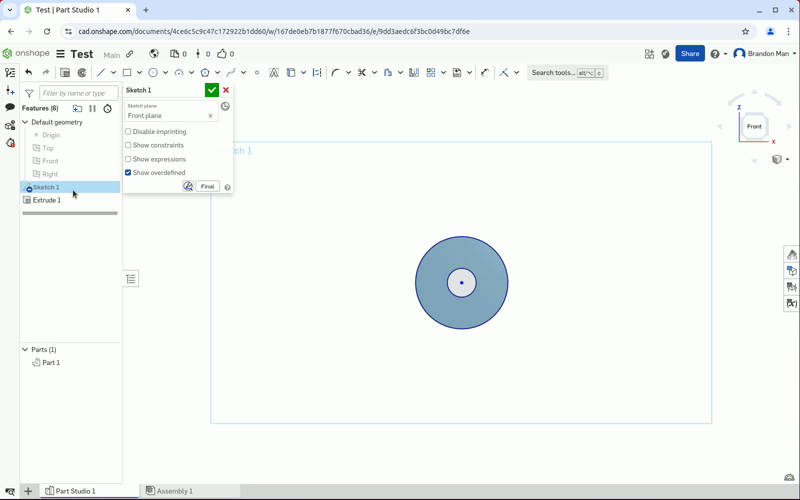
mouse_move(229, 92)
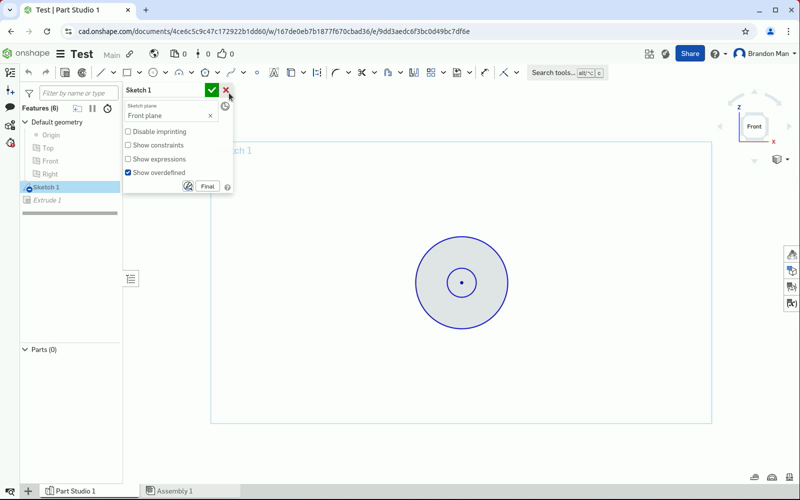
click(229, 92)
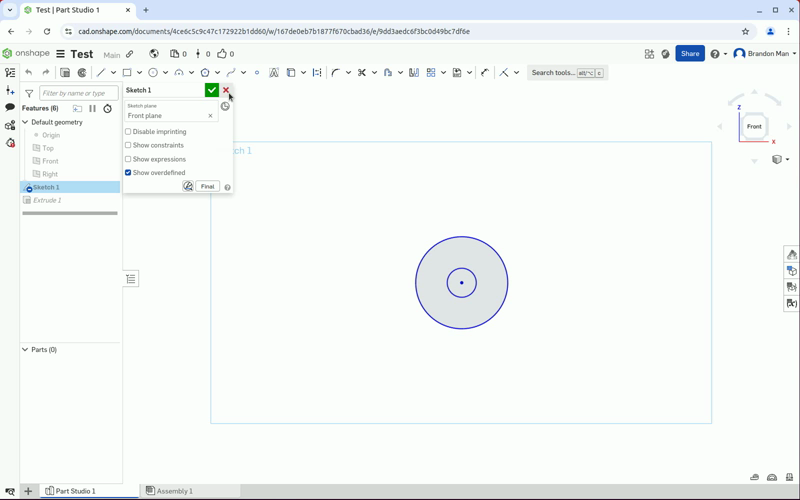
key(shift+s)
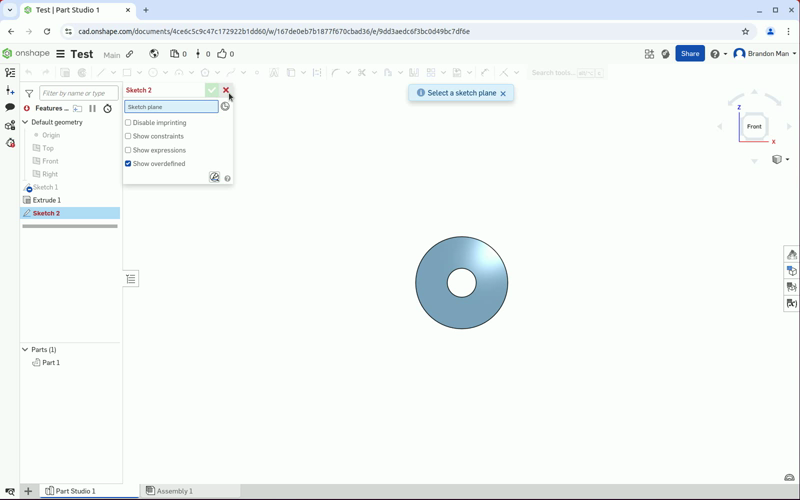
mouse_move(73, 163)
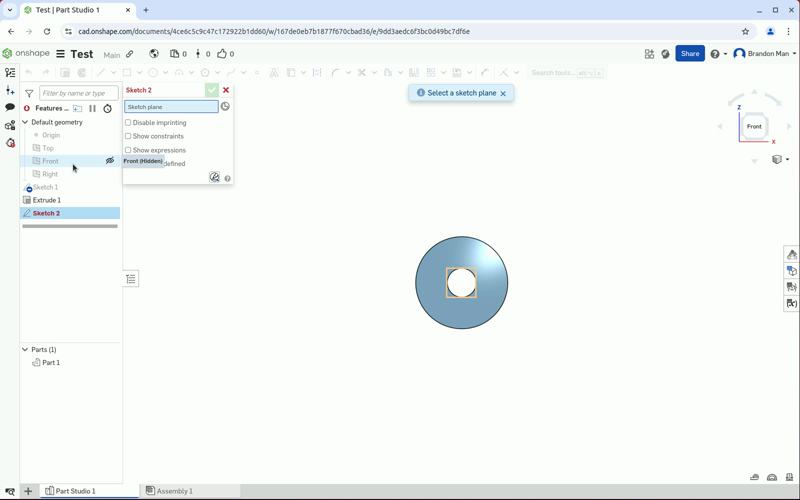
click(73, 163)
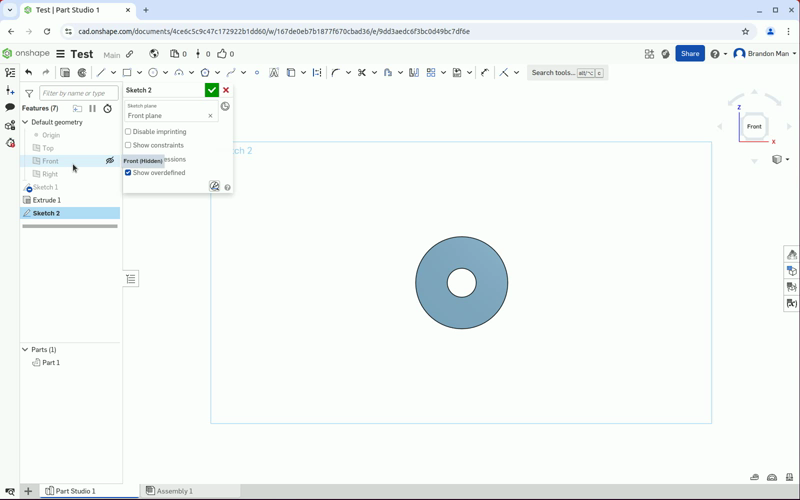
mouse_move(73, 352)
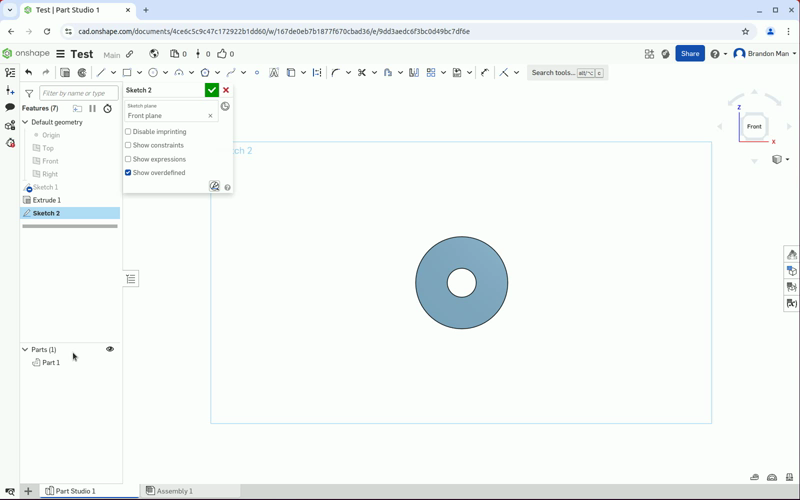
key(y)
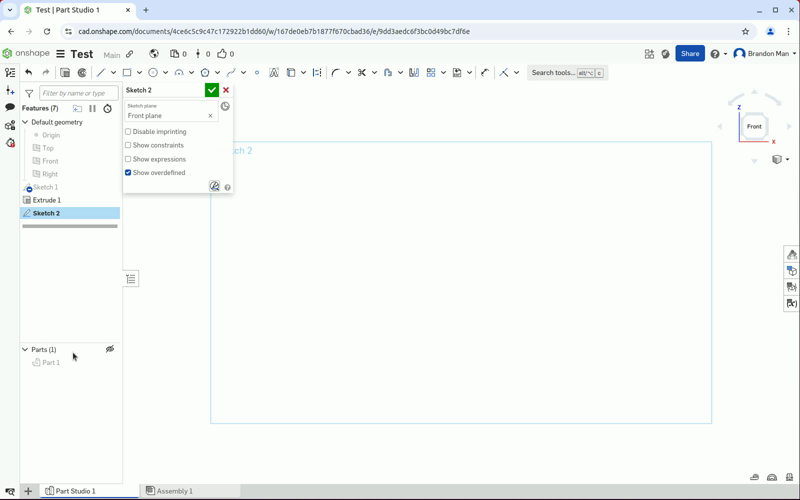
key(c)
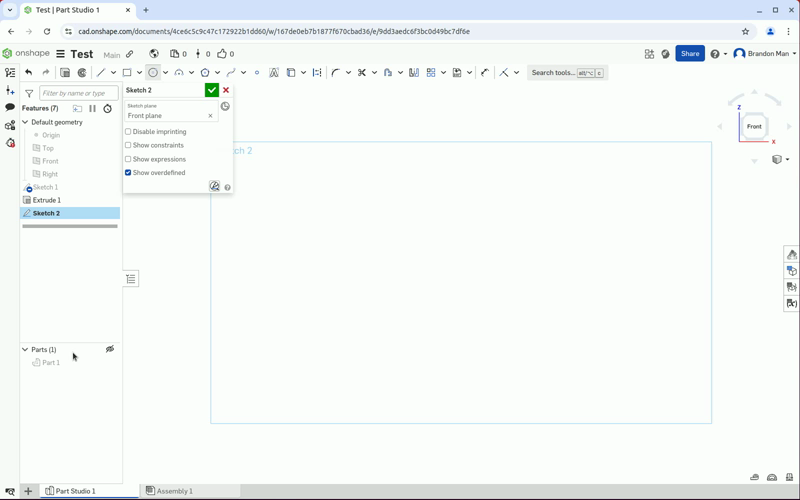
key_down(shift)
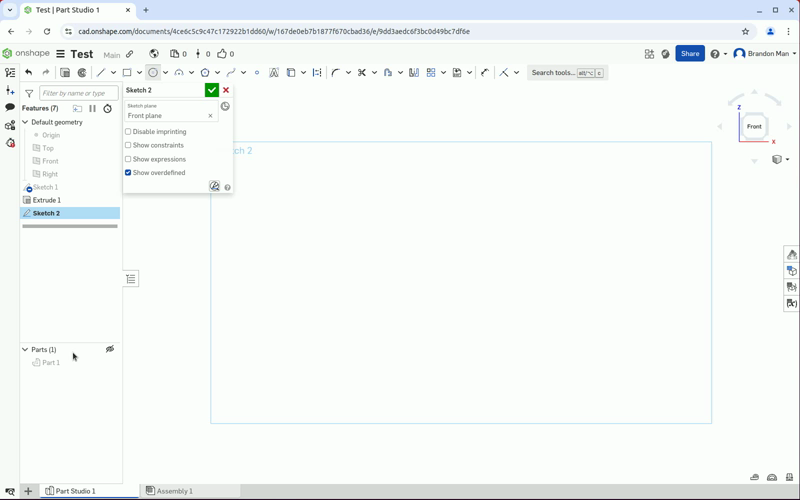
mouse_move(461, 282)
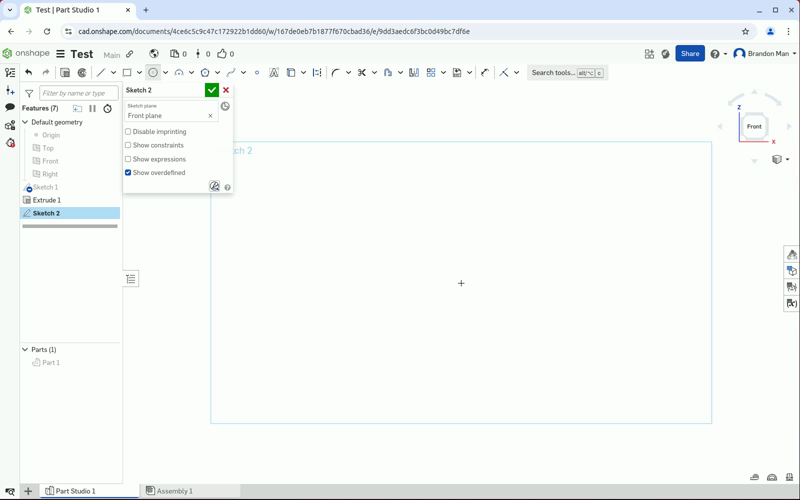
click(461, 282)
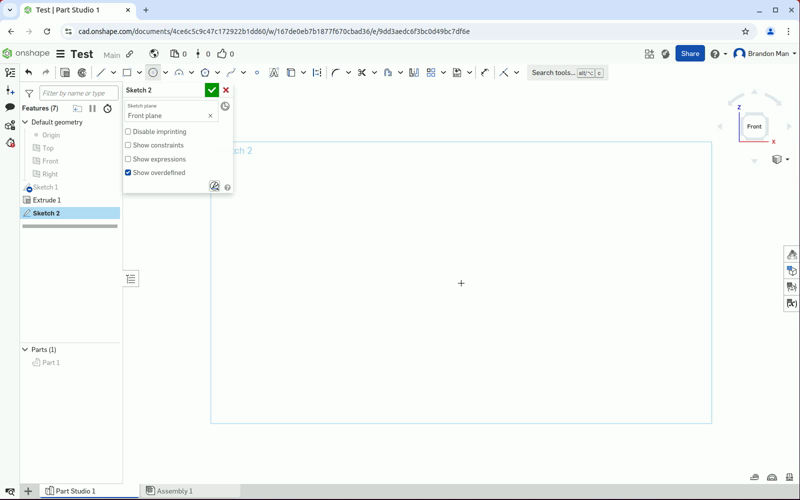
key_up(shift)
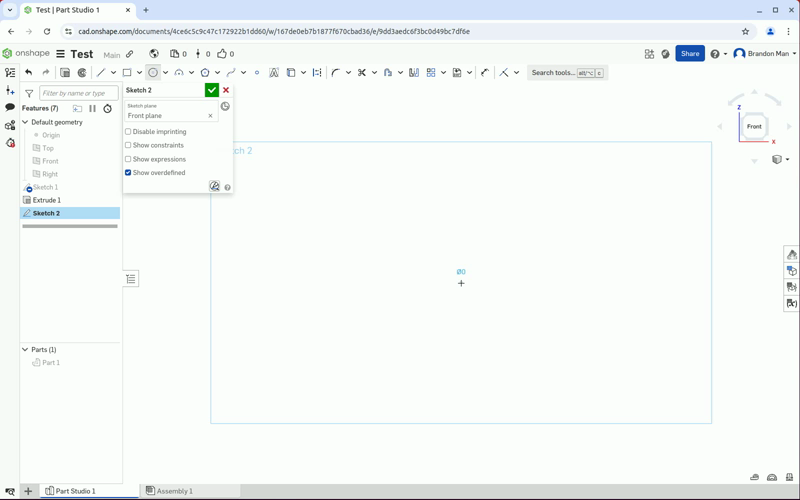
mouse_move(476, 282)
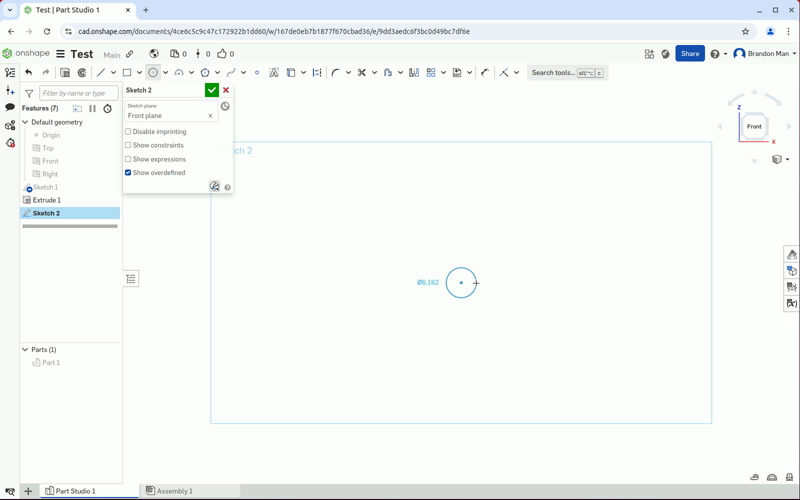
click(476, 282)
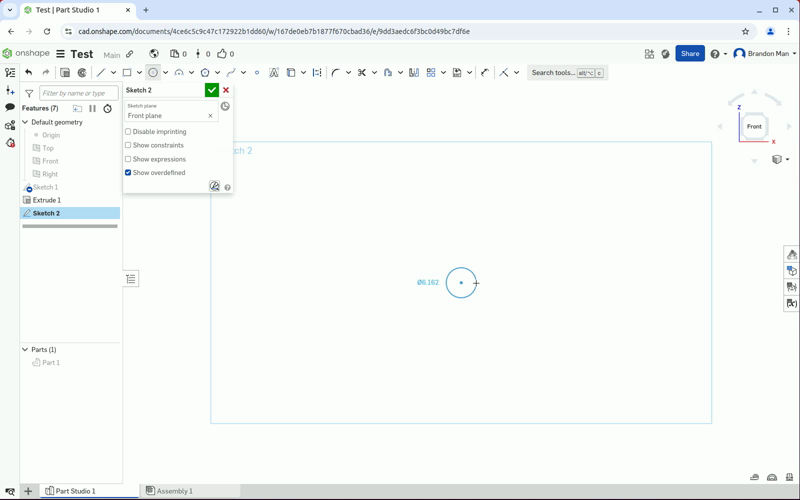
key(esc)
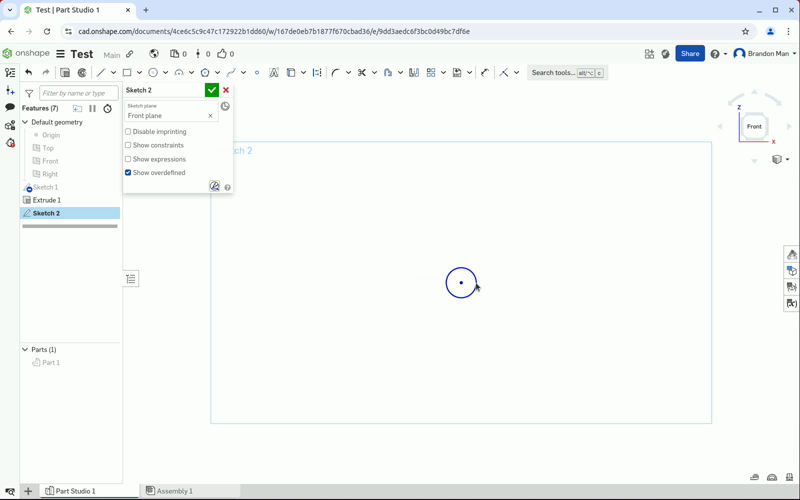
key(c)
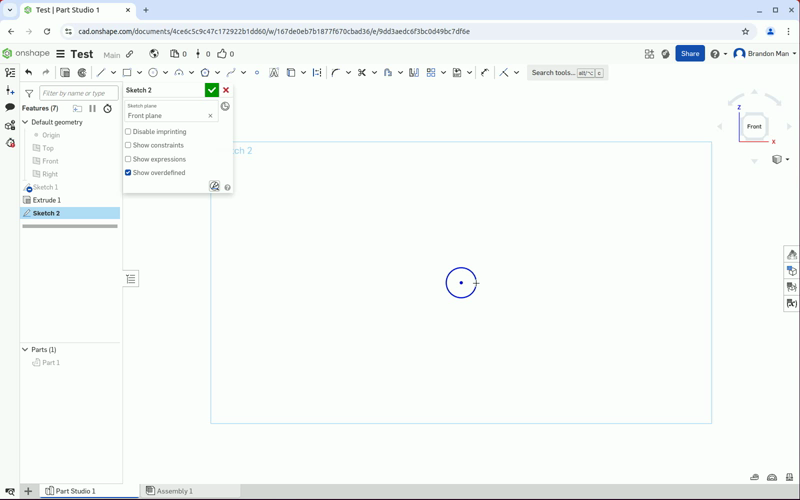
key_down(shift)
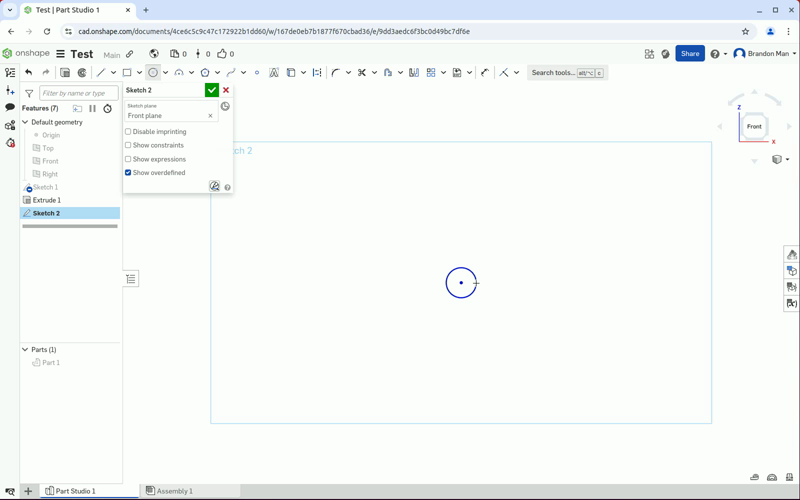
mouse_move(461, 282)
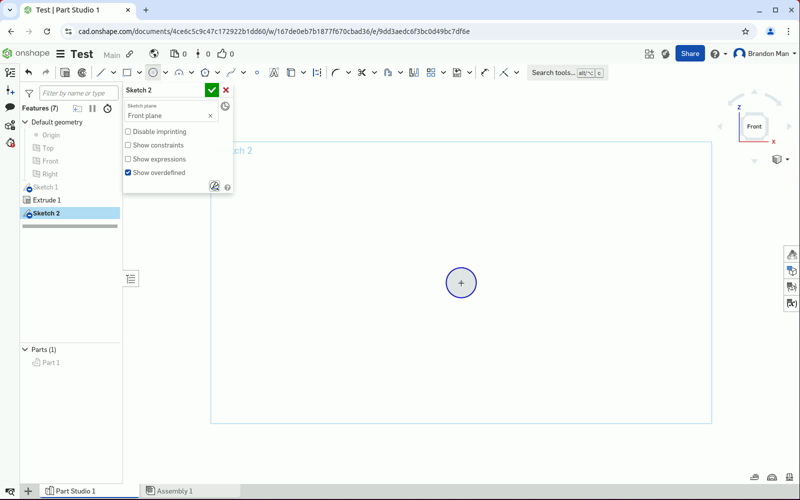
click(461, 282)
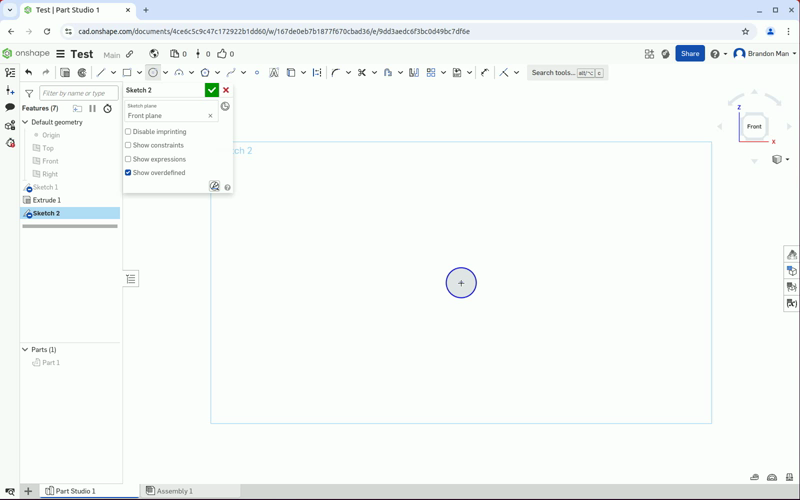
key_up(shift)
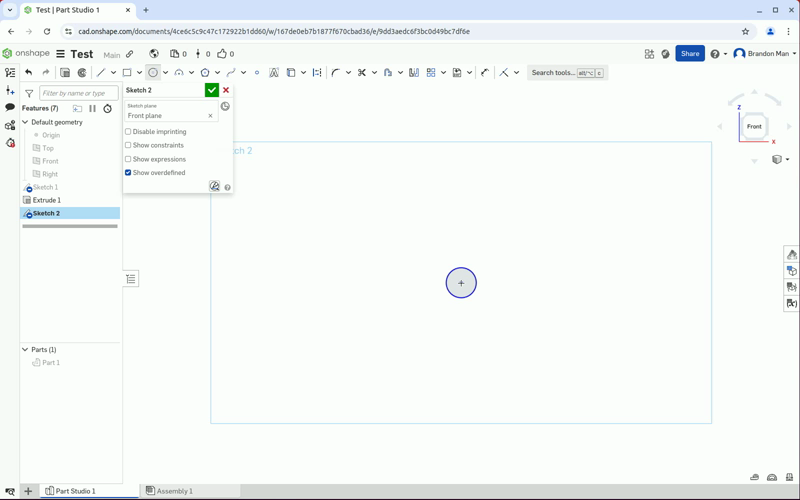
mouse_move(472, 282)
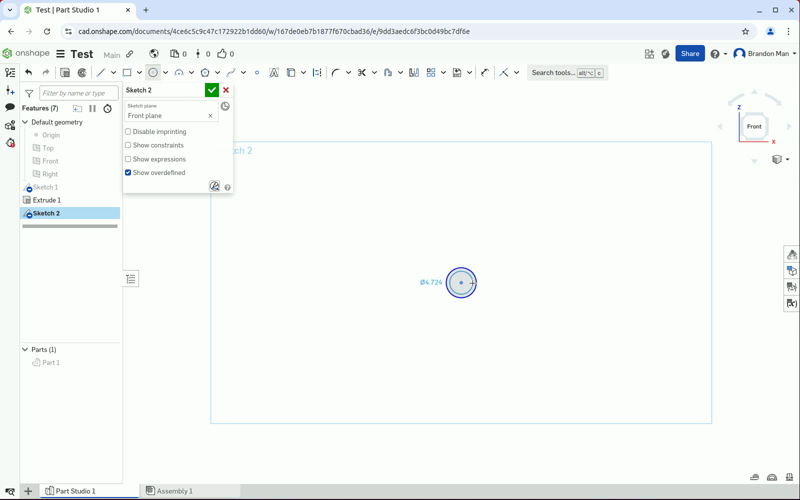
scroll(6)
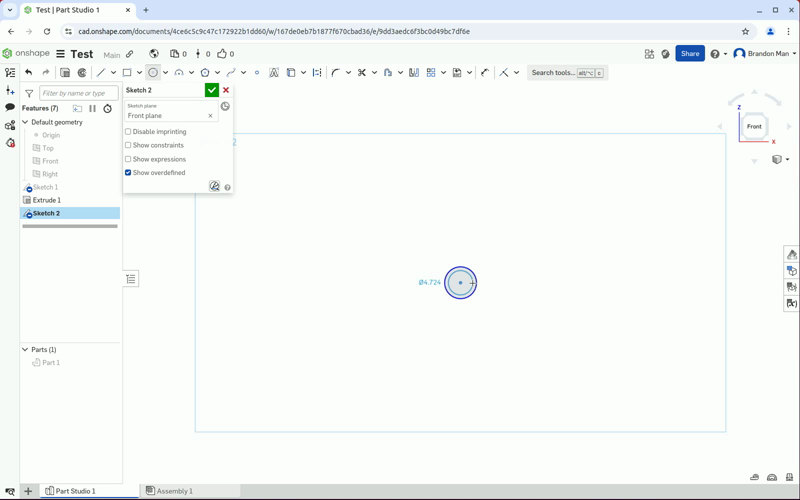
scroll(6)
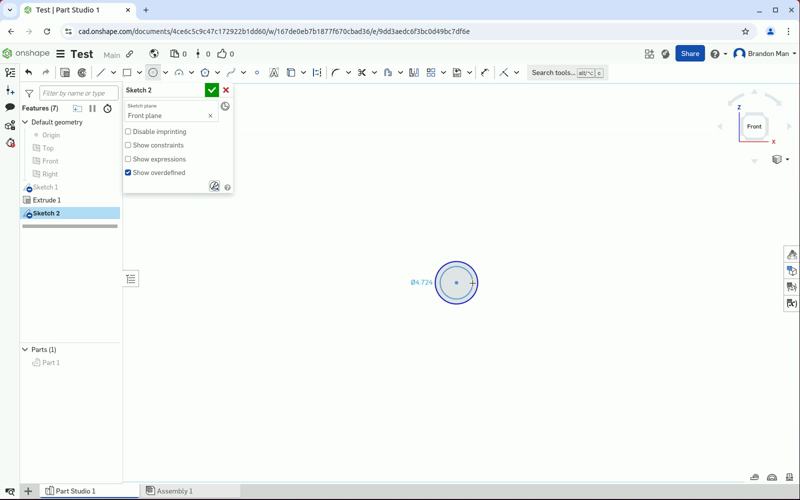
scroll(6)
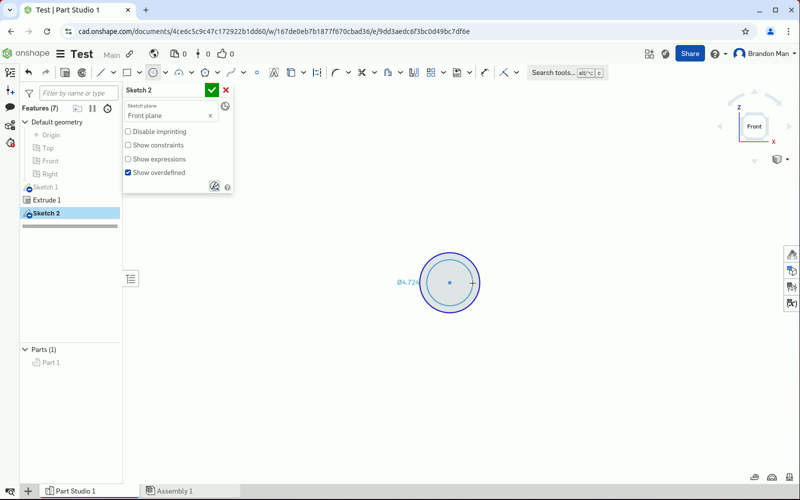
scroll(6)
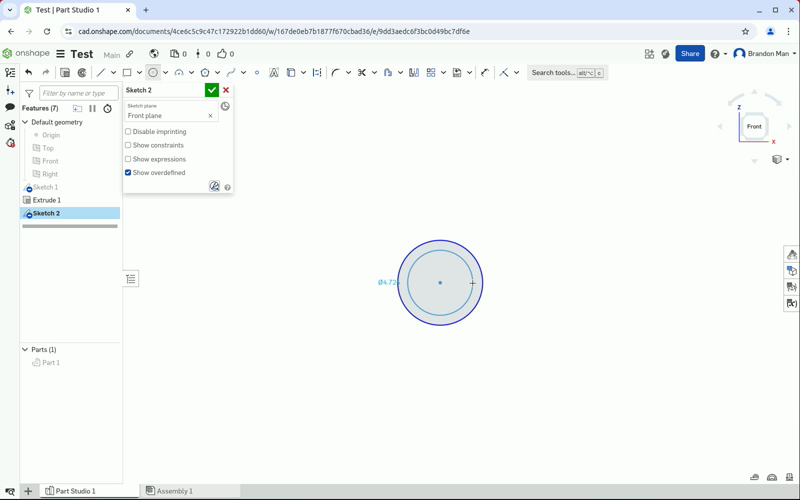
scroll(6)
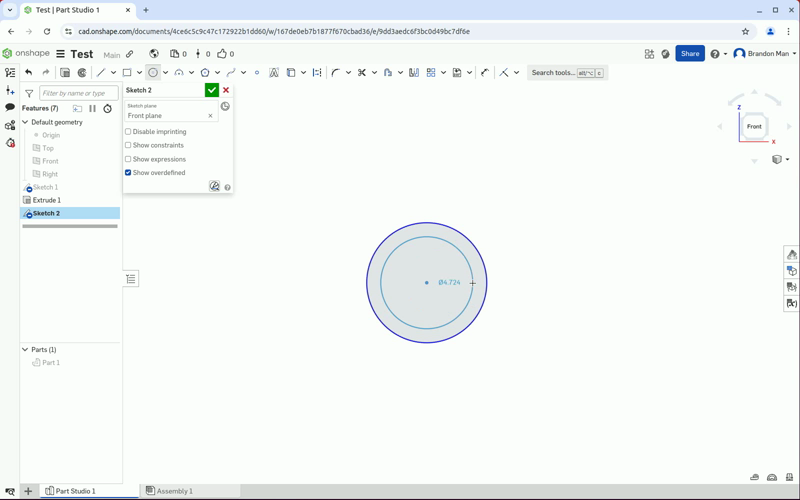
scroll(6)
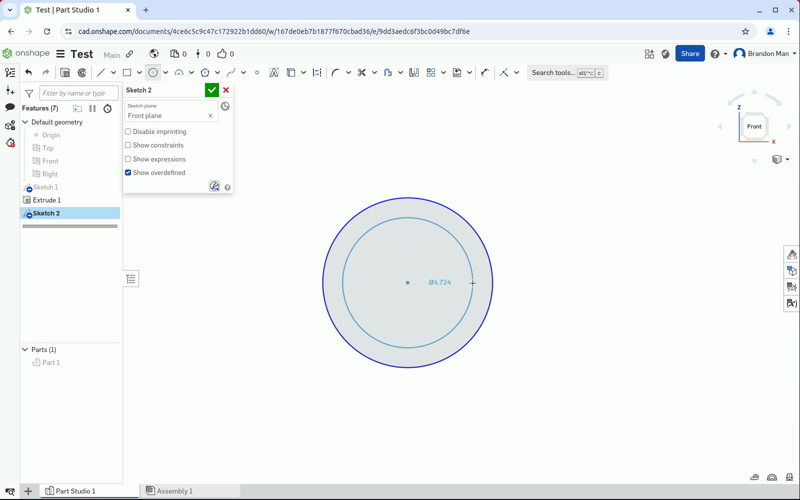
scroll(6)
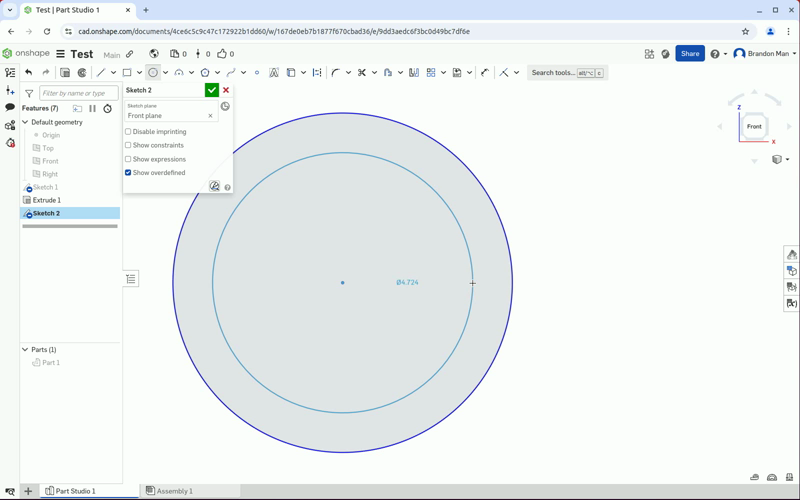
click(472, 282)
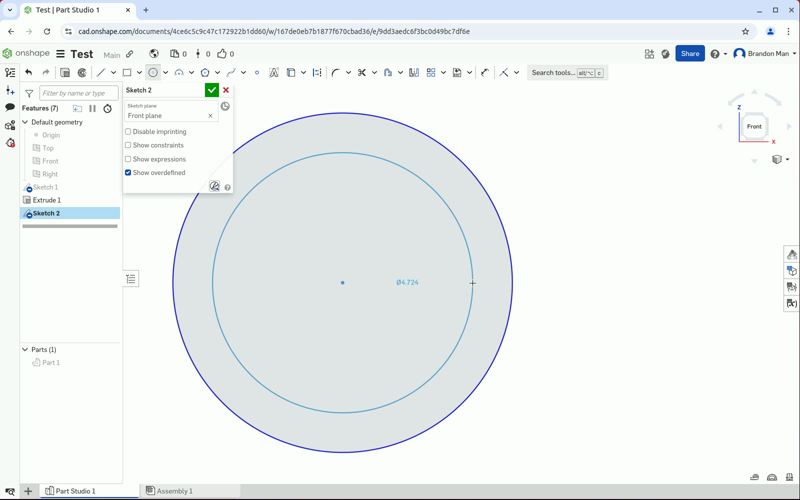
scroll(-6)
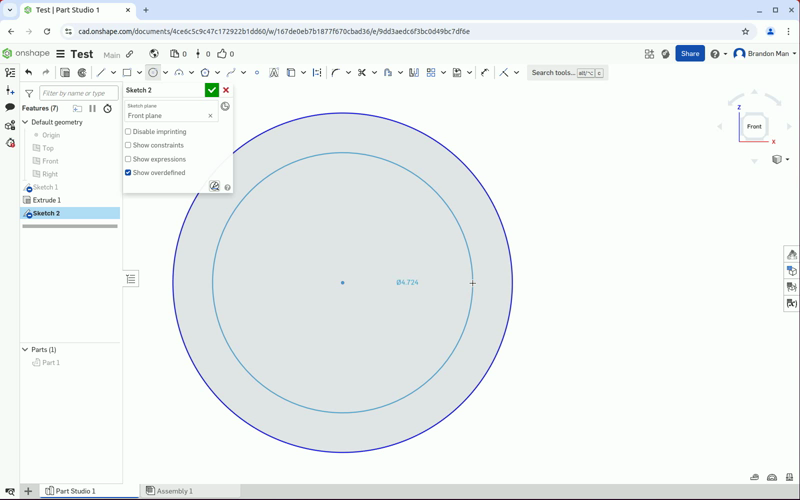
scroll(-6)
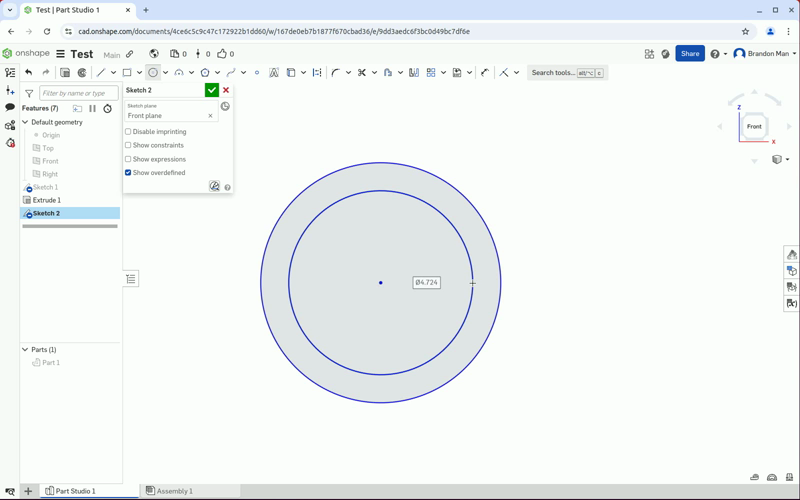
scroll(-6)
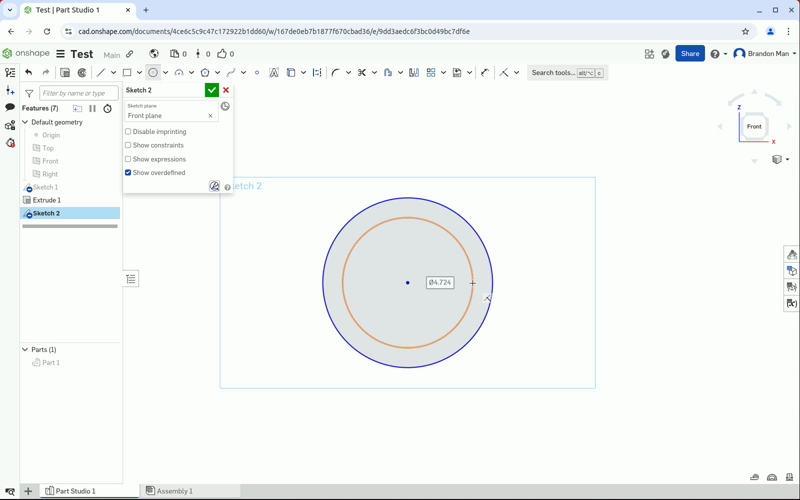
scroll(-6)
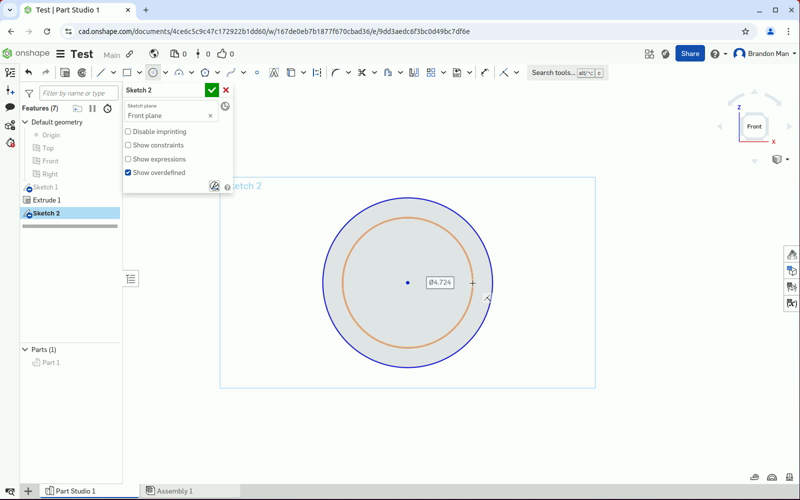
scroll(-6)
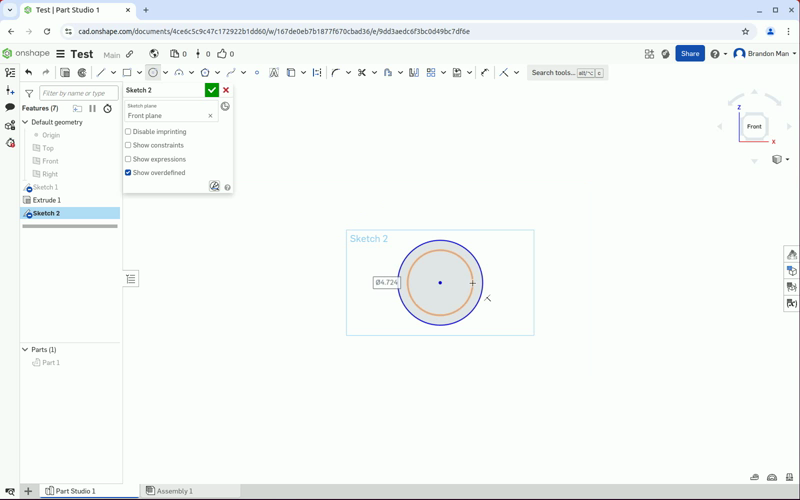
scroll(-6)
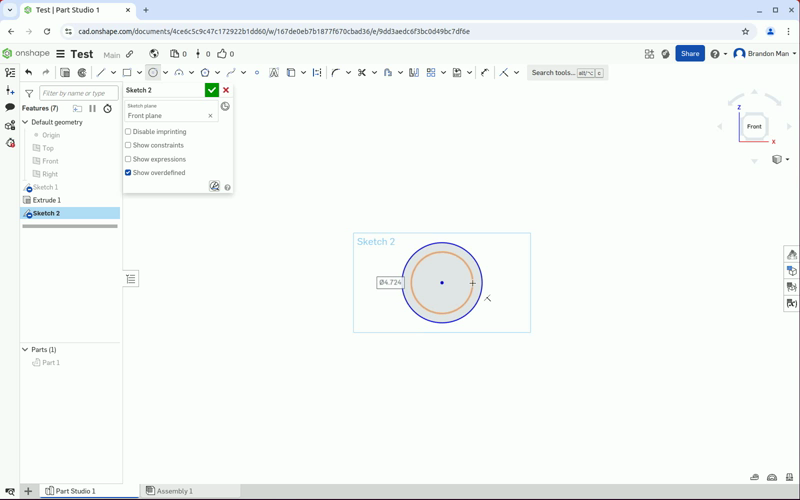
scroll(-6)
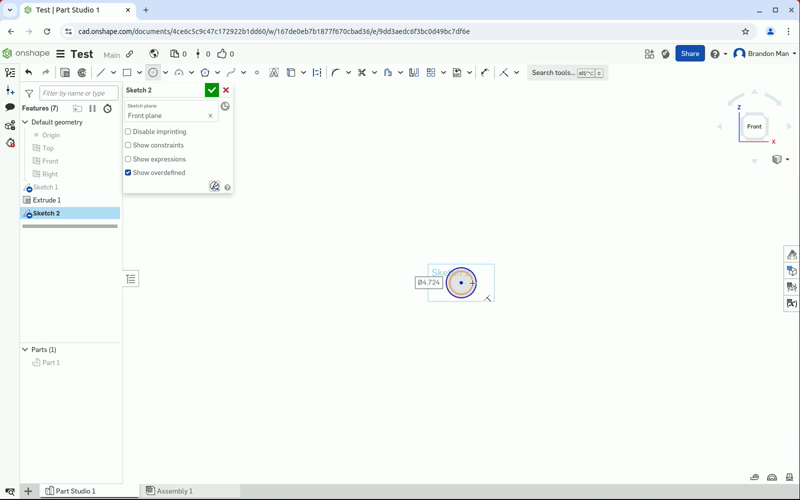
key(esc)
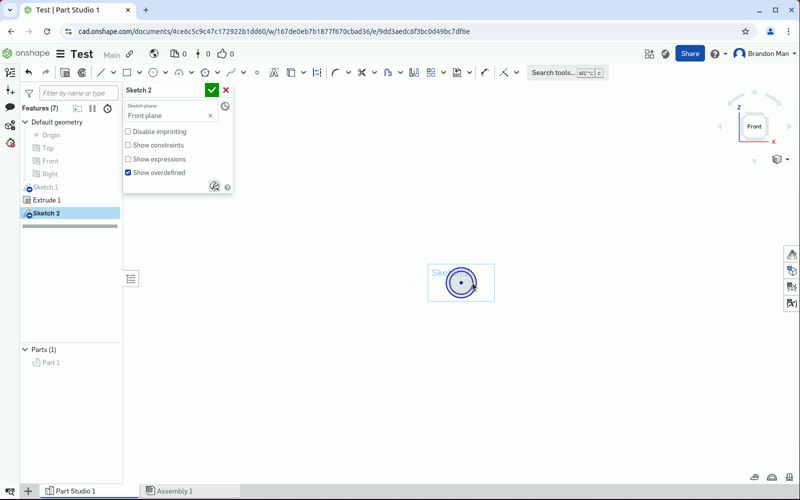
mouse_move(474, 278)
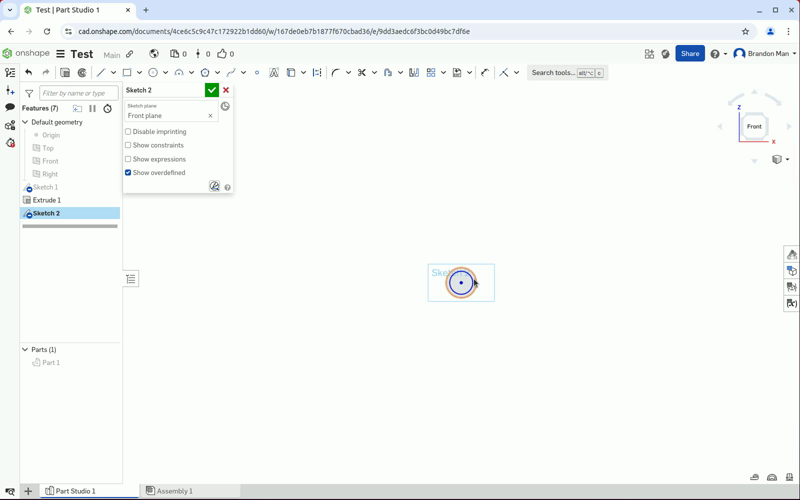
scroll(6)
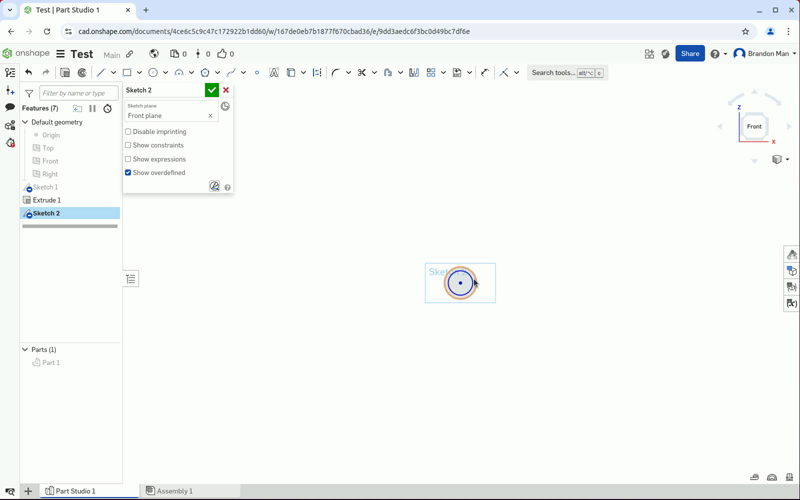
scroll(6)
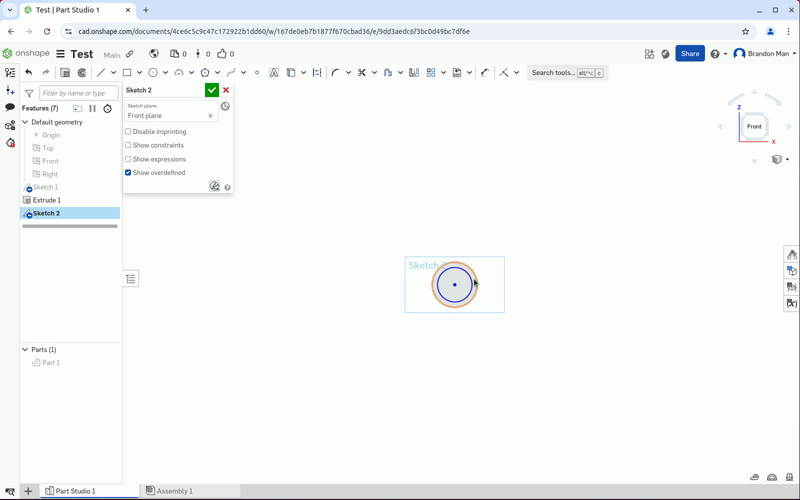
scroll(6)
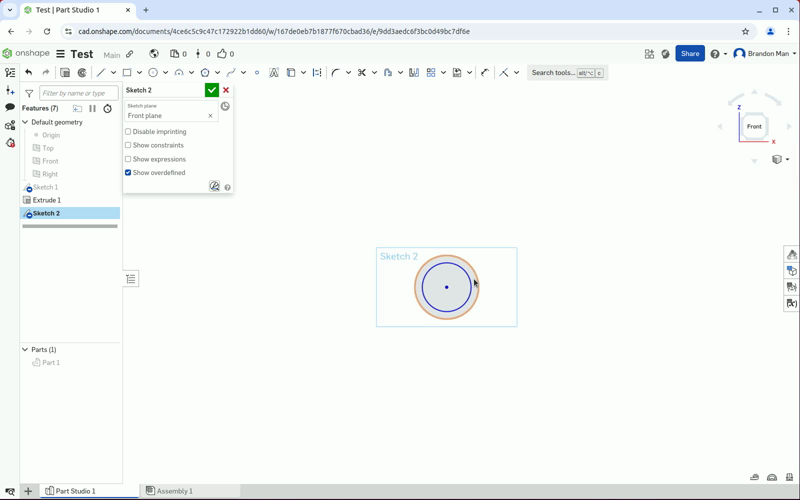
scroll(6)
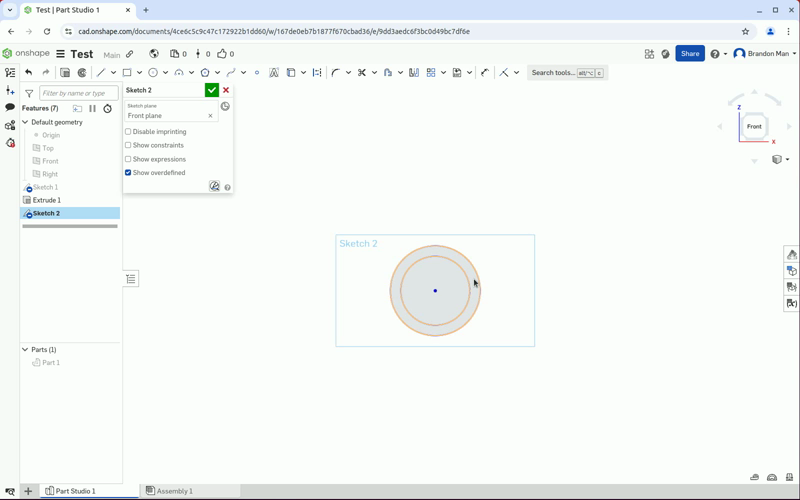
scroll(6)
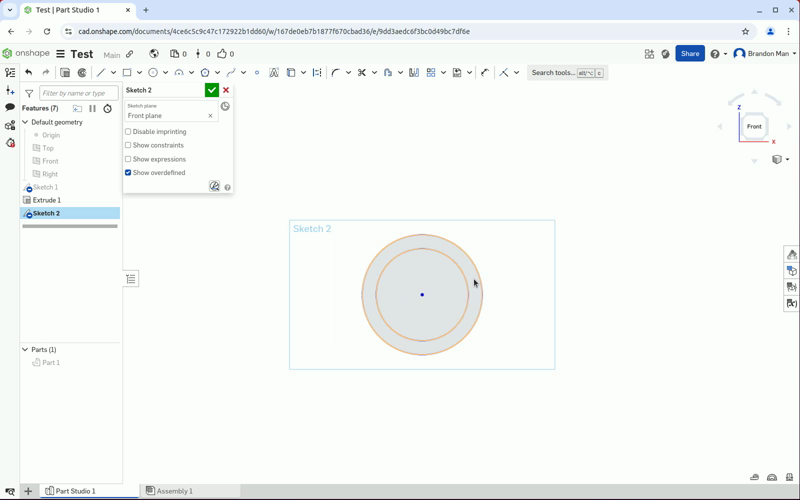
scroll(6)
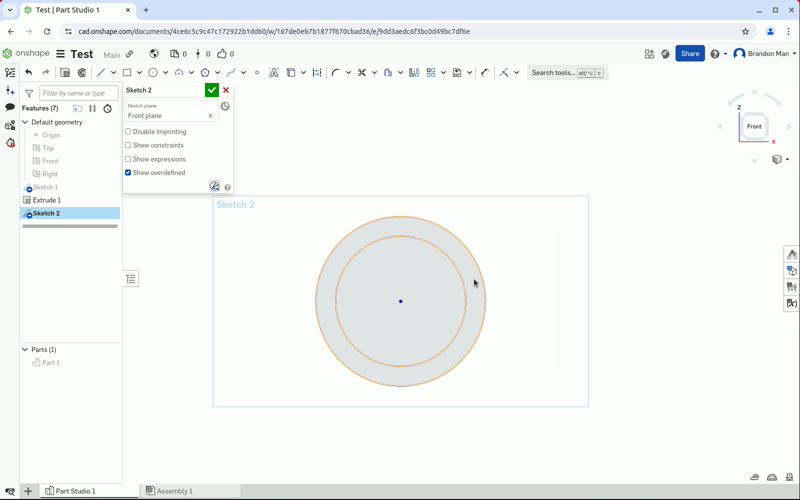
scroll(6)
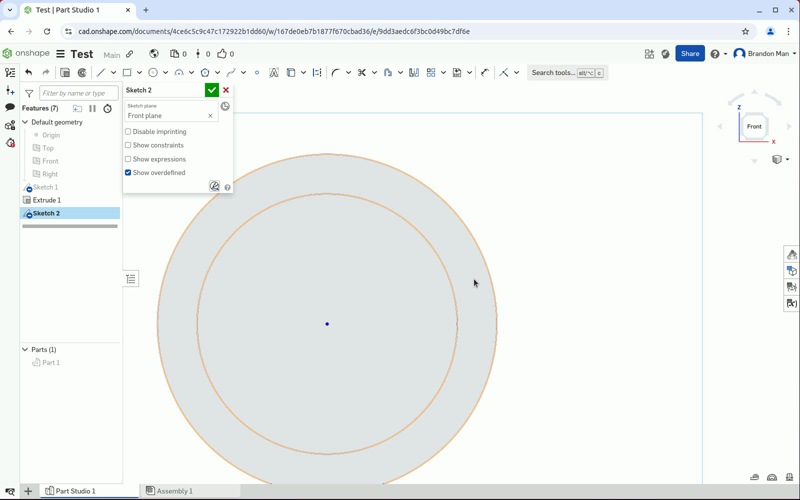
click(474, 278)
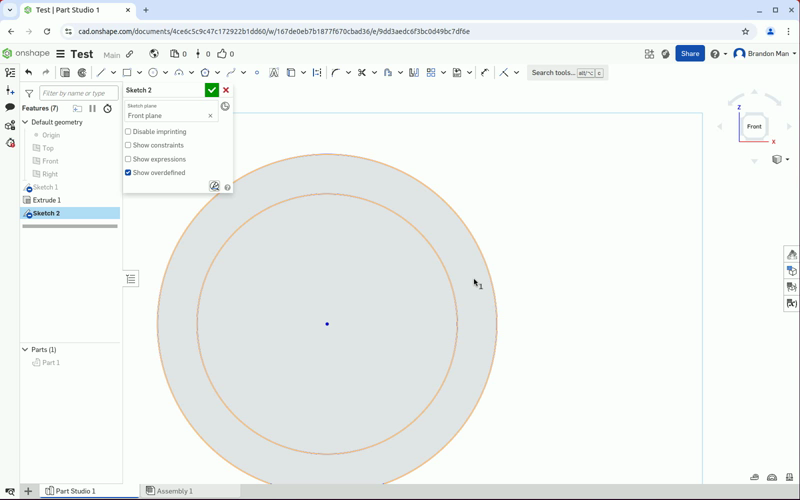
scroll(-6)
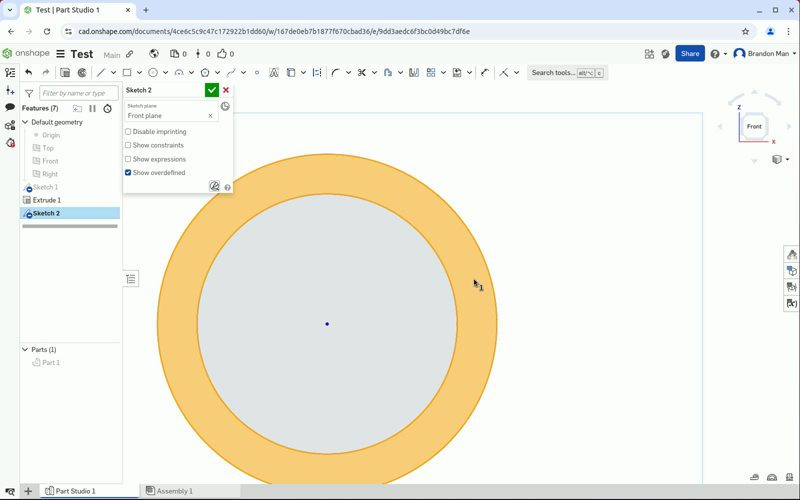
scroll(-6)
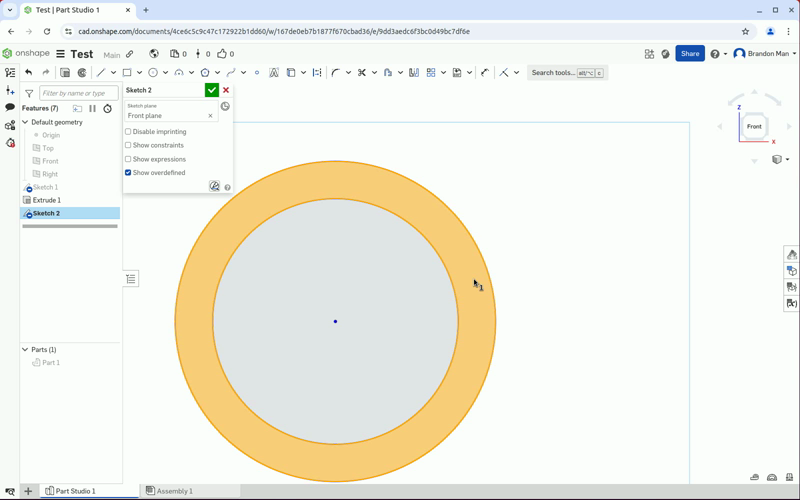
scroll(-6)
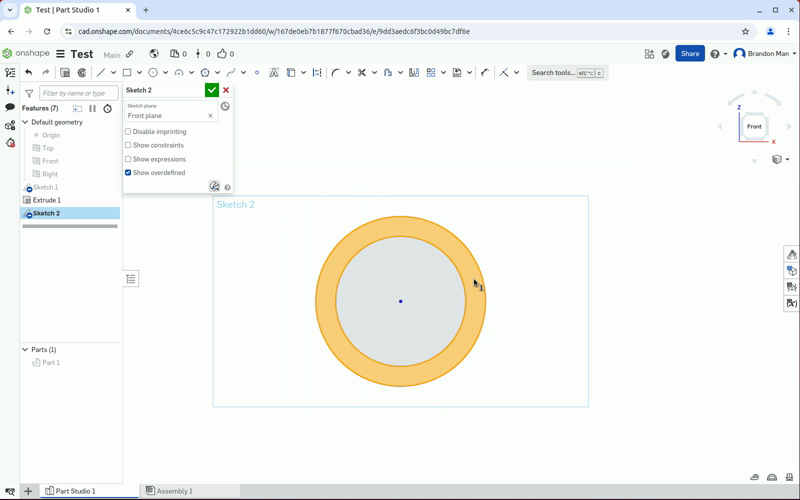
scroll(-6)
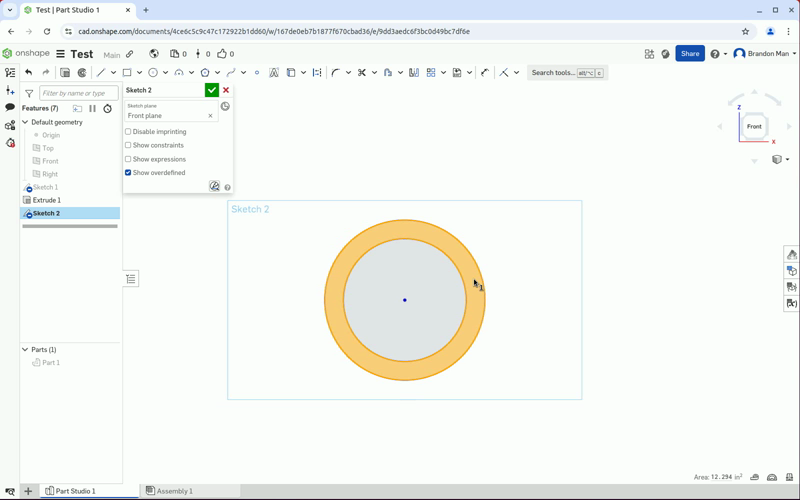
scroll(-6)
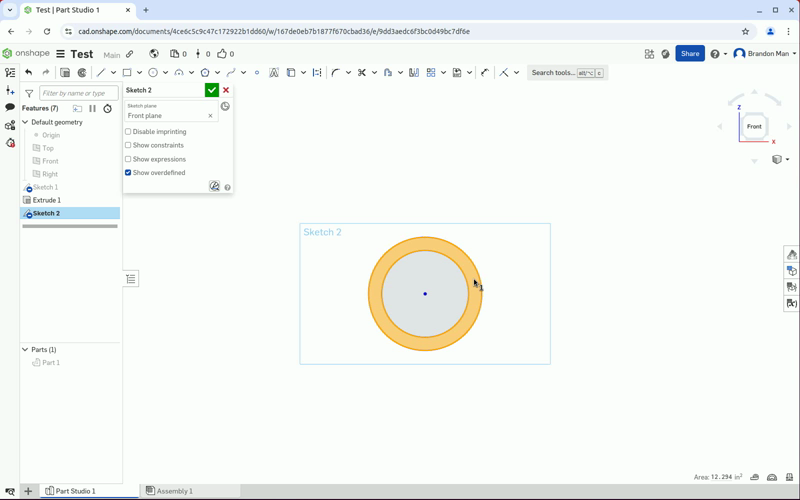
scroll(-6)
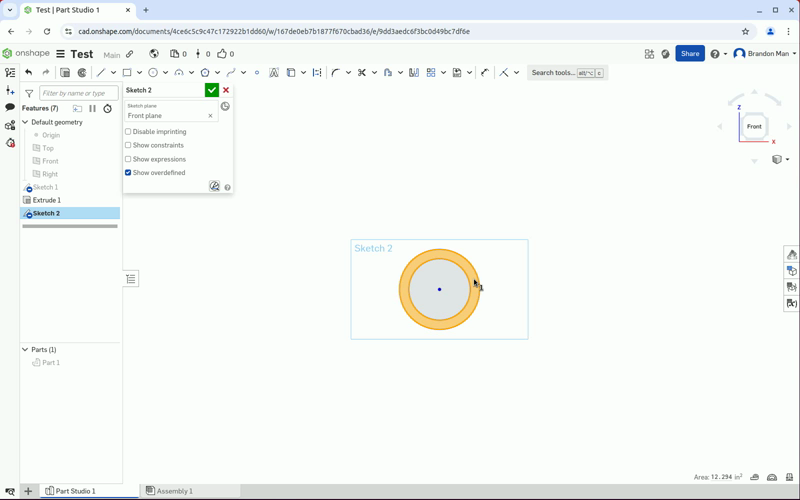
scroll(-6)
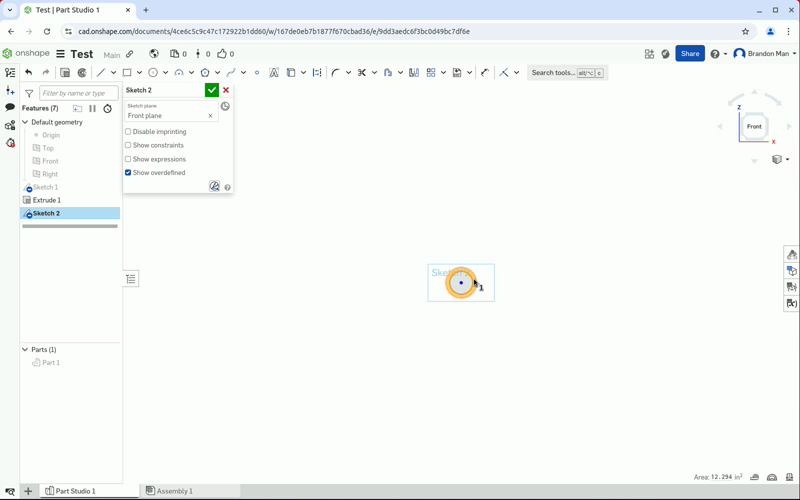
mouse_move(73, 352)
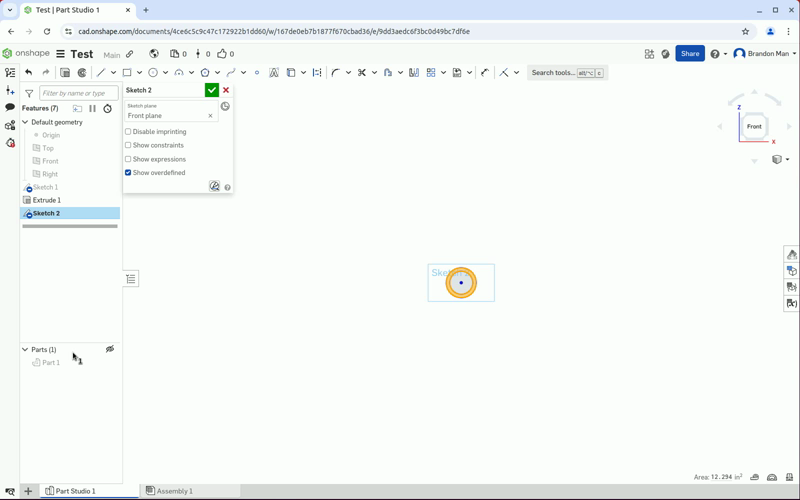
key(shift+y)
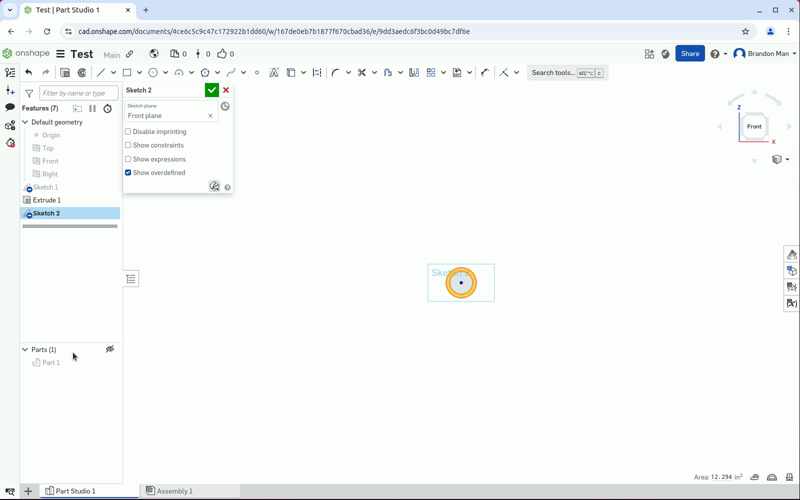
key(shift+e)
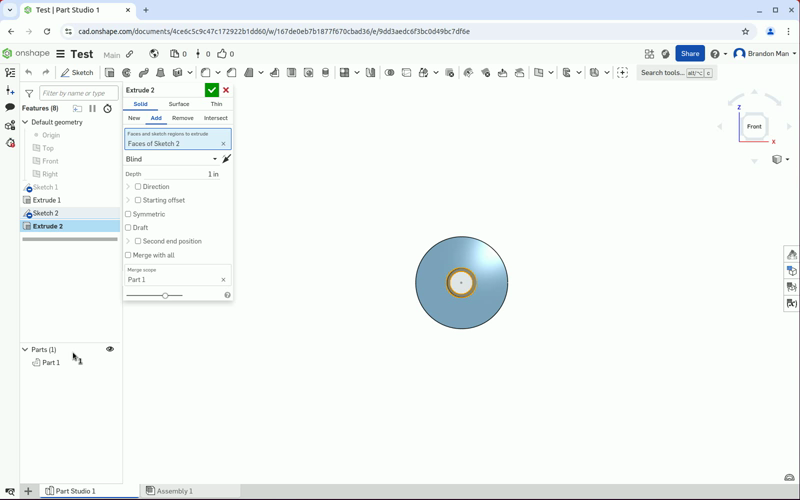
mouse_move(143, 106)
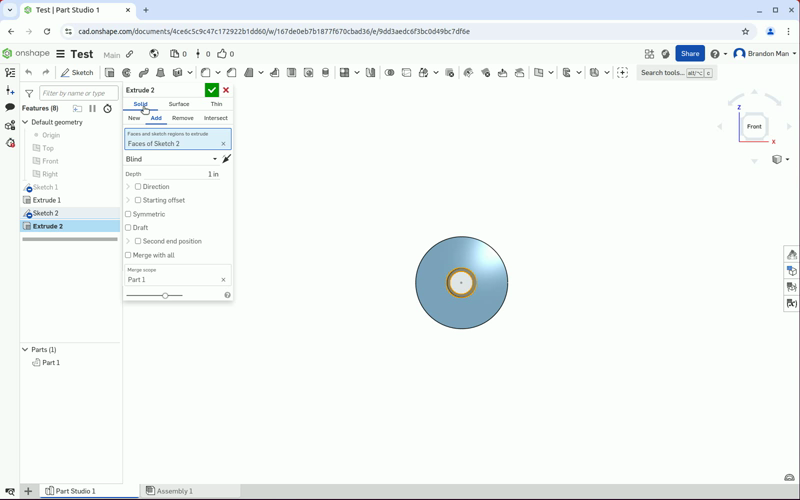
click(143, 106)
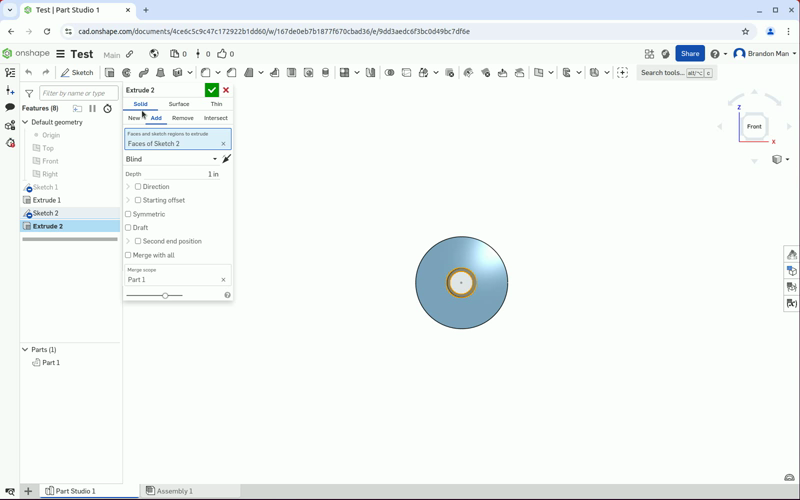
mouse_move(137, 120)
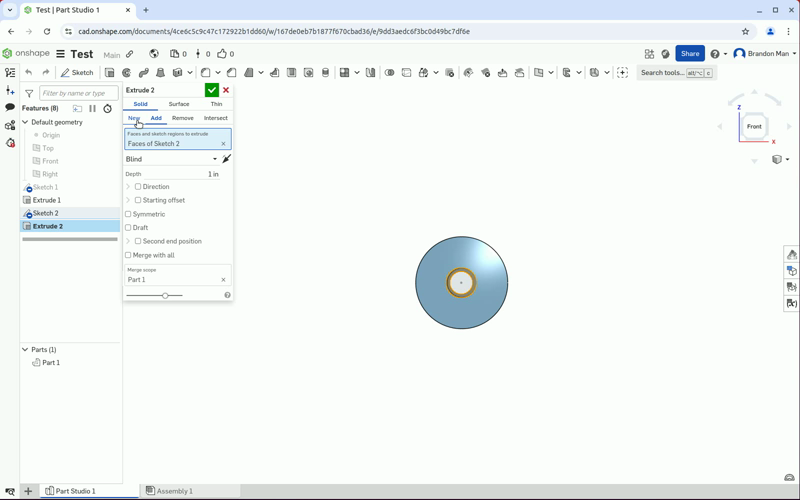
click(137, 120)
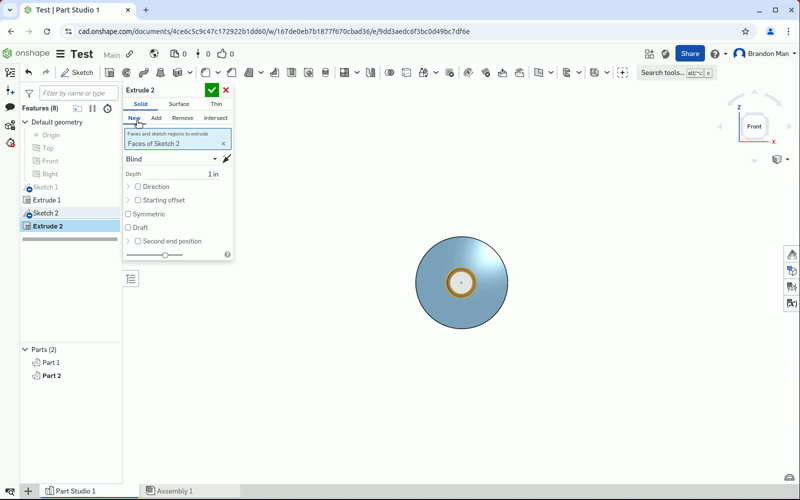
key(tab, 4)
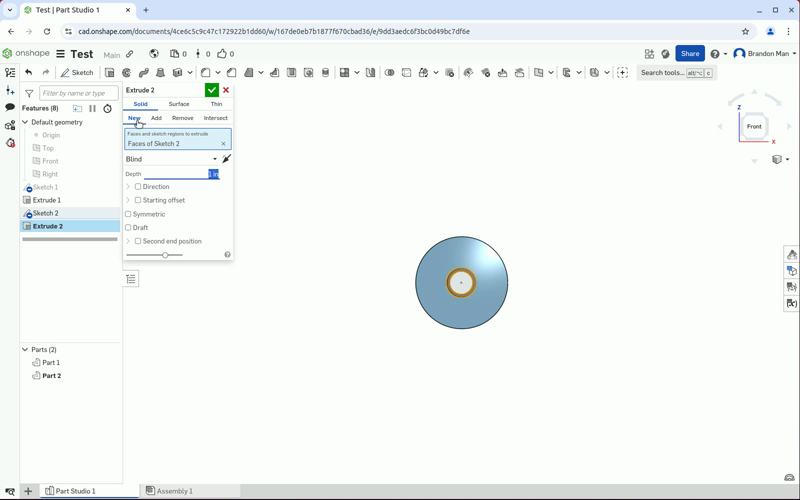
text(23.108)
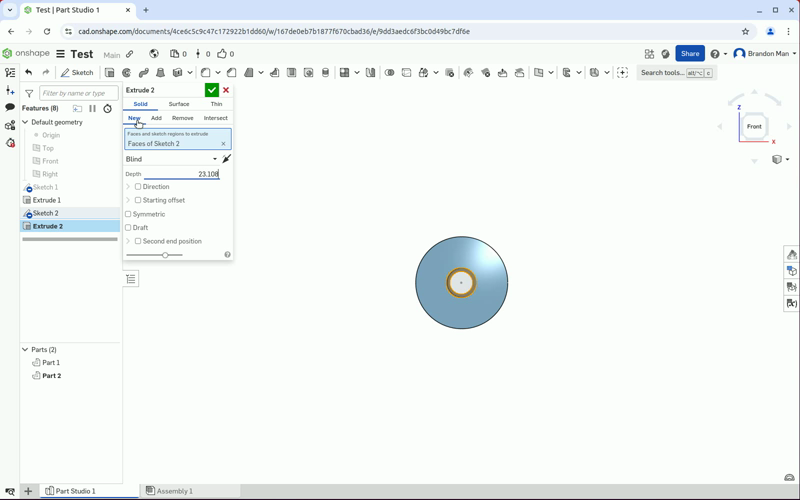
key(enter)
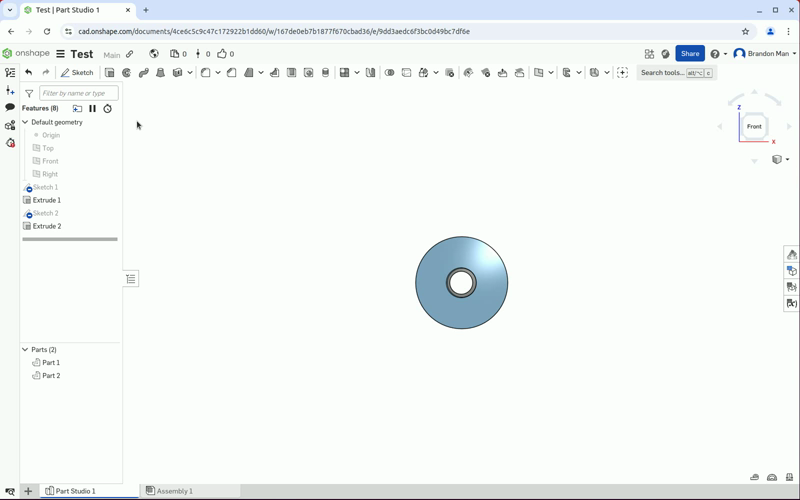
key(shift+h)
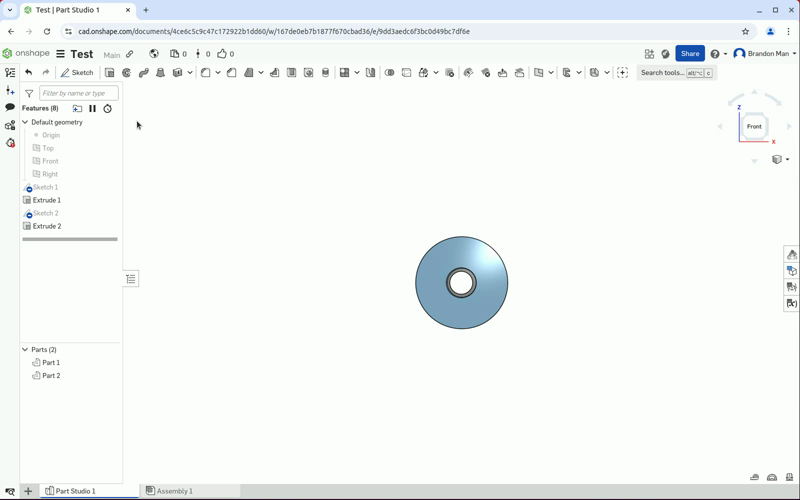
key(shift+h)
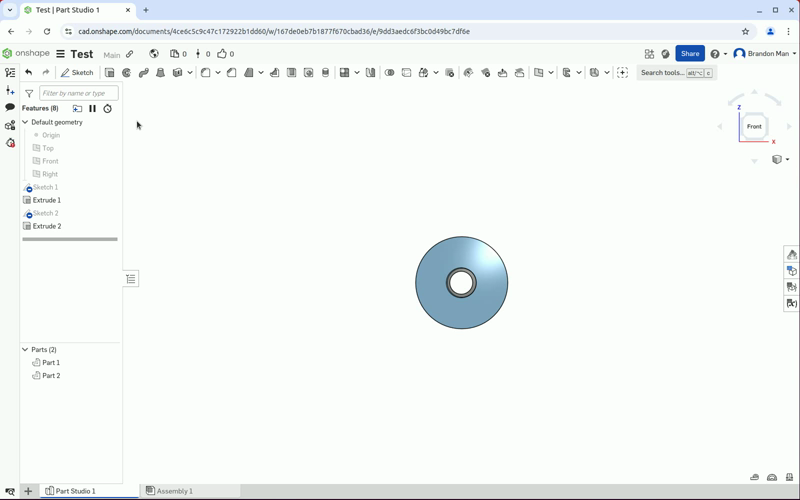
mouse_move(73, 189)
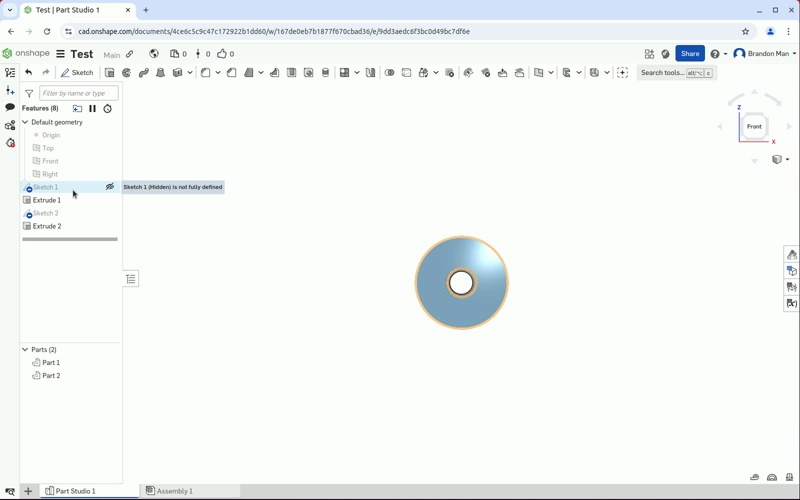
click(73, 189)
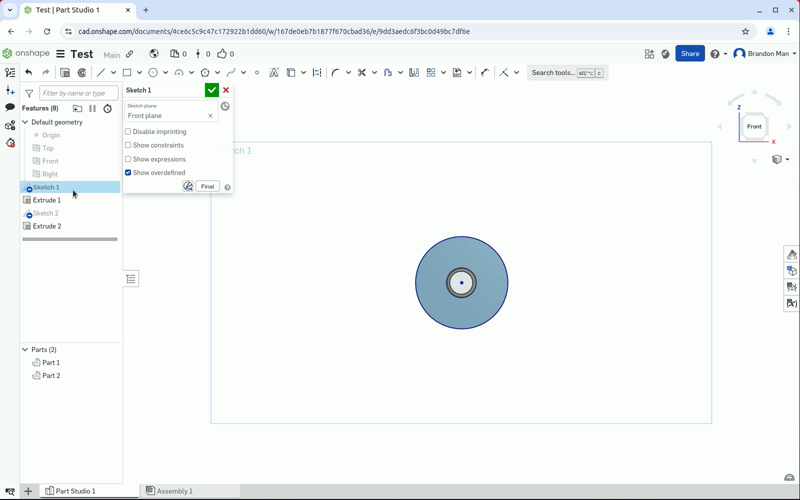
mouse_move(229, 92)
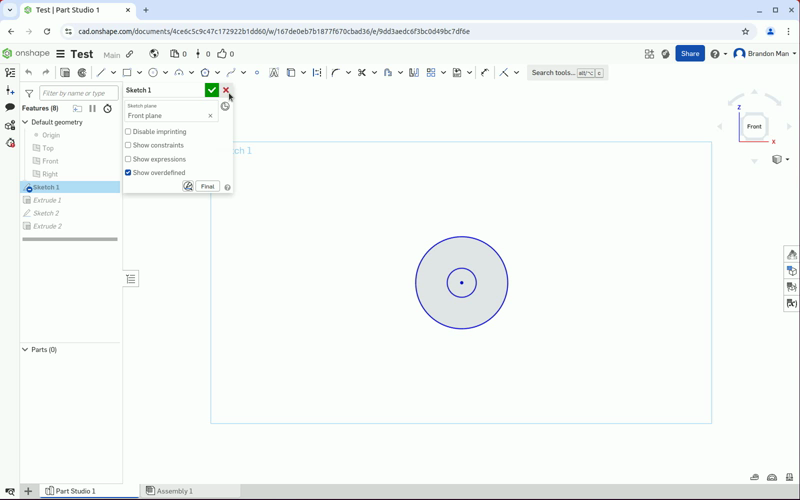
click(229, 92)
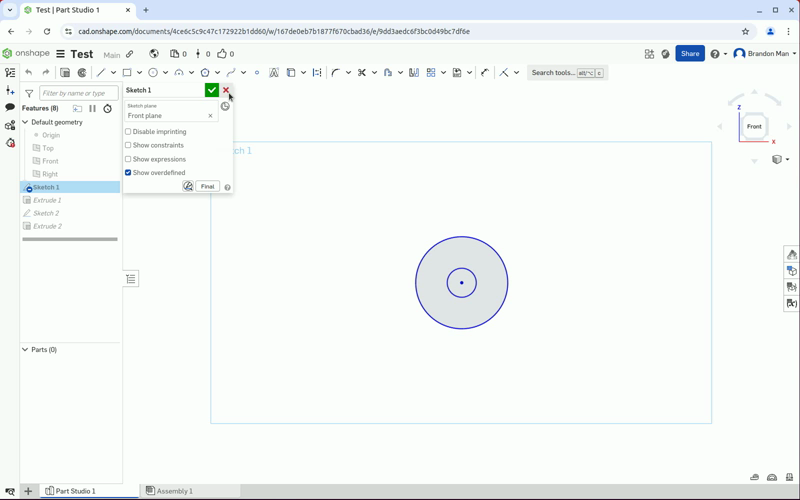
key(shift+s)
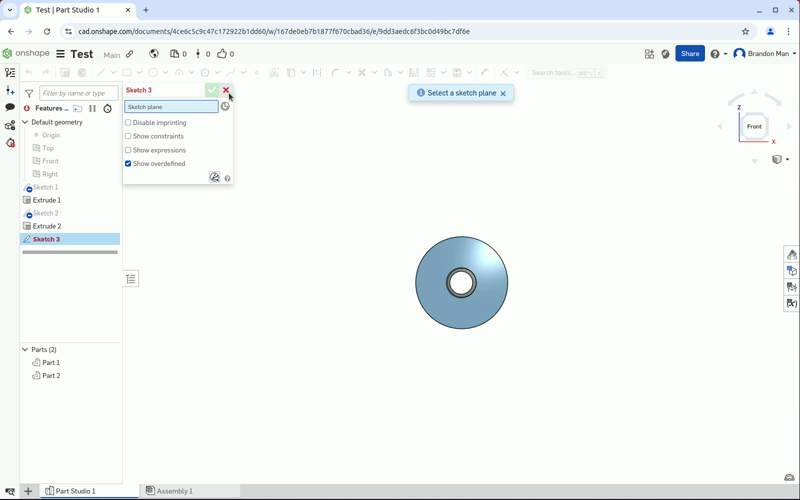
mouse_move(73, 163)
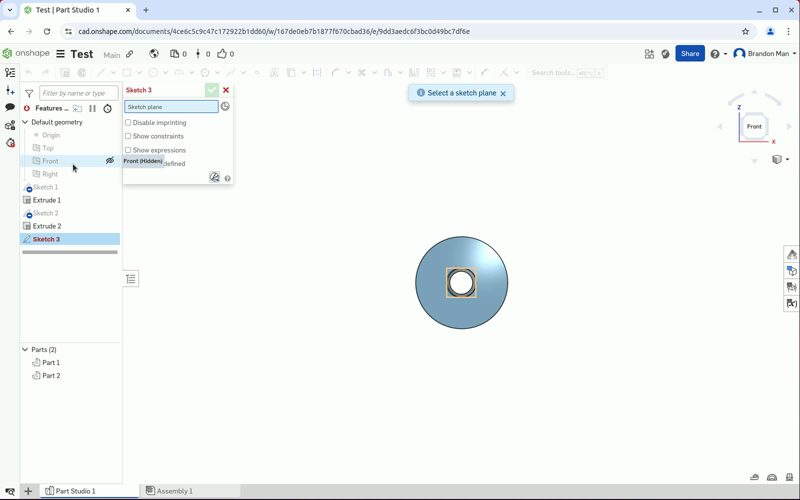
click(73, 163)
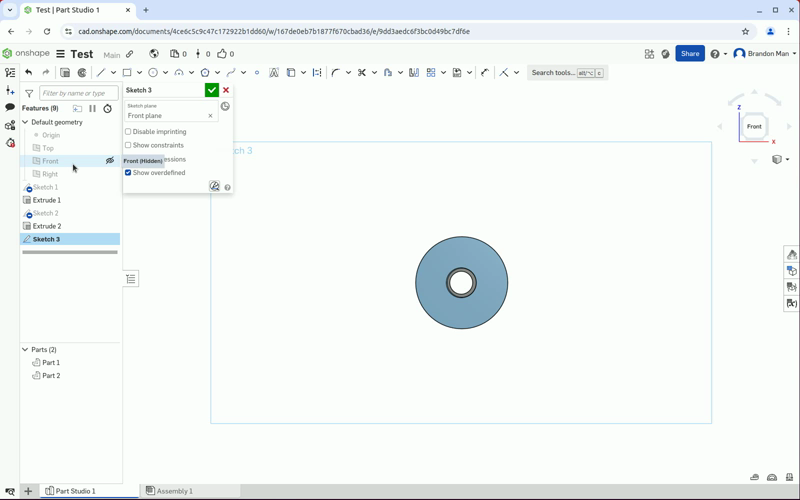
mouse_move(73, 352)
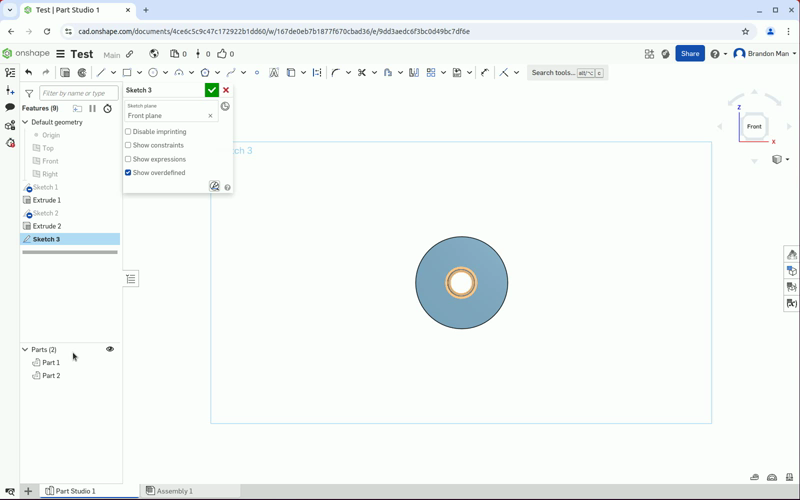
key(y)
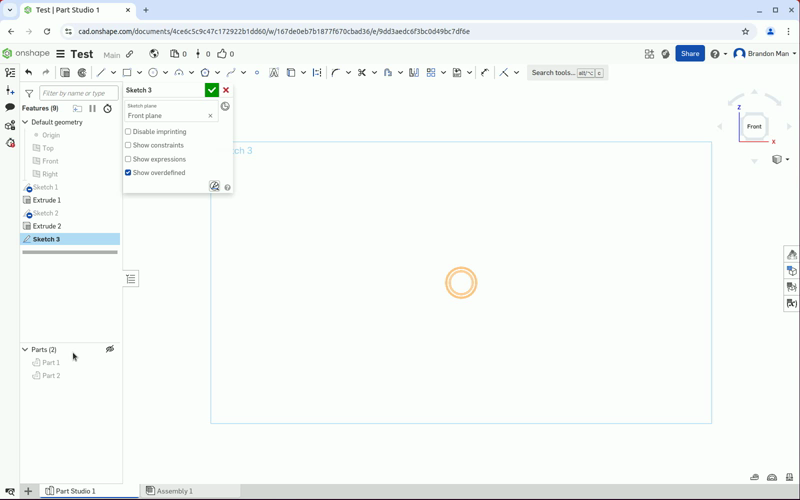
key(c)
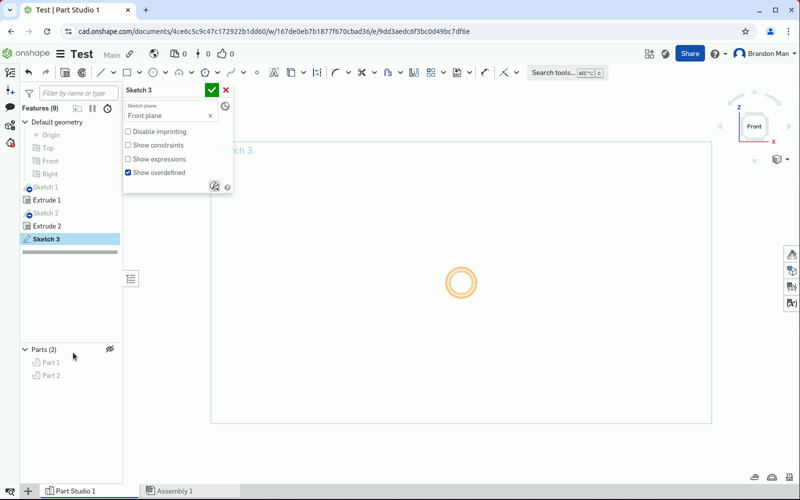
key_down(shift)
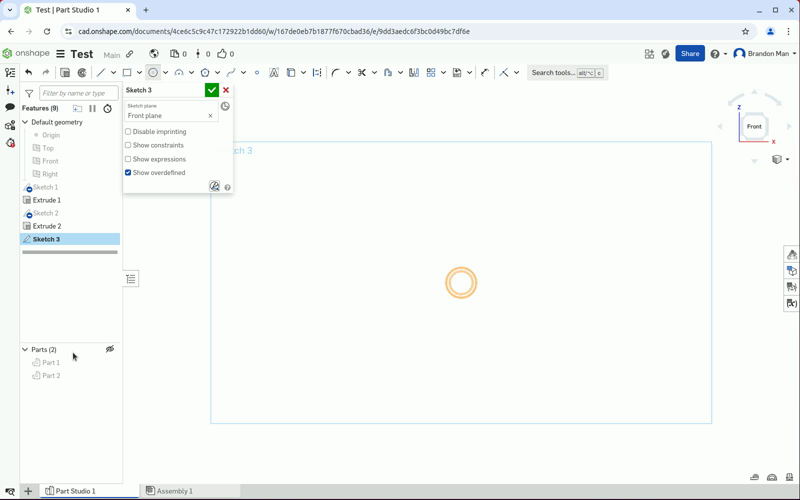
mouse_move(461, 282)
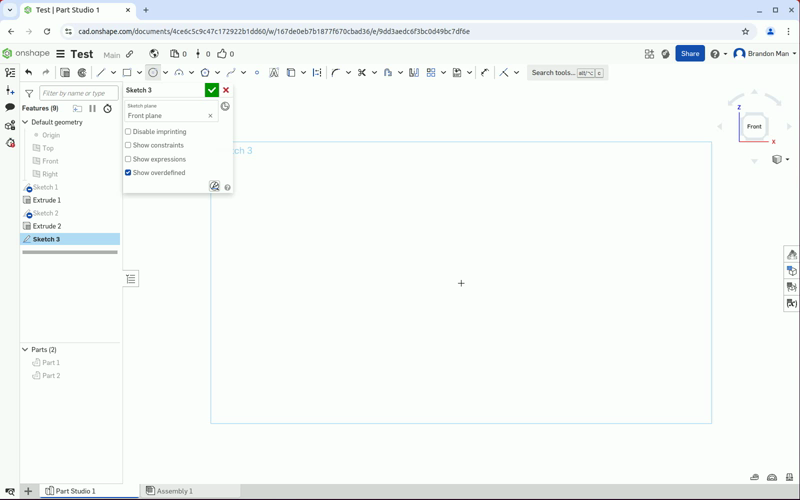
click(461, 282)
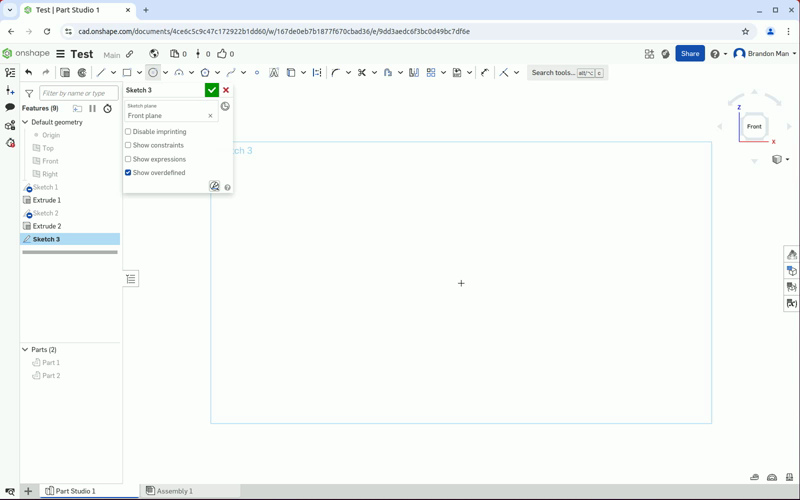
key_up(shift)
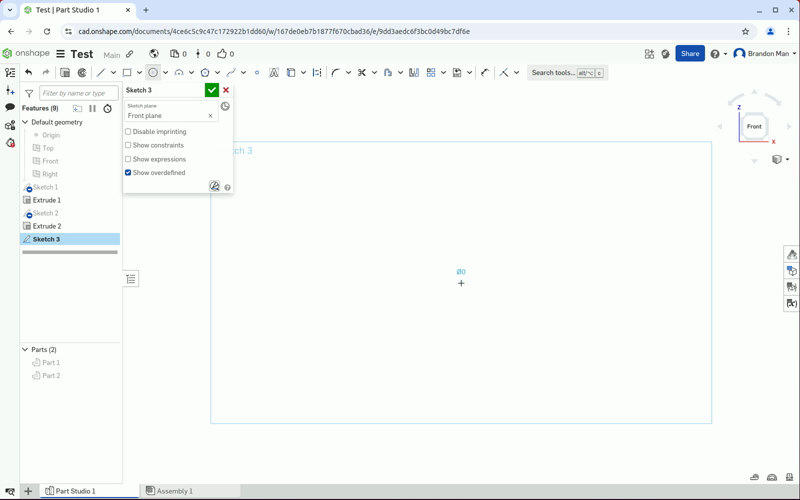
mouse_move(476, 282)
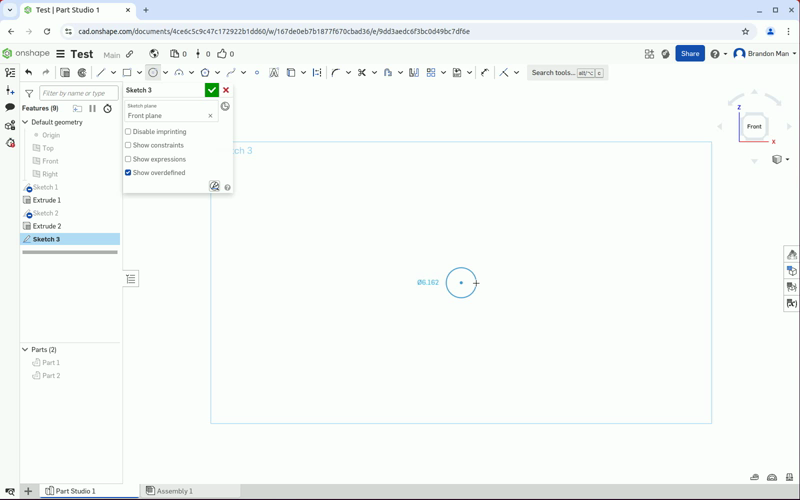
click(476, 282)
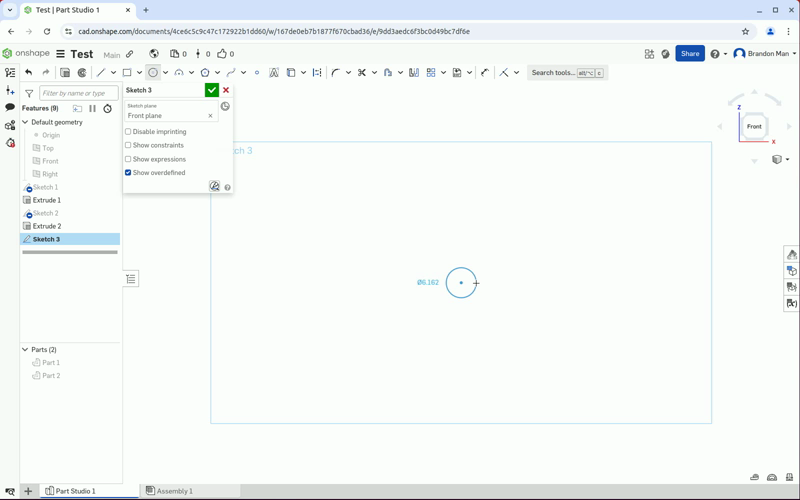
key(esc)
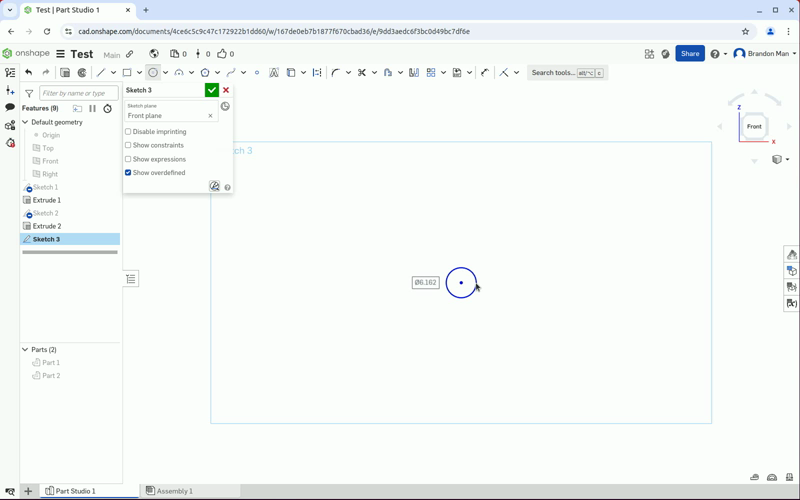
key(c)
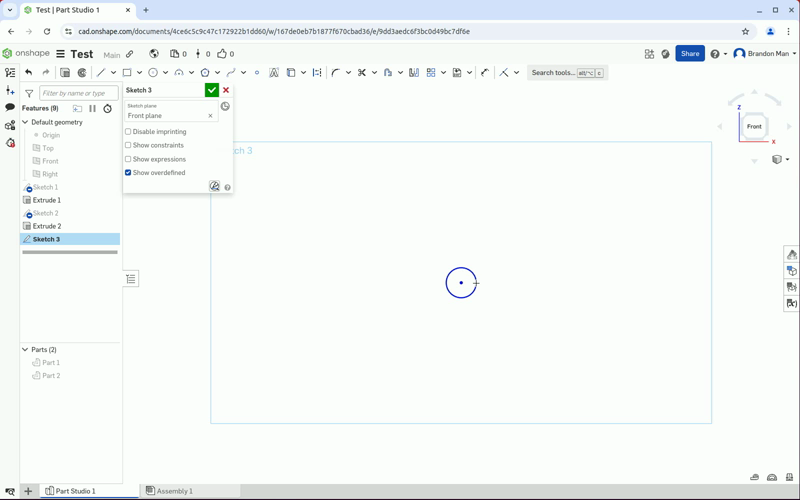
key_down(shift)
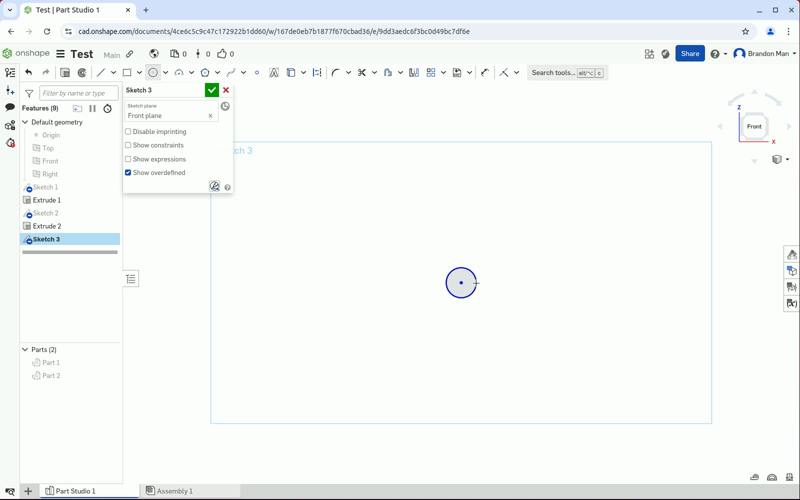
mouse_move(461, 282)
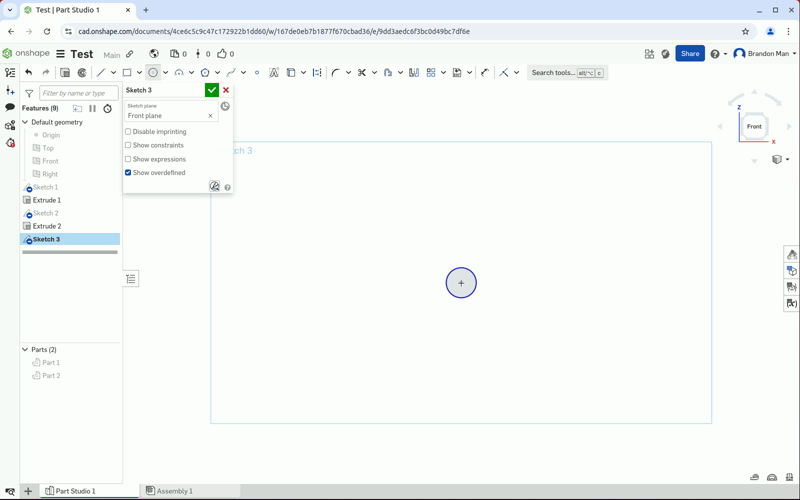
click(461, 282)
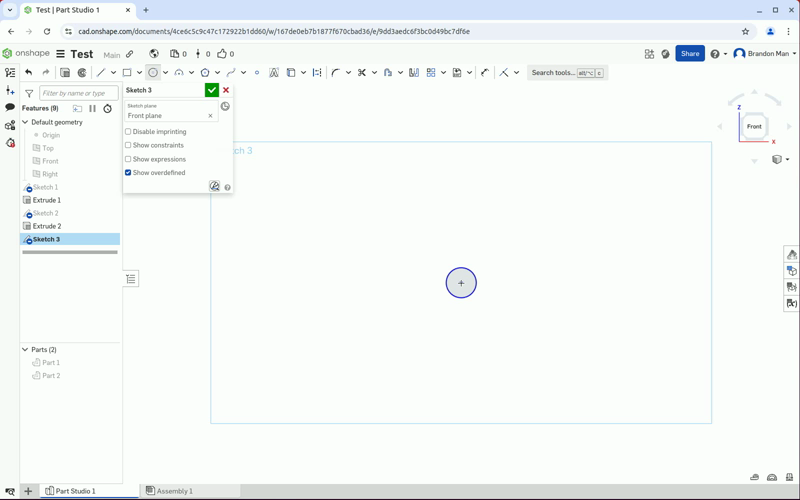
key_up(shift)
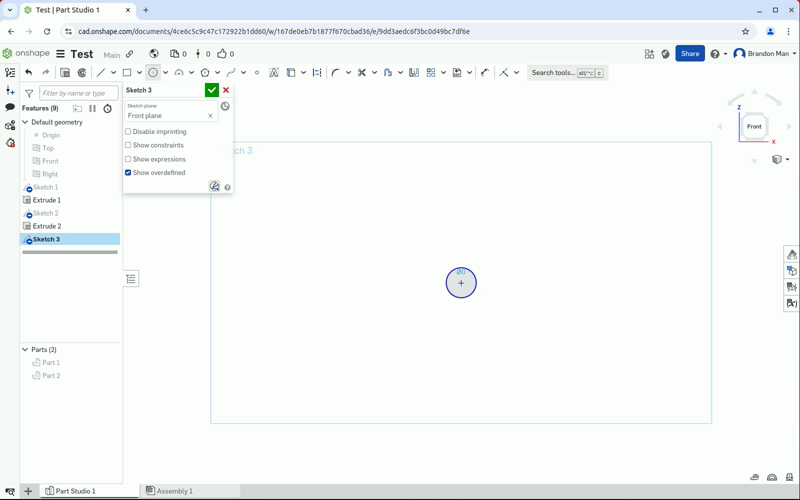
mouse_move(472, 282)
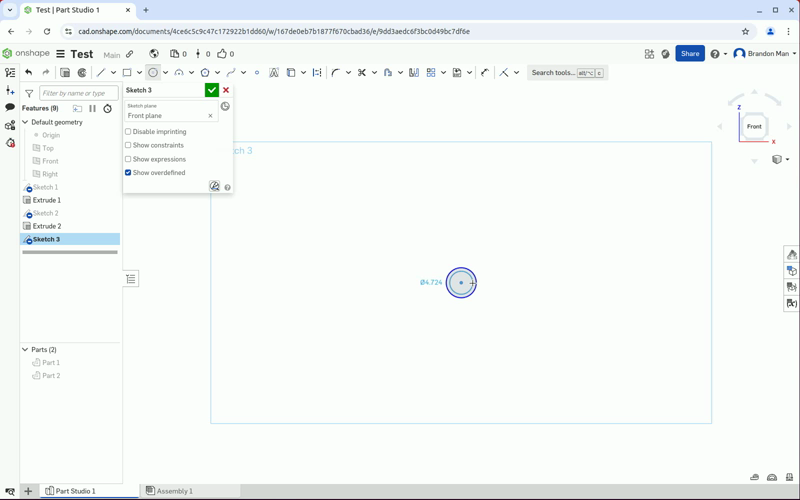
scroll(6)
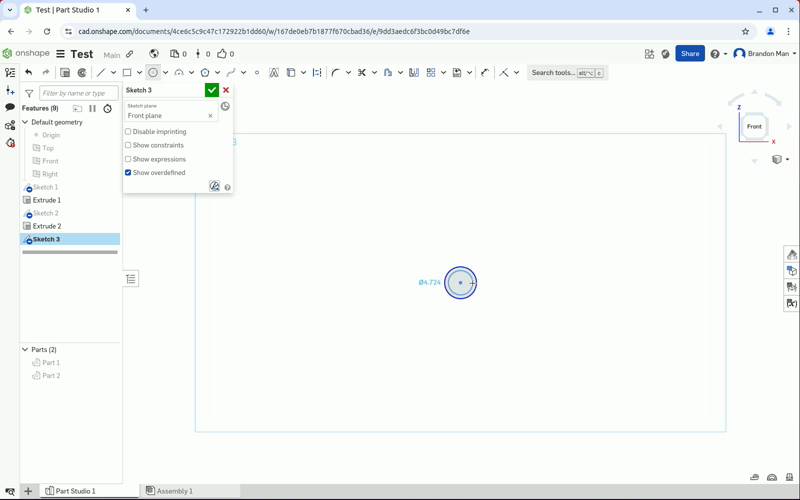
scroll(6)
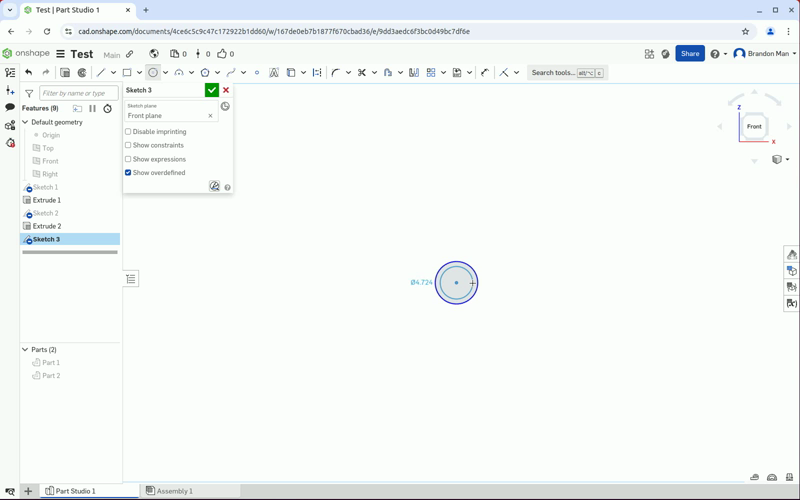
scroll(6)
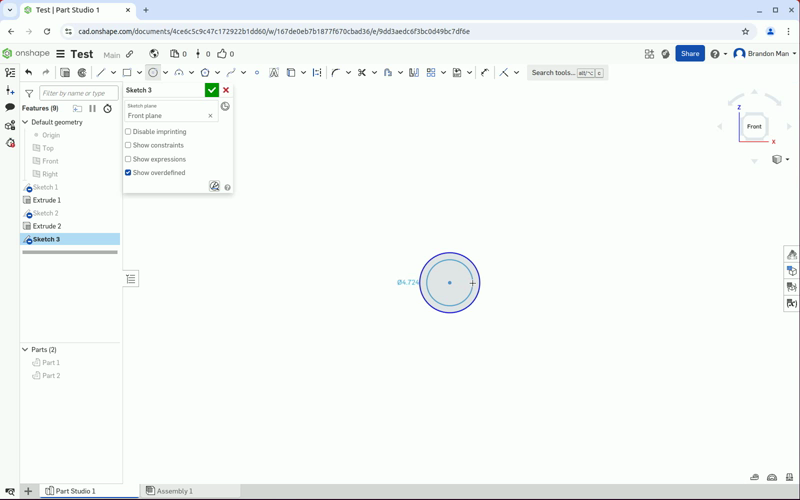
scroll(6)
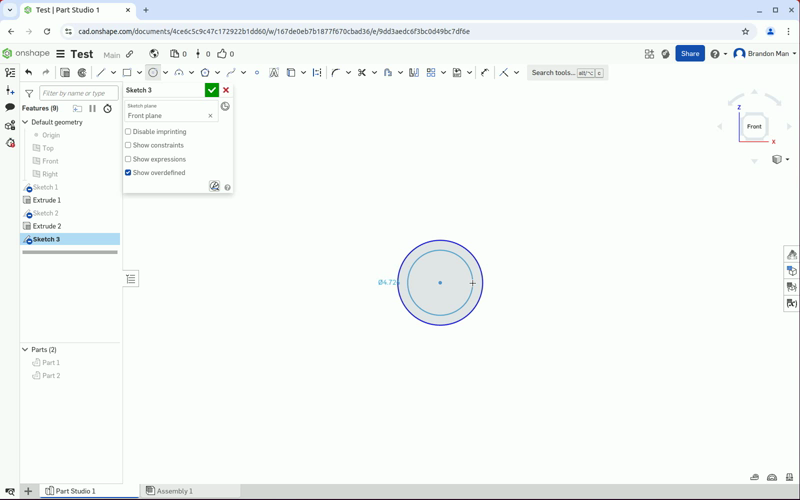
scroll(6)
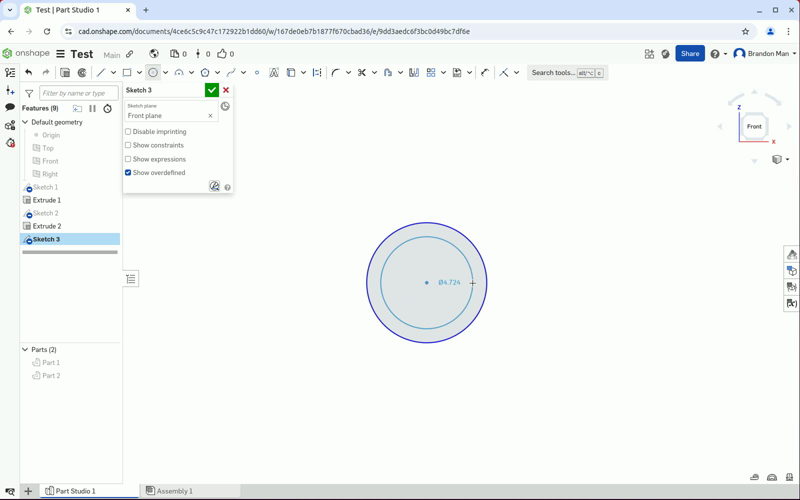
scroll(6)
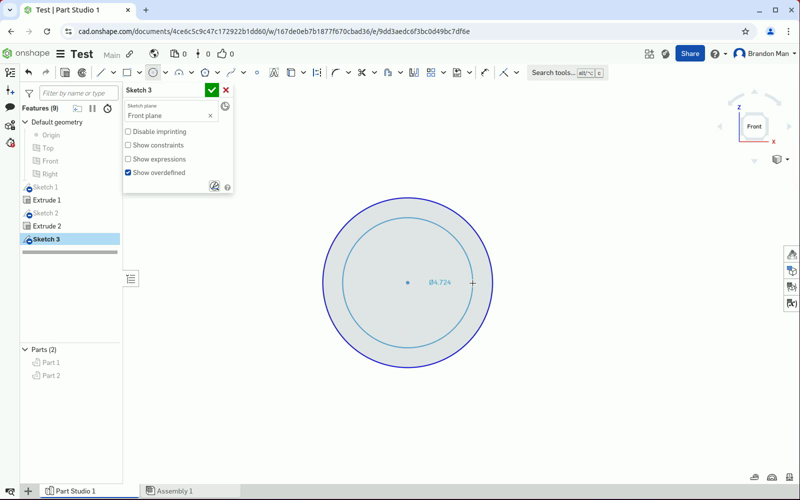
scroll(6)
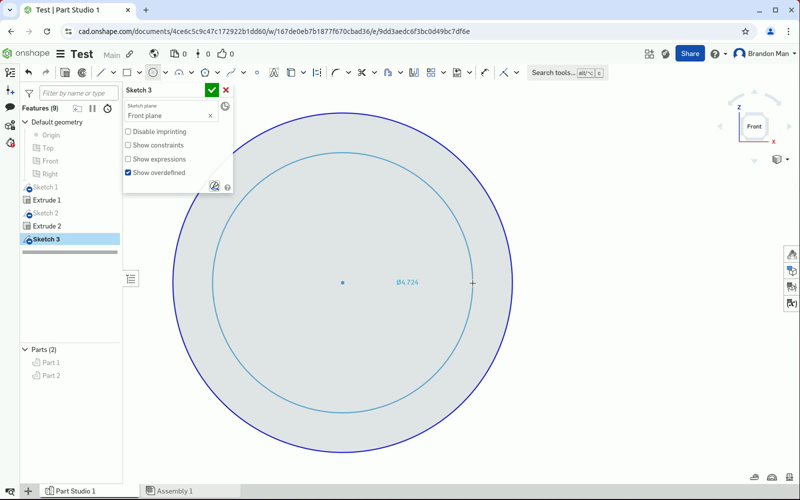
click(472, 282)
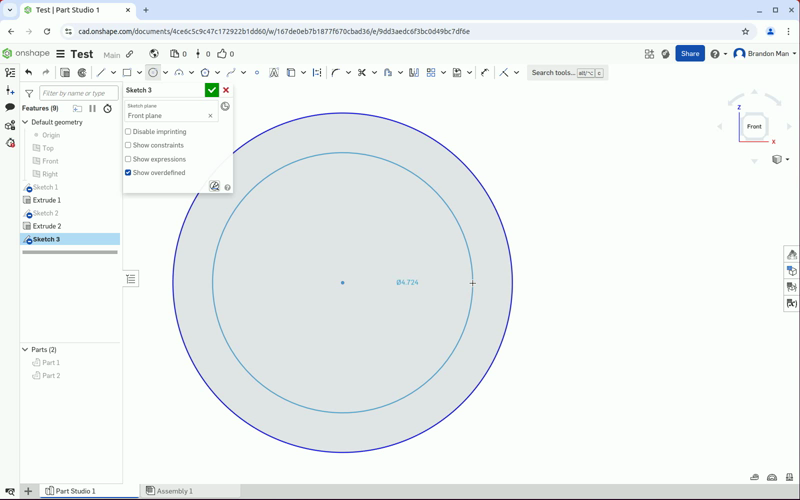
scroll(-6)
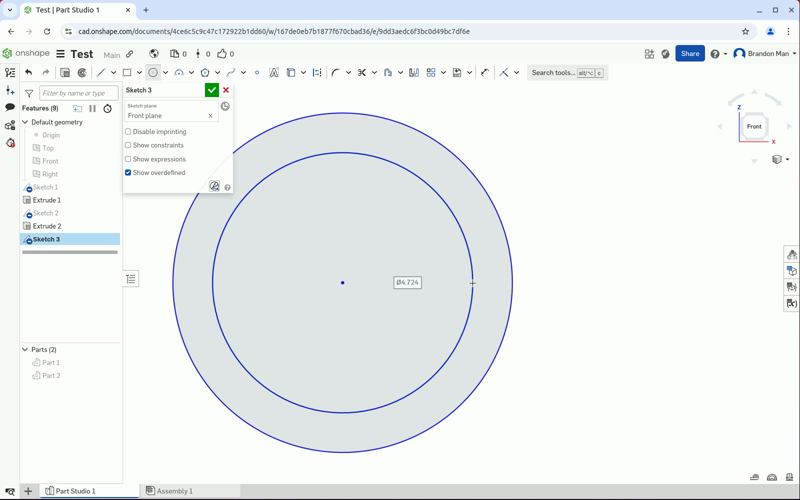
scroll(-6)
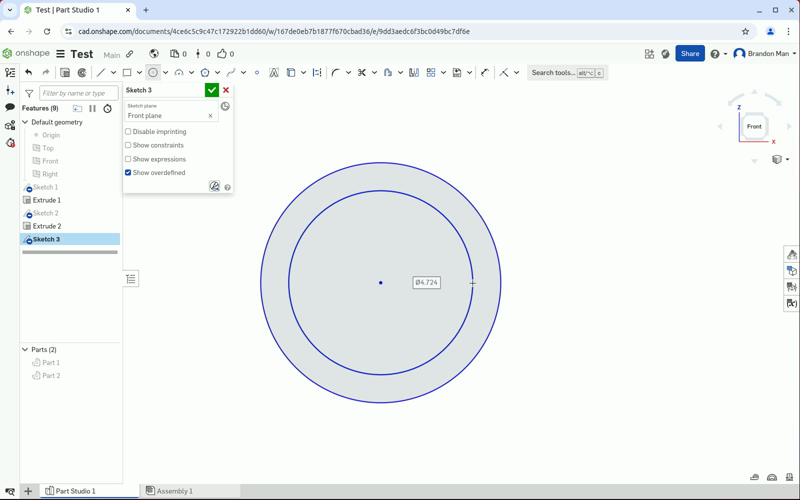
scroll(-6)
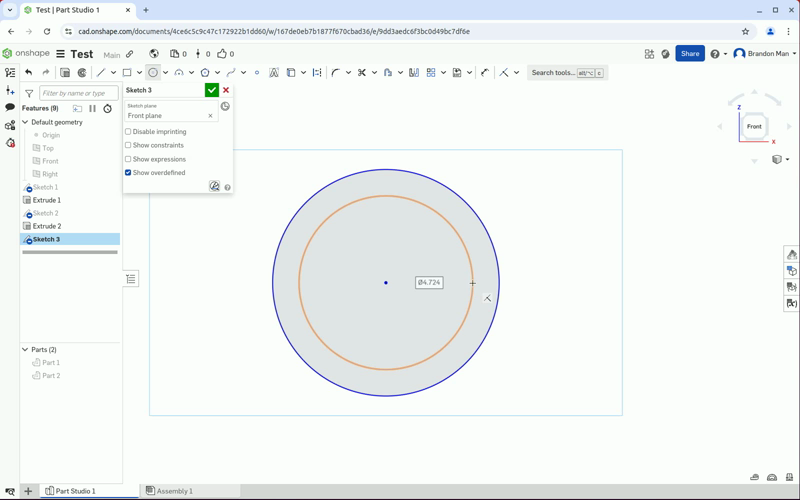
scroll(-6)
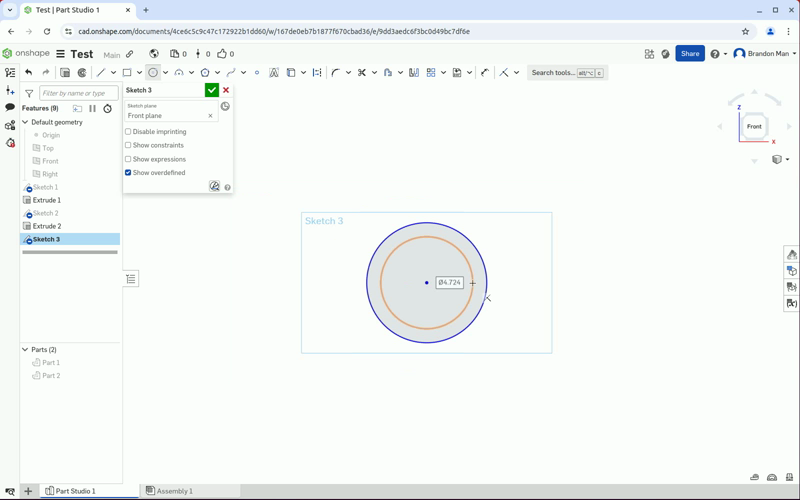
scroll(-6)
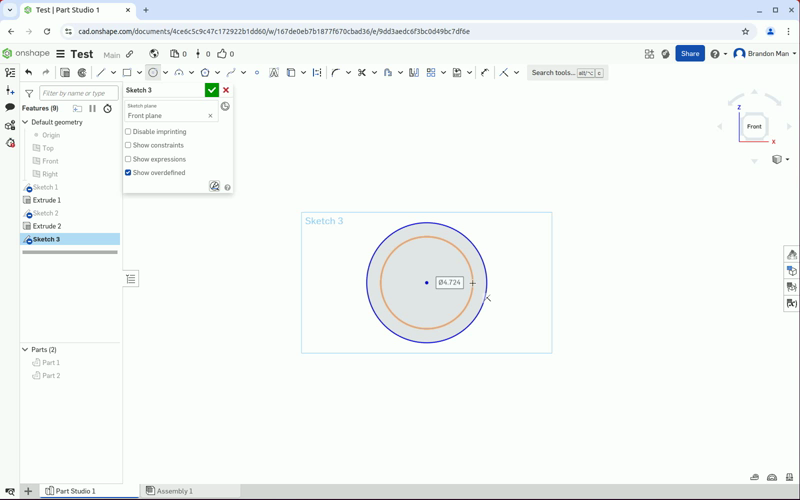
scroll(-6)
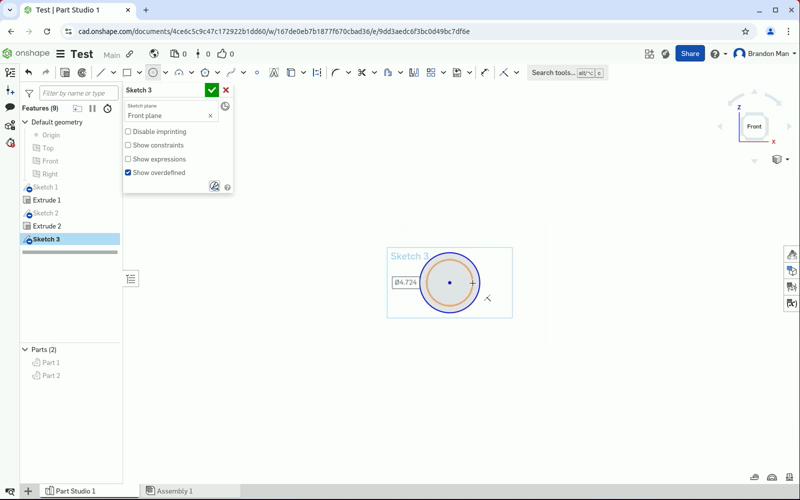
scroll(-6)
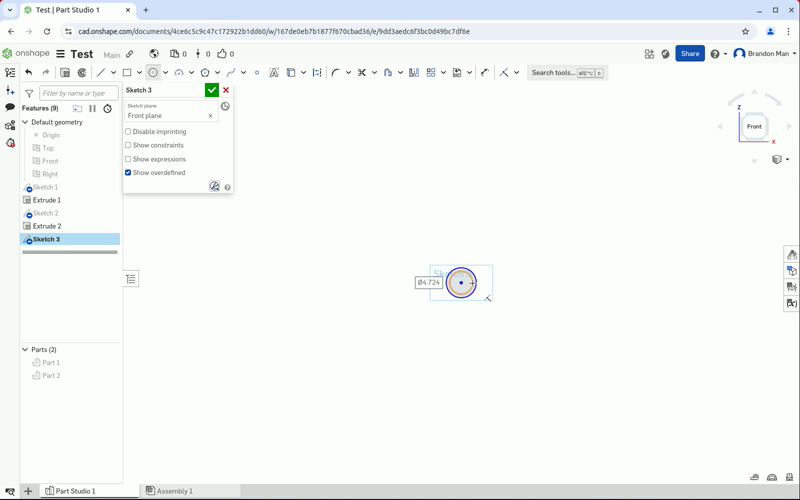
key(esc)
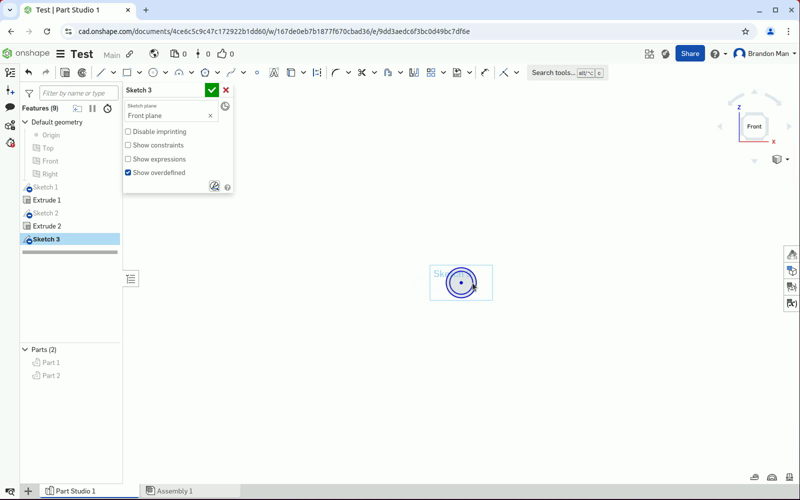
mouse_move(472, 276)
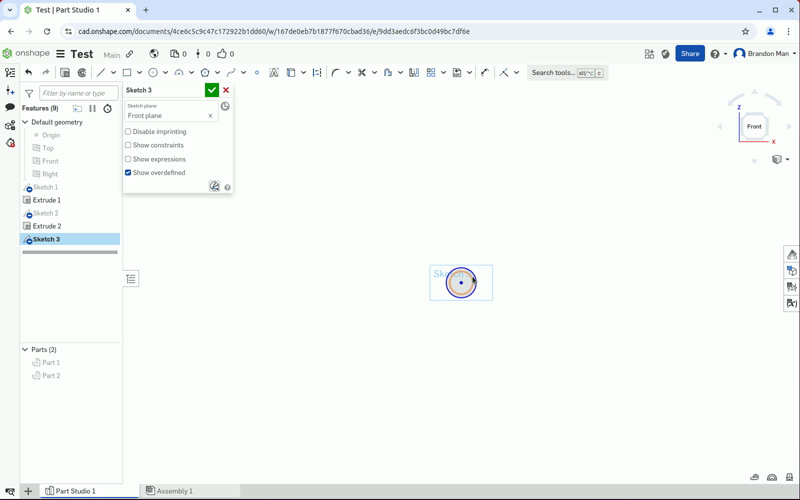
scroll(6)
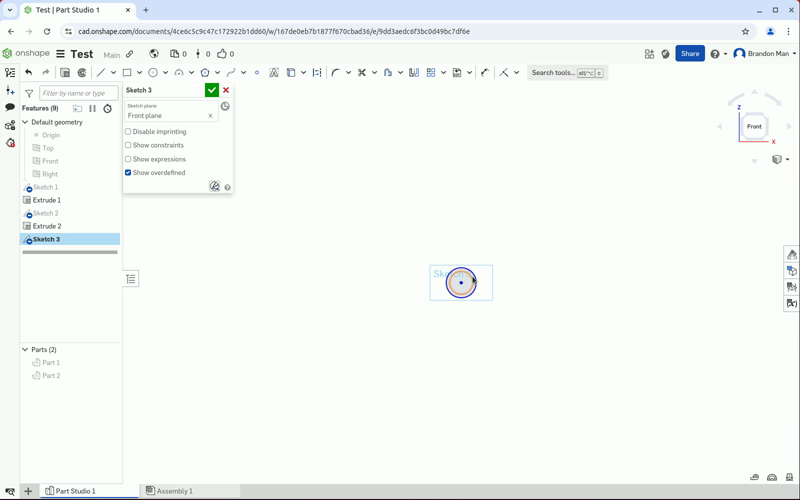
scroll(6)
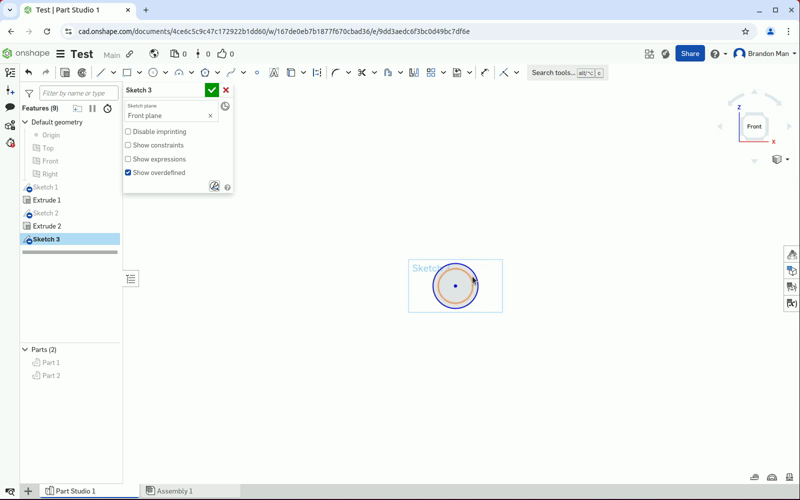
scroll(6)
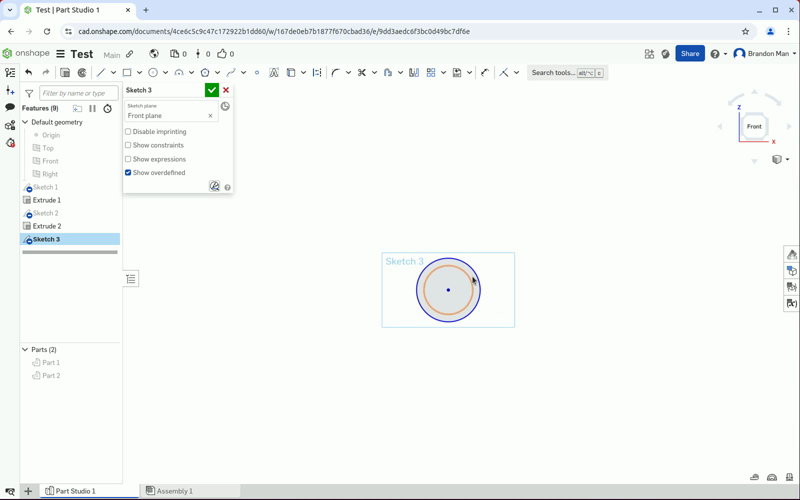
scroll(6)
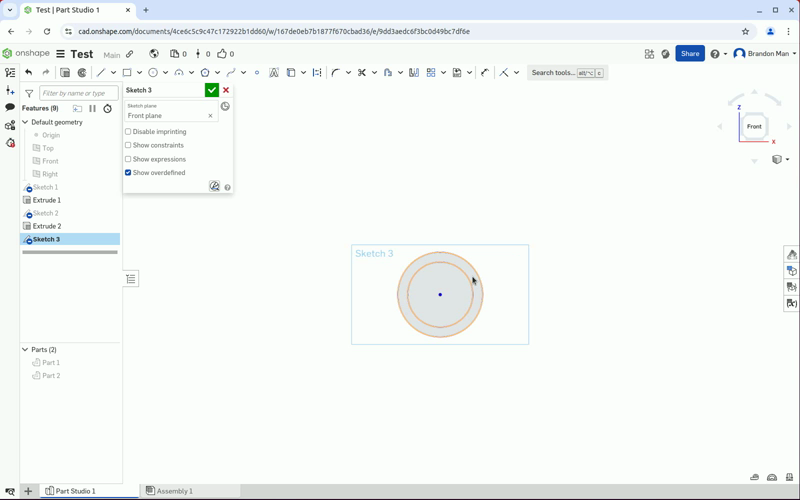
scroll(6)
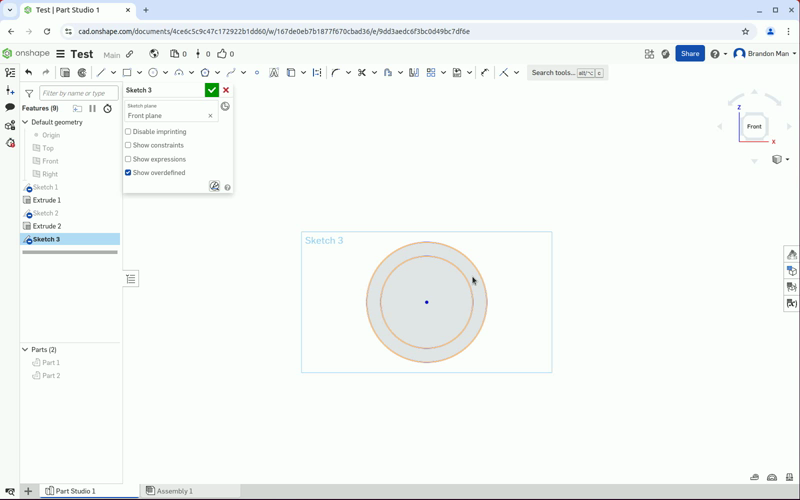
scroll(6)
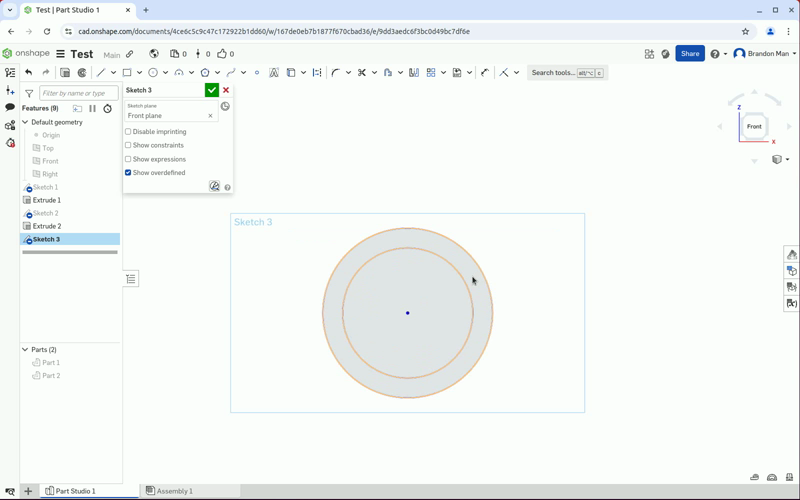
scroll(6)
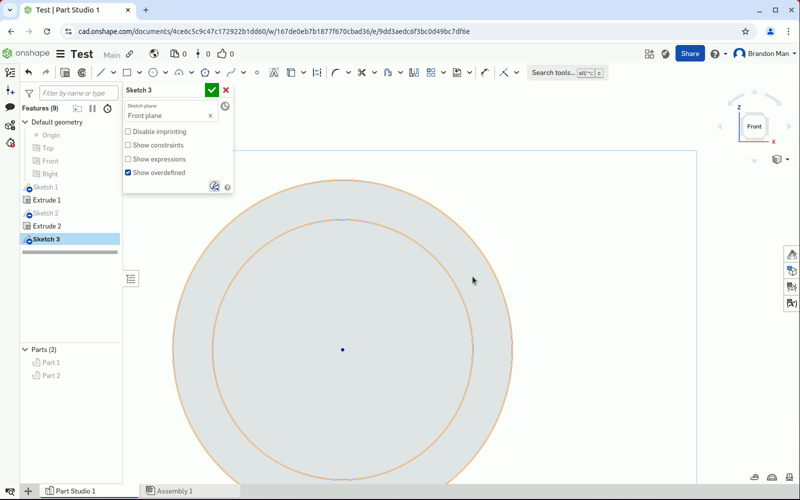
click(472, 276)
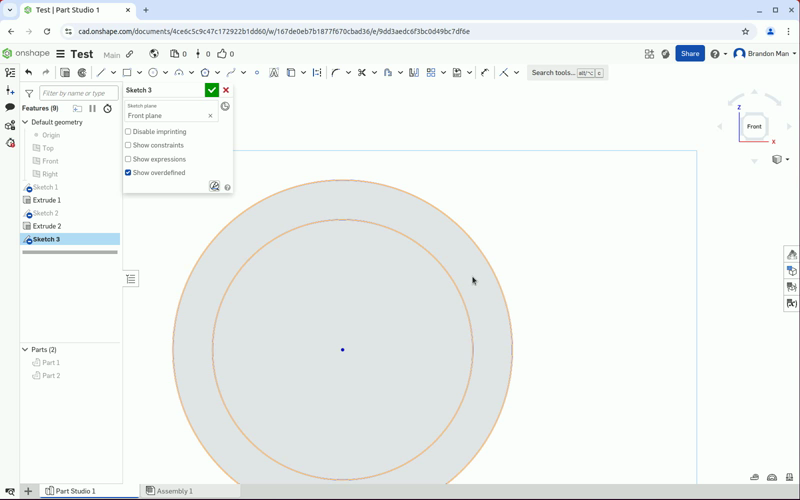
scroll(-6)
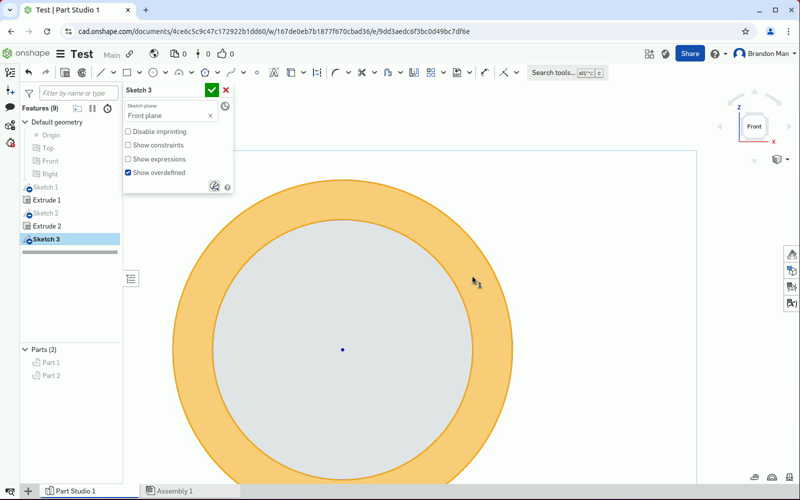
scroll(-6)
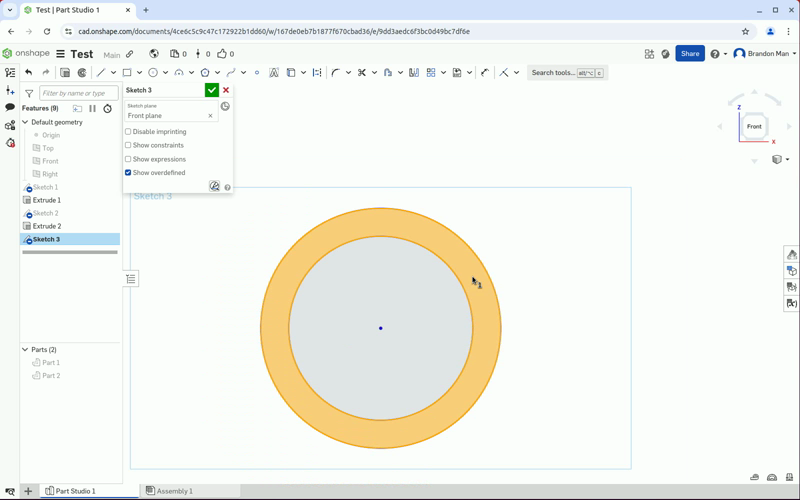
scroll(-6)
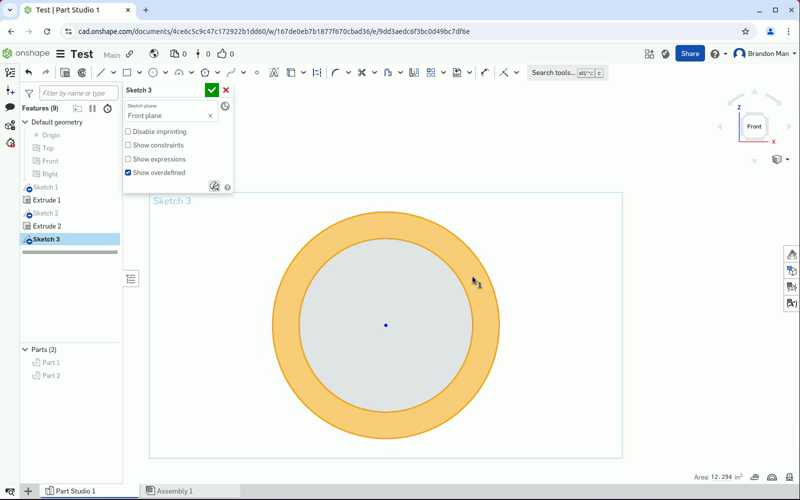
scroll(-6)
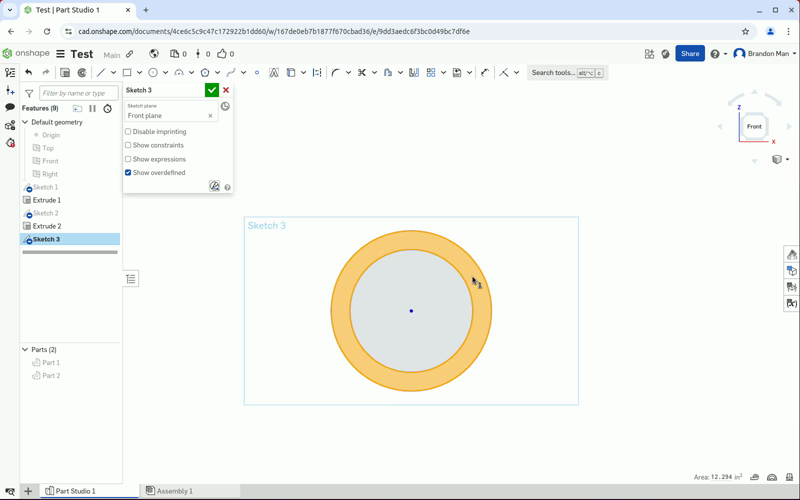
scroll(-6)
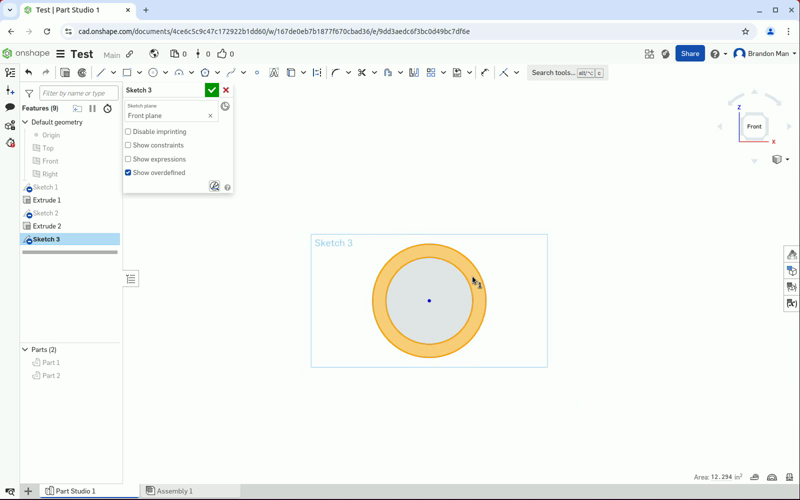
scroll(-6)
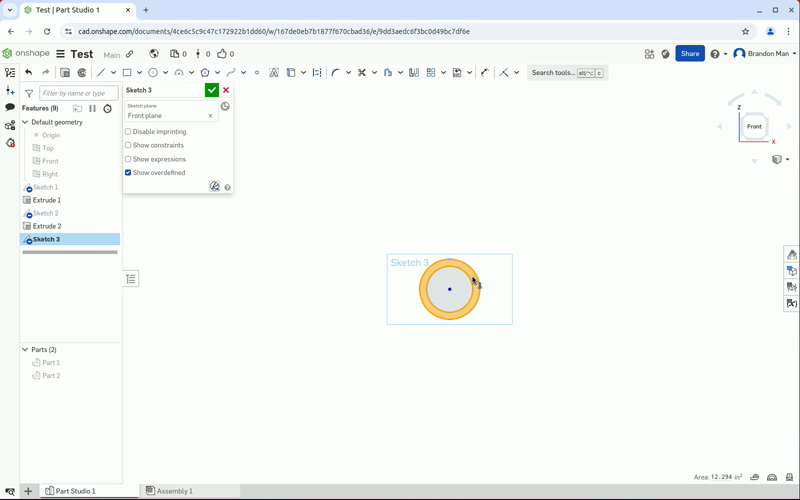
scroll(-6)
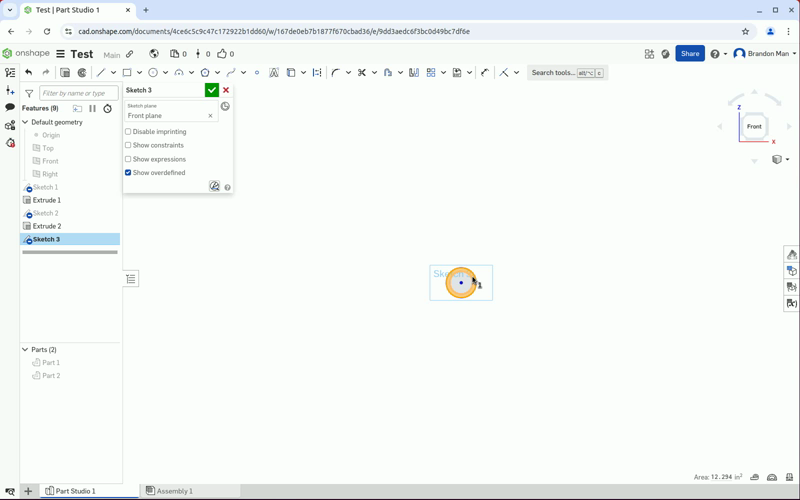
mouse_move(73, 352)
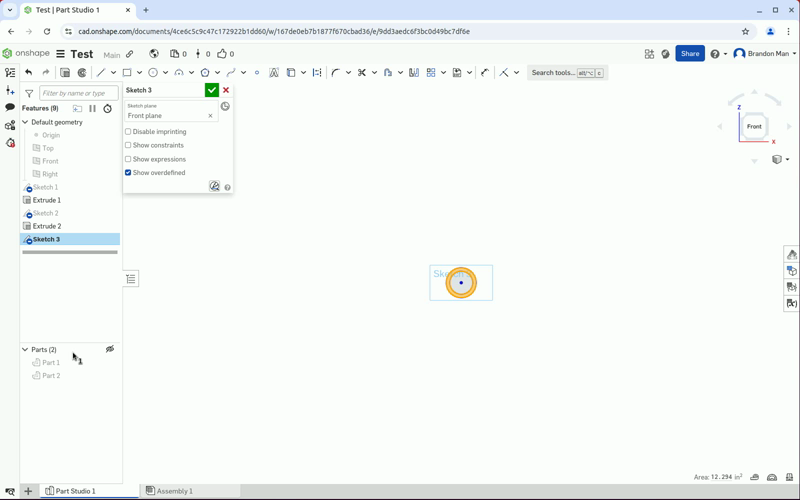
key(shift+y)
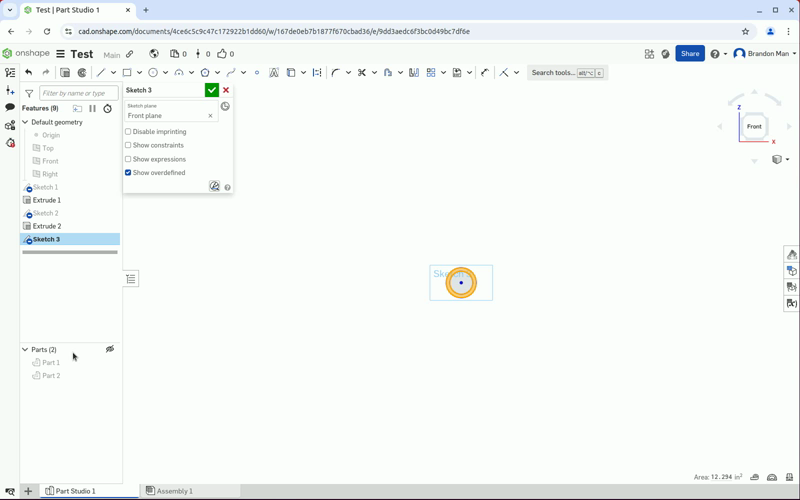
key(shift+e)
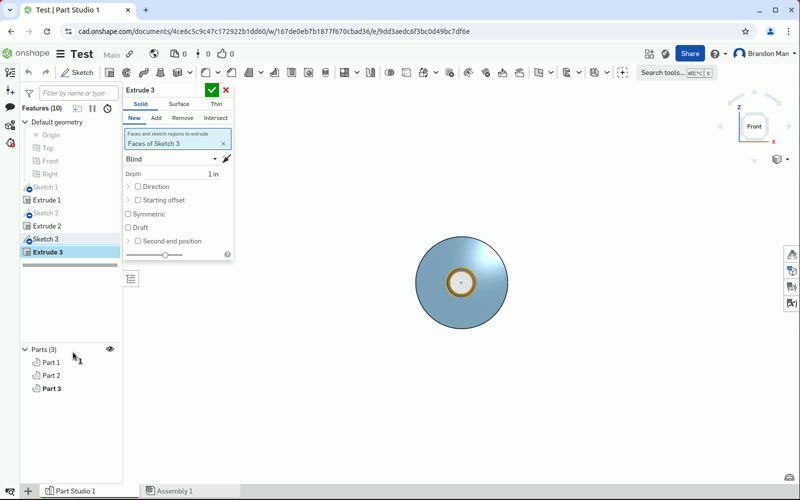
mouse_move(143, 106)
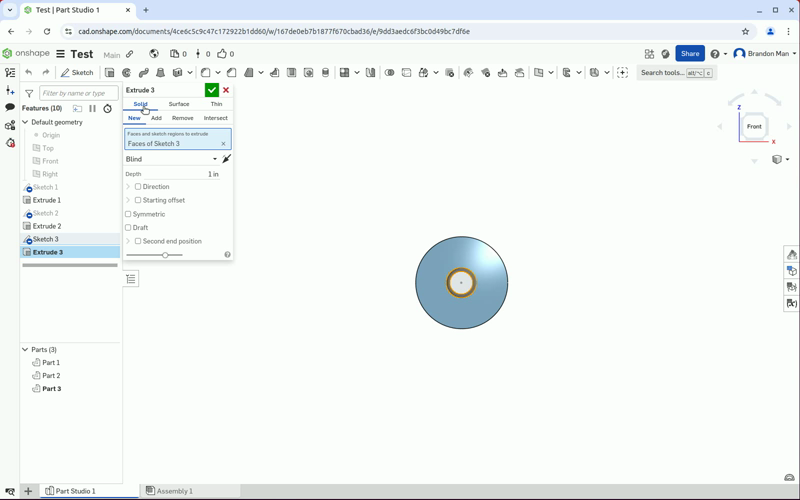
click(143, 106)
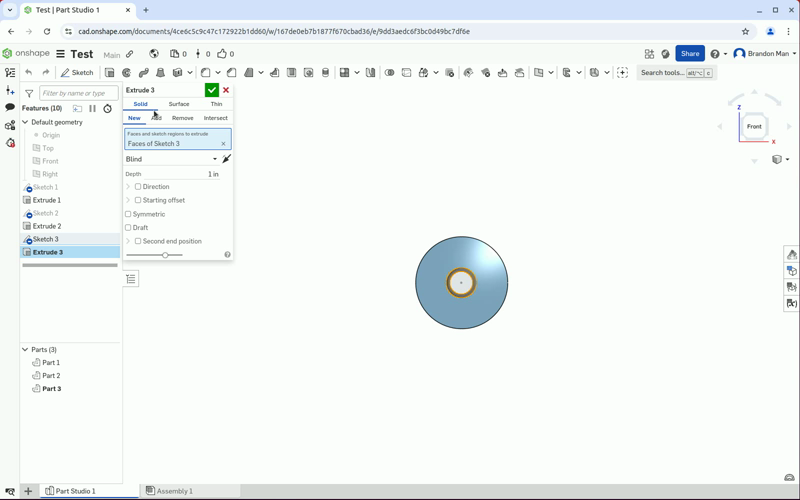
mouse_move(186, 120)
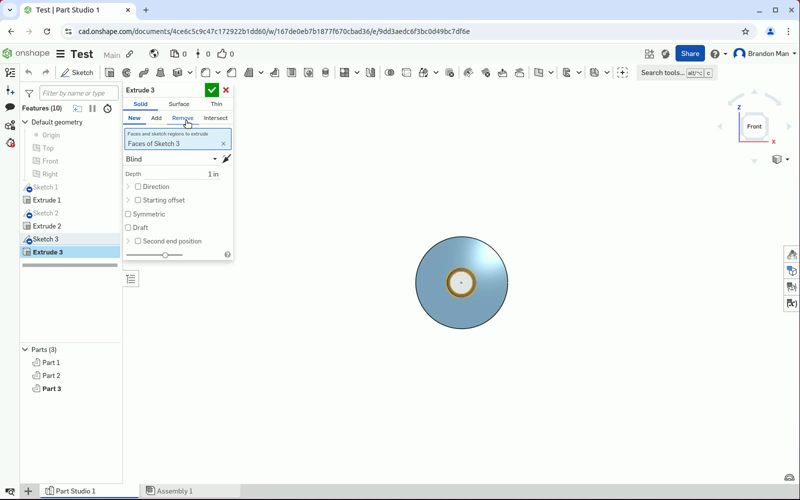
click(186, 120)
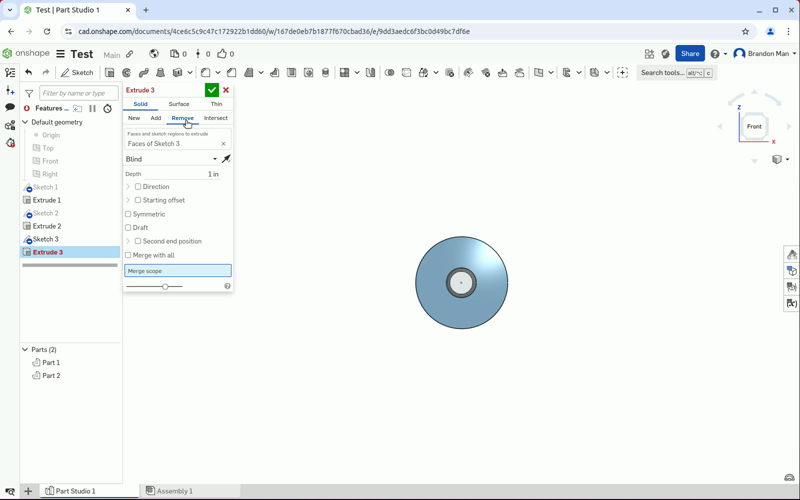
key(tab, 4)
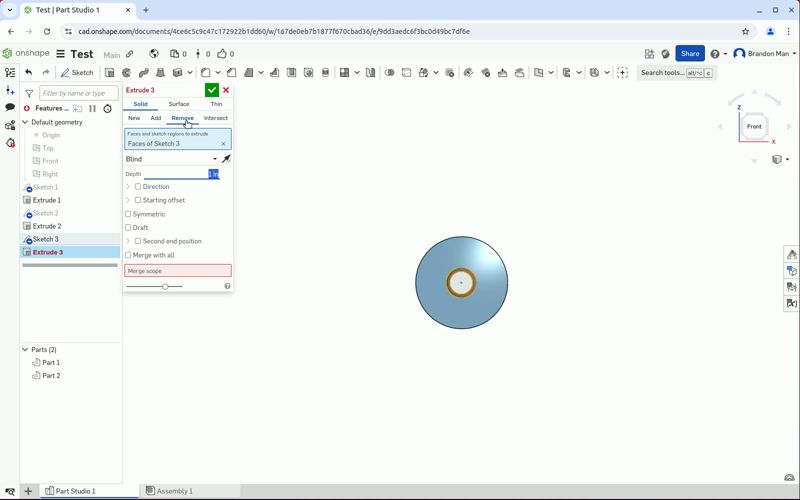
text(-11.554)
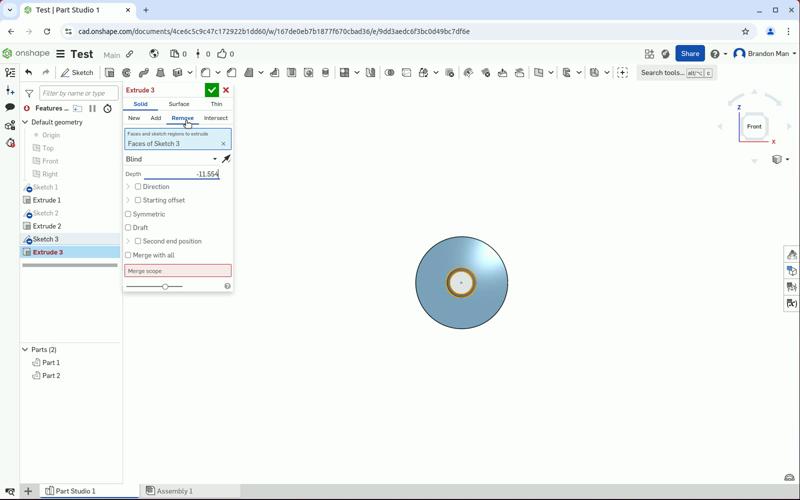
key(tab, 6)
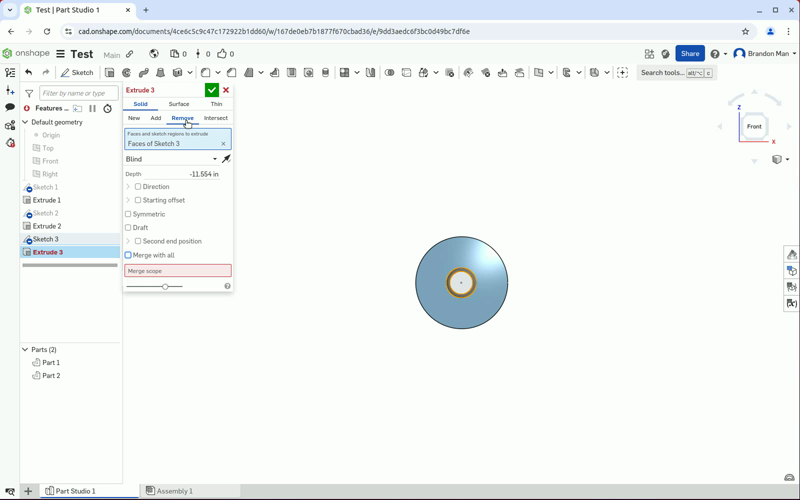
key(space)
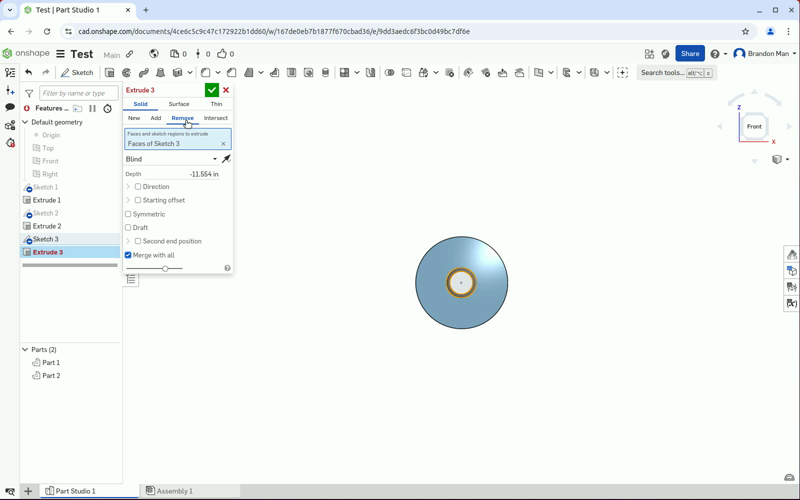
key(enter)
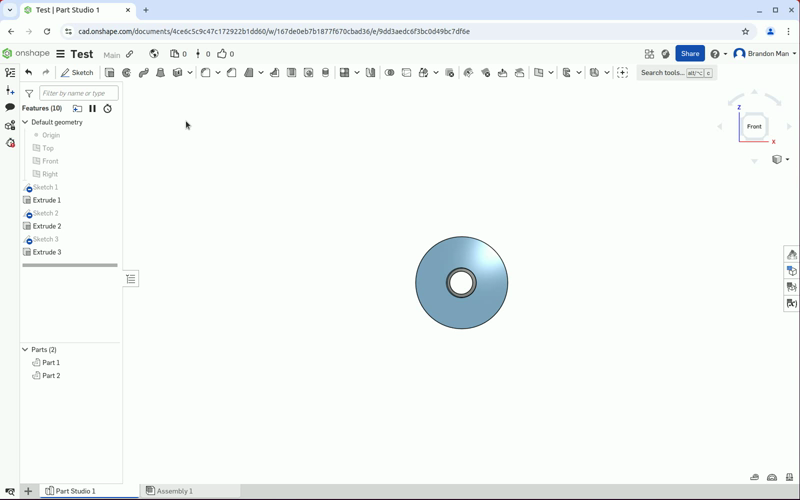
key(shift+h)
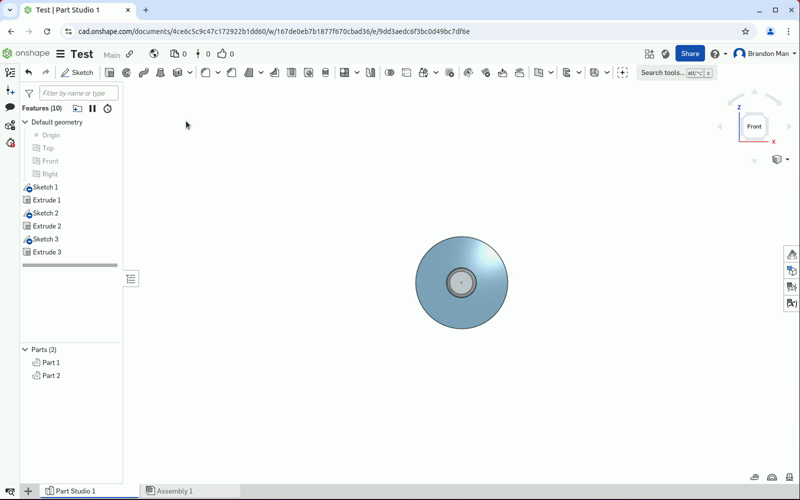
key(shift+h)
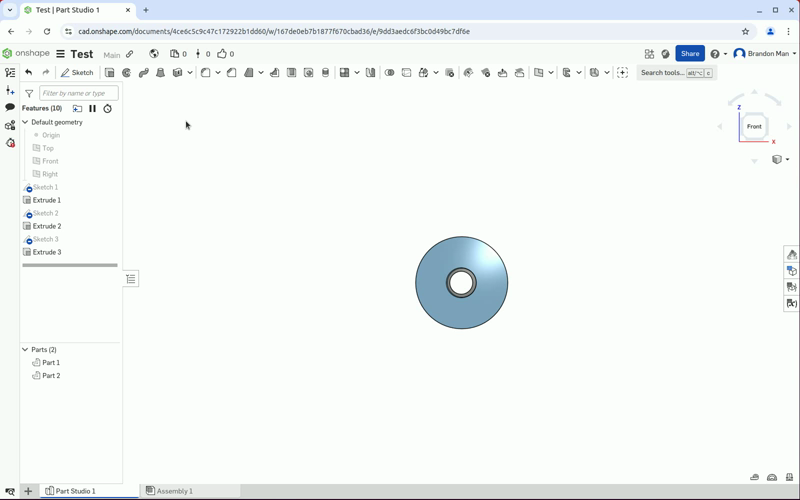
mouse_move(73, 189)
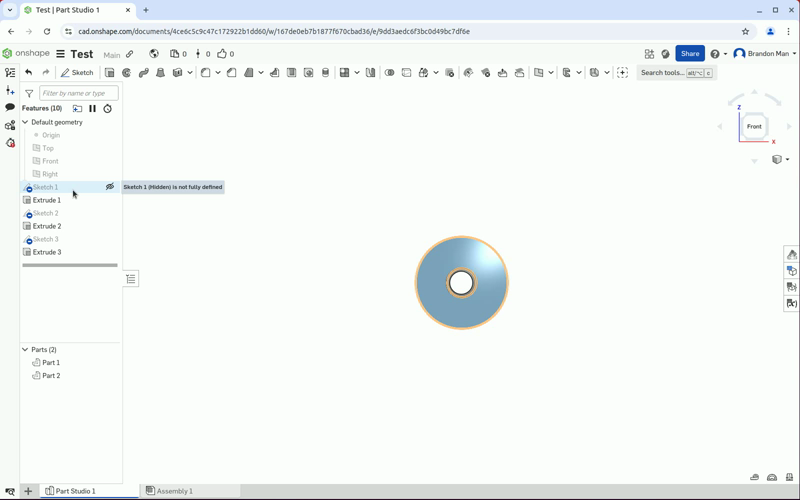
click(73, 189)
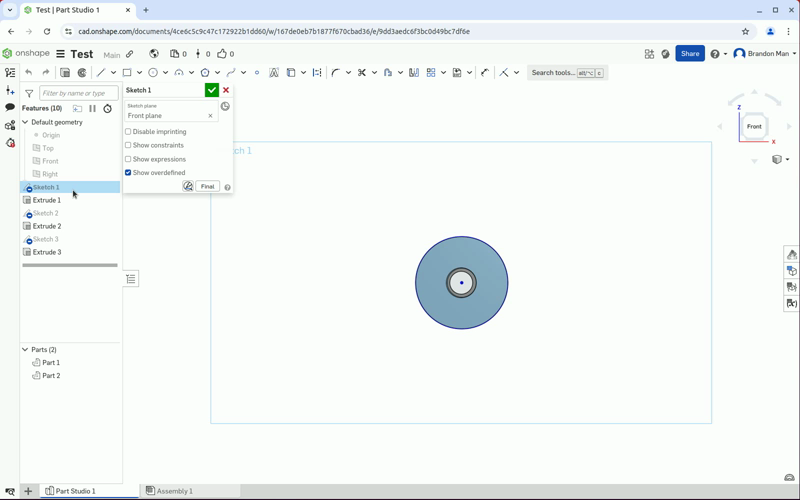
mouse_move(229, 92)
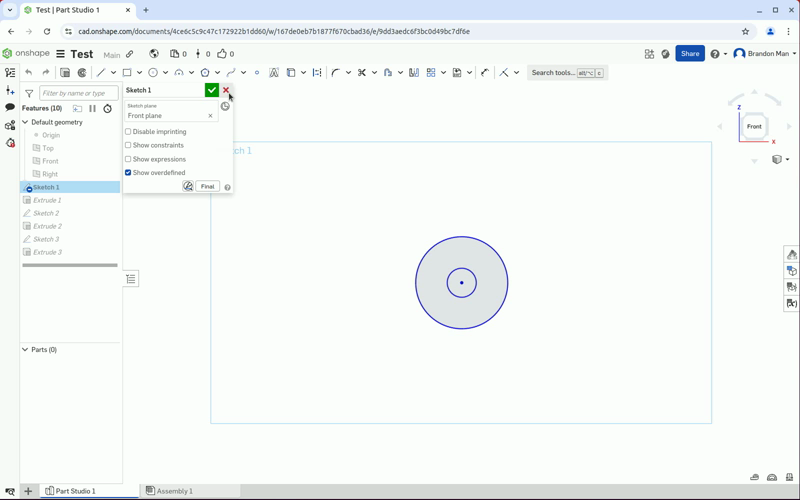
click(229, 92)
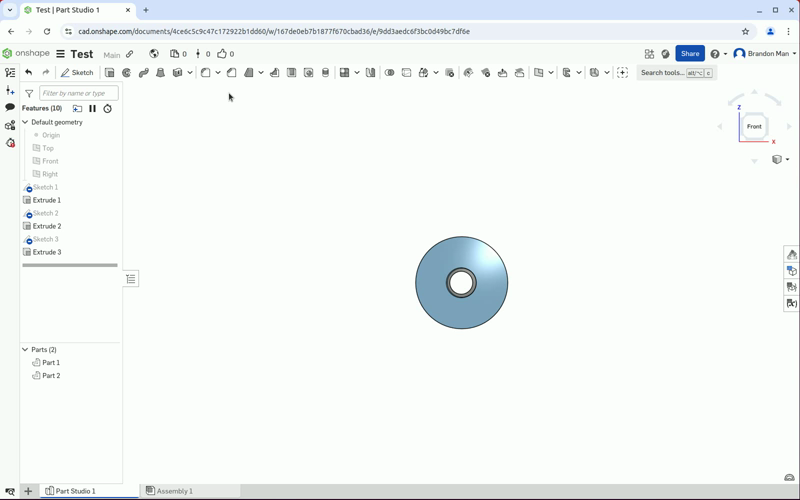
mouse_move(73, 352)
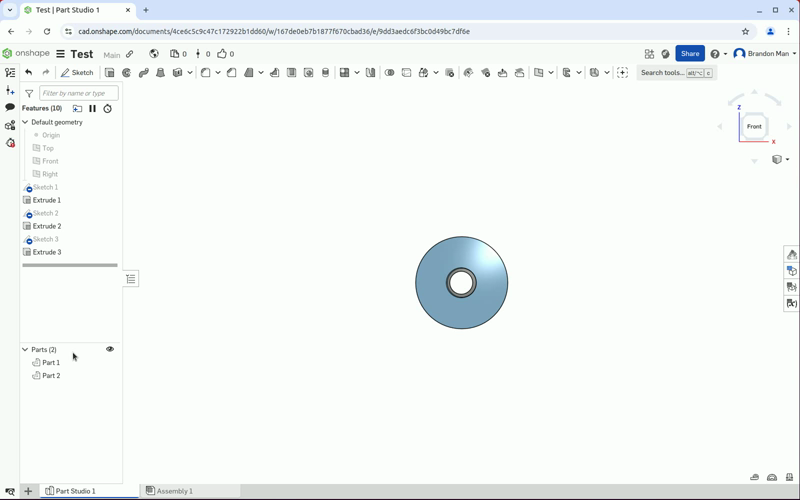
key(y)
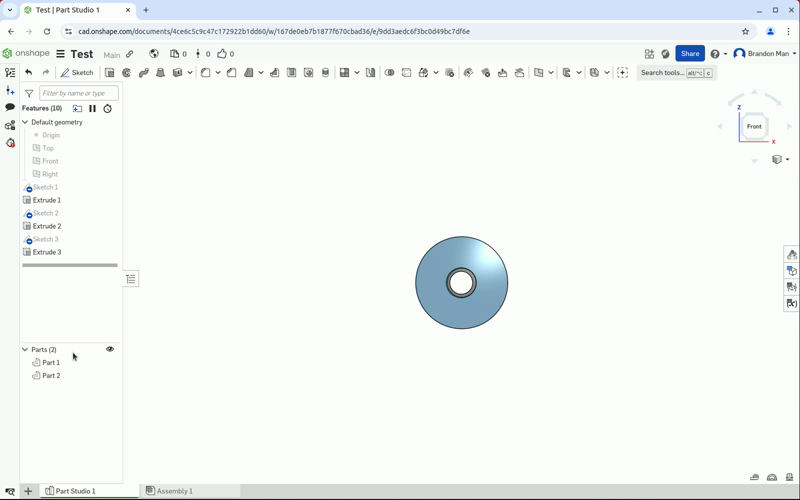
key(shift+p)
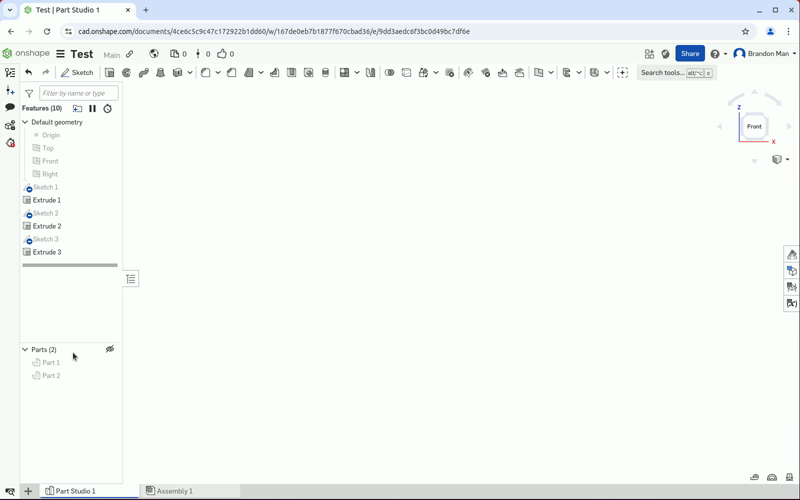
key(space)
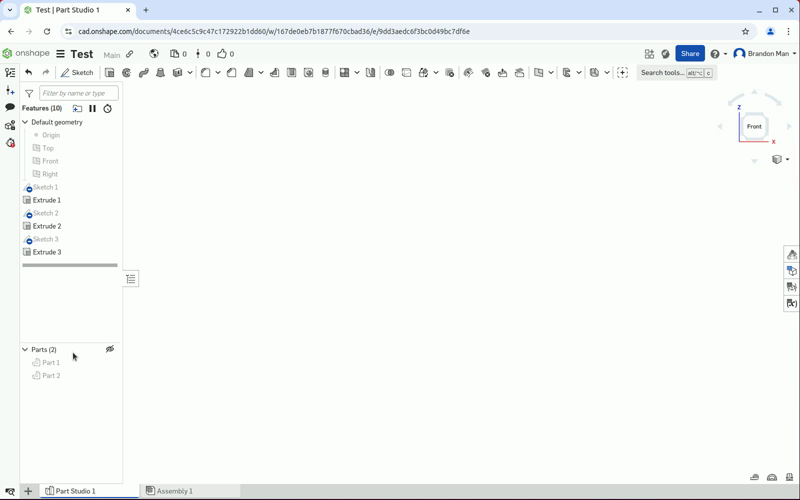
key_down(shift)
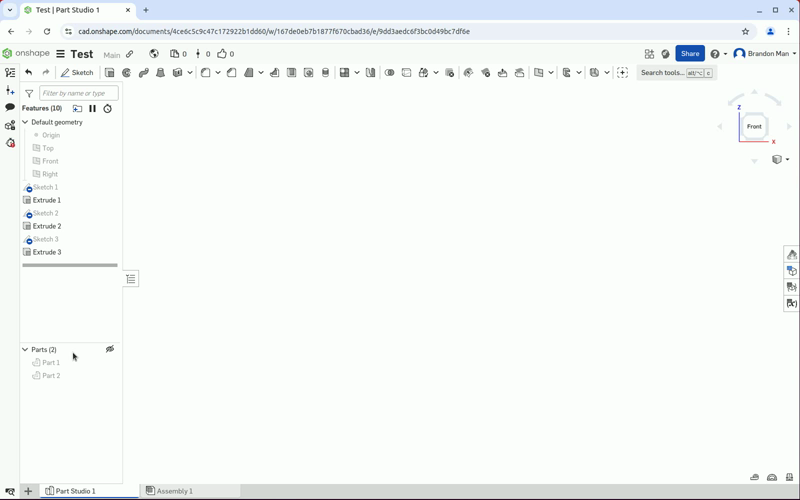
key(left)
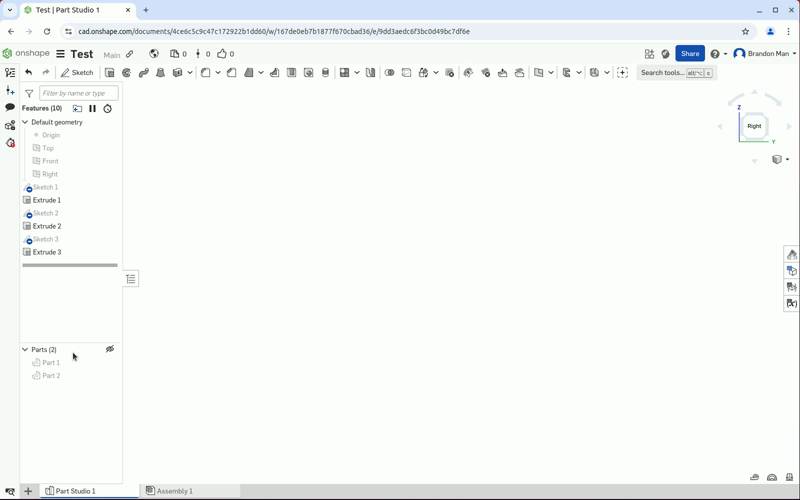
key_up(shift)
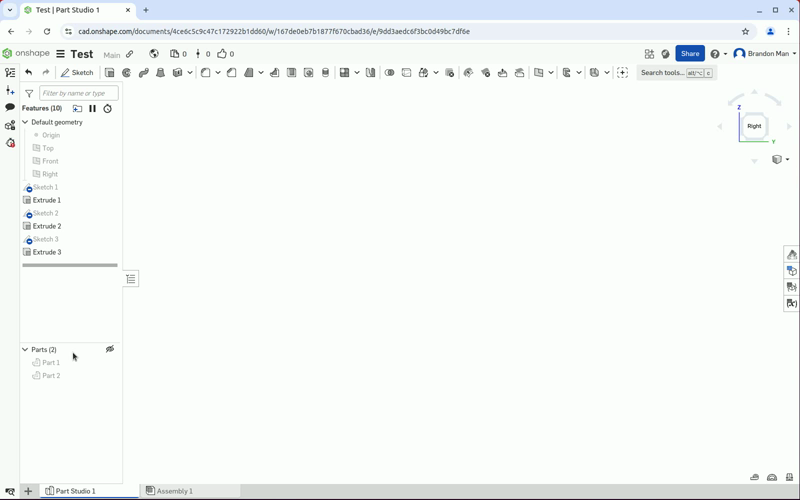
mouse_move(73, 352)
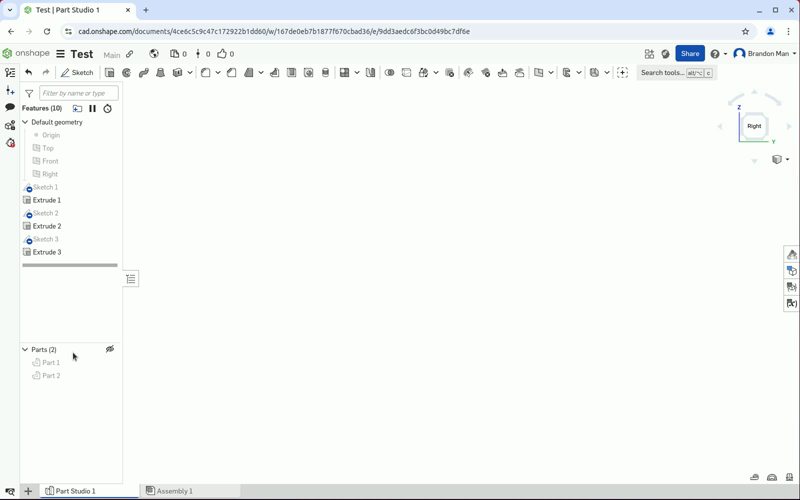
key(shift+y)
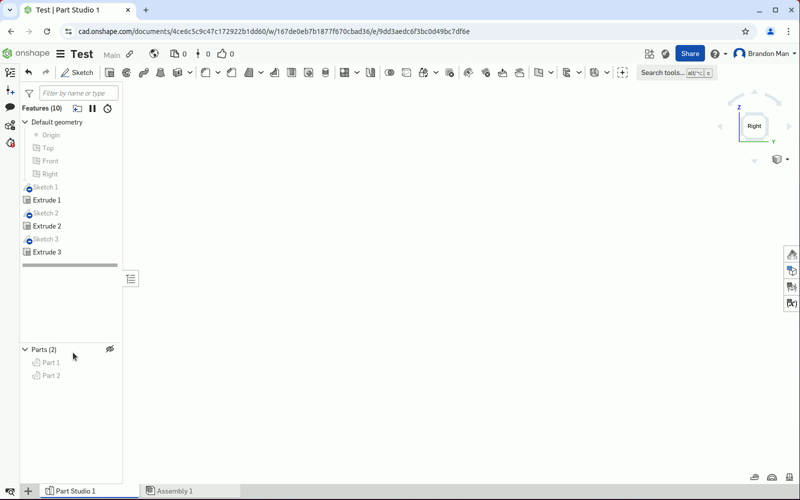
key(shift+s)
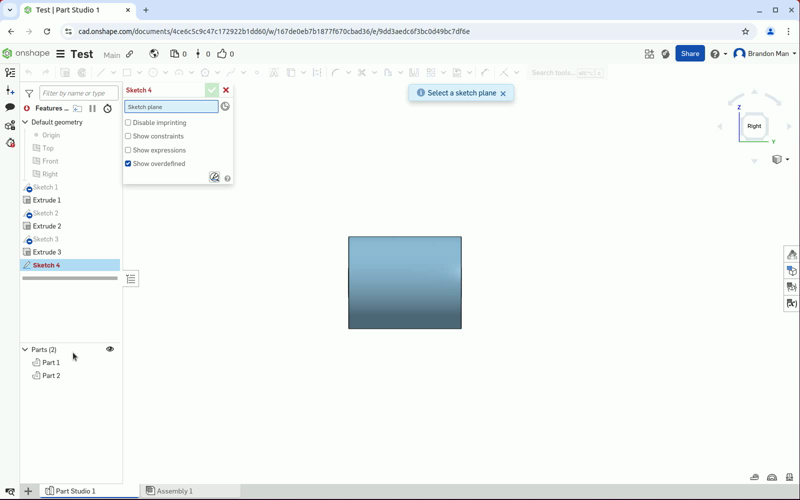
mouse_move(73, 176)
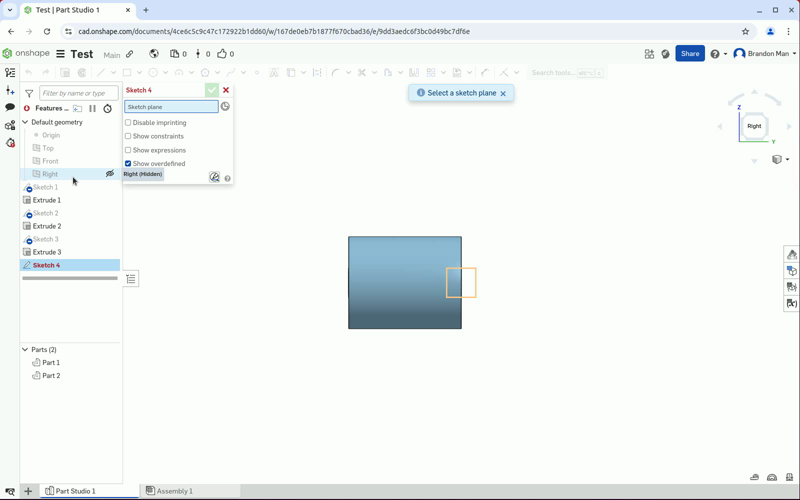
click(73, 176)
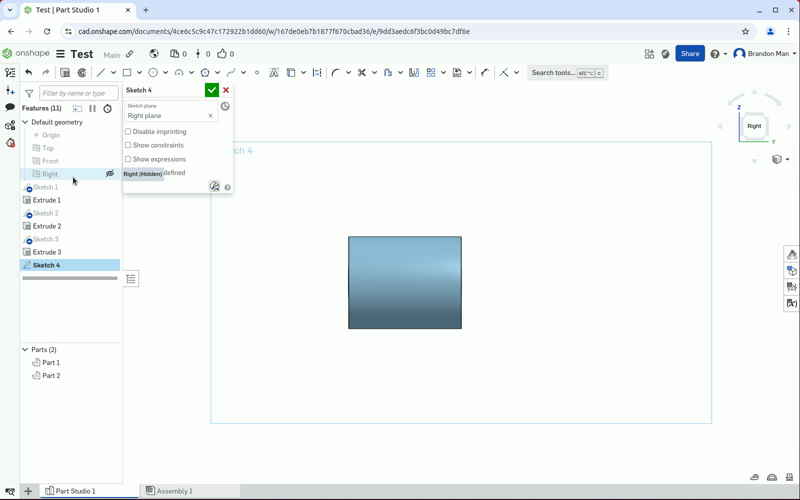
mouse_move(73, 352)
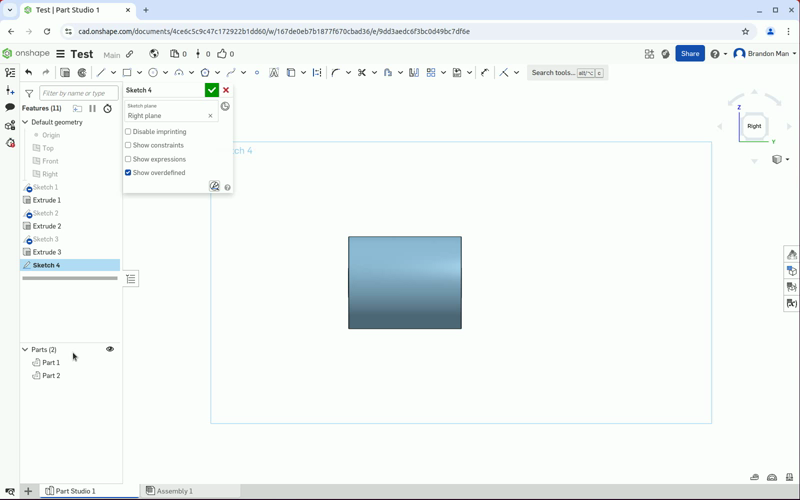
key(y)
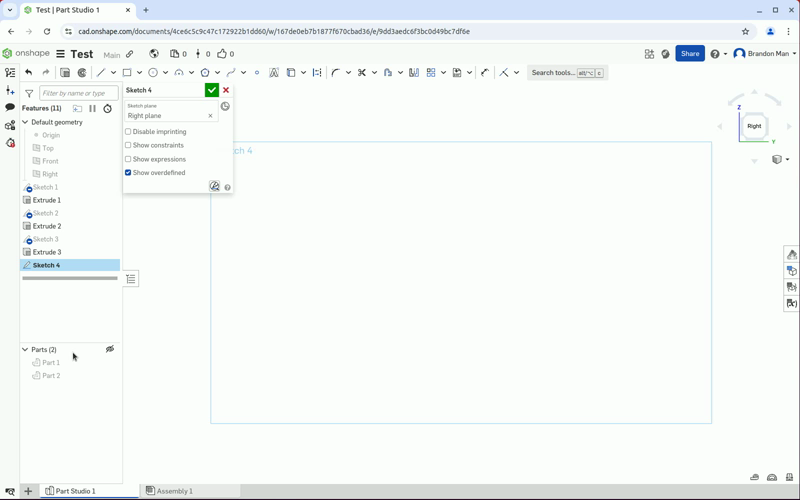
key(c)
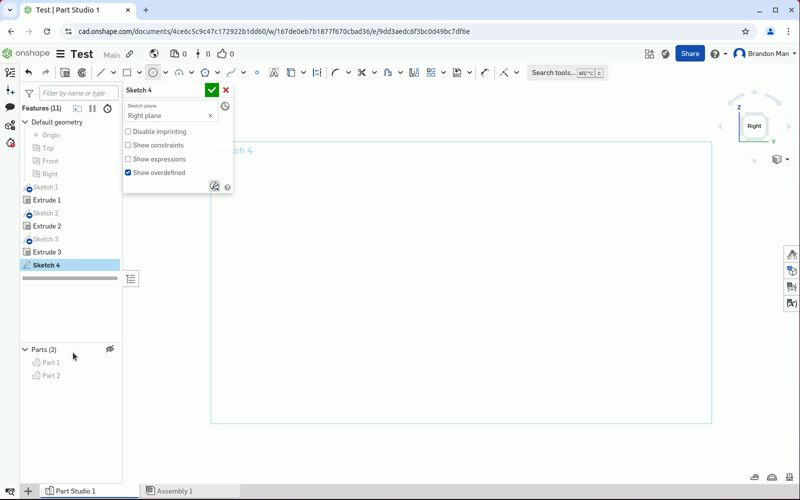
key_down(shift)
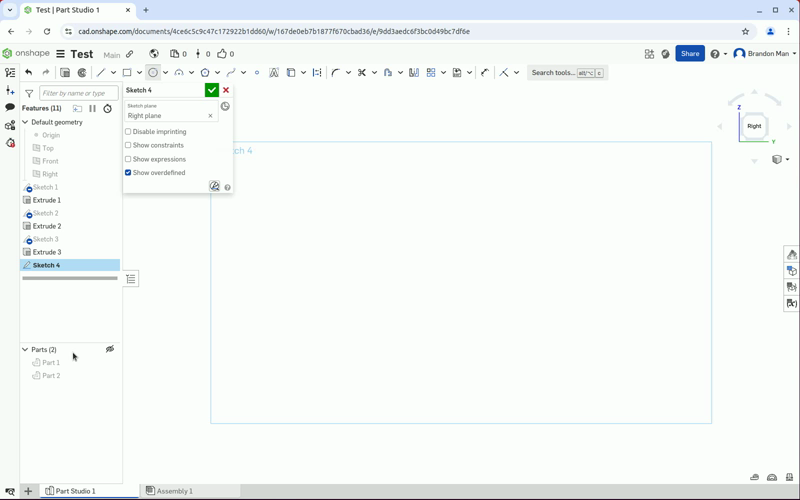
mouse_move(445, 252)
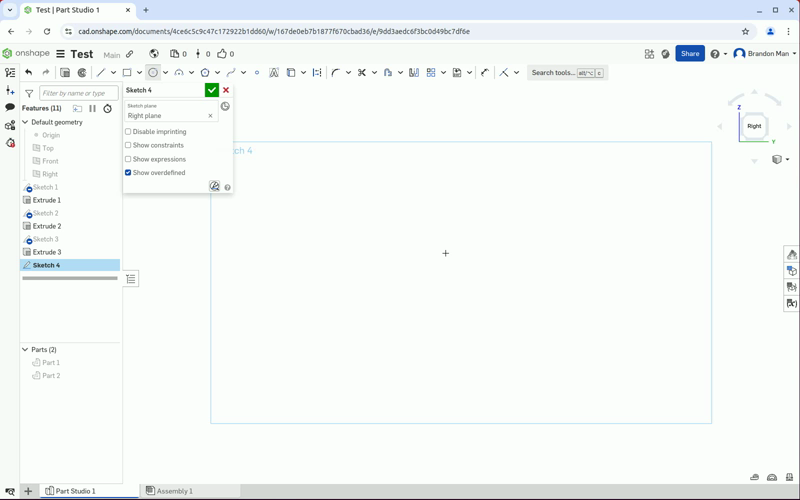
click(445, 252)
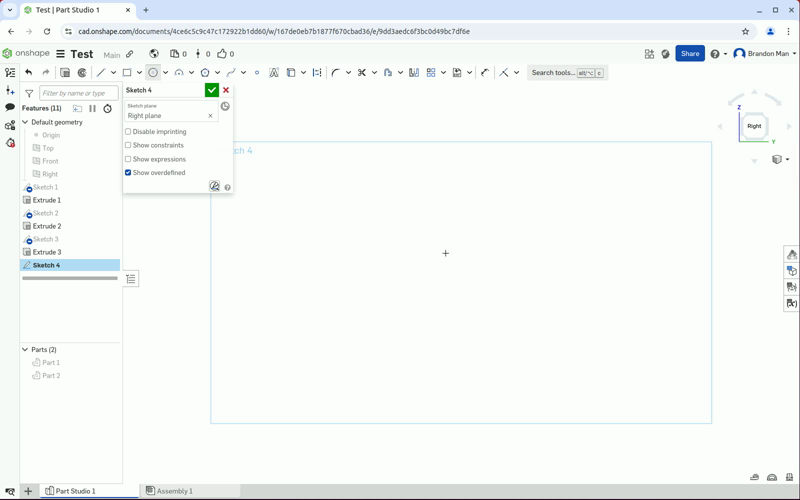
key_up(shift)
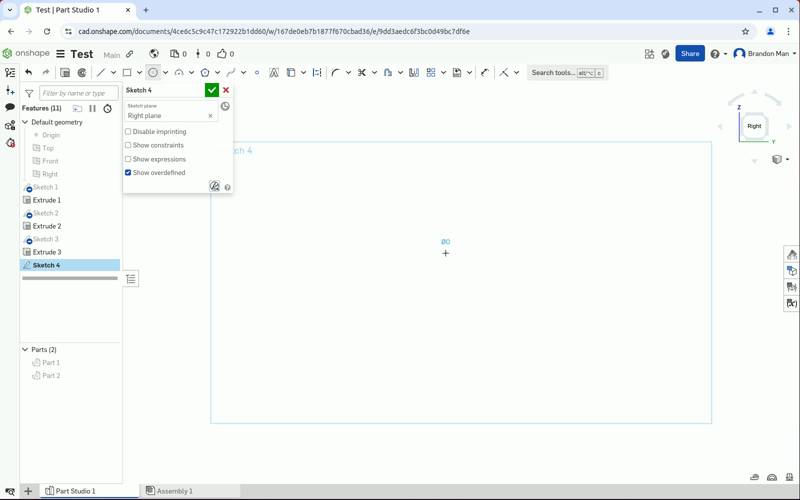
mouse_move(452, 252)
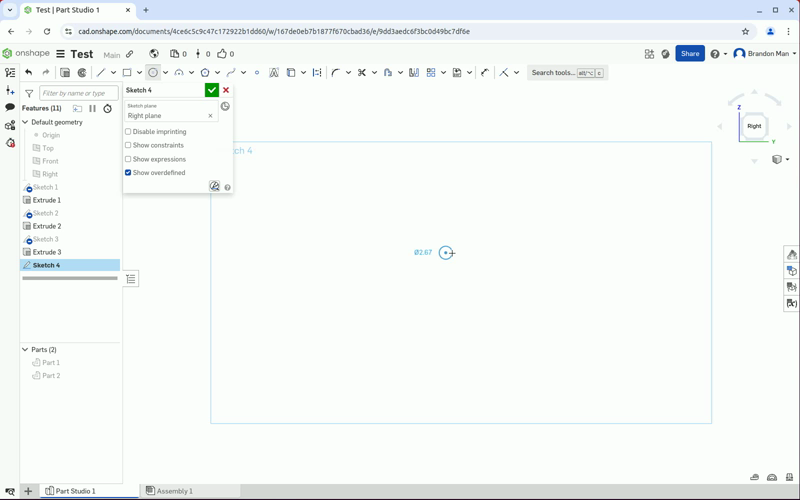
click(452, 252)
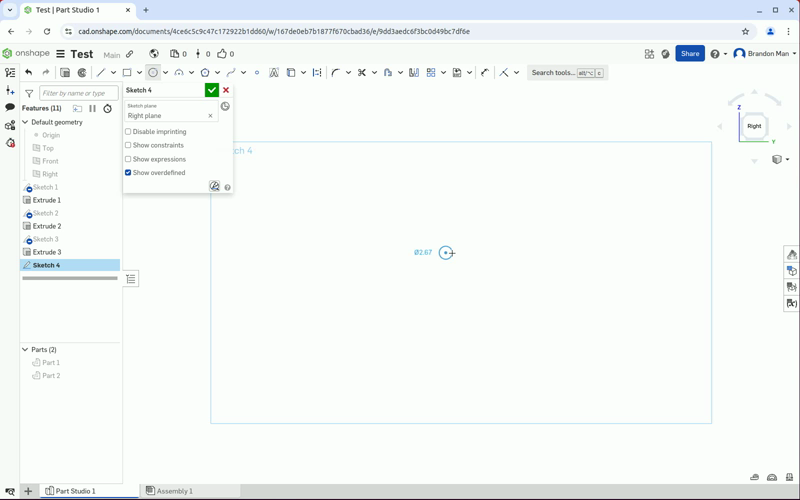
key(esc)
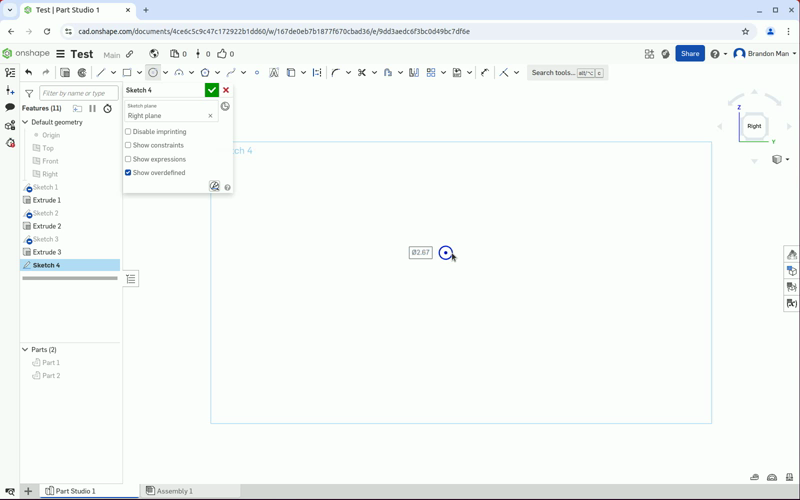
mouse_move(448, 250)
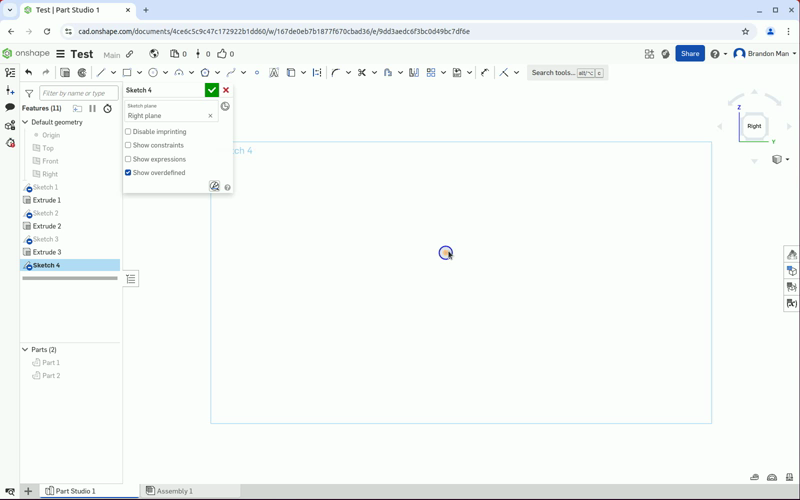
scroll(6)
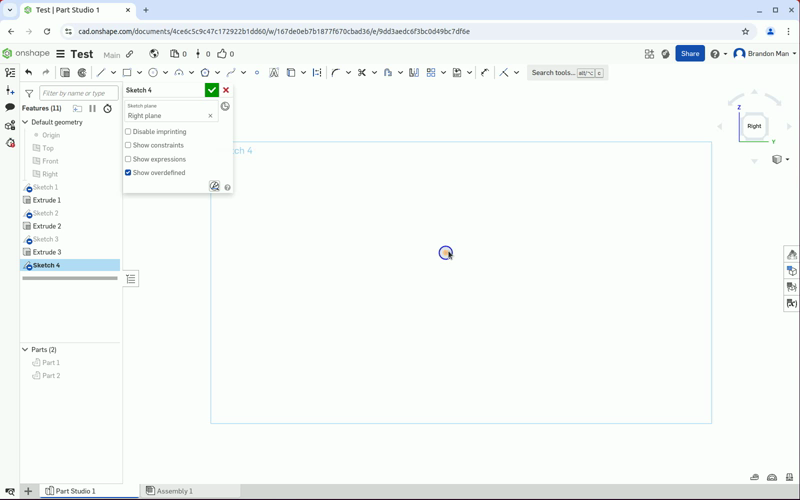
scroll(6)
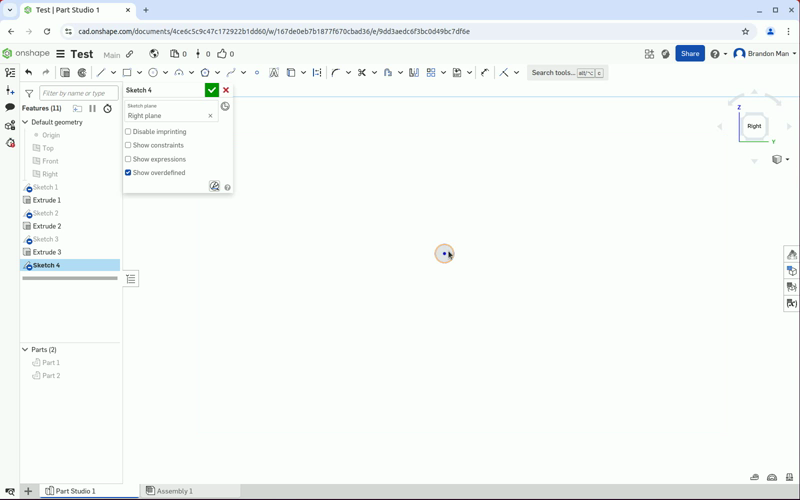
scroll(6)
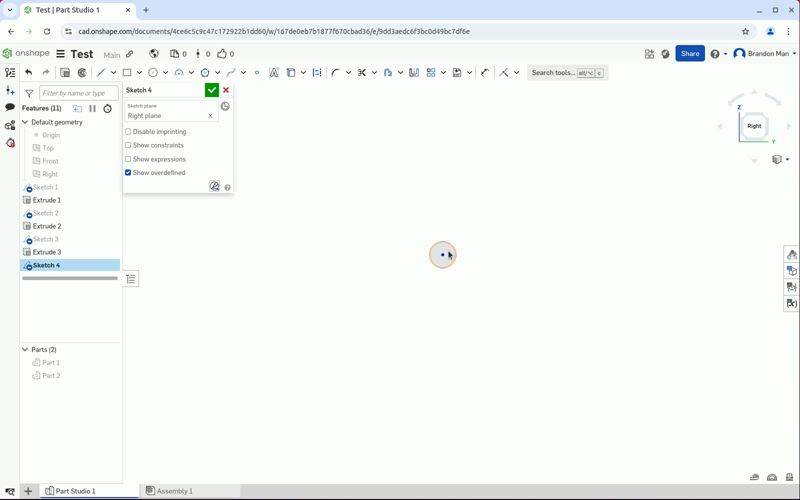
scroll(6)
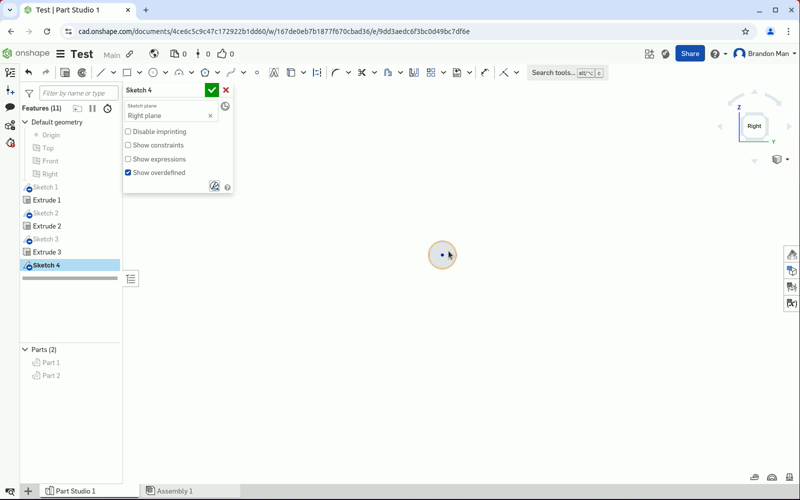
scroll(6)
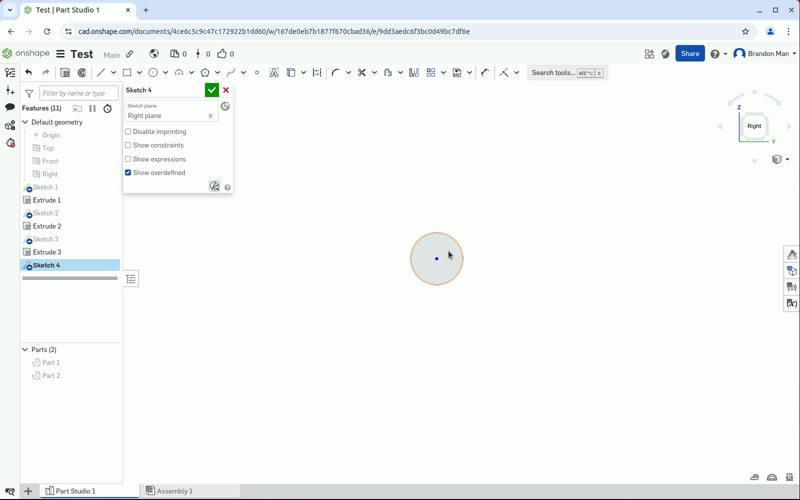
scroll(6)
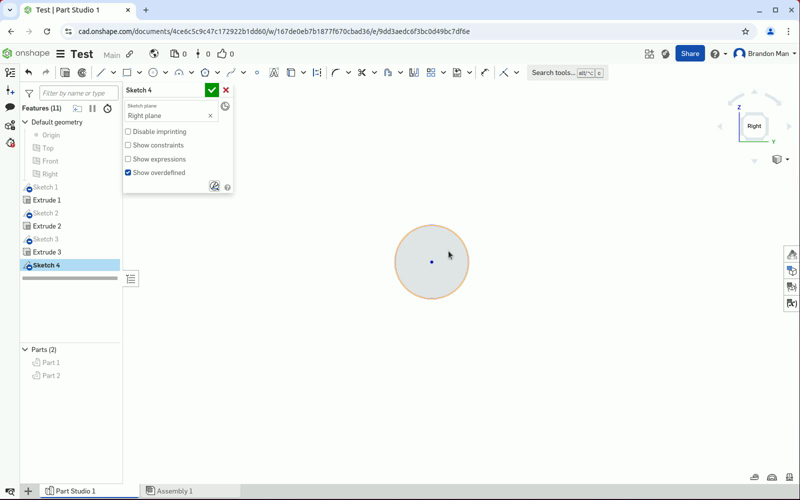
scroll(6)
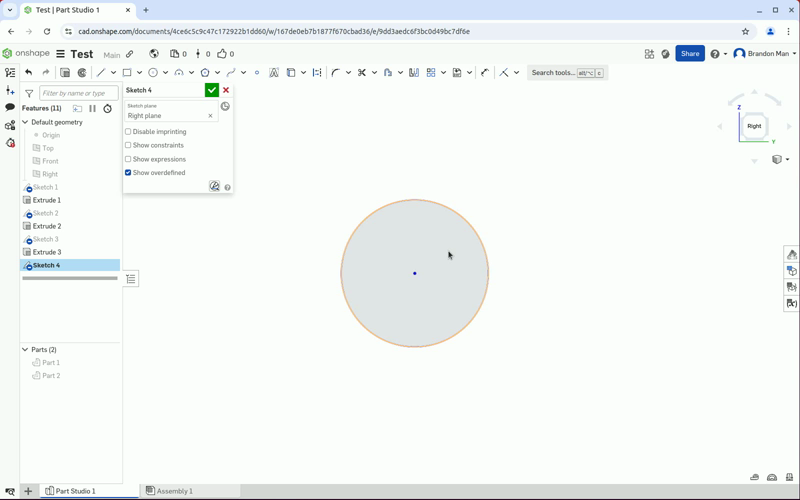
click(448, 250)
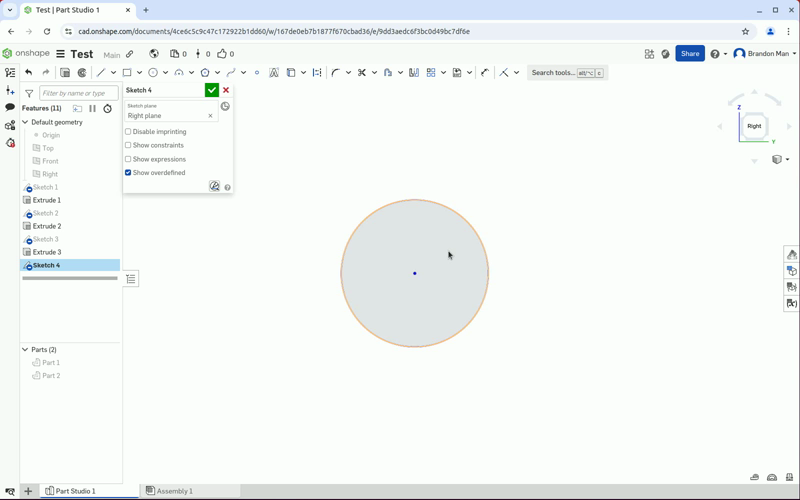
scroll(-6)
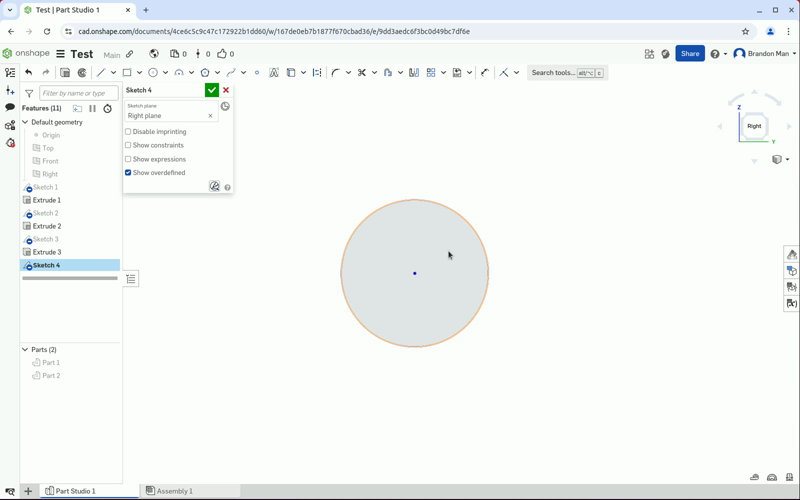
scroll(-6)
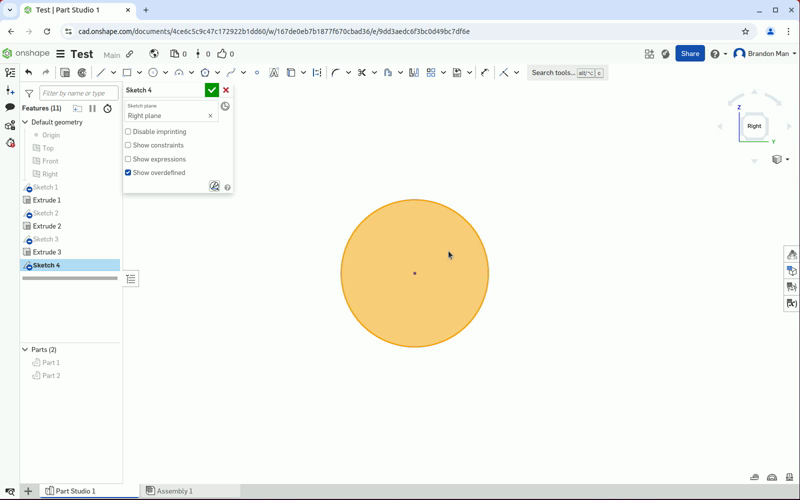
scroll(-6)
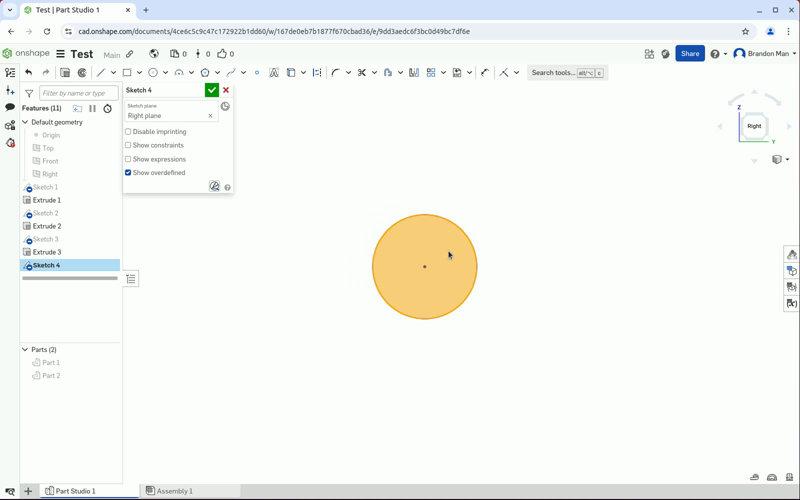
scroll(-6)
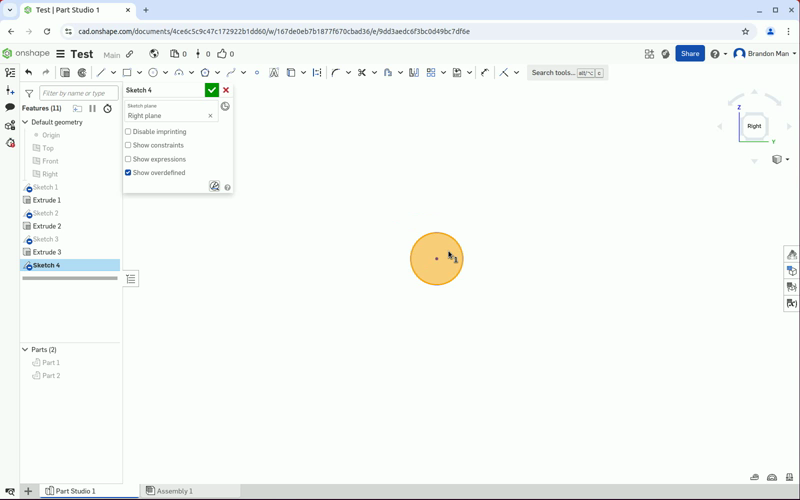
scroll(-6)
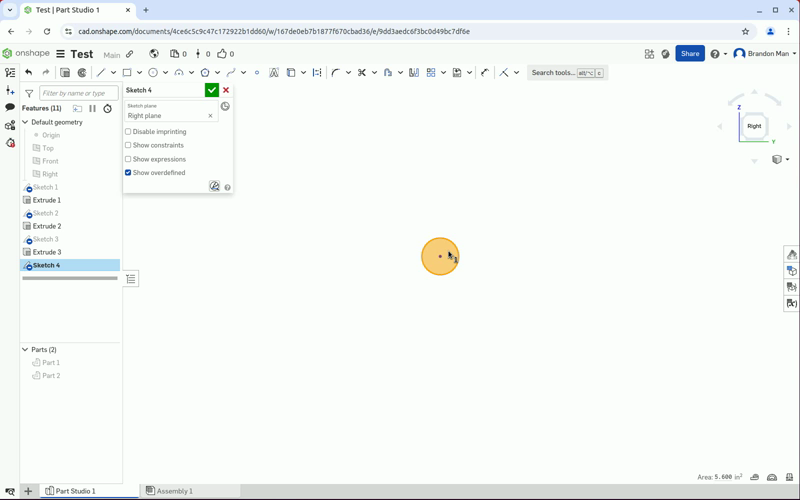
scroll(-6)
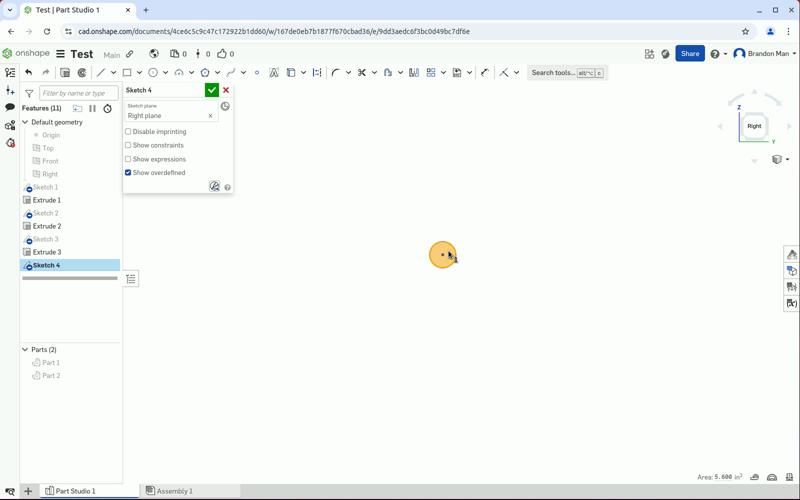
scroll(-6)
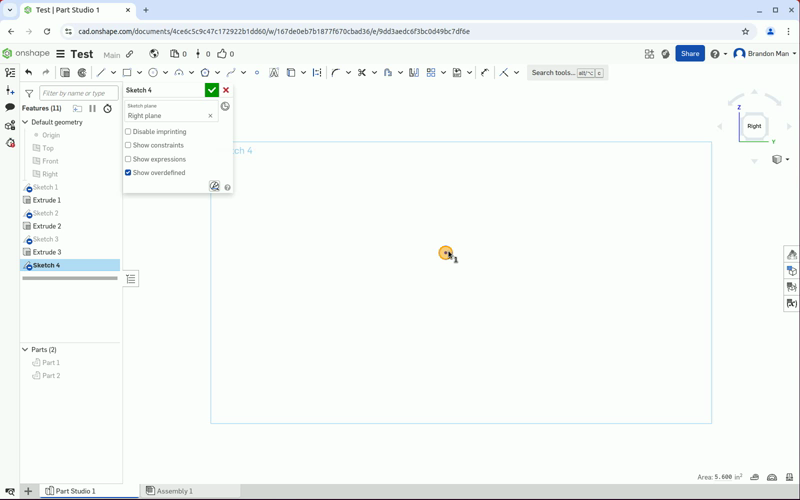
mouse_move(73, 352)
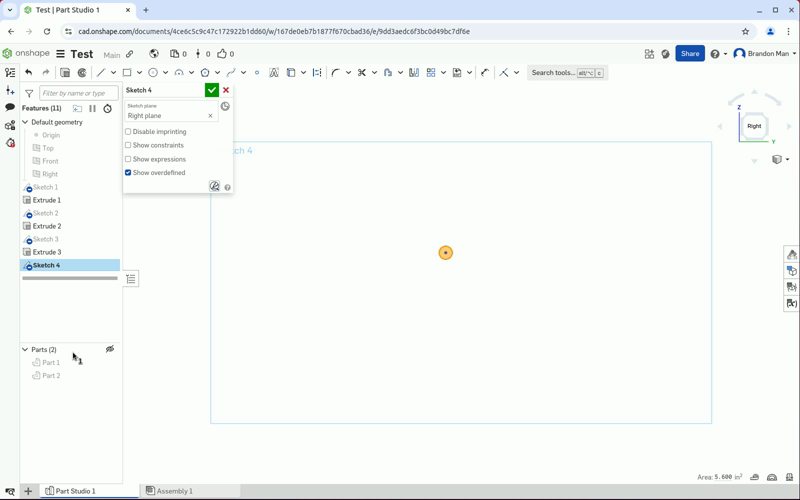
key(shift+y)
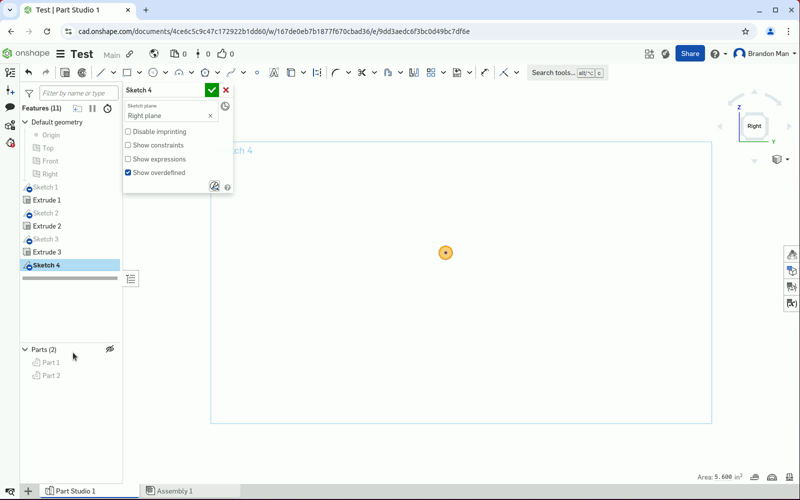
key(shift+e)
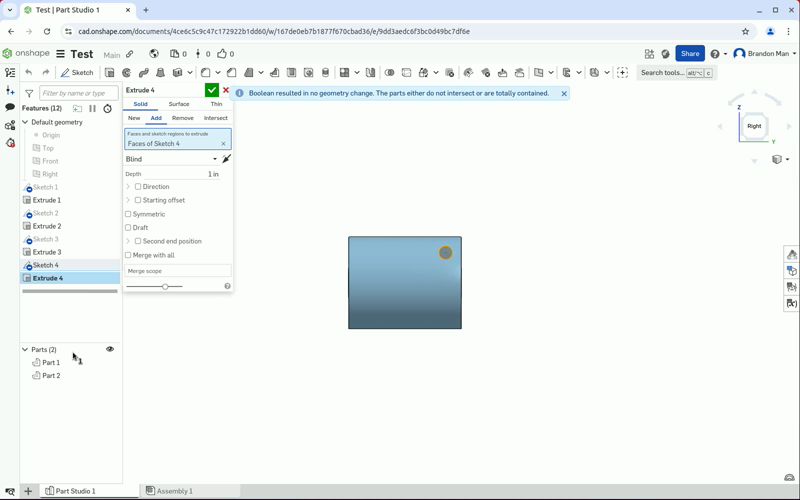
mouse_move(143, 106)
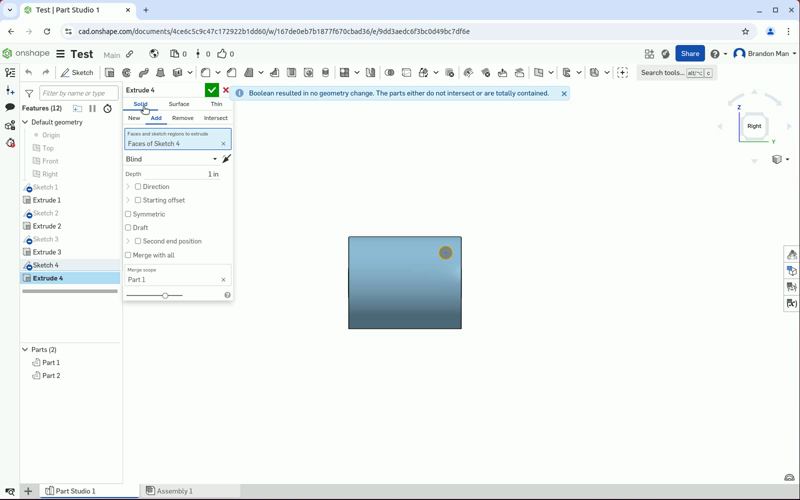
click(143, 106)
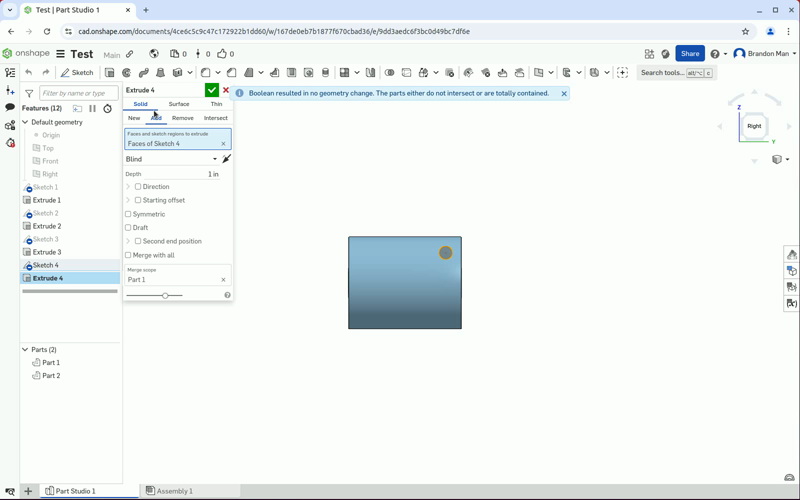
mouse_move(186, 120)
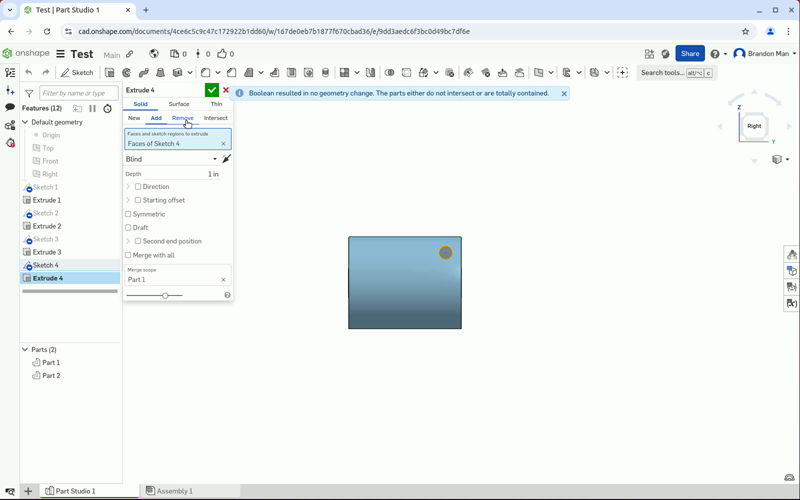
click(186, 120)
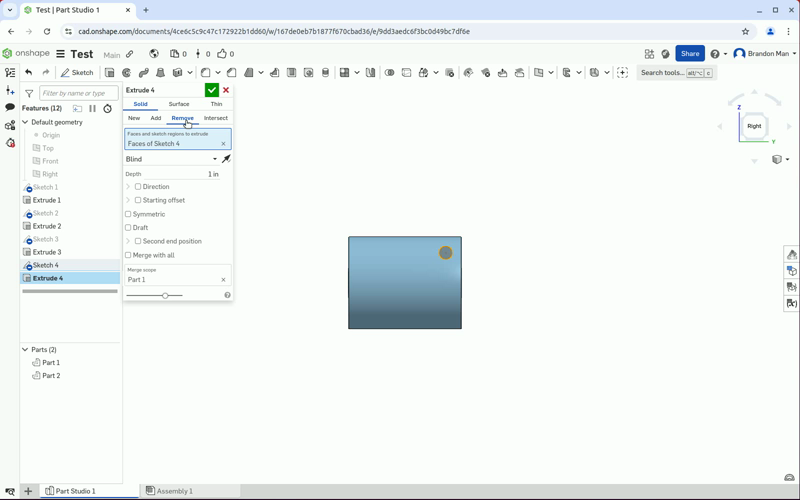
key(tab, 4)
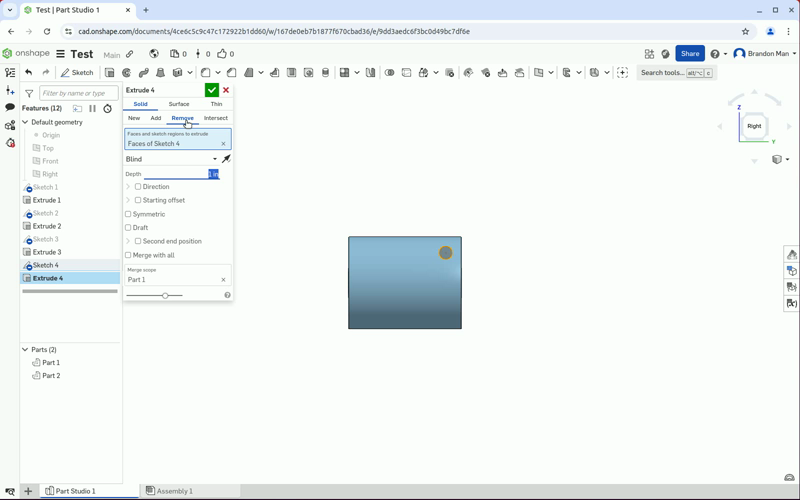
text(23.108)
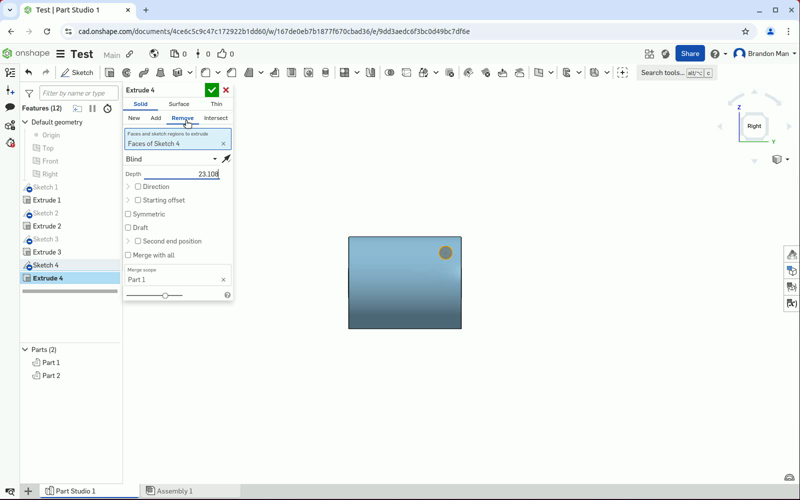
key(tab, 3)
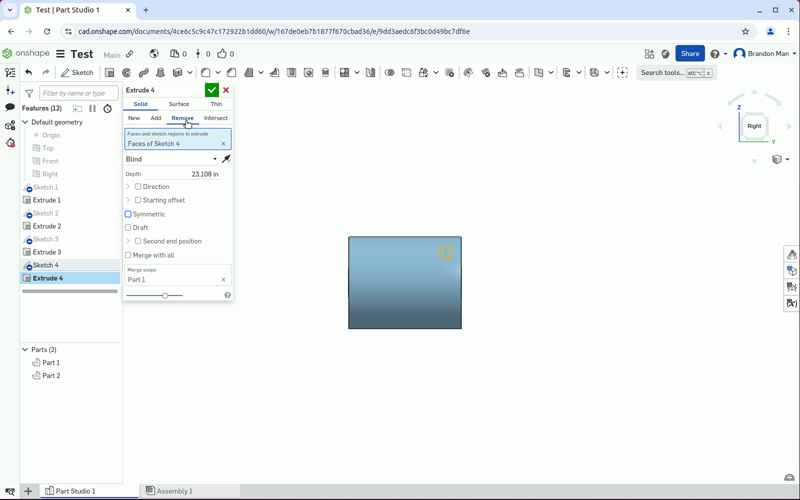
key(space)
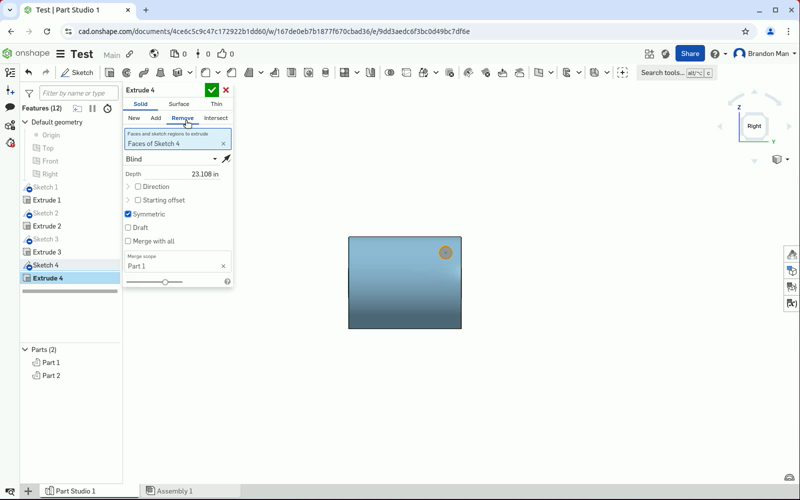
key(tab, 2)
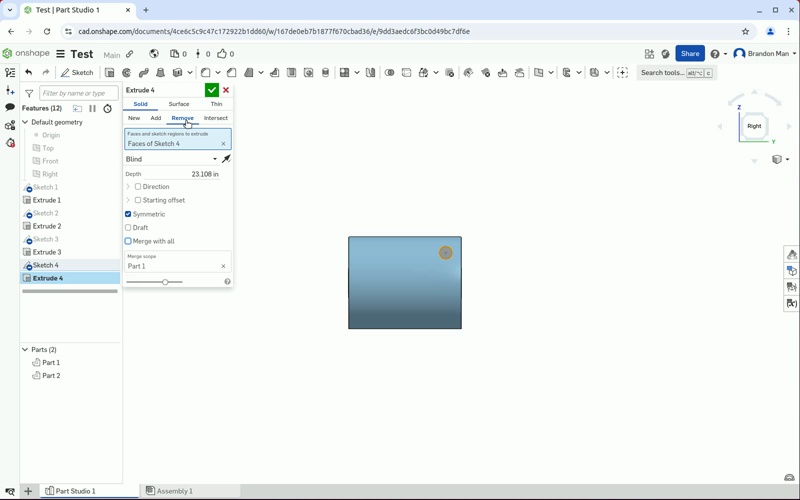
key(space)
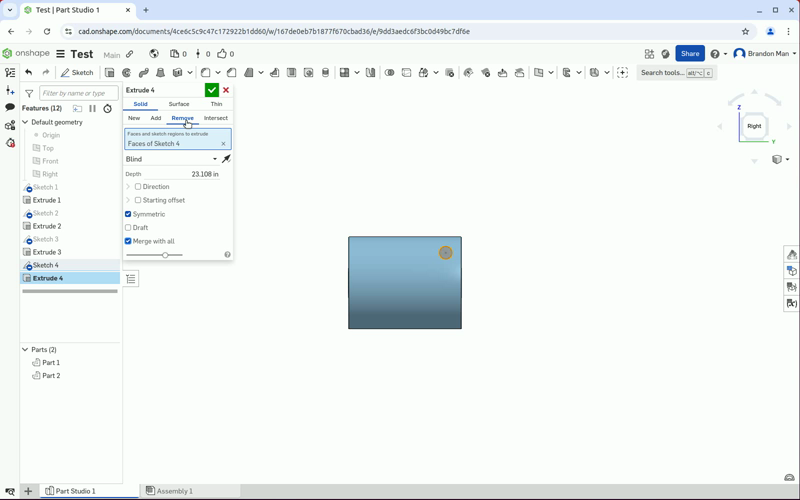
key(enter)
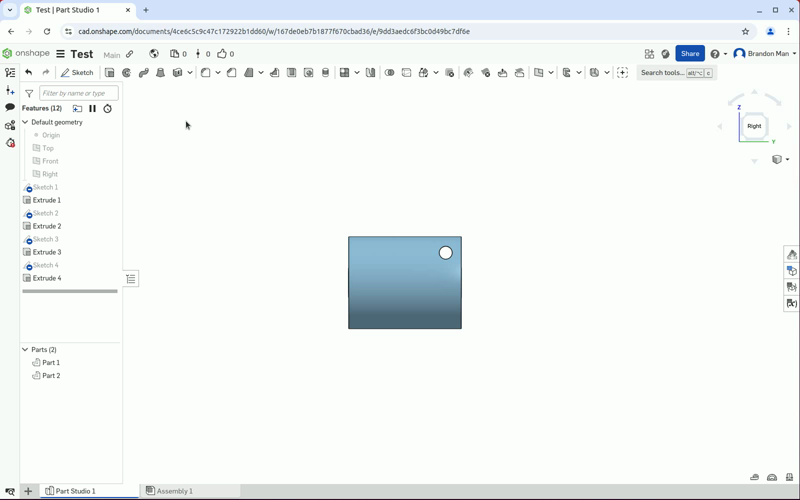
key(shift+h)
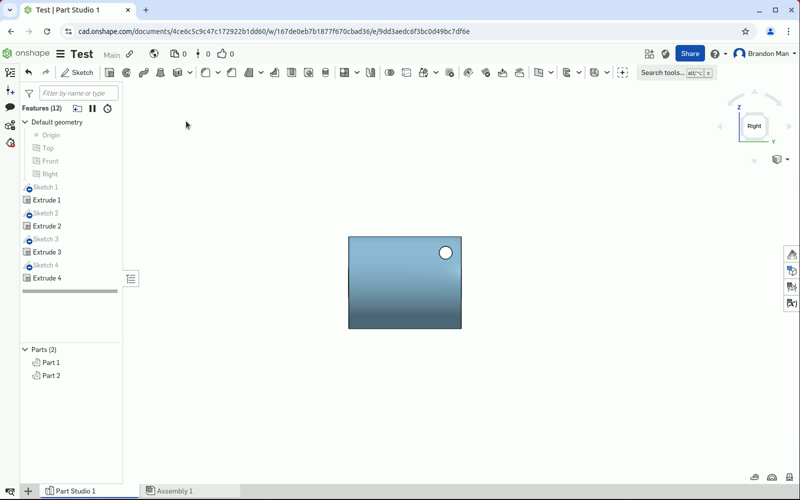
key(shift+h)
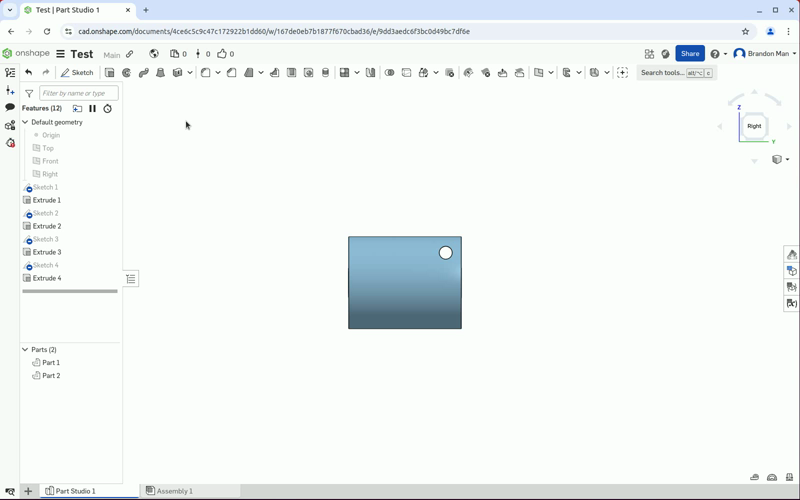
mouse_move(73, 189)
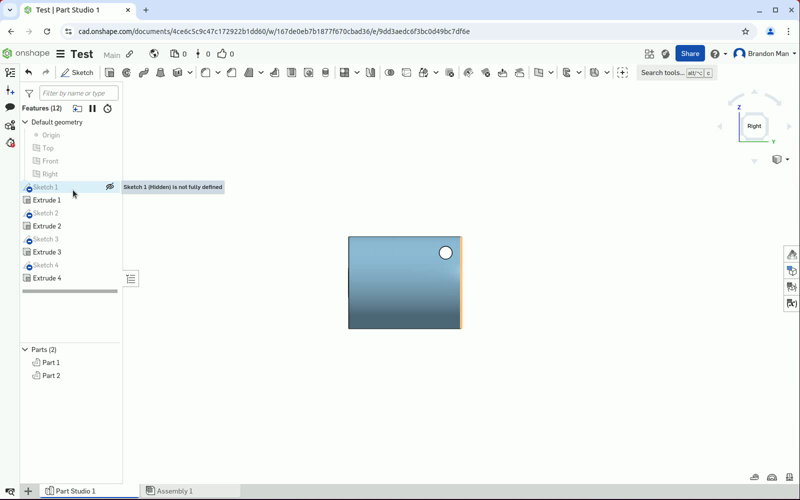
click(73, 189)
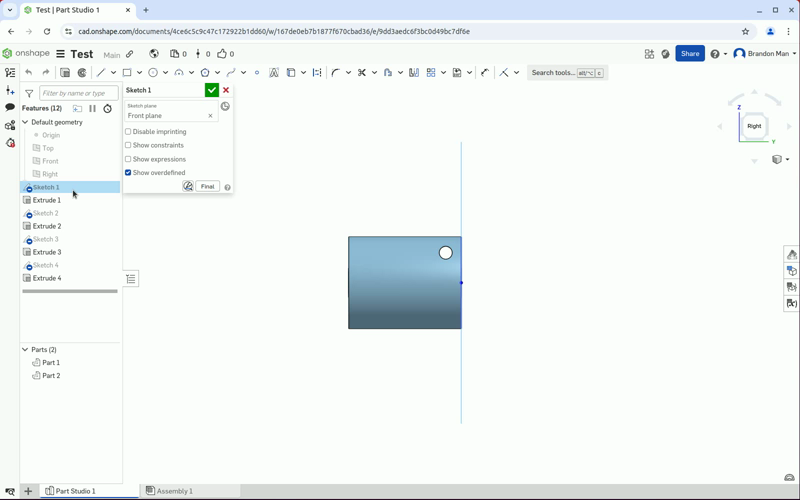
mouse_move(229, 92)
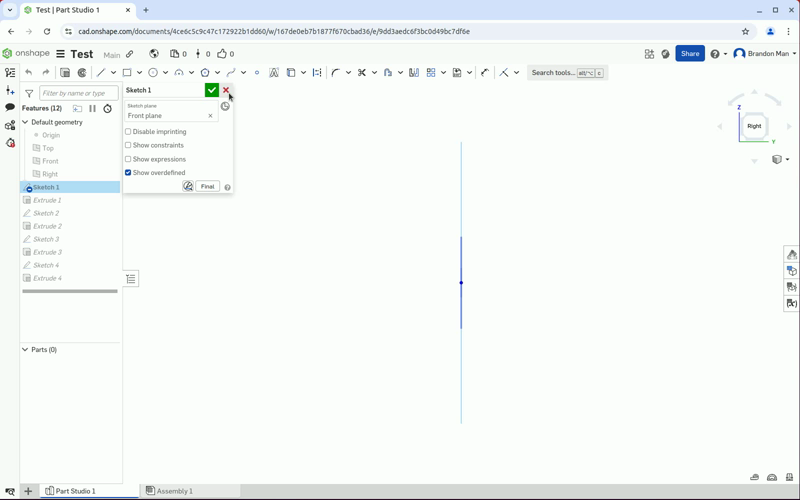
click(229, 92)
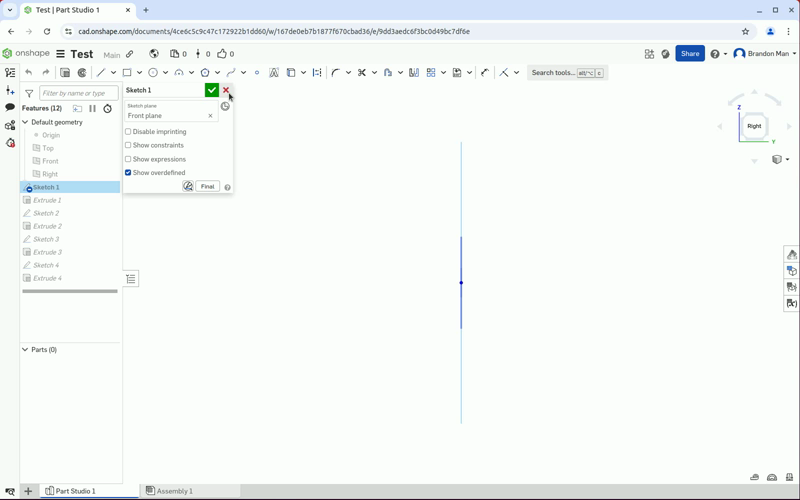
key(shift+s)
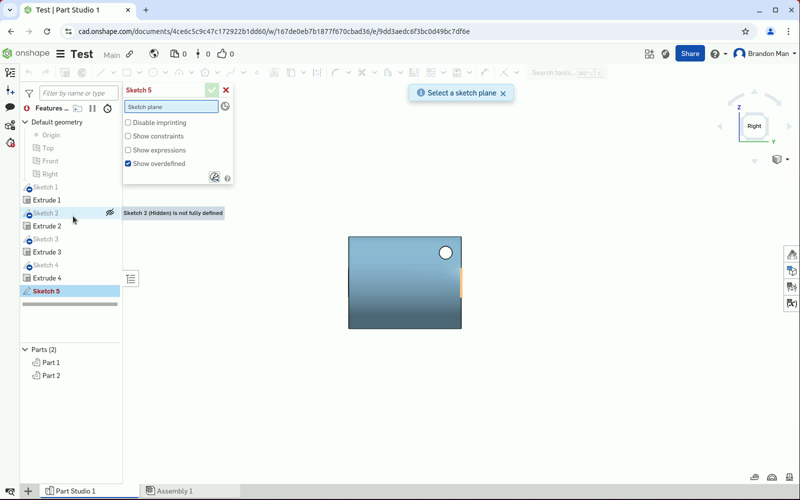
scroll(3)
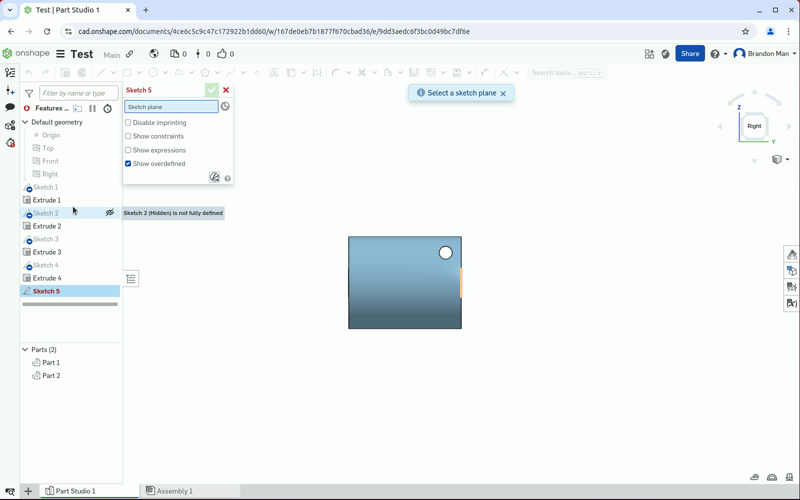
mouse_move(73, 176)
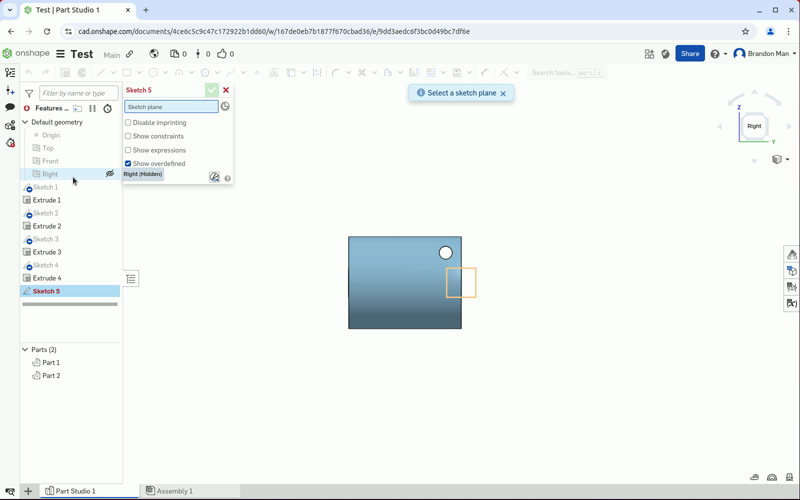
click(73, 176)
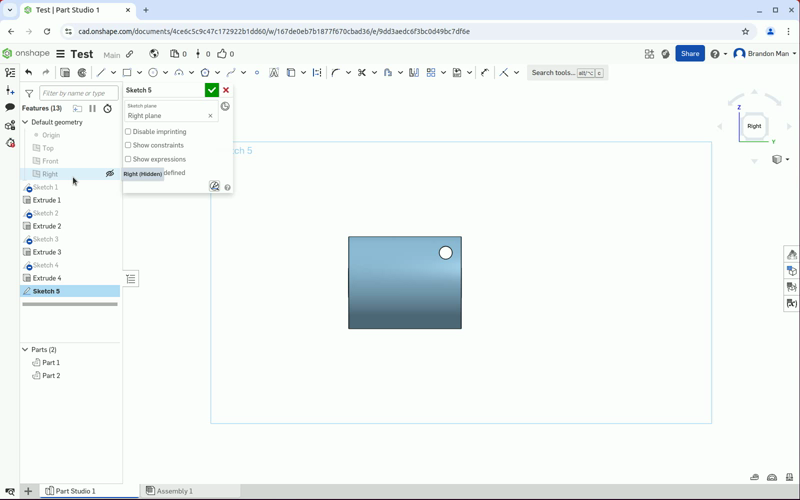
mouse_move(73, 352)
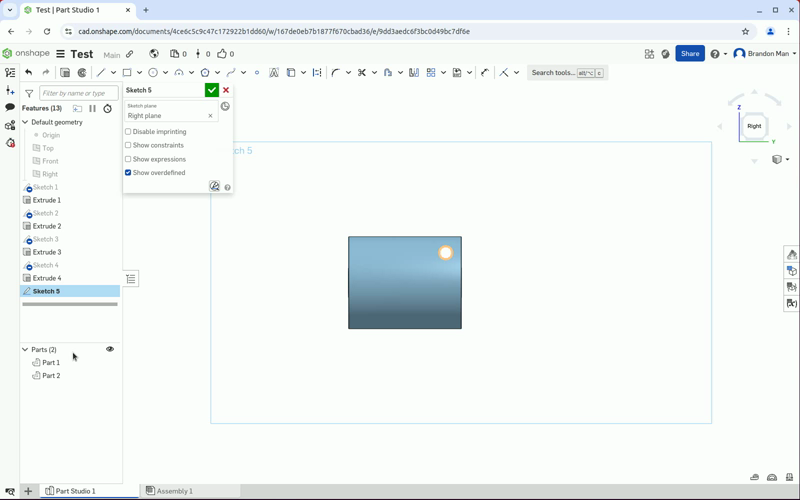
key(y)
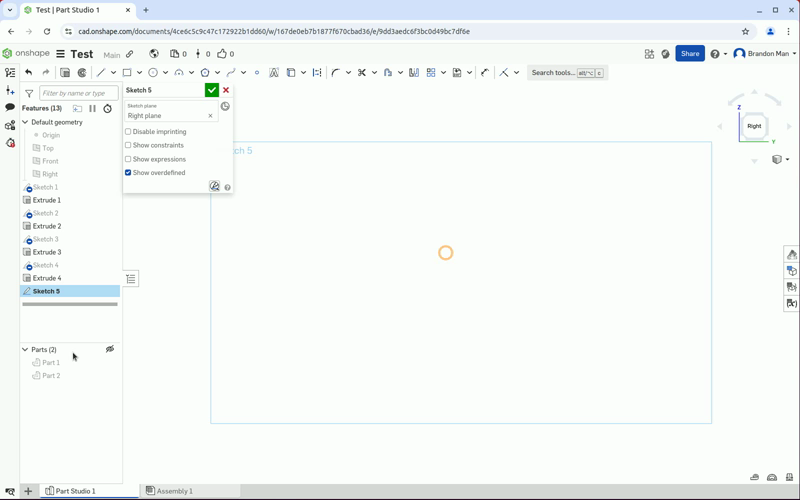
key(c)
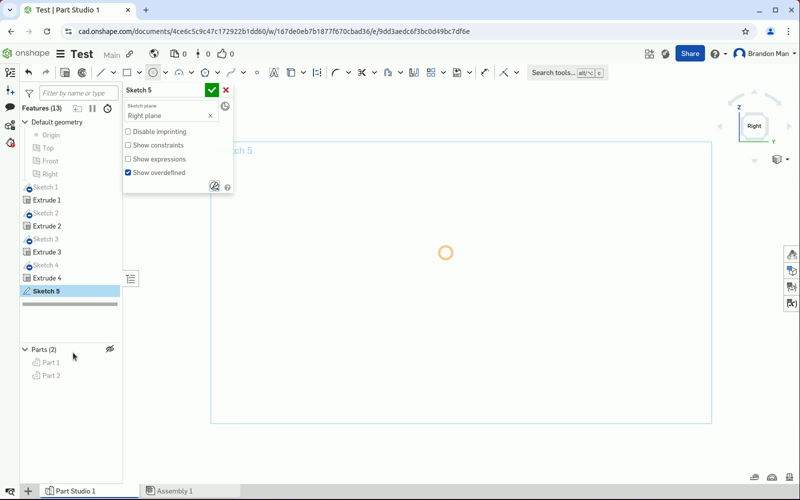
key_down(shift)
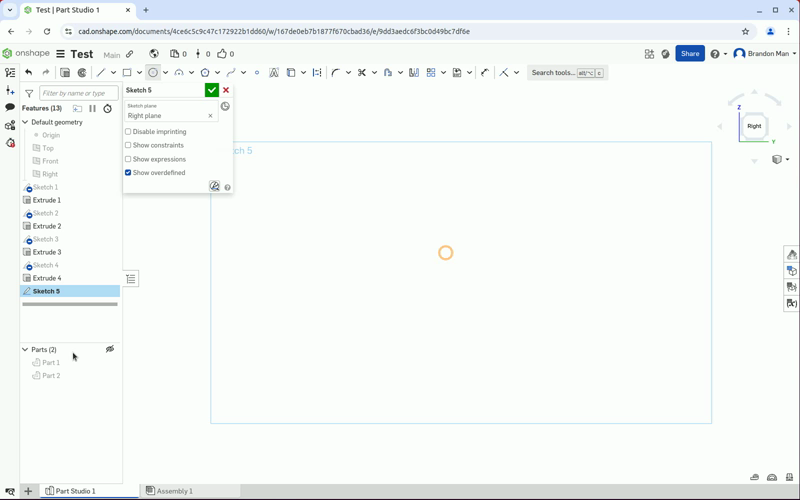
mouse_move(364, 252)
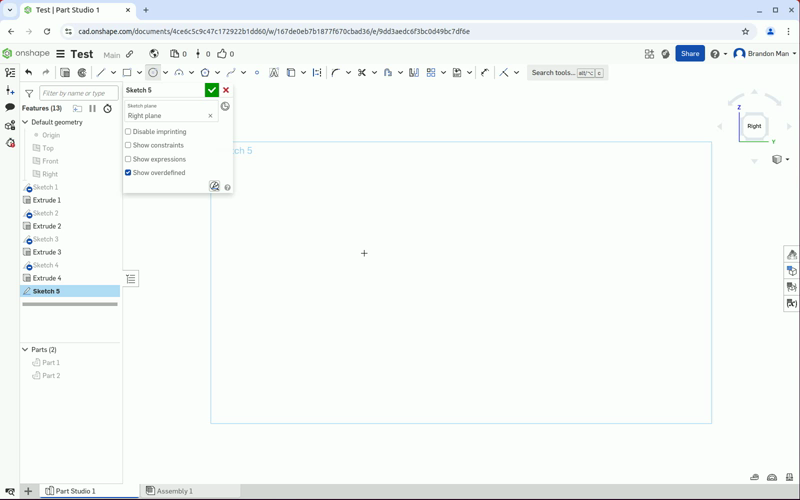
click(364, 252)
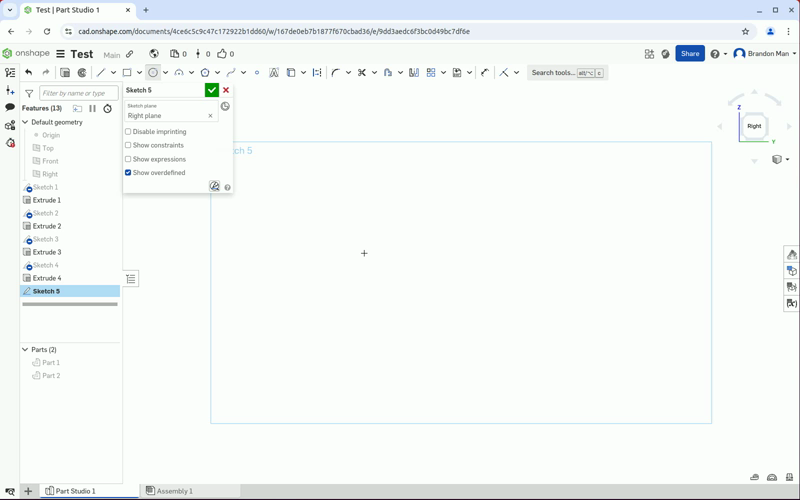
key_up(shift)
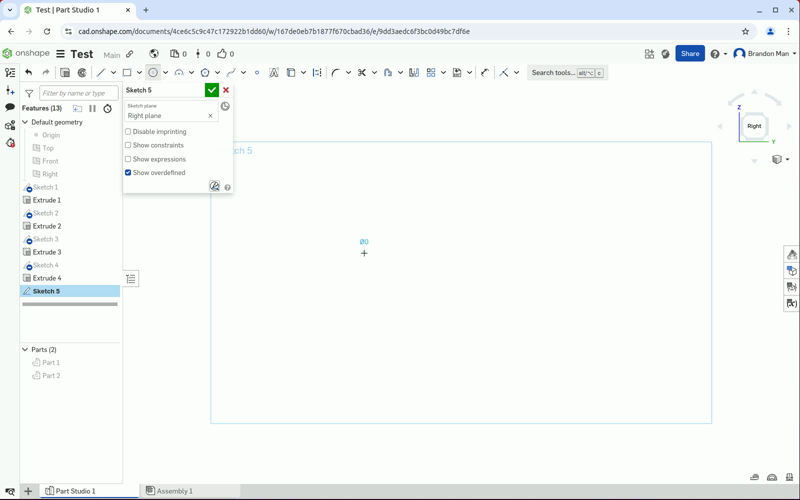
mouse_move(371, 252)
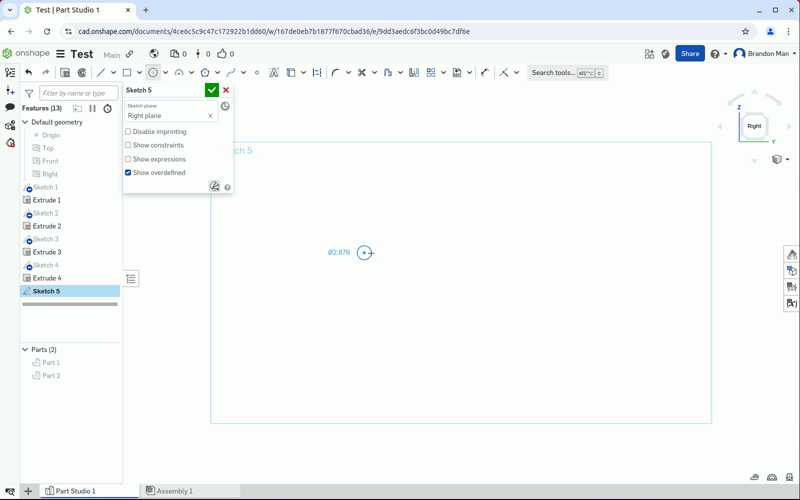
click(371, 252)
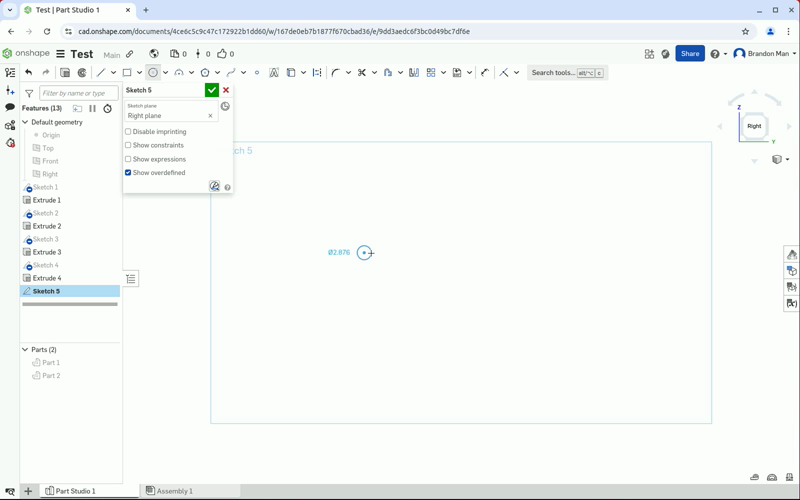
key(esc)
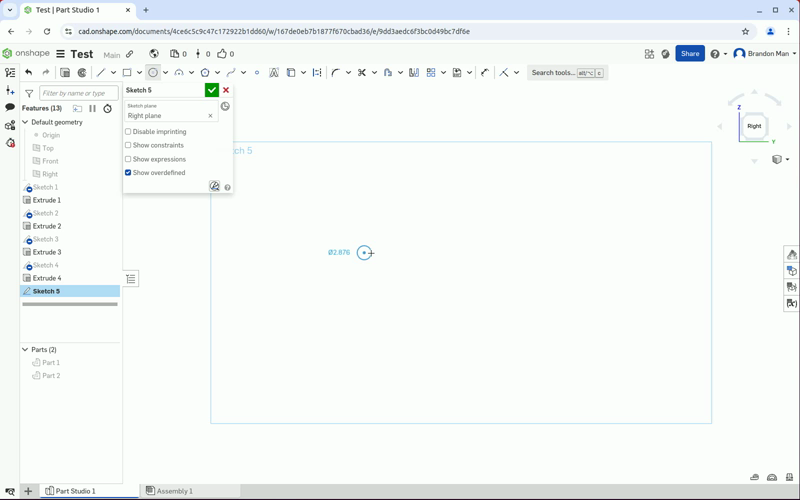
mouse_move(359, 254)
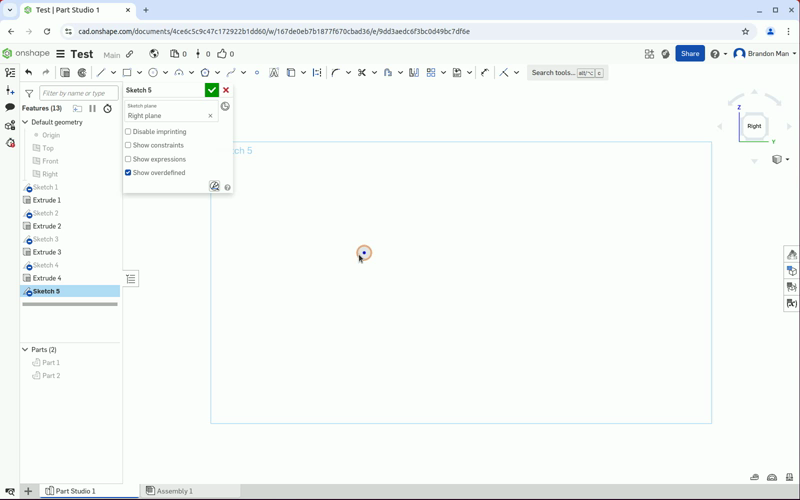
scroll(6)
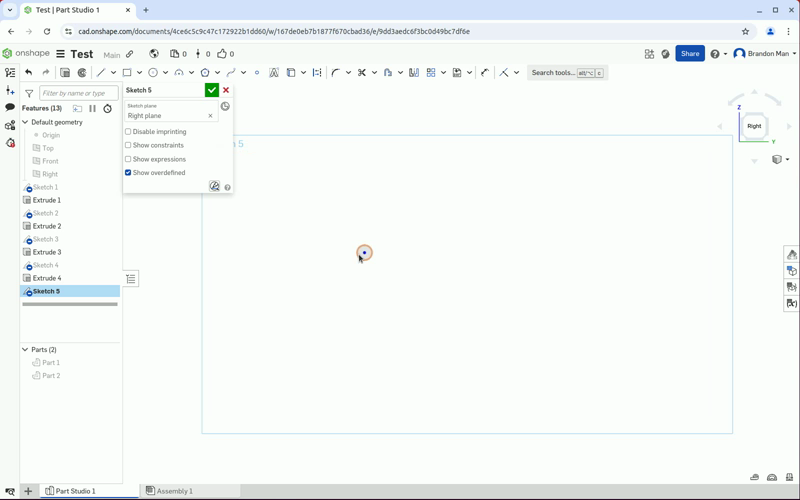
scroll(6)
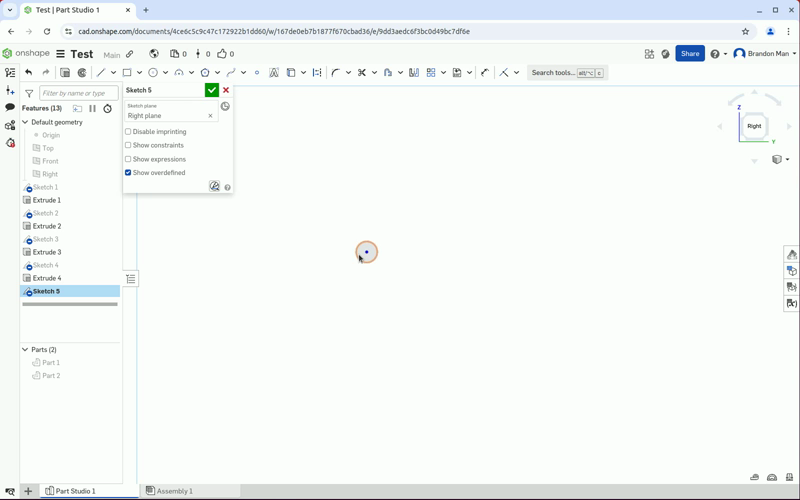
scroll(6)
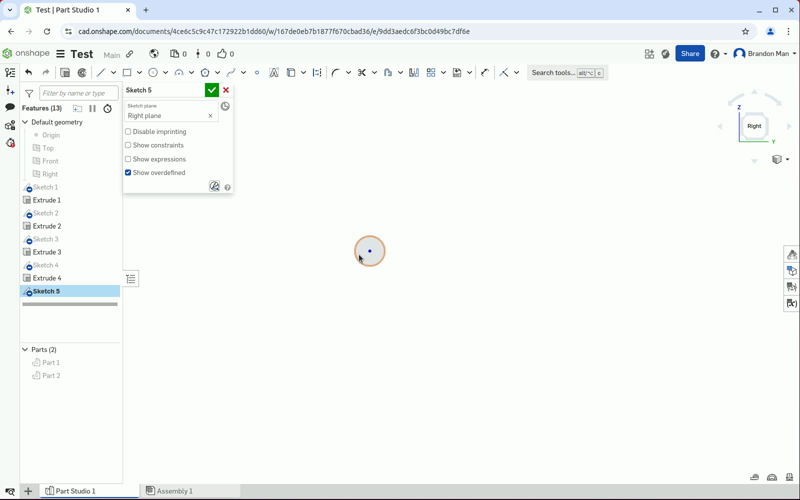
scroll(6)
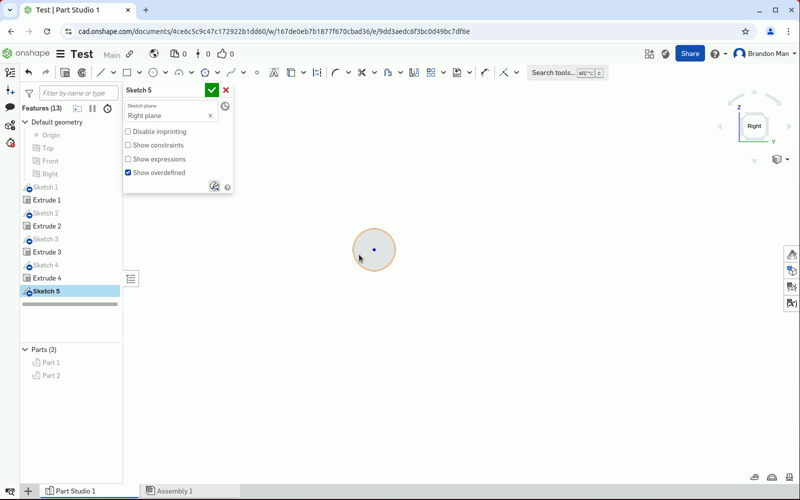
scroll(6)
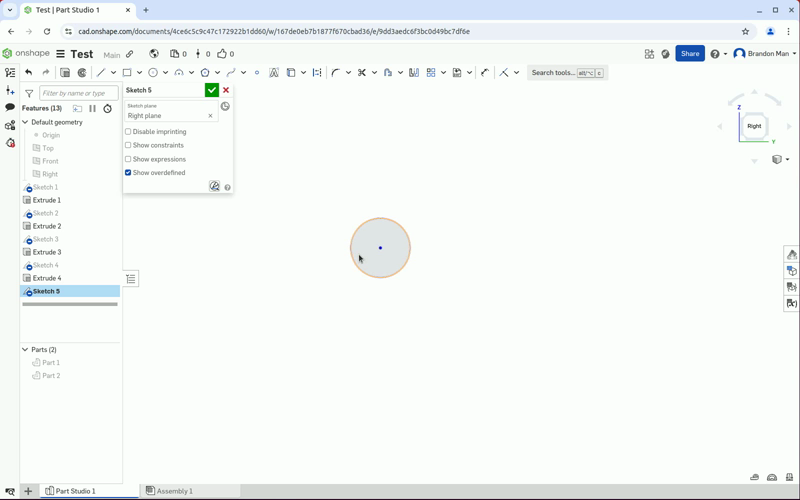
scroll(6)
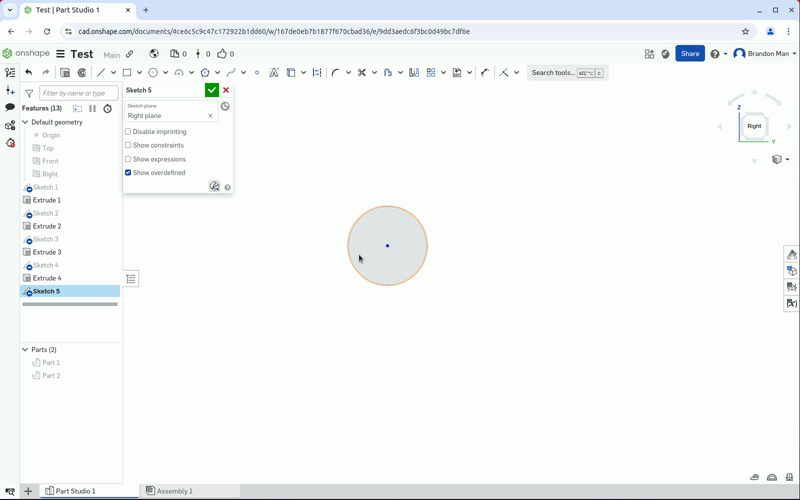
scroll(6)
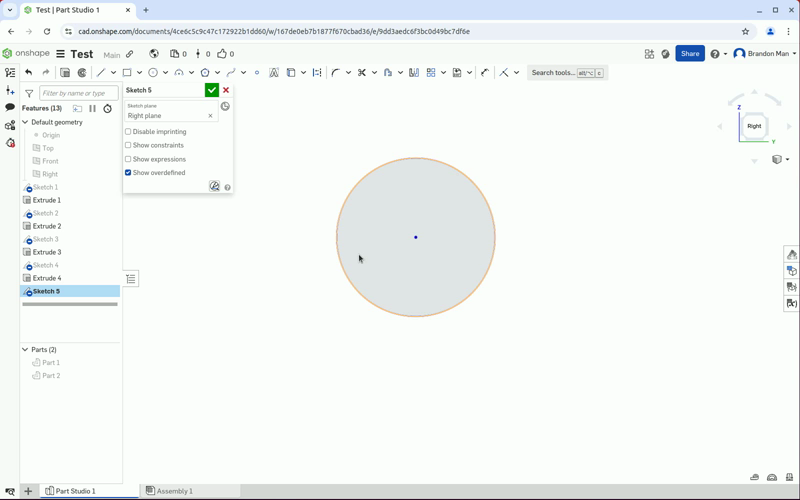
click(359, 254)
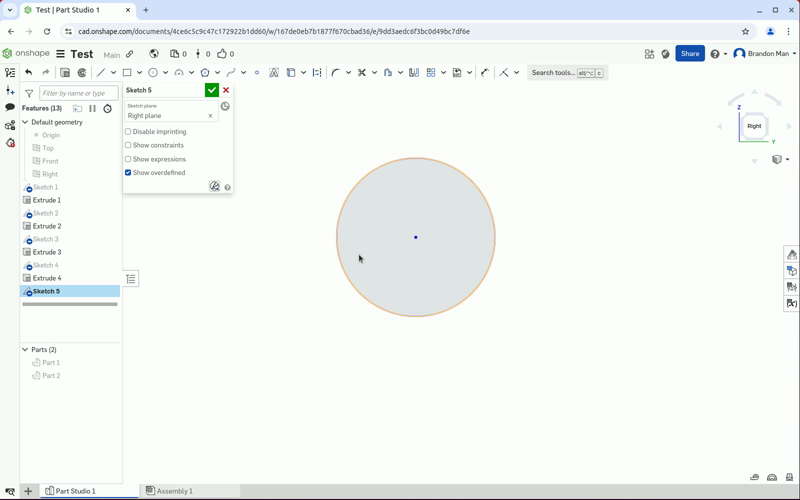
scroll(-6)
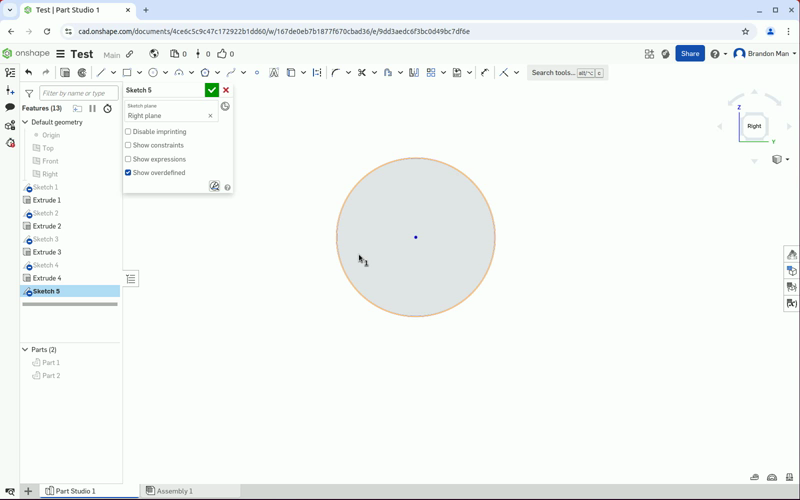
scroll(-6)
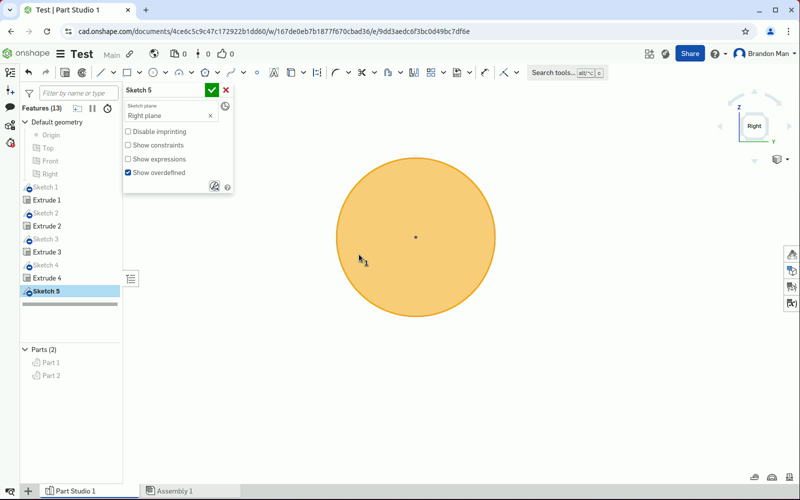
scroll(-6)
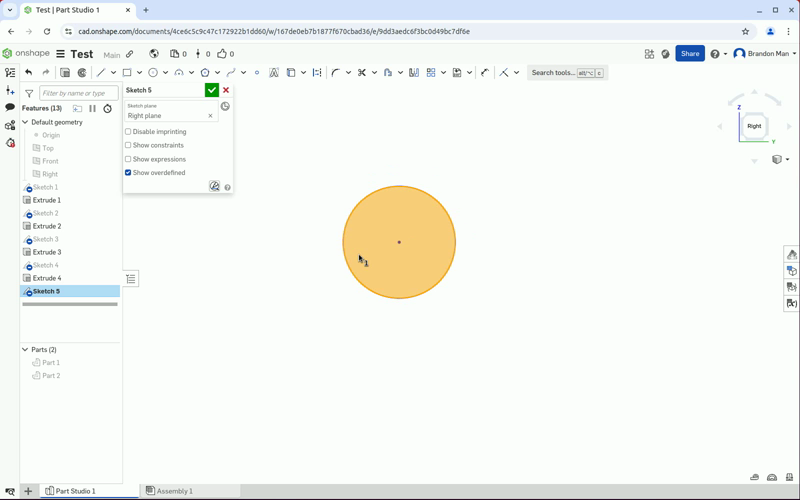
scroll(-6)
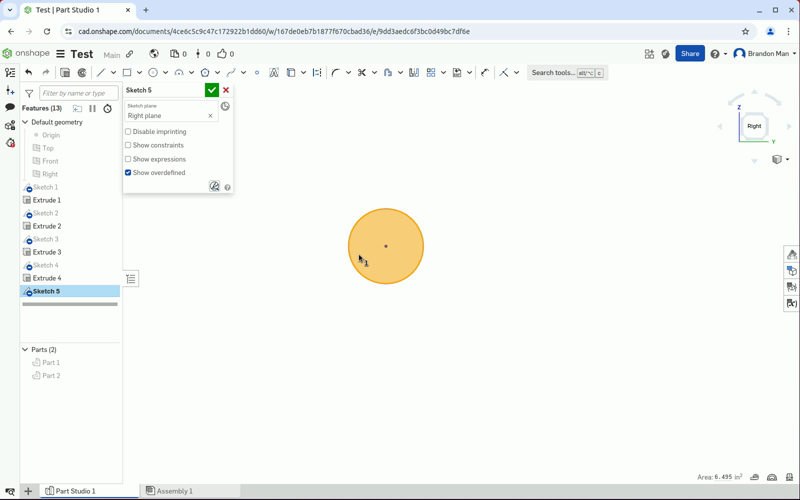
scroll(-6)
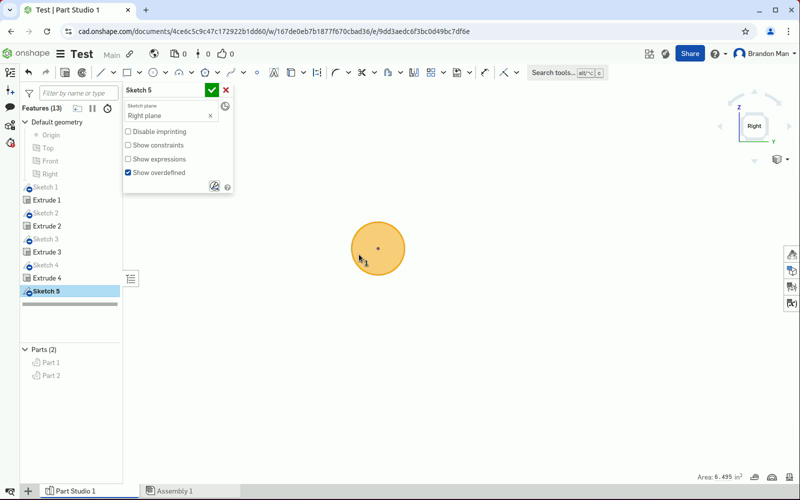
scroll(-6)
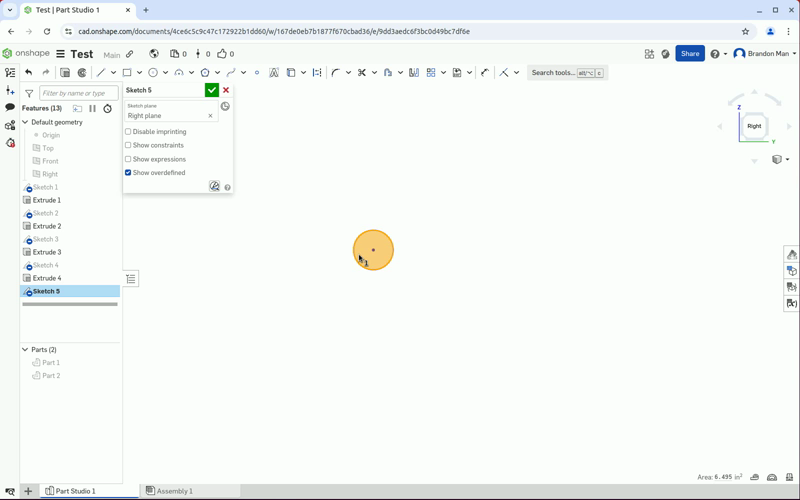
scroll(-6)
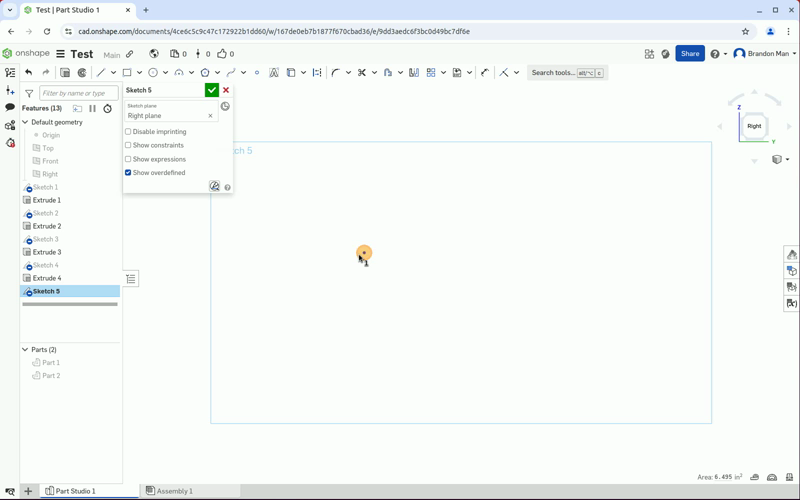
mouse_move(73, 352)
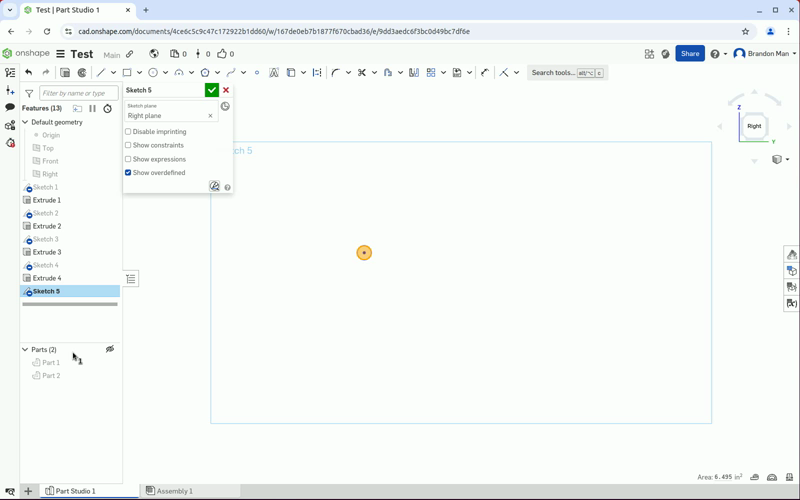
key(shift+y)
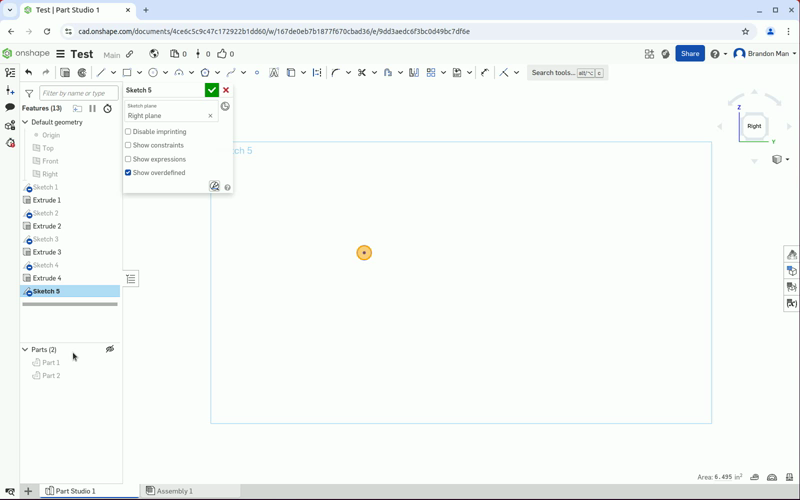
key(shift+e)
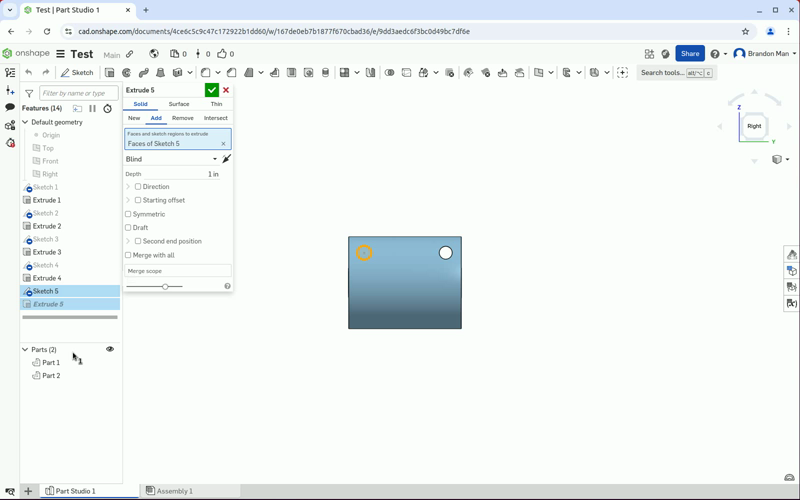
mouse_move(143, 106)
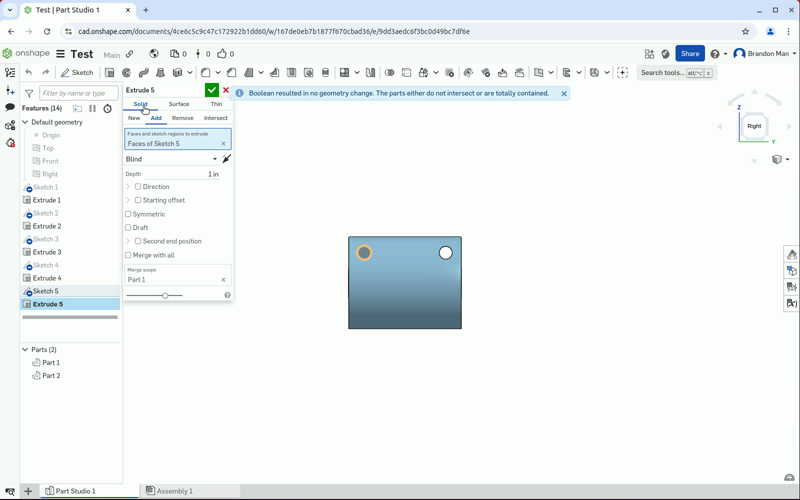
click(143, 106)
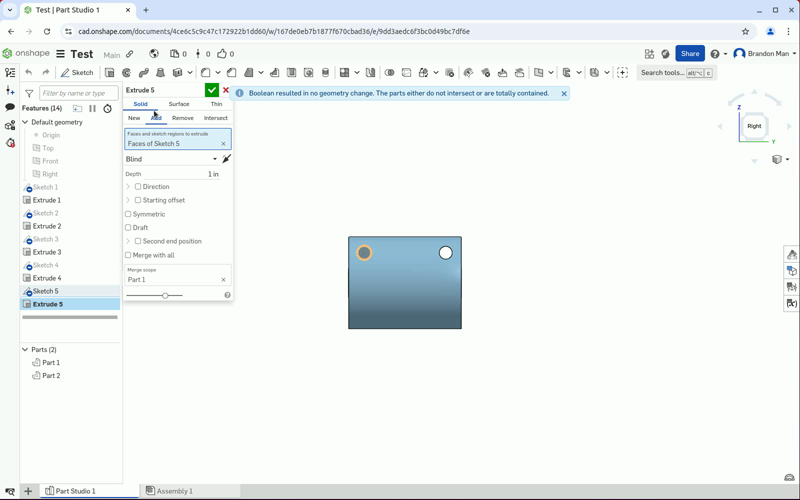
mouse_move(186, 120)
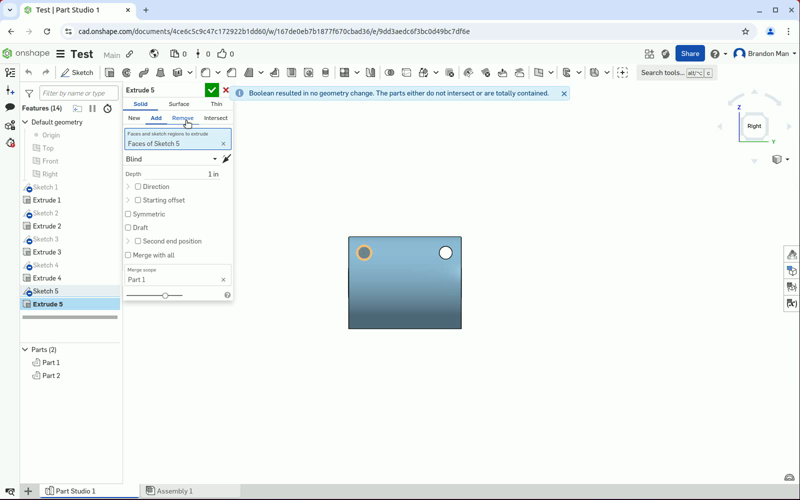
click(186, 120)
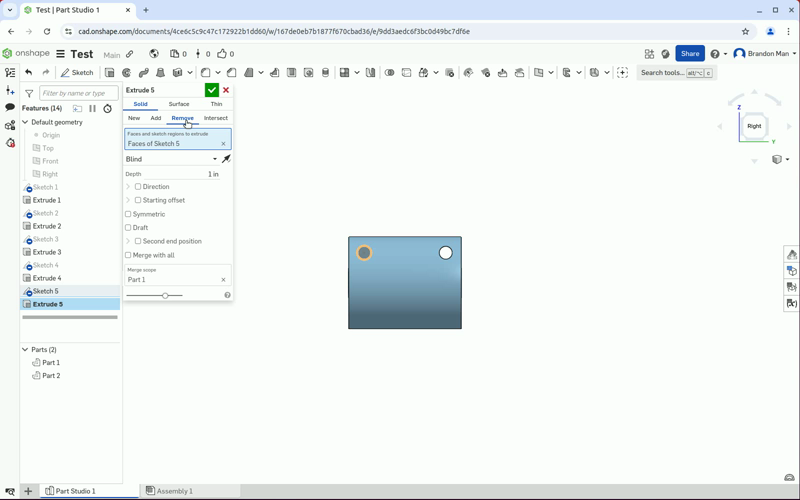
key(tab, 4)
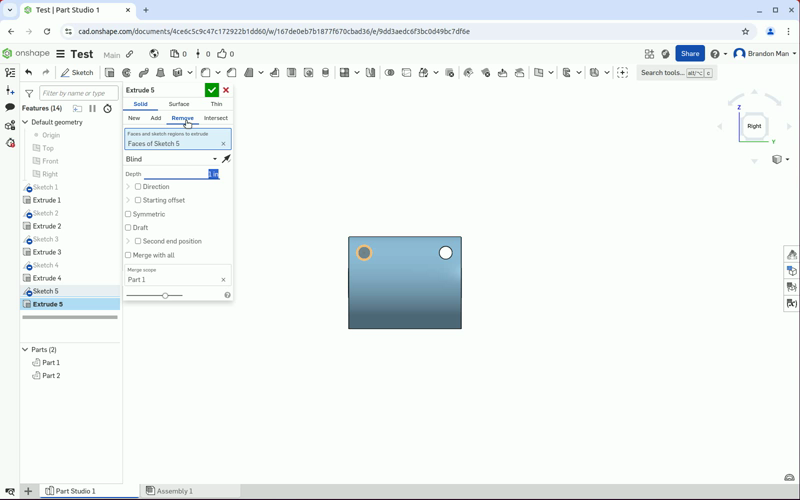
text(23.108)
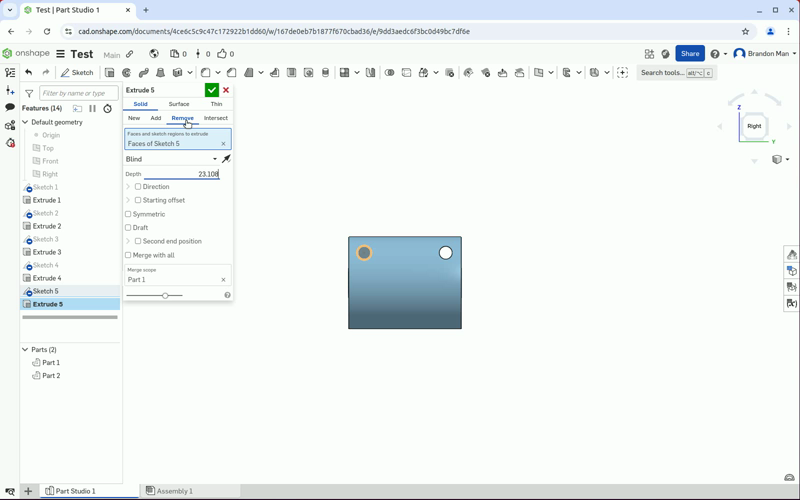
key(tab, 3)
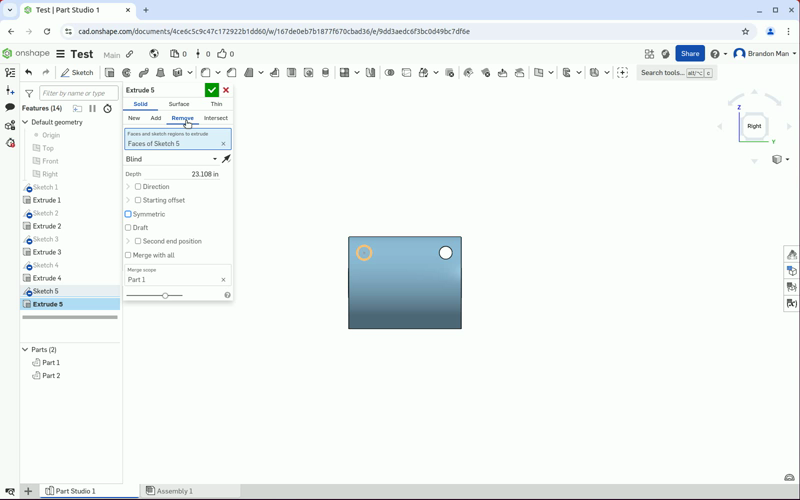
key(space)
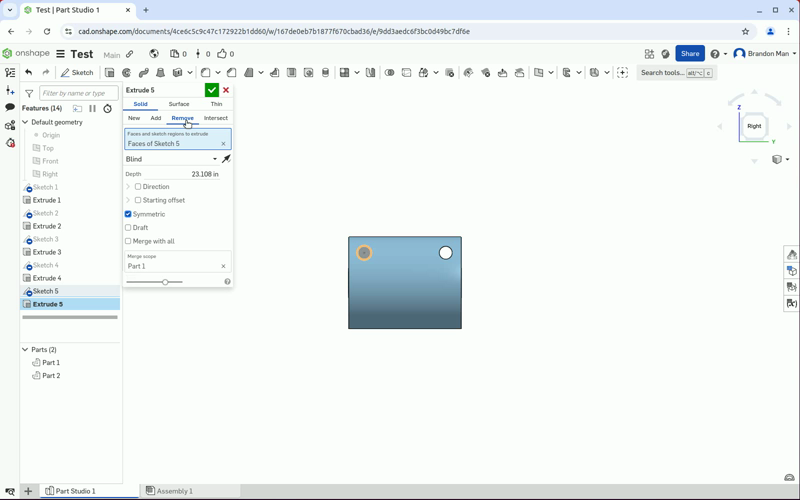
key(tab, 2)
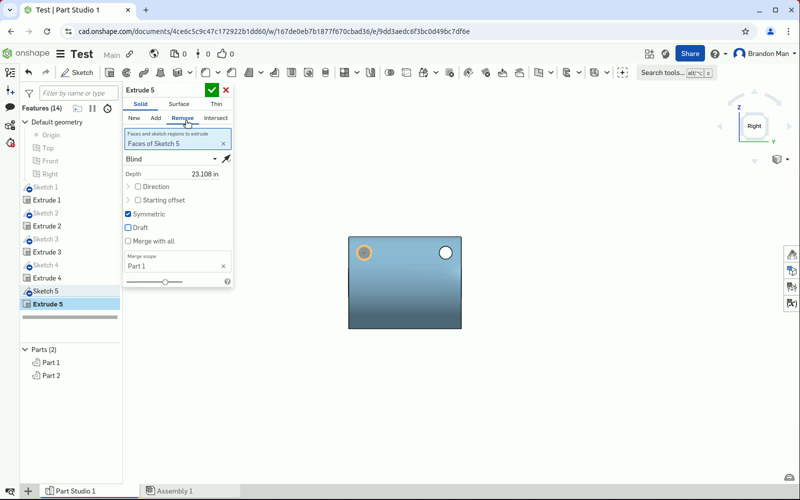
key(space)
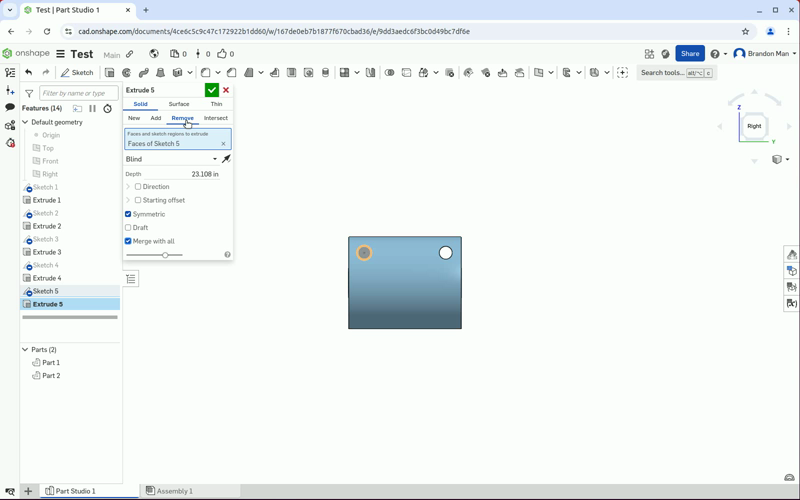
key(enter)
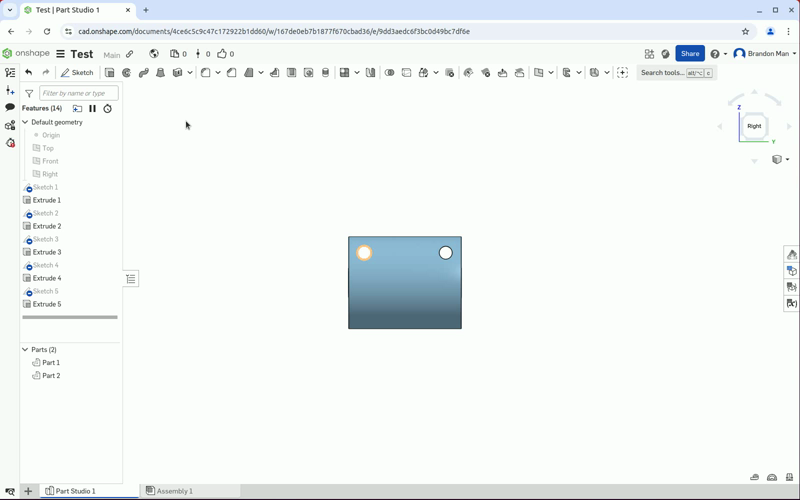
key(shift+h)
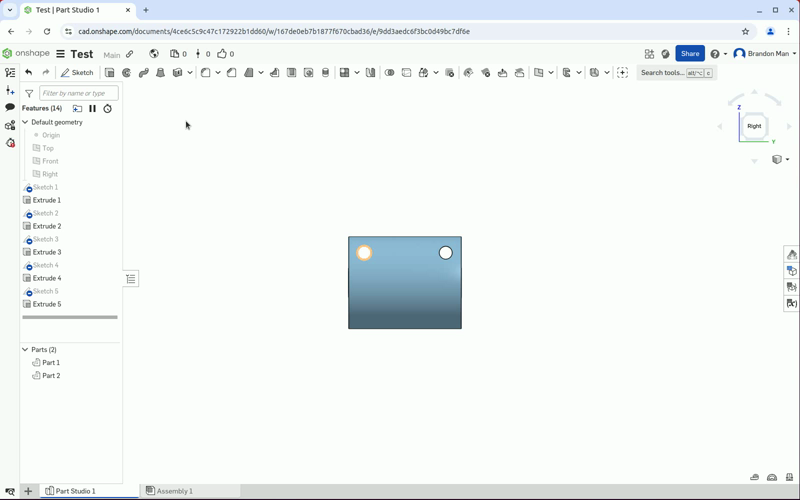
key(shift+h)
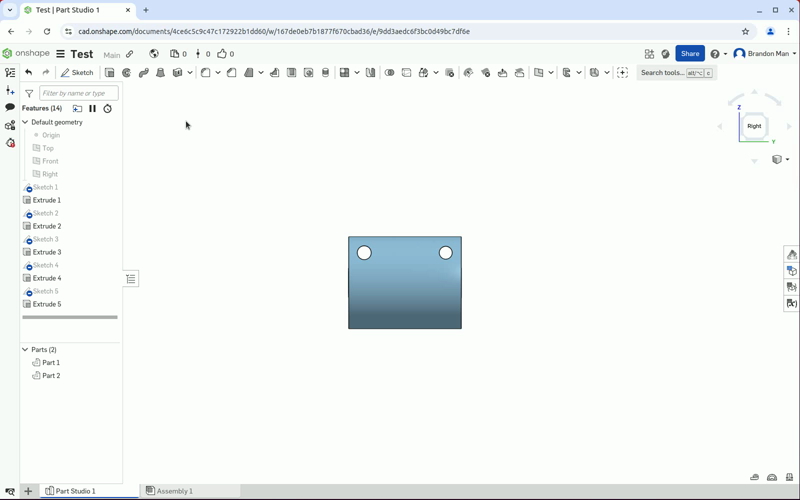
mouse_move(73, 189)
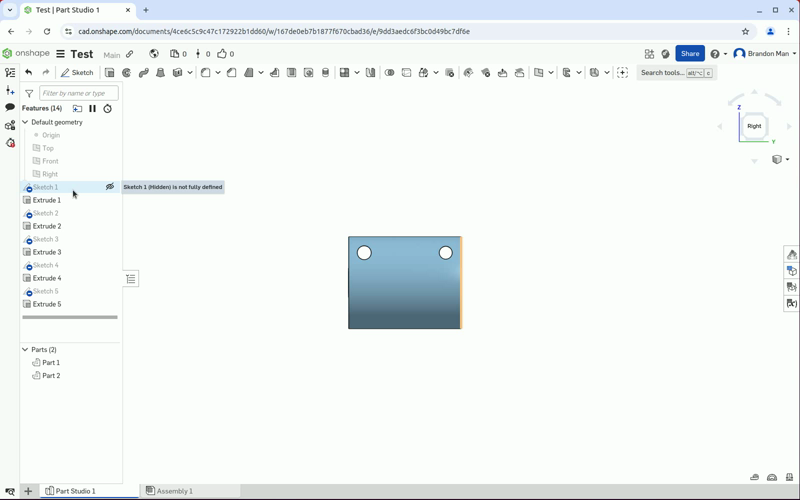
click(73, 189)
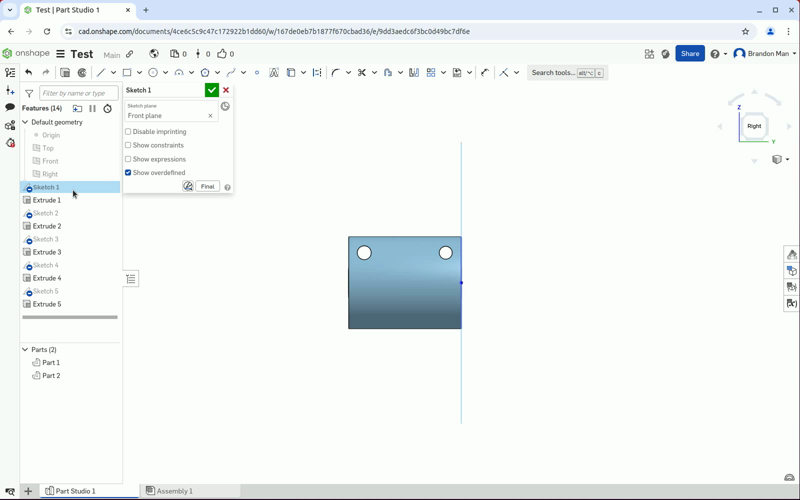
mouse_move(229, 92)
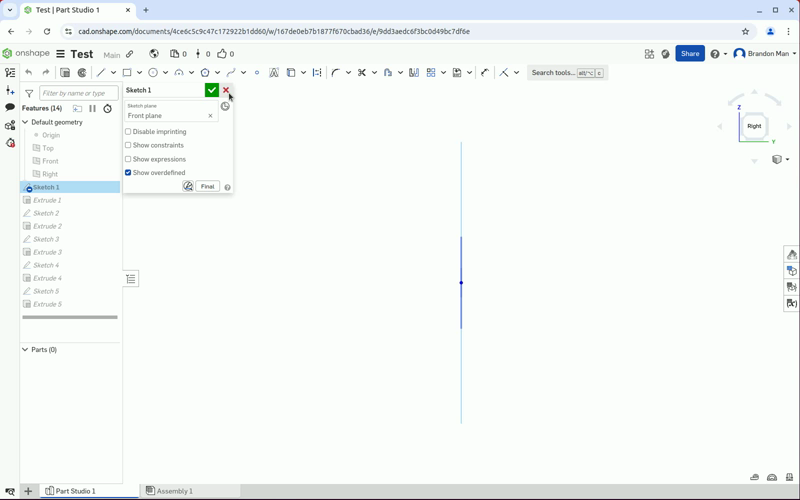
click(229, 92)
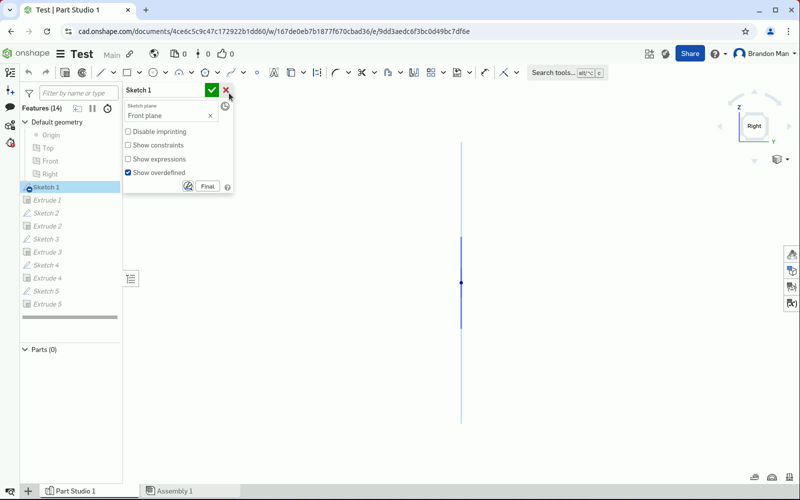
key(shift+s)
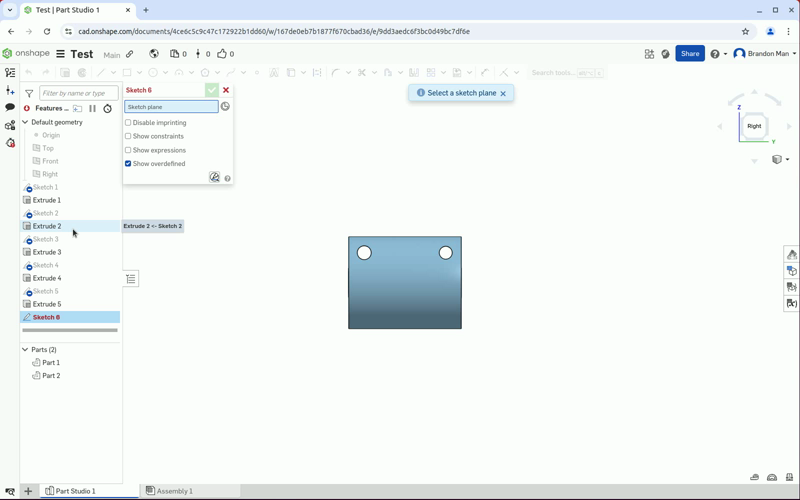
scroll(3)
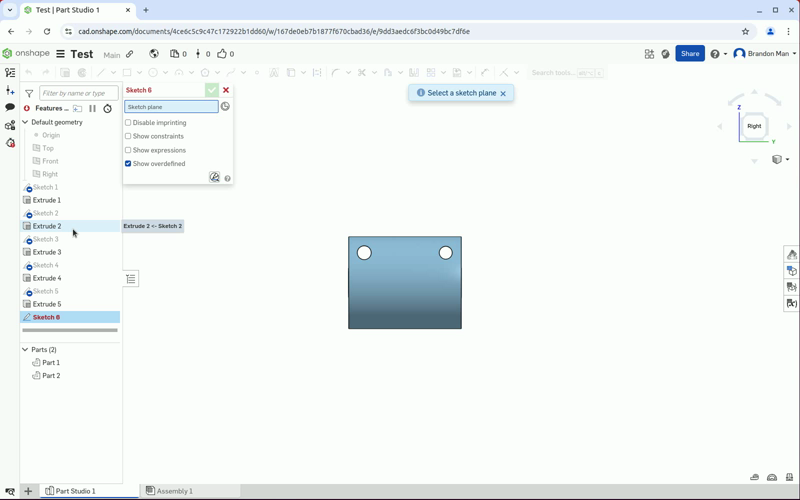
mouse_move(73, 176)
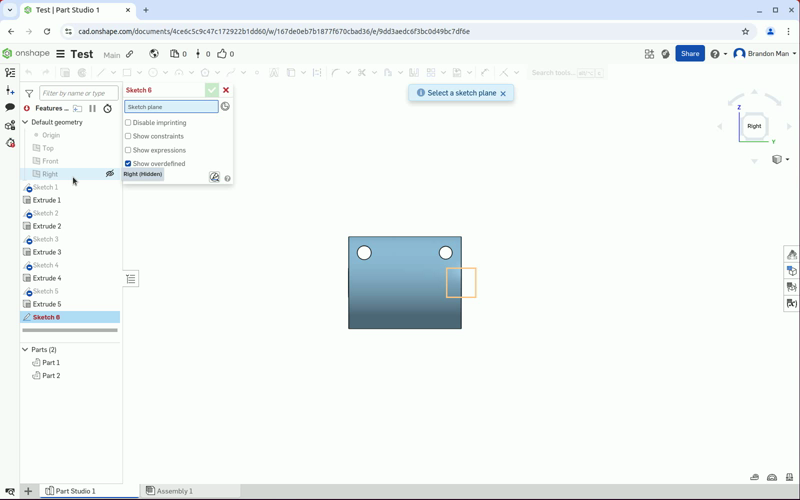
click(73, 176)
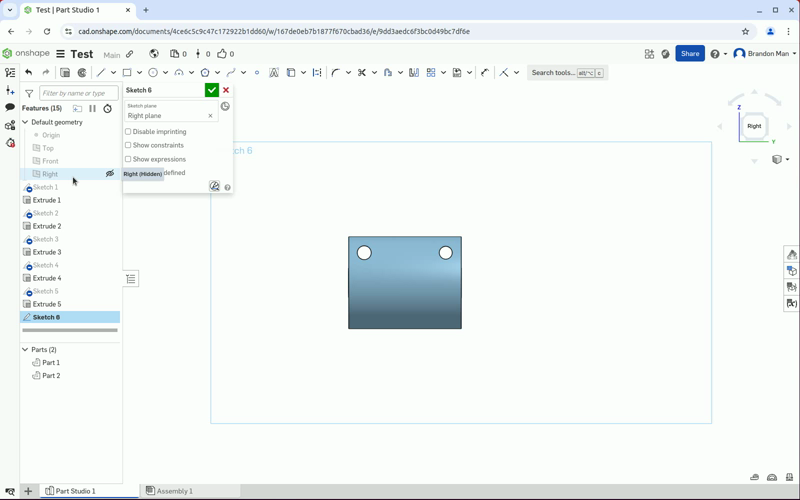
mouse_move(73, 352)
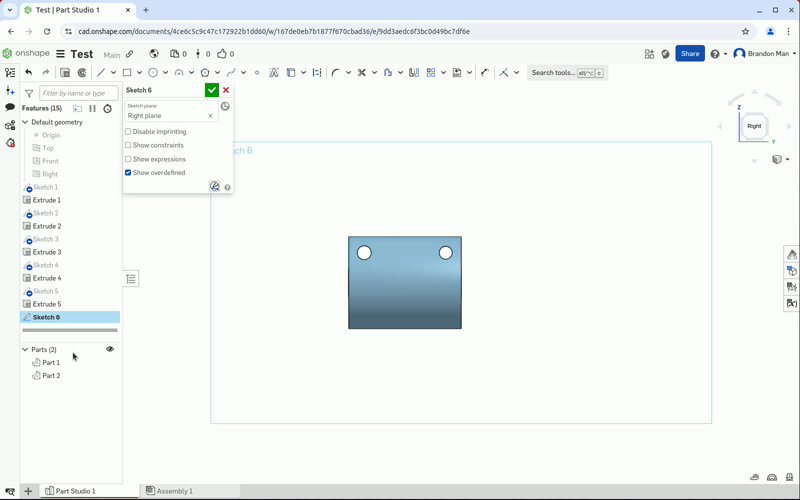
key(y)
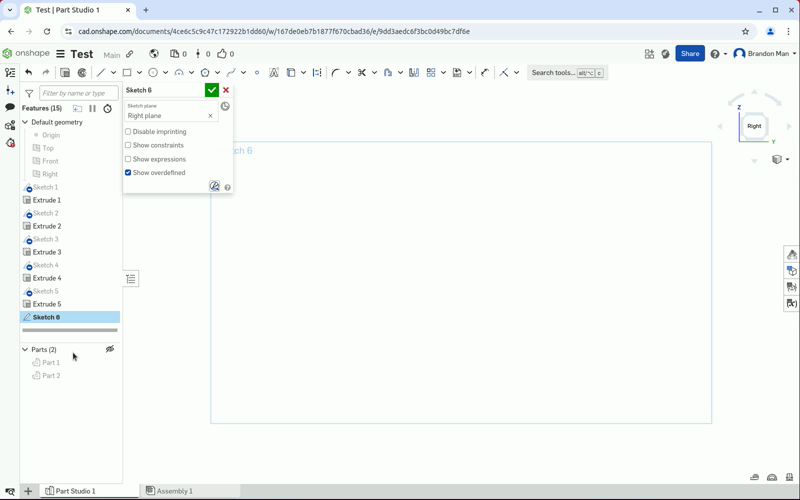
key(c)
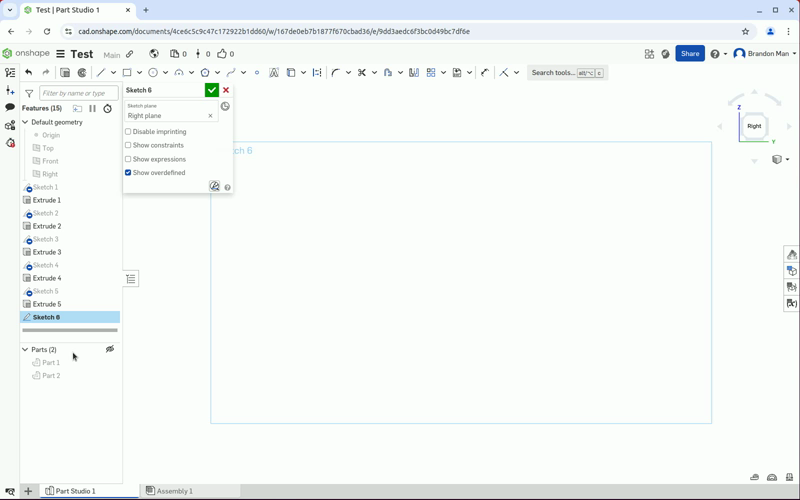
key_down(shift)
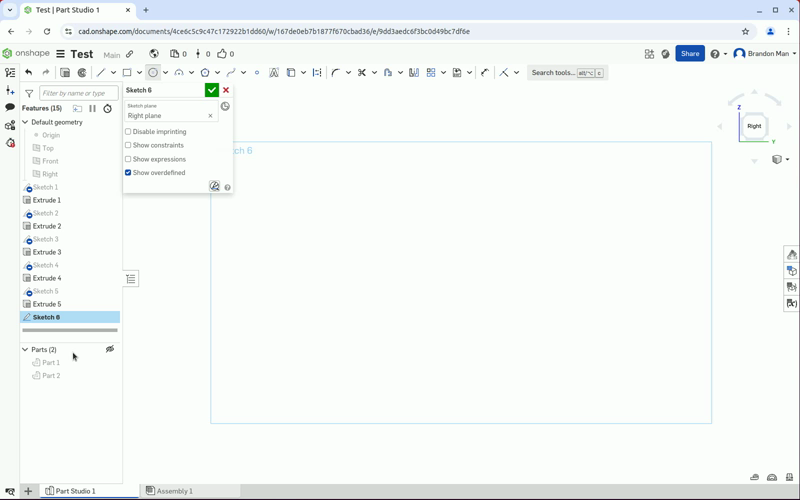
mouse_move(364, 252)
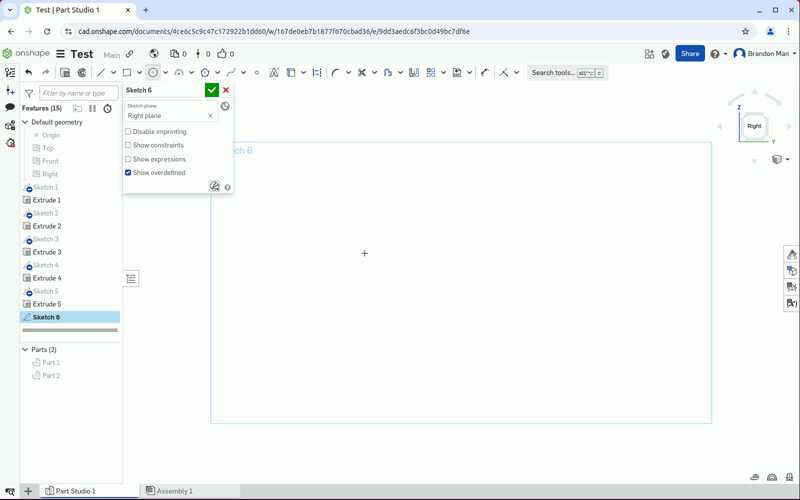
click(364, 252)
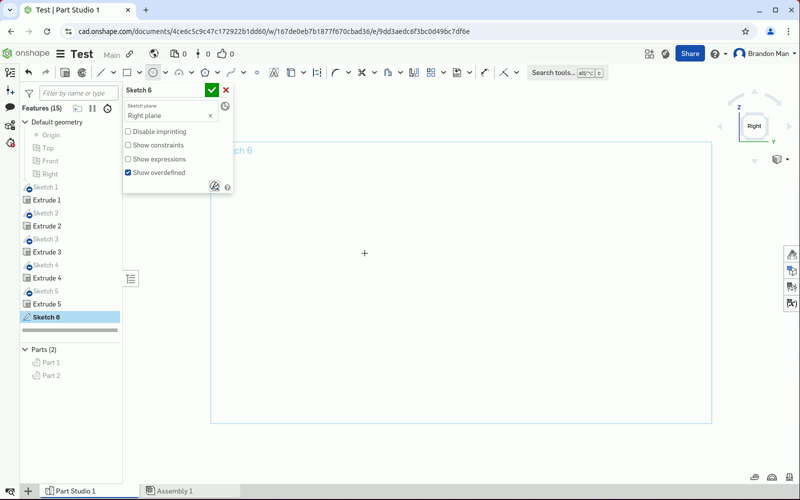
key_up(shift)
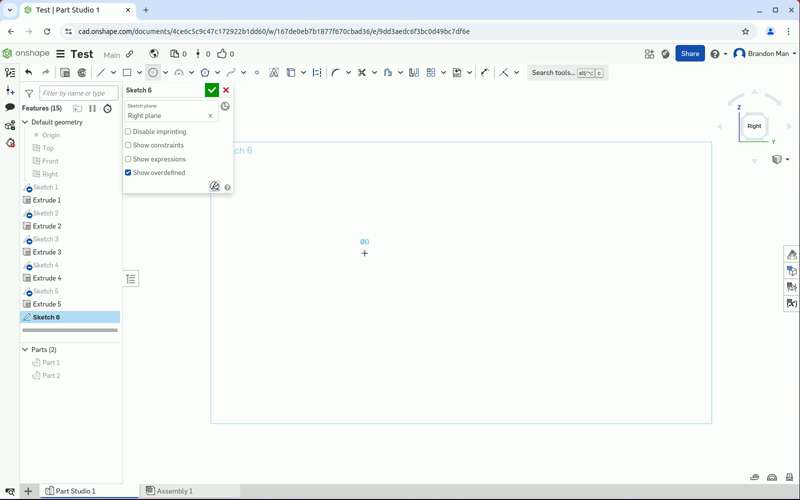
mouse_move(376, 252)
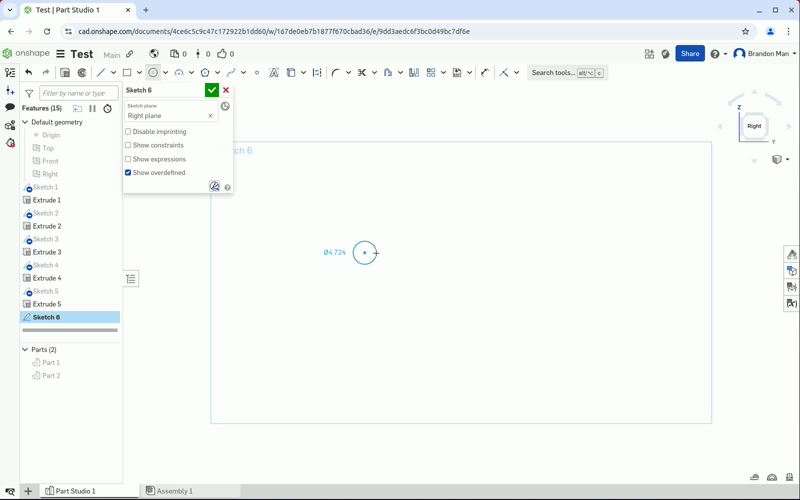
click(376, 252)
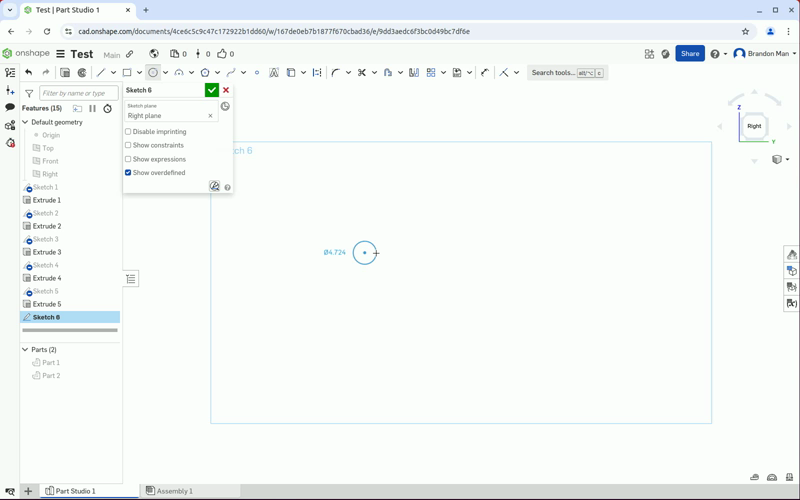
key(esc)
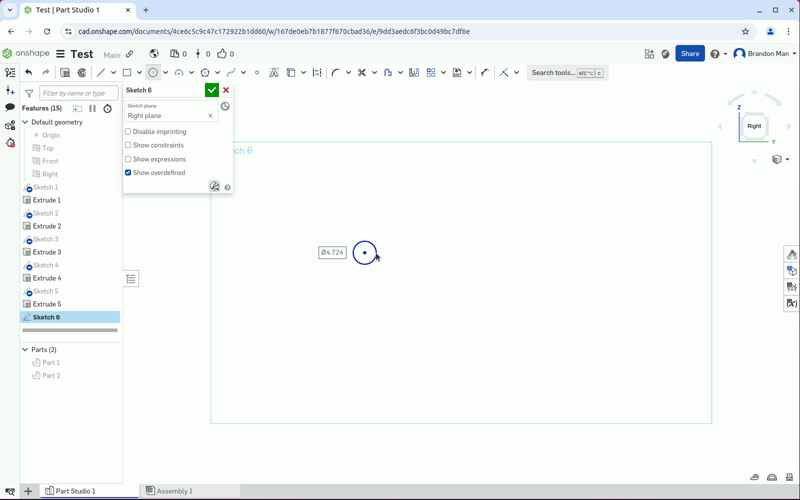
mouse_move(354, 253)
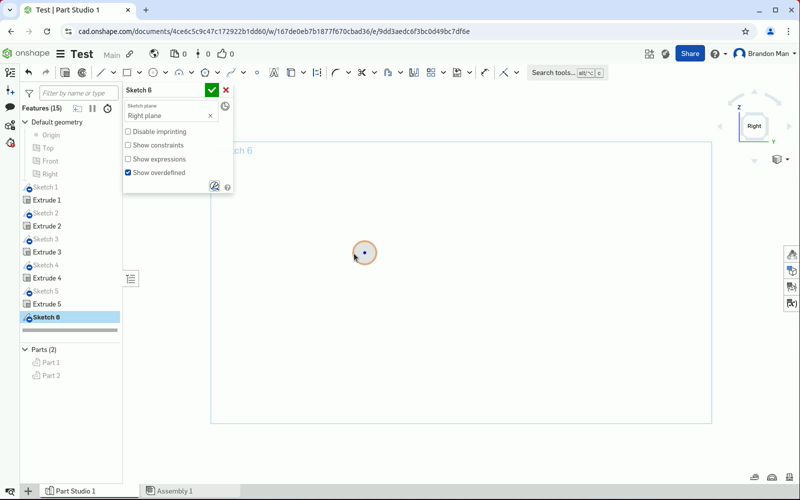
scroll(6)
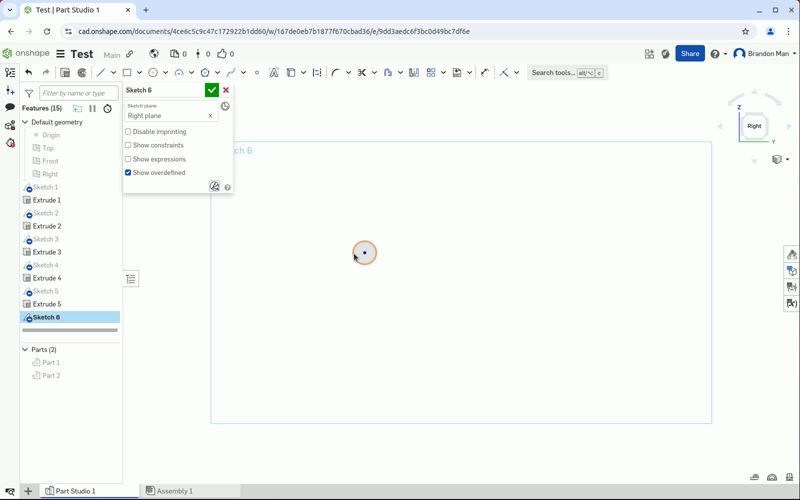
scroll(6)
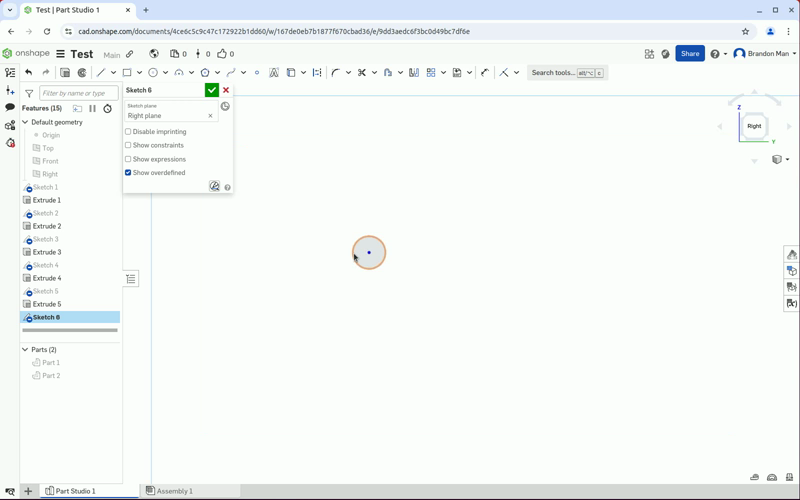
scroll(6)
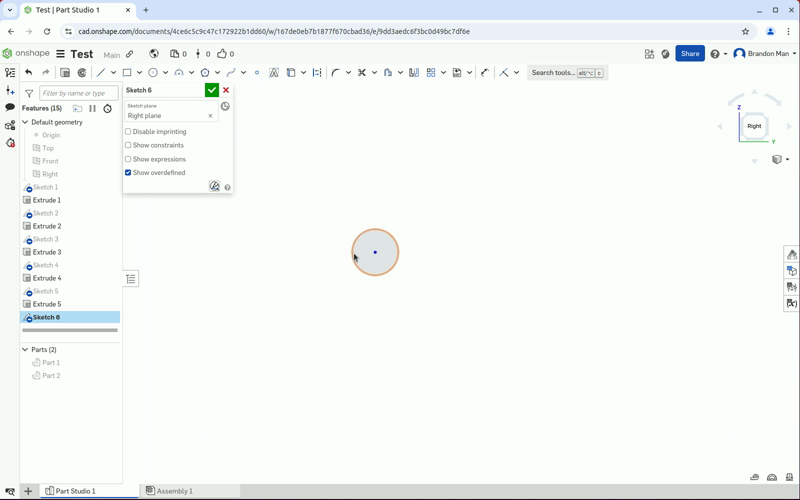
scroll(6)
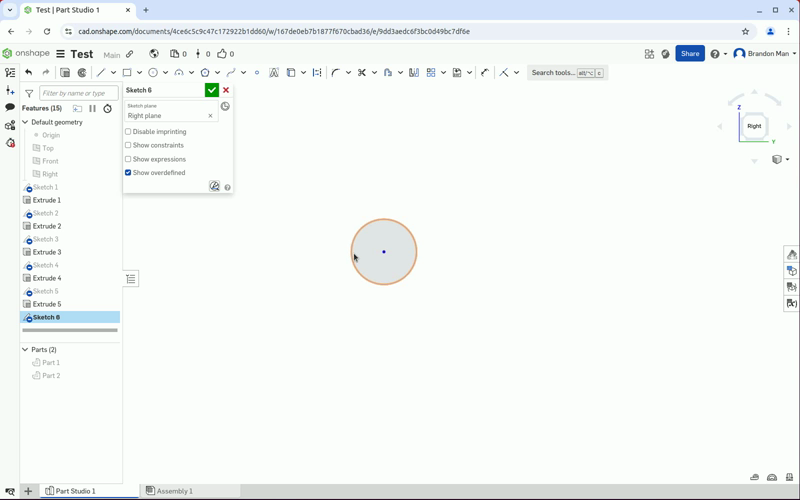
scroll(6)
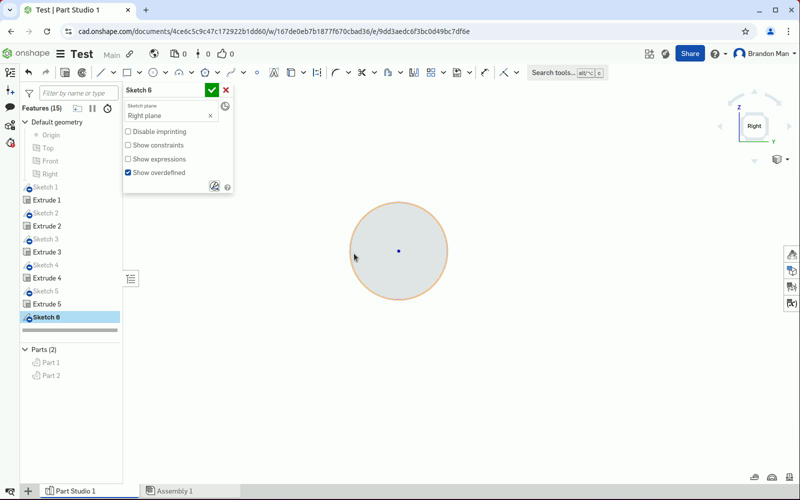
scroll(6)
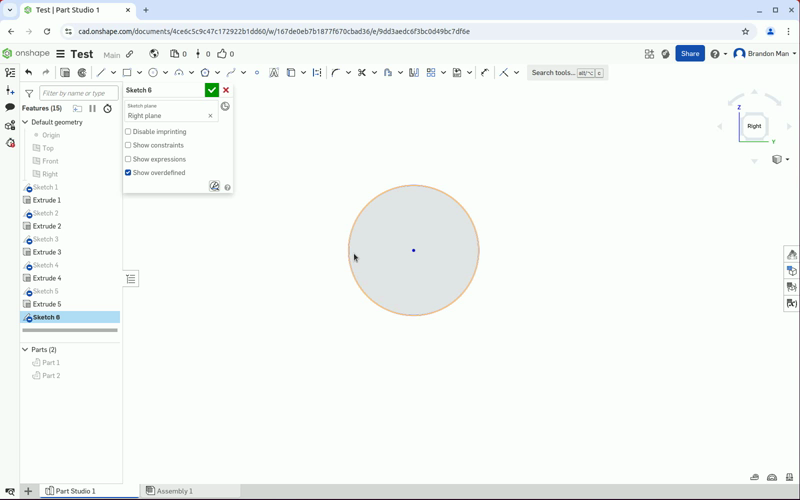
scroll(6)
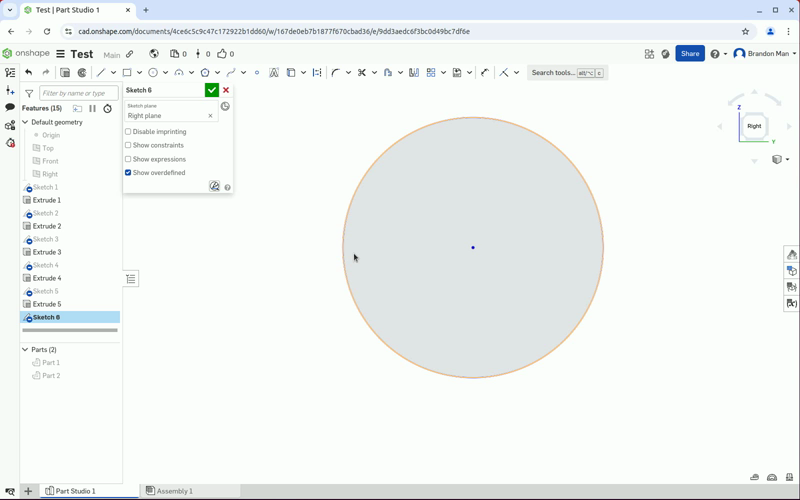
click(354, 253)
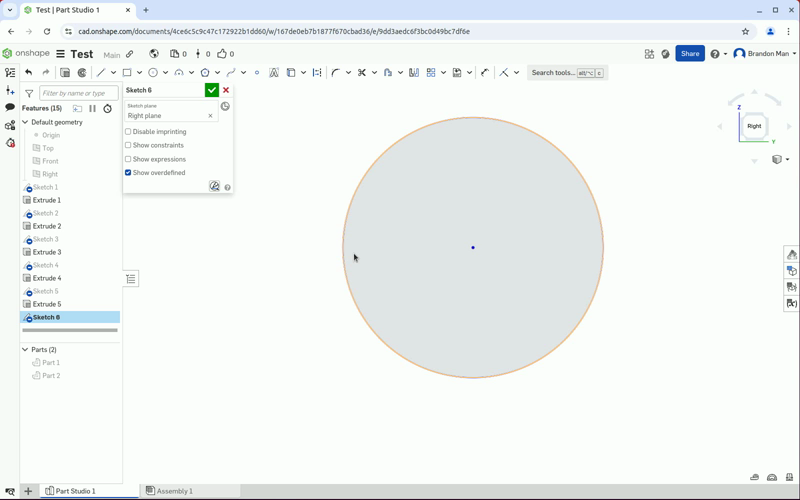
scroll(-6)
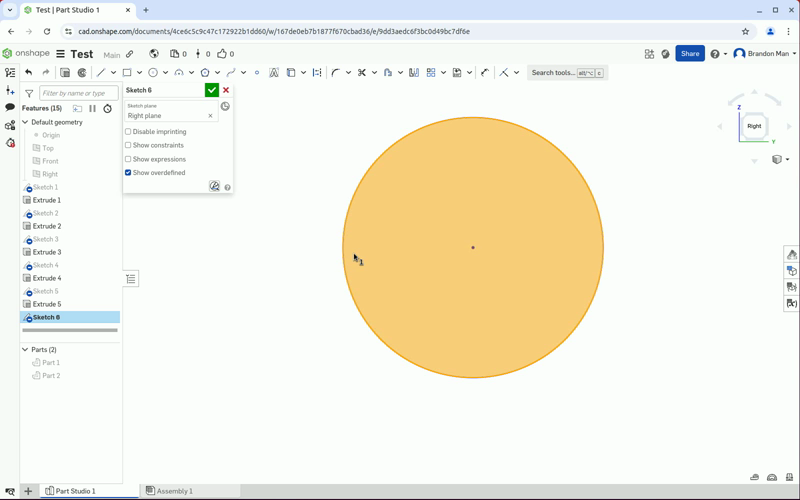
scroll(-6)
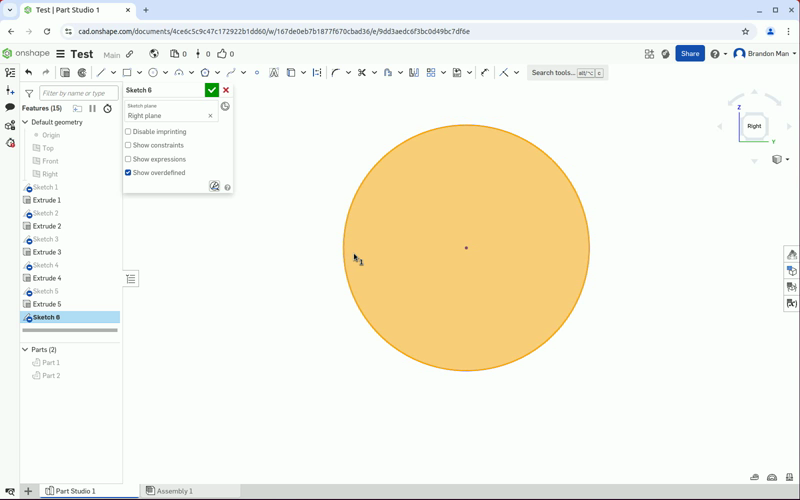
scroll(-6)
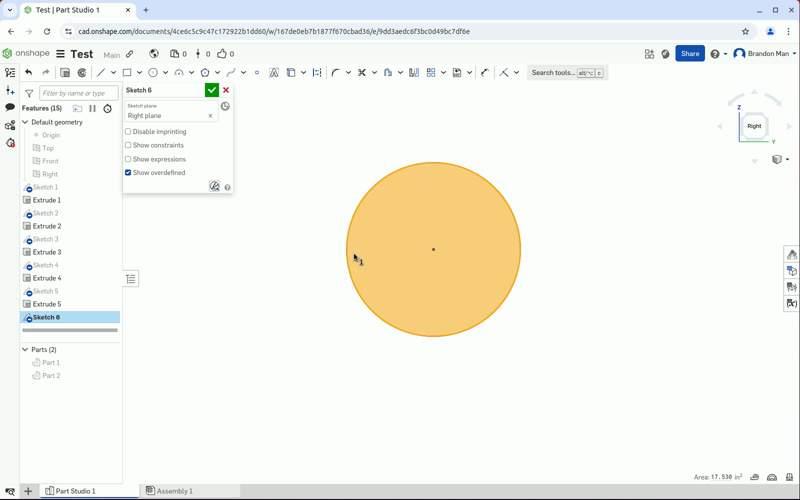
scroll(-6)
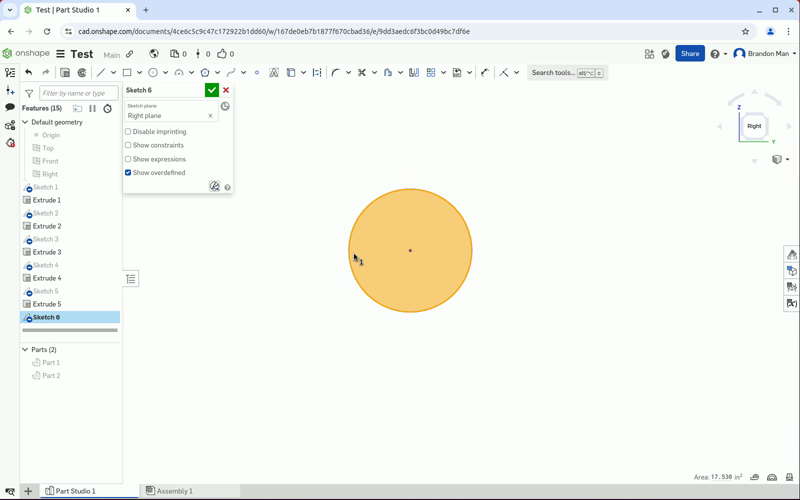
scroll(-6)
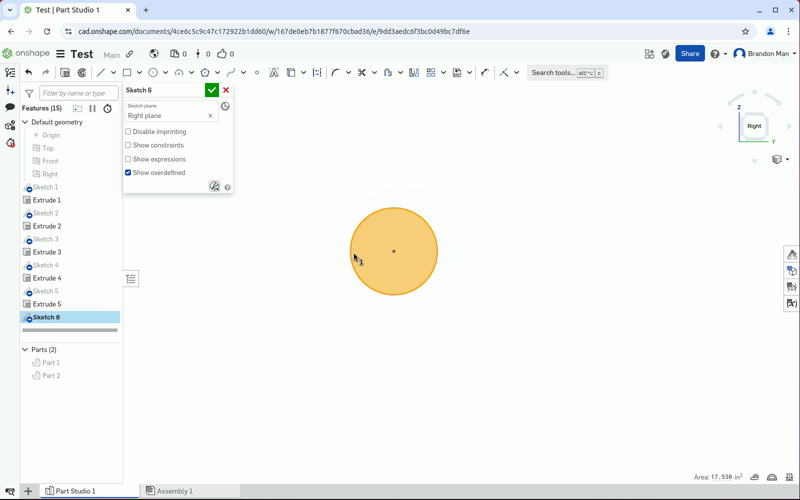
scroll(-6)
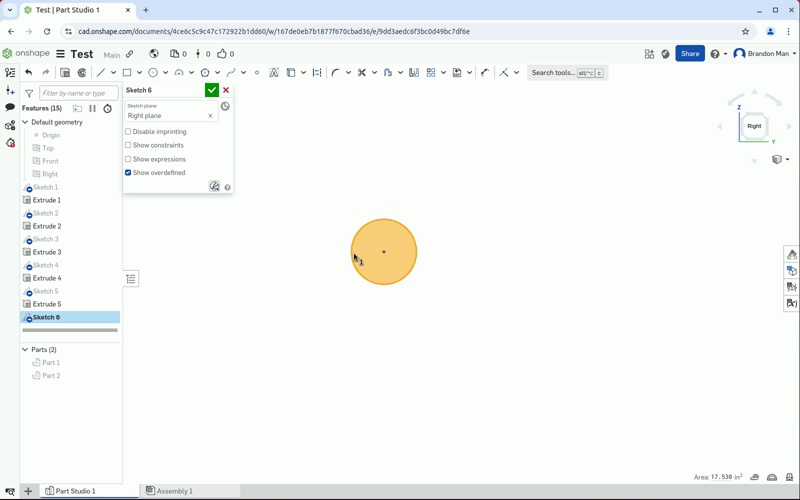
scroll(-6)
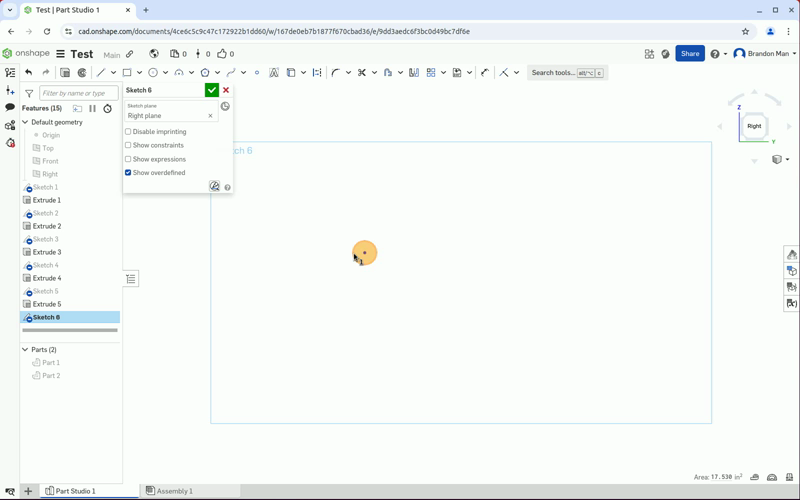
mouse_move(73, 352)
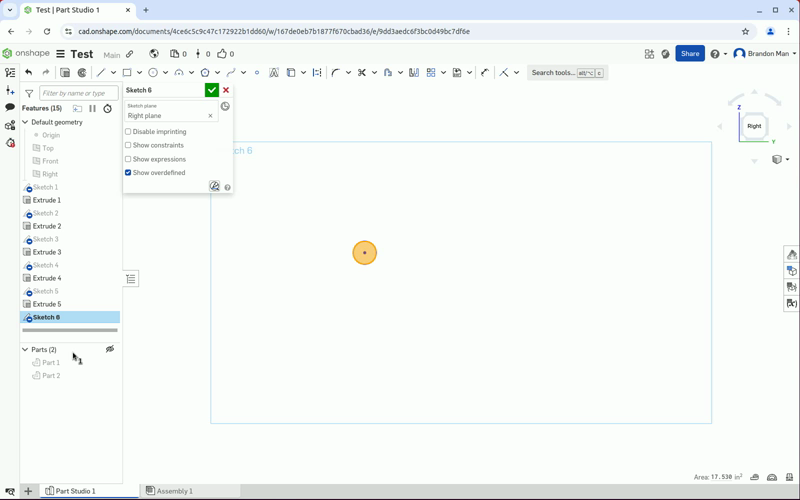
key(shift+y)
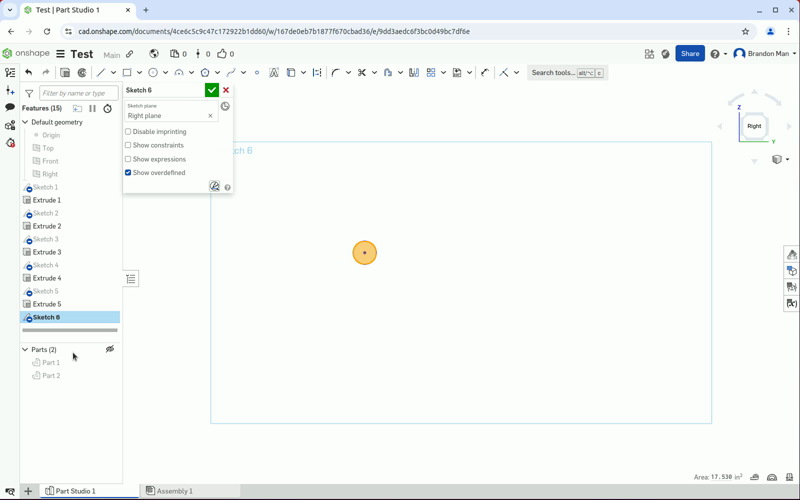
key(shift+e)
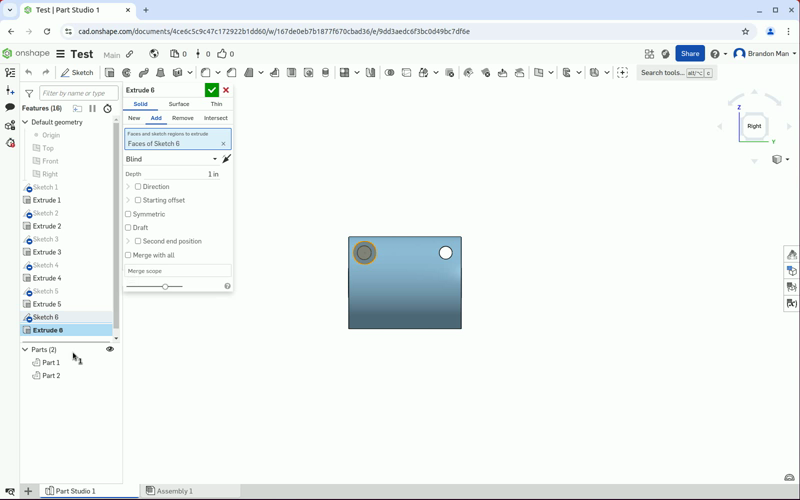
mouse_move(143, 106)
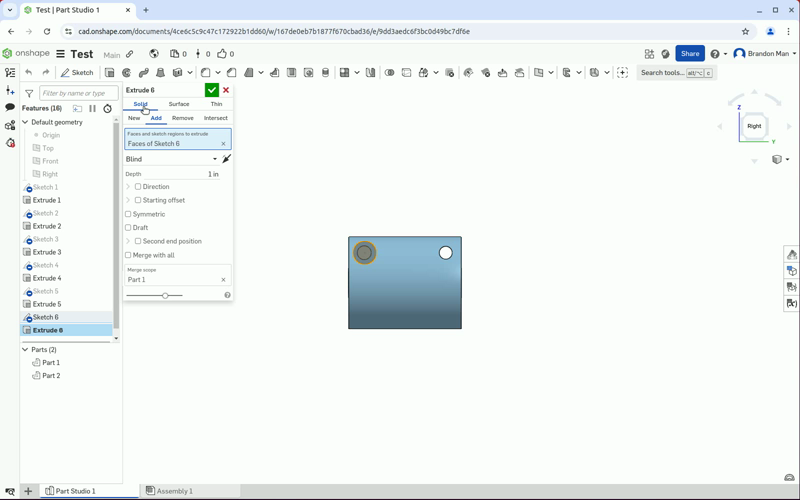
click(143, 106)
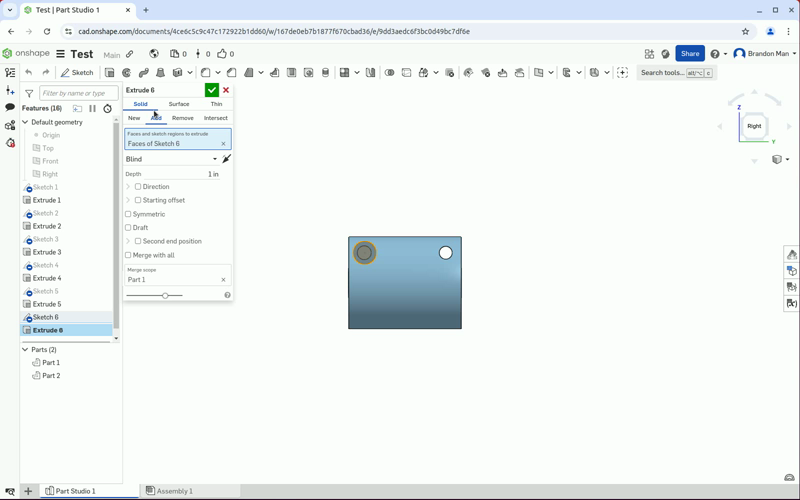
mouse_move(186, 120)
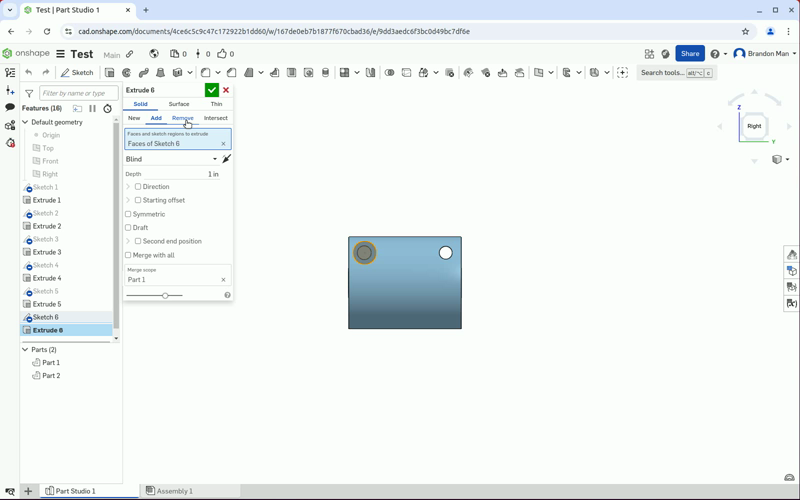
click(186, 120)
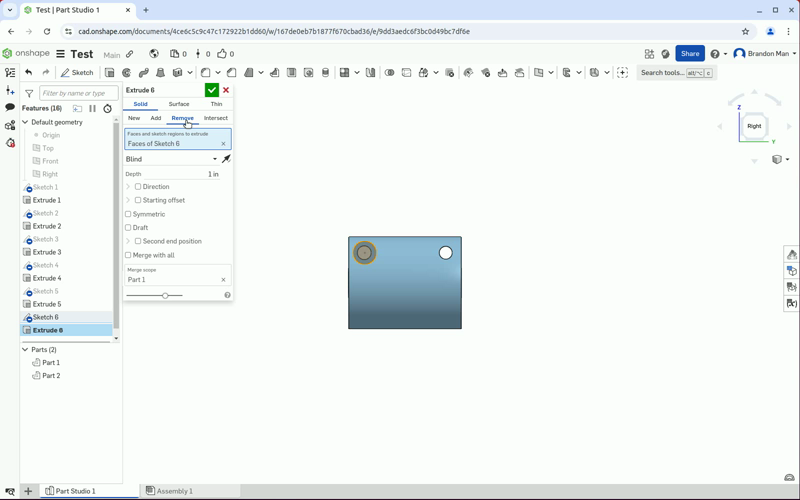
key(tab, 4)
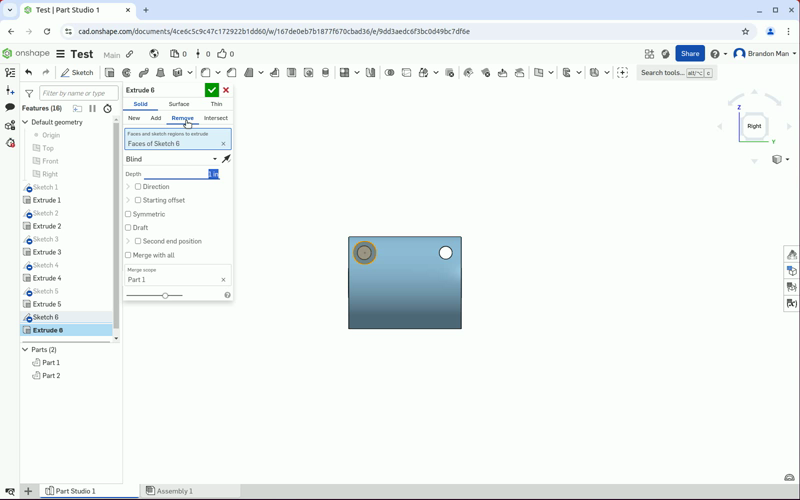
text(-23.108)
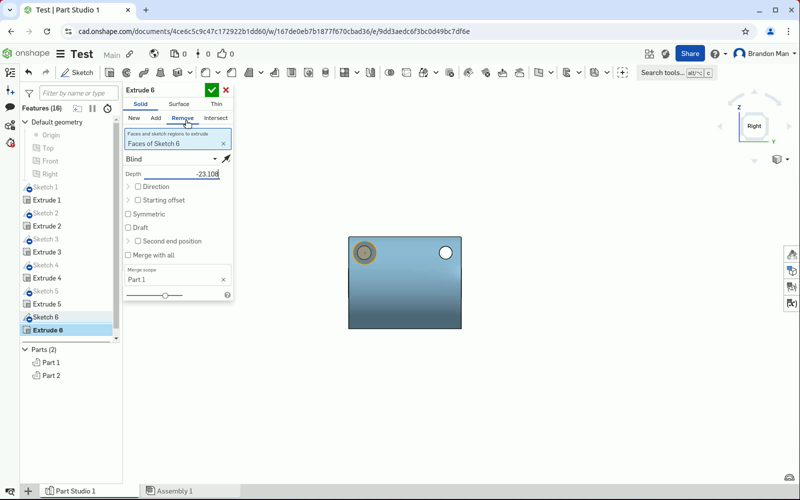
key(tab, 6)
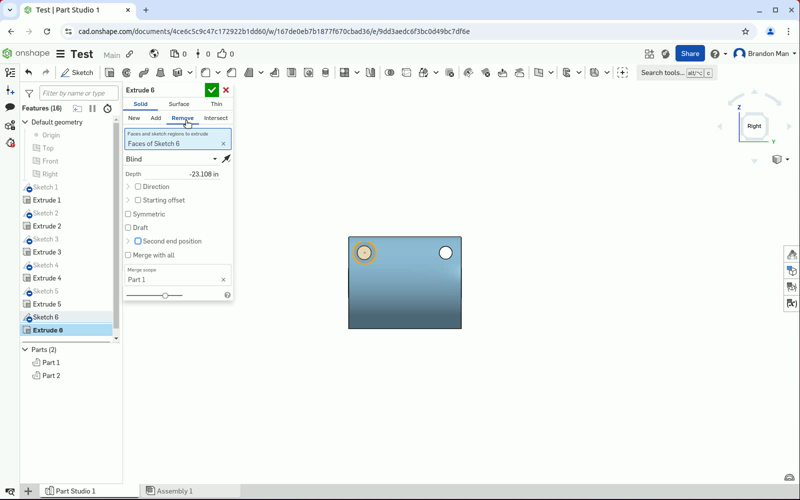
key(space)
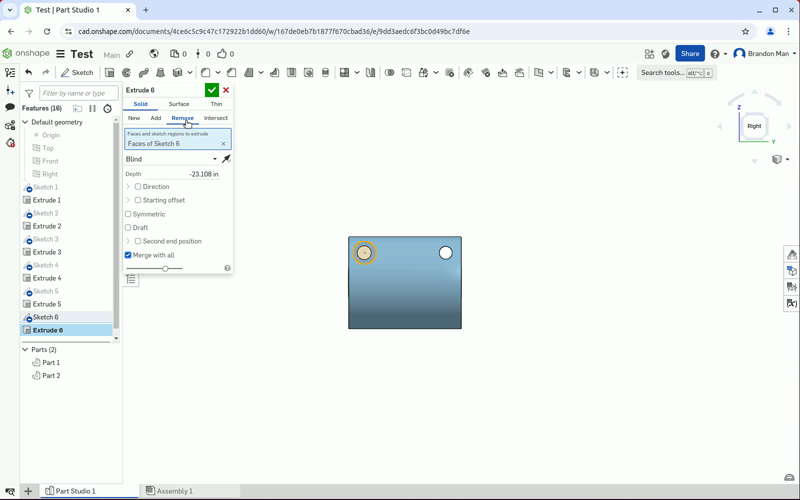
key(enter)
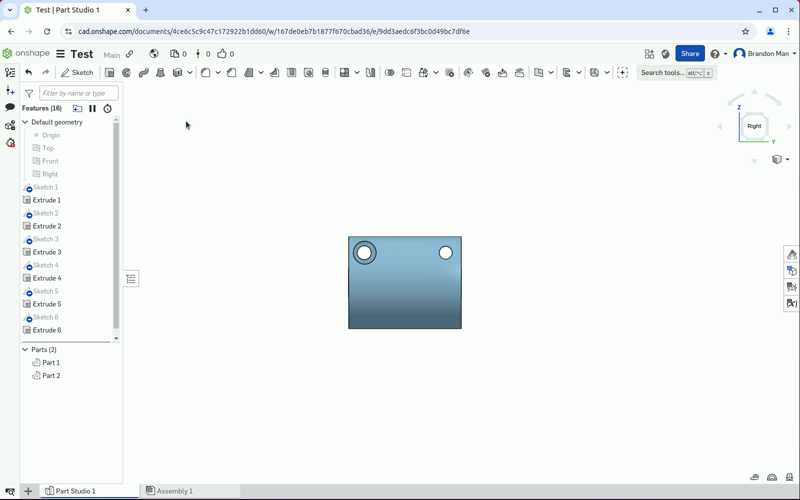
key(shift+h)
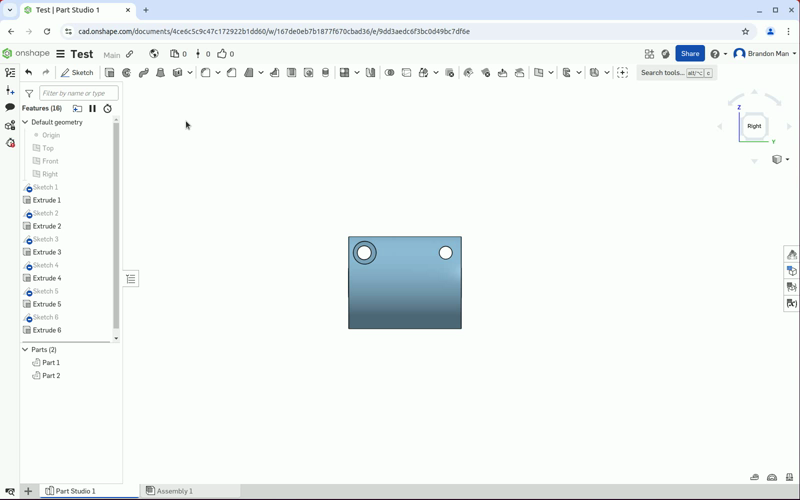
key(shift+h)
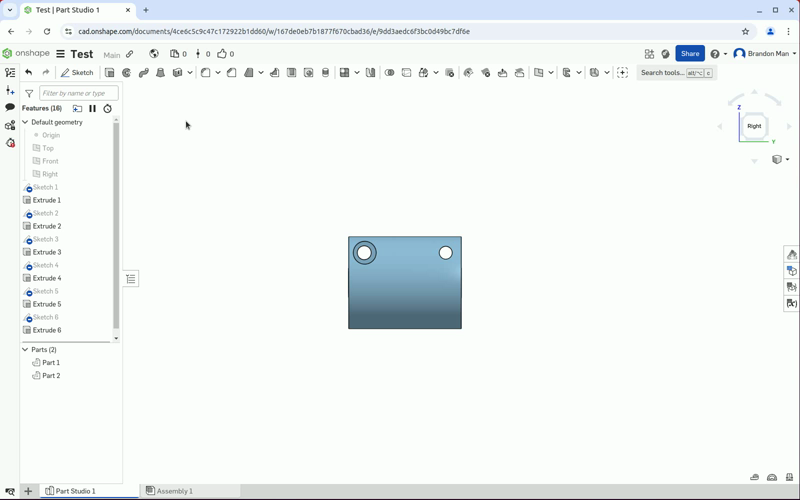
mouse_move(69, 189)
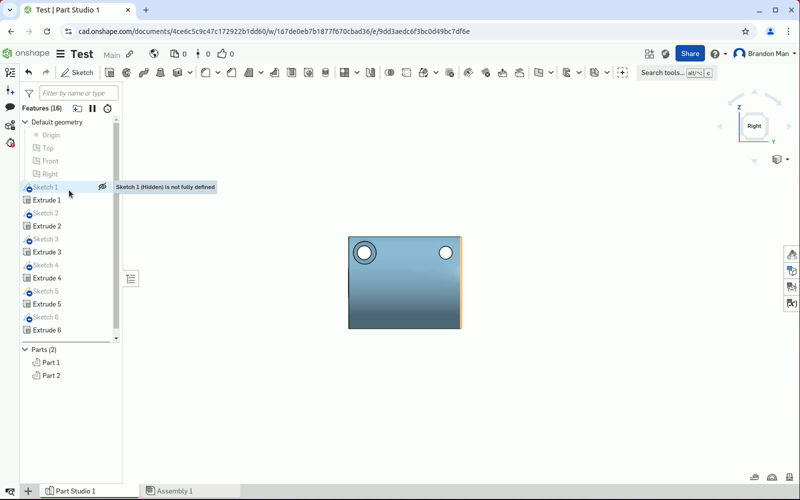
click(69, 189)
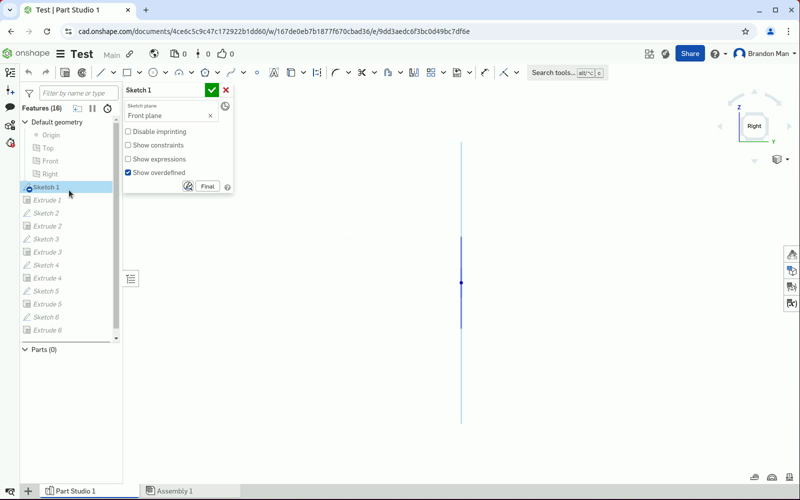
mouse_move(229, 92)
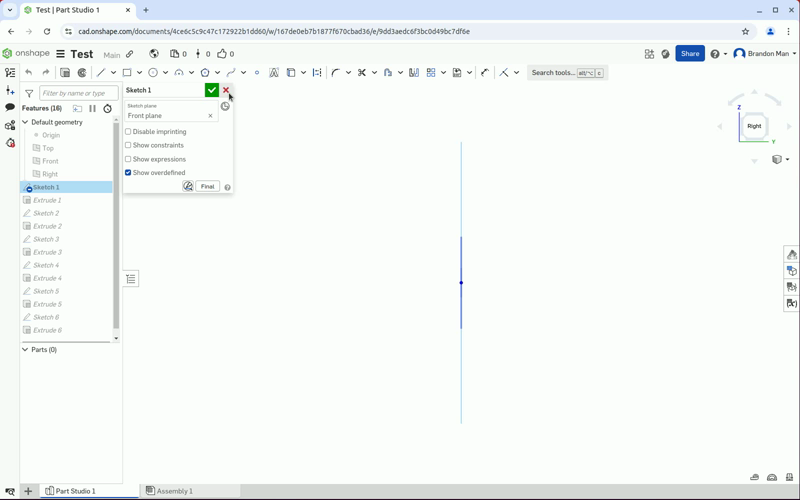
click(229, 92)
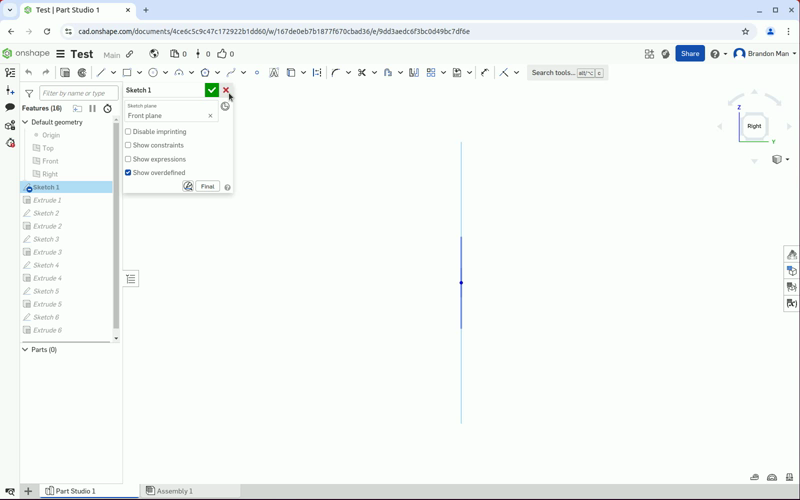
key(shift+s)
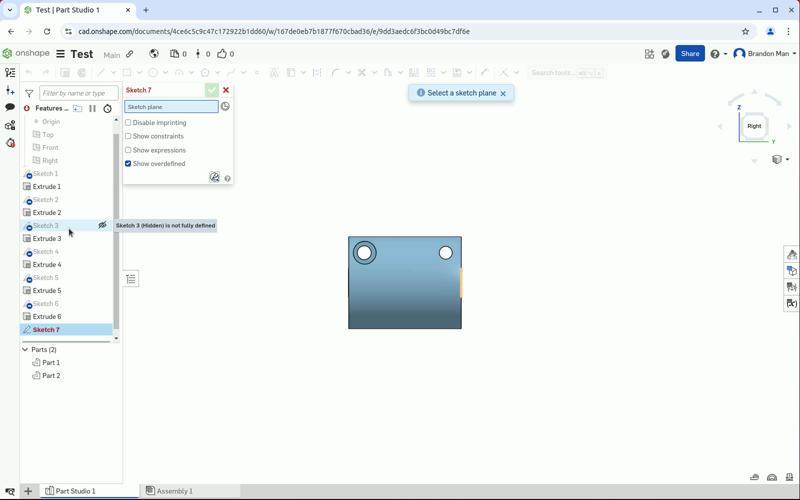
scroll(3)
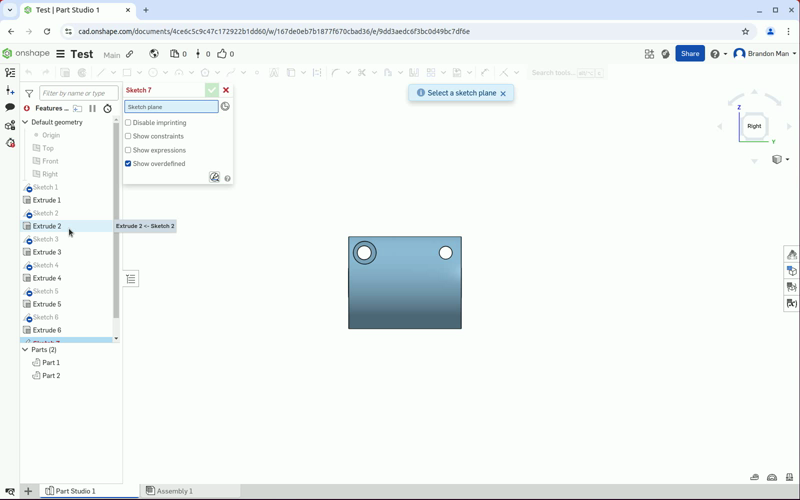
mouse_move(69, 176)
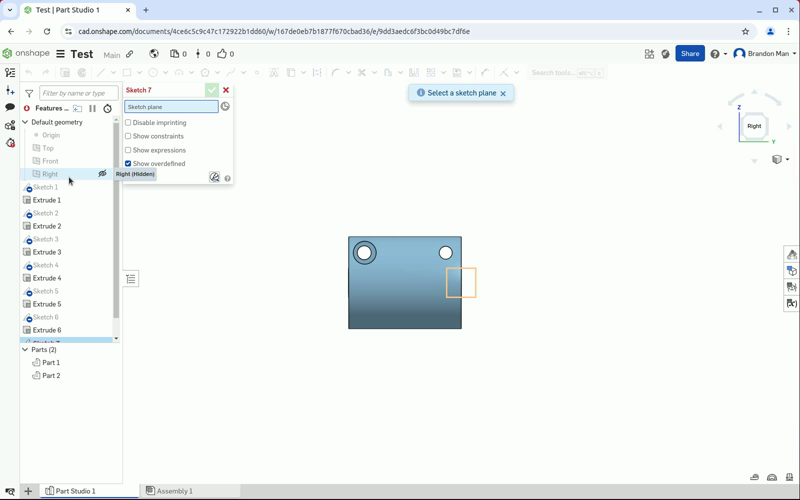
click(69, 176)
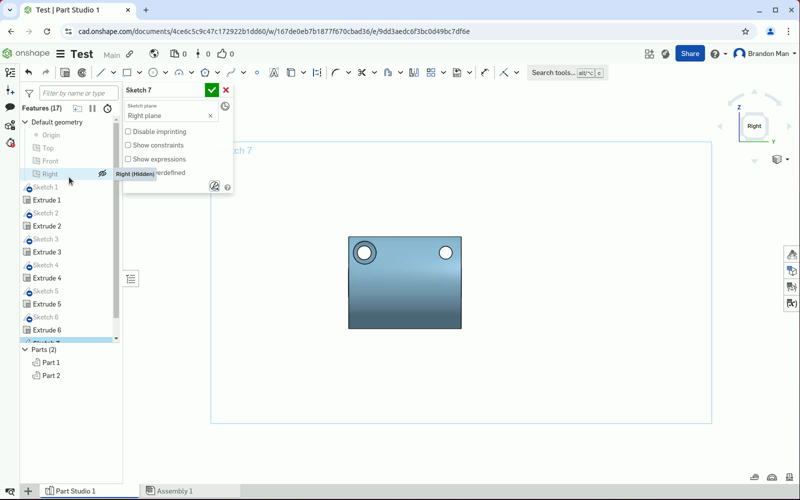
mouse_move(73, 352)
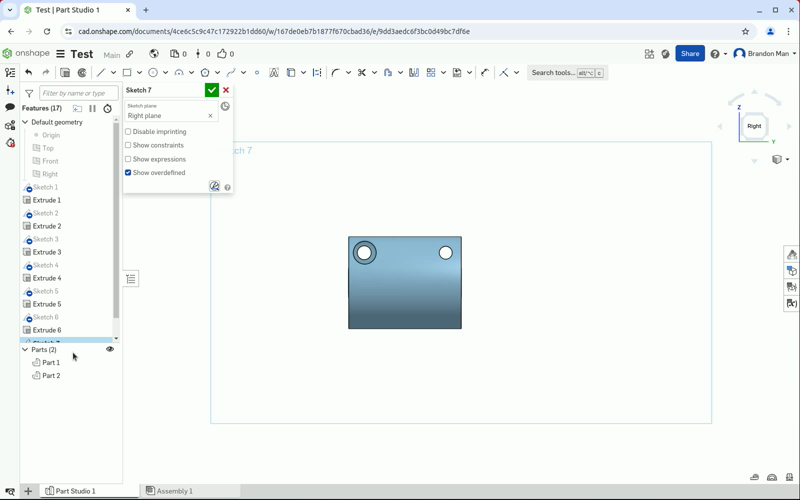
key(y)
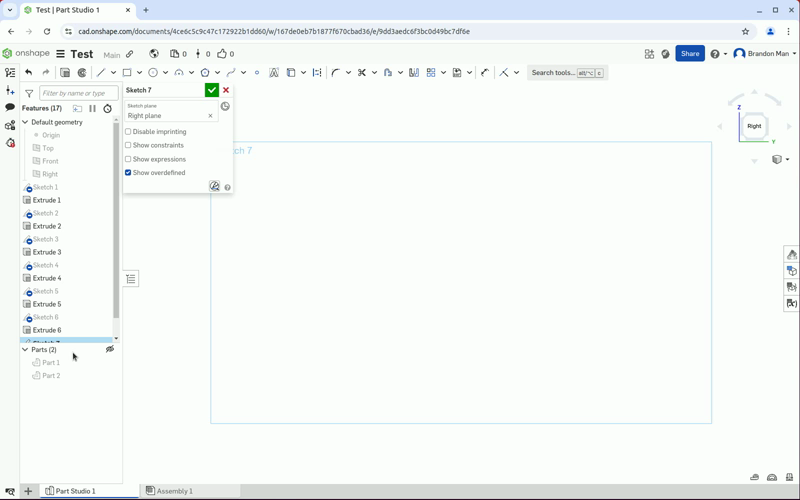
key(c)
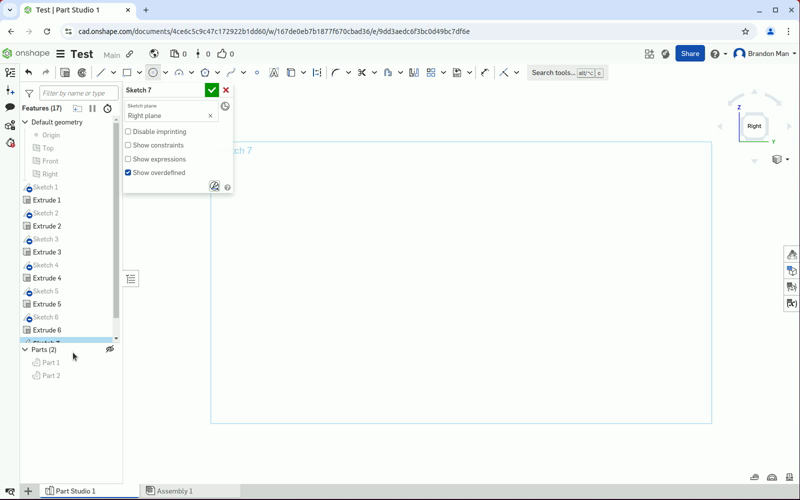
key_down(shift)
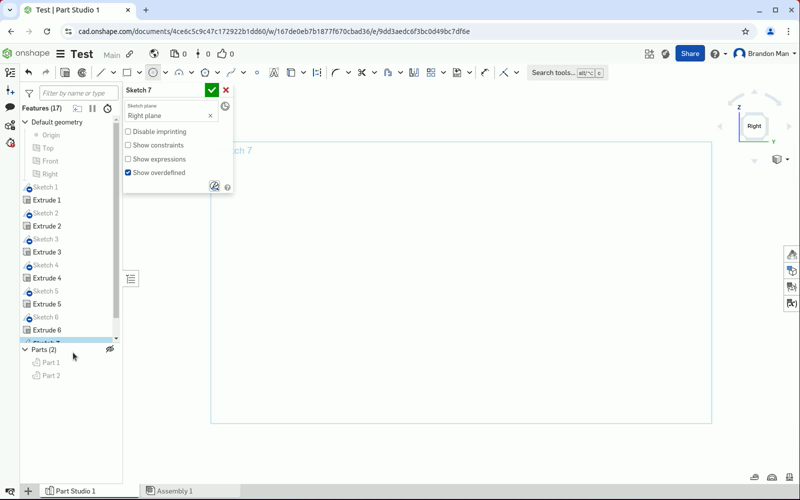
mouse_move(445, 252)
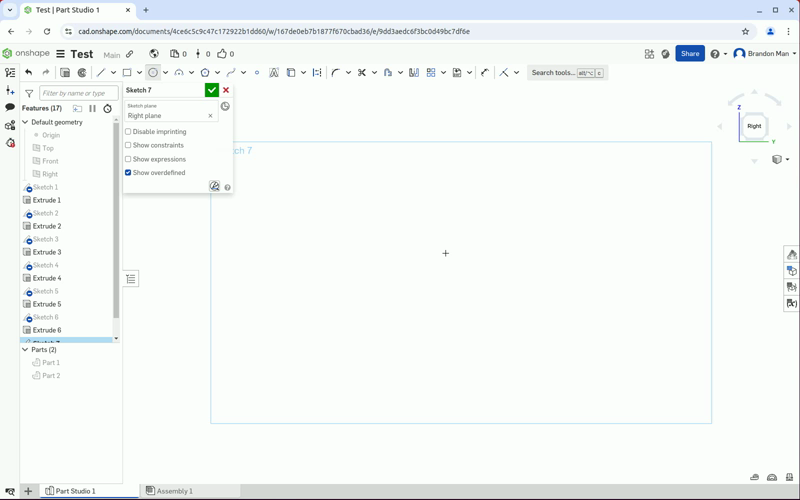
click(445, 252)
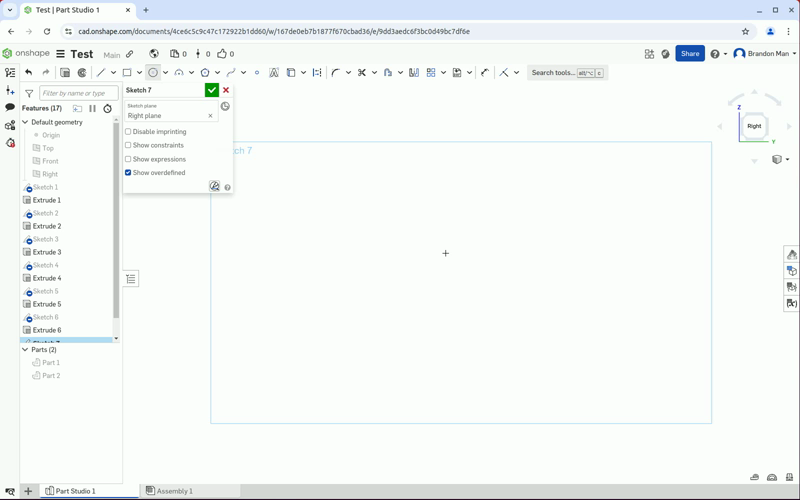
key_up(shift)
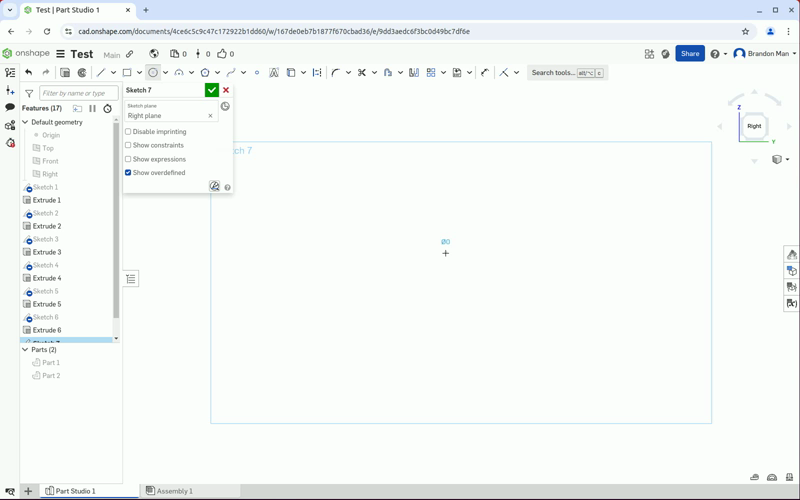
mouse_move(457, 252)
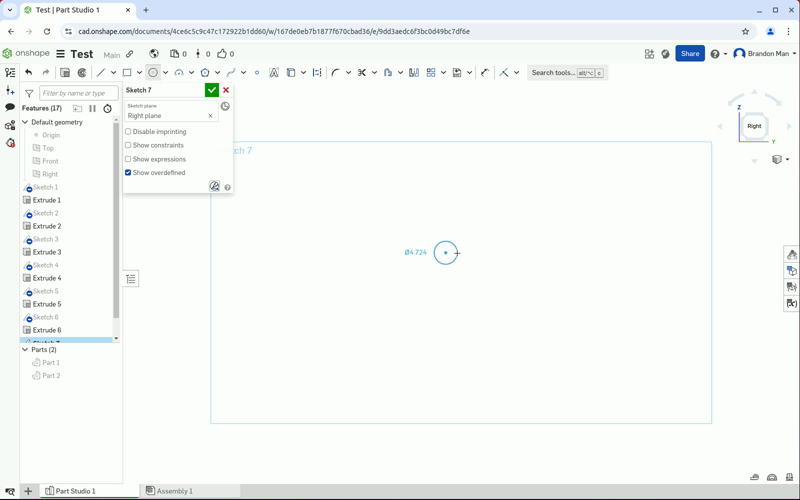
click(457, 252)
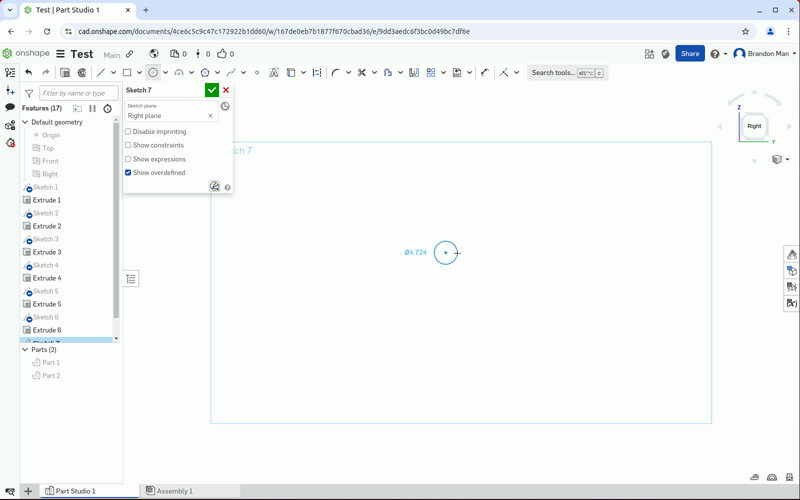
key(esc)
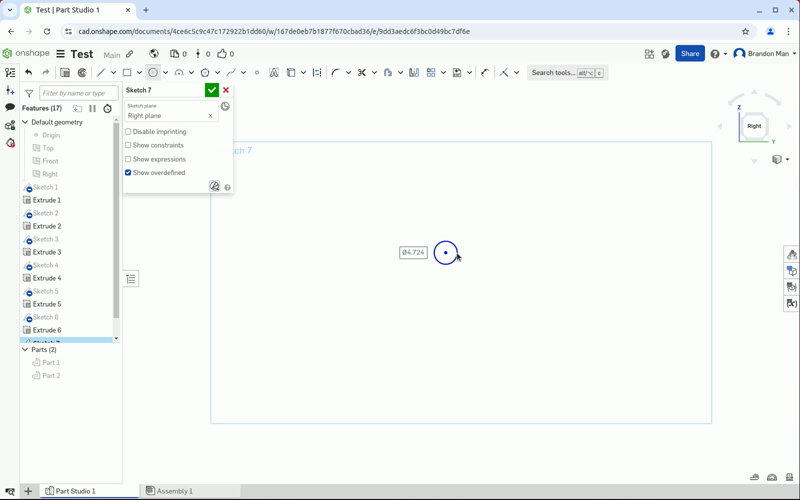
mouse_move(444, 257)
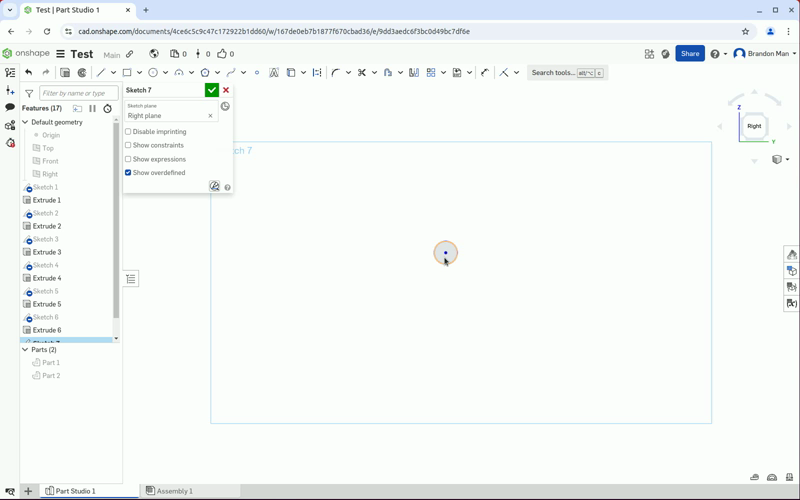
scroll(6)
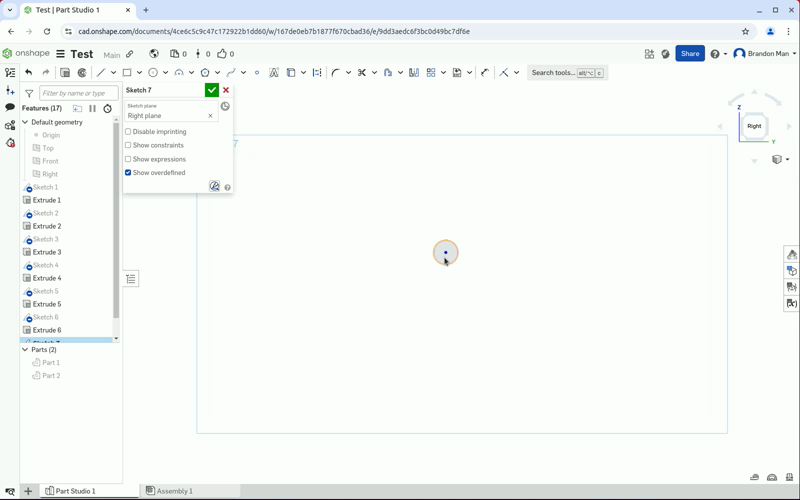
scroll(6)
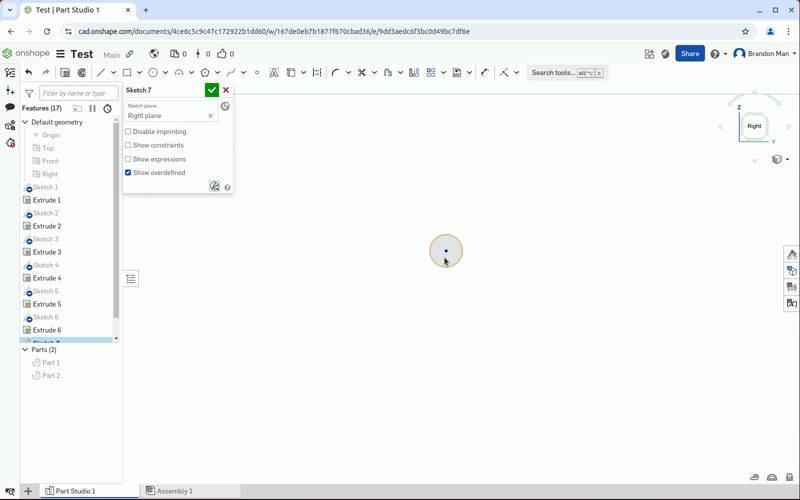
scroll(6)
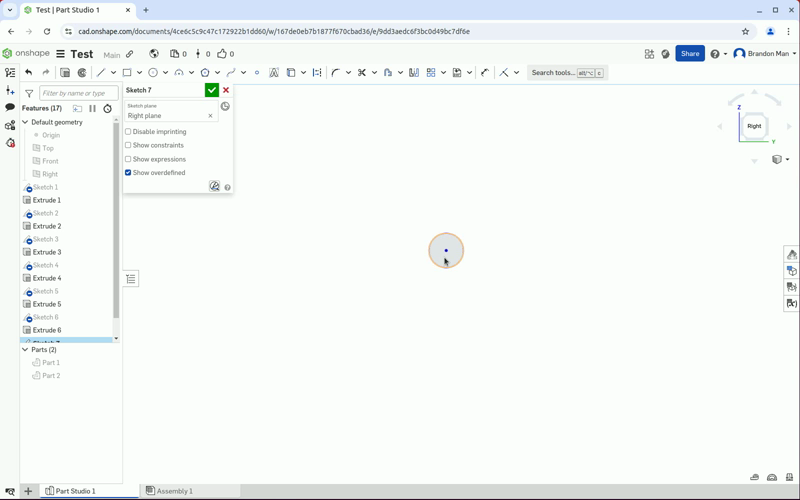
scroll(6)
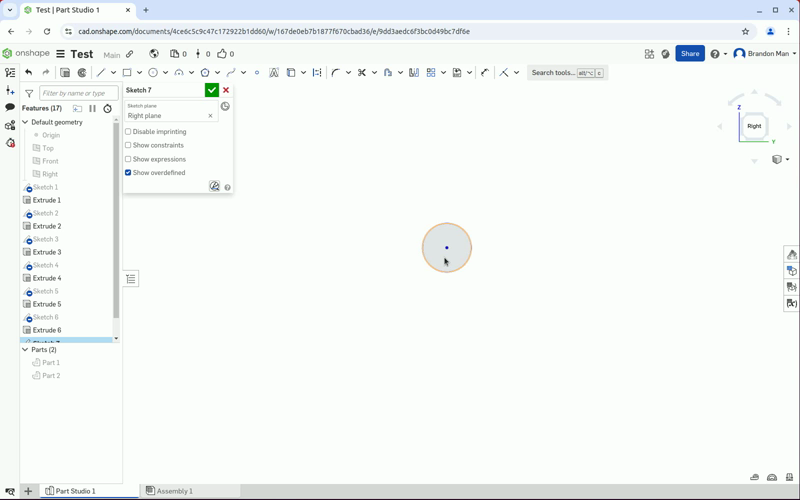
scroll(6)
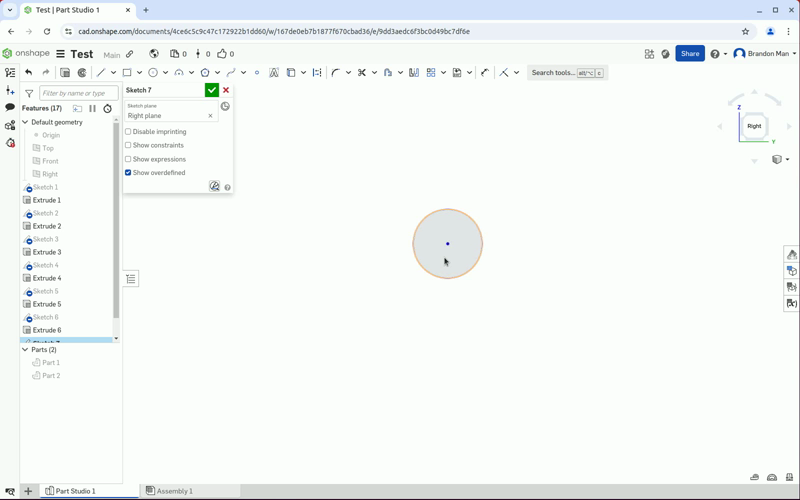
scroll(6)
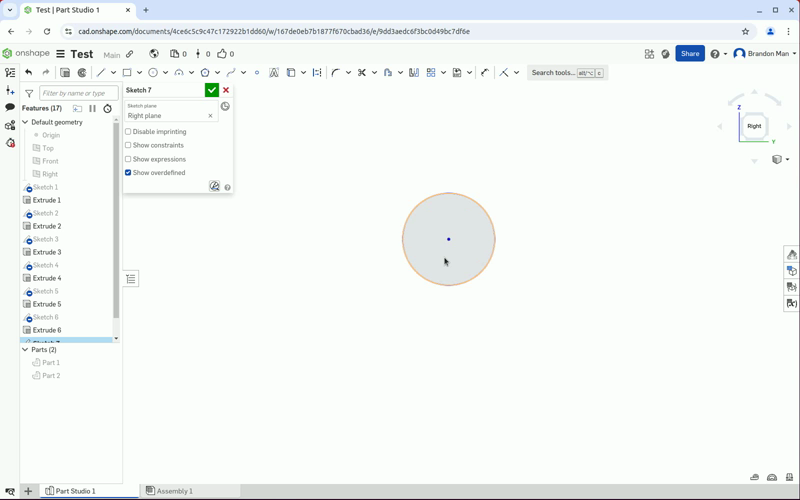
scroll(6)
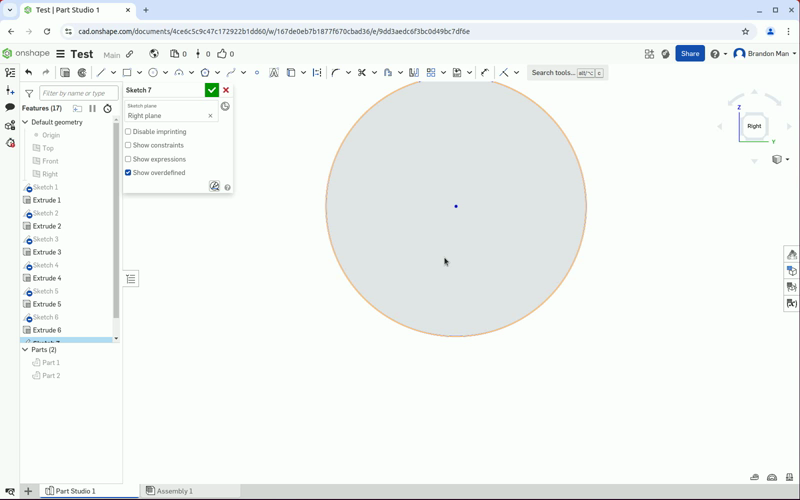
click(444, 257)
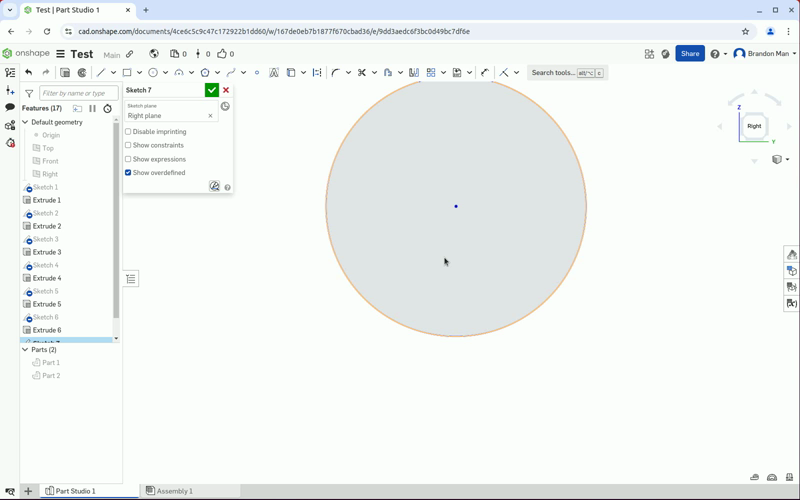
scroll(-6)
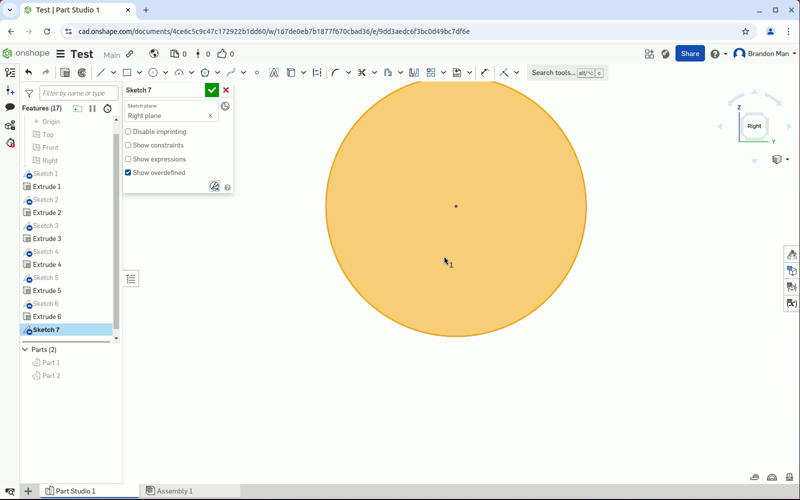
scroll(-6)
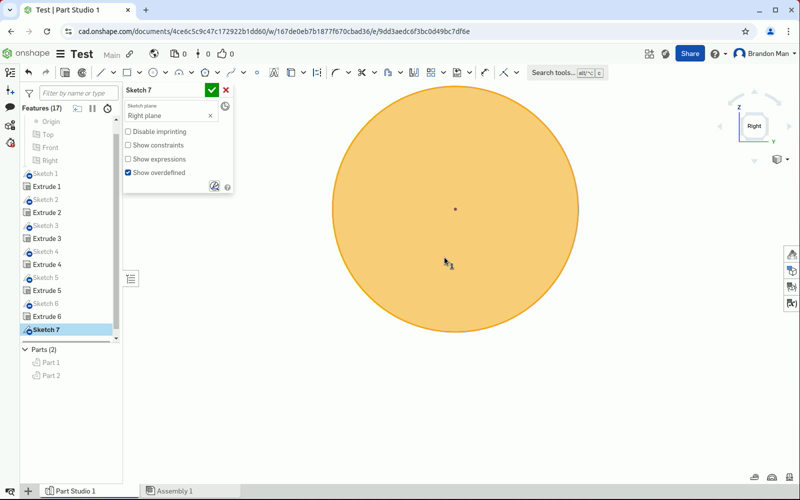
scroll(-6)
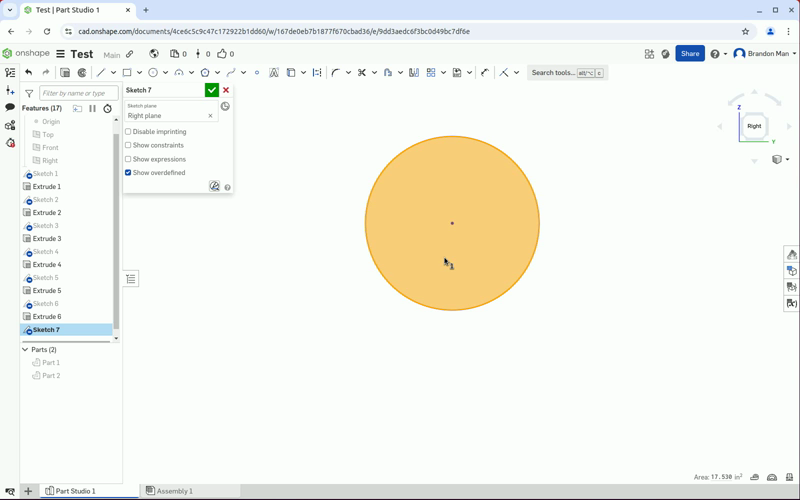
scroll(-6)
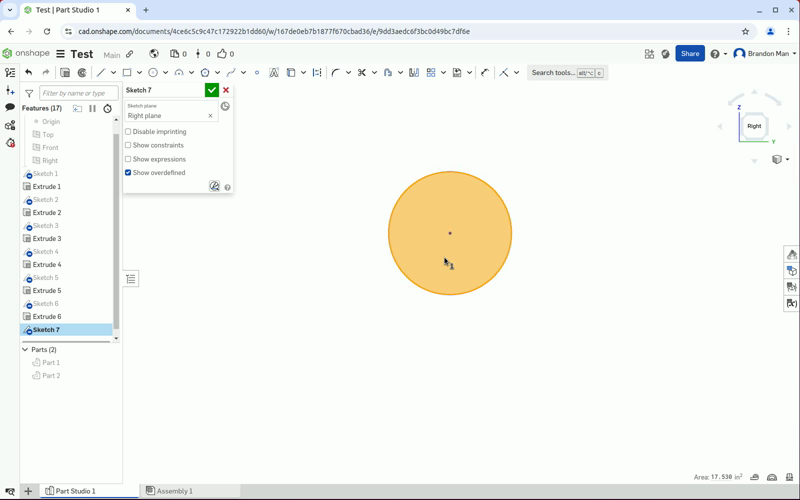
scroll(-6)
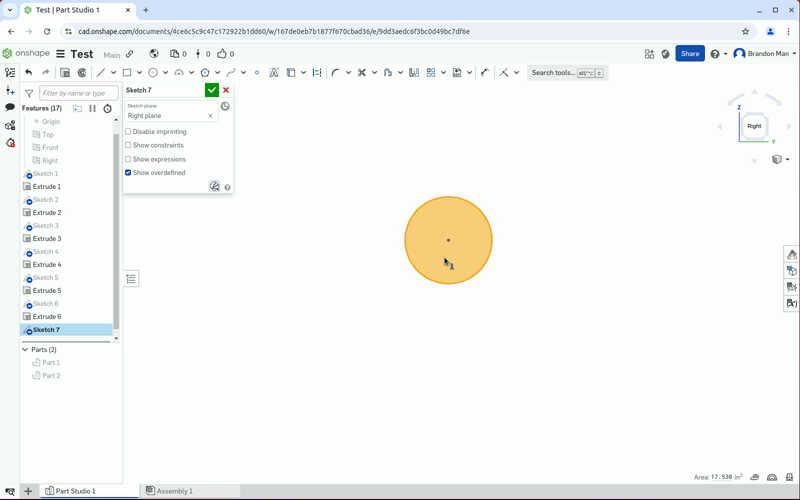
scroll(-6)
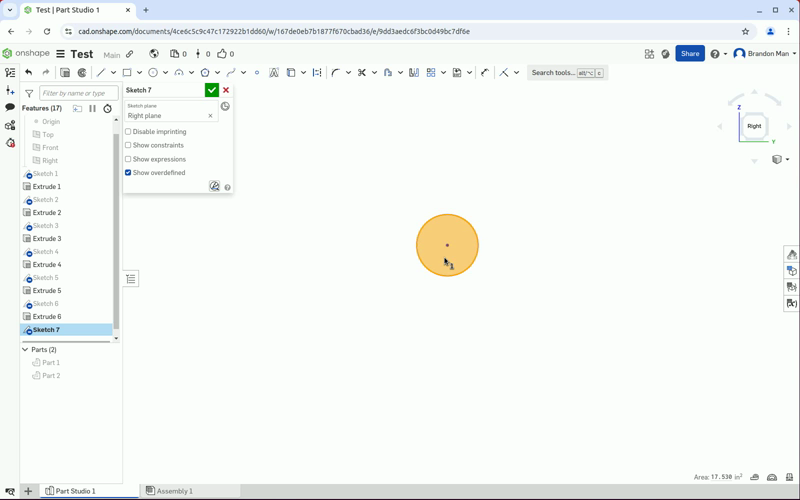
scroll(-6)
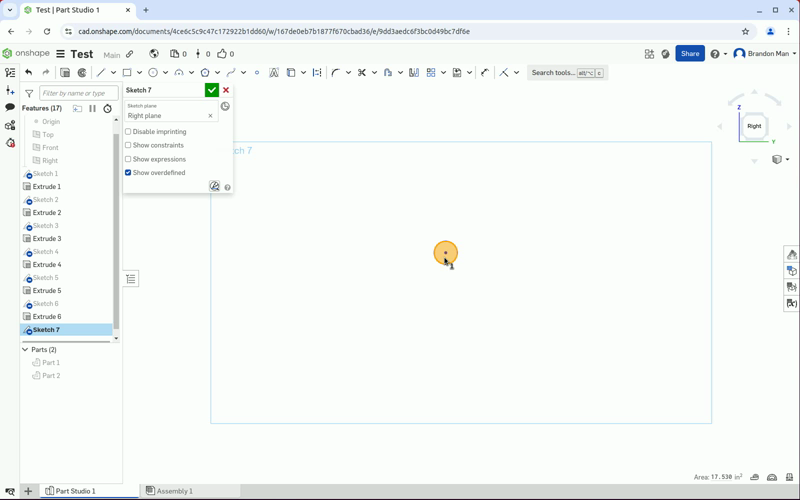
mouse_move(73, 352)
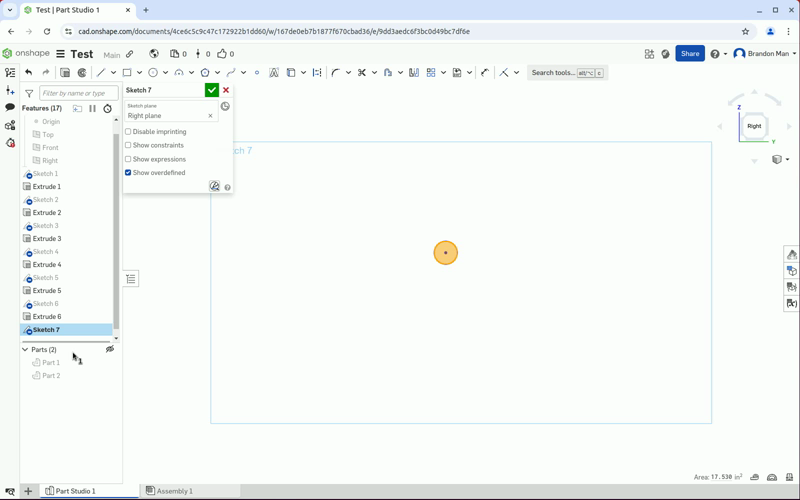
key(shift+y)
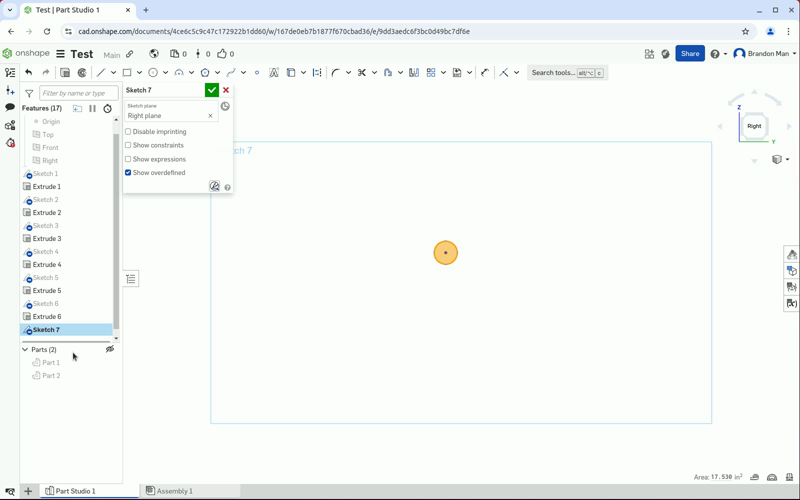
key(shift+e)
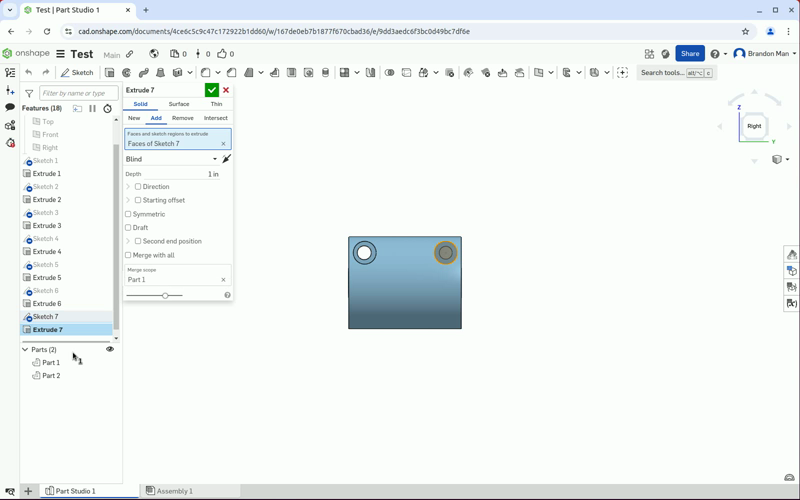
mouse_move(143, 106)
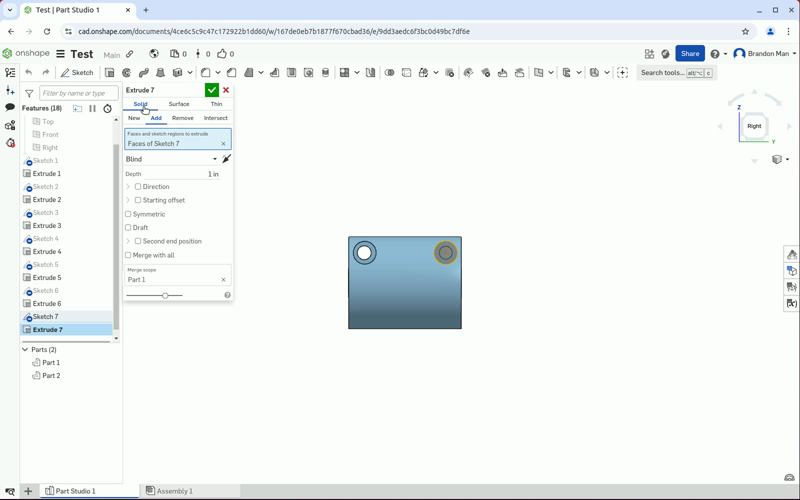
click(143, 106)
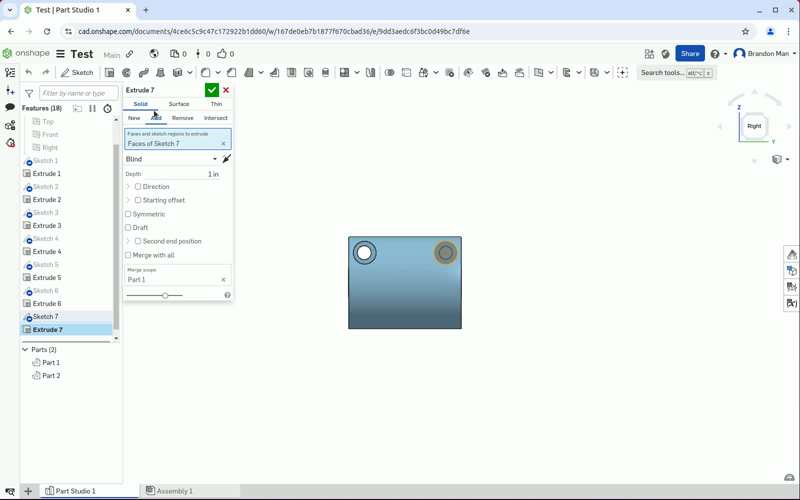
mouse_move(186, 120)
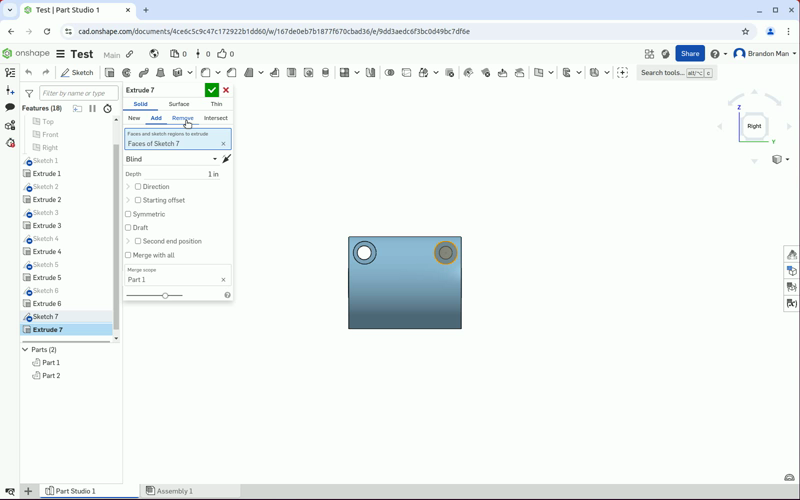
click(186, 120)
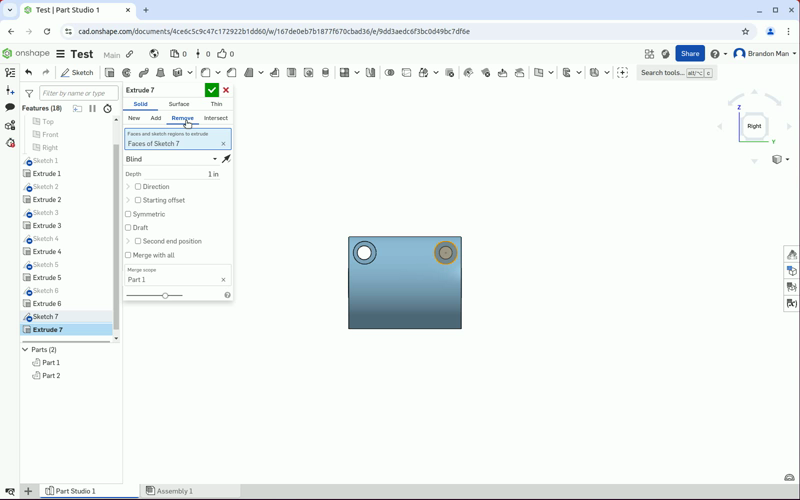
key(tab, 4)
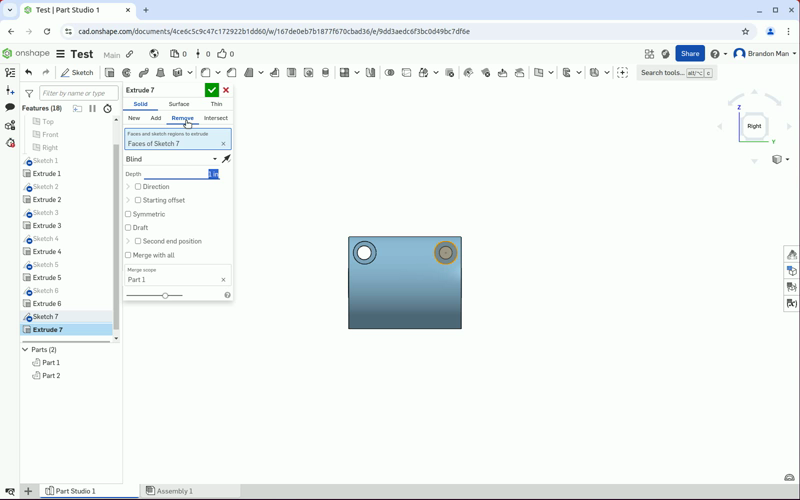
text(-23.108)
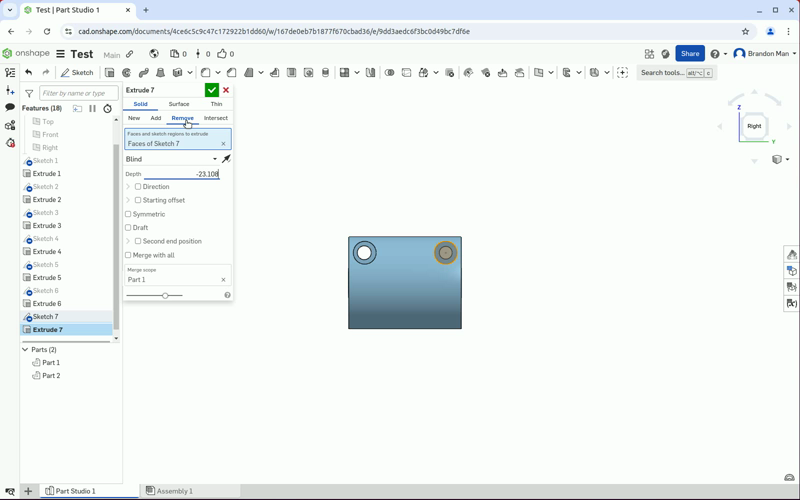
key(tab, 6)
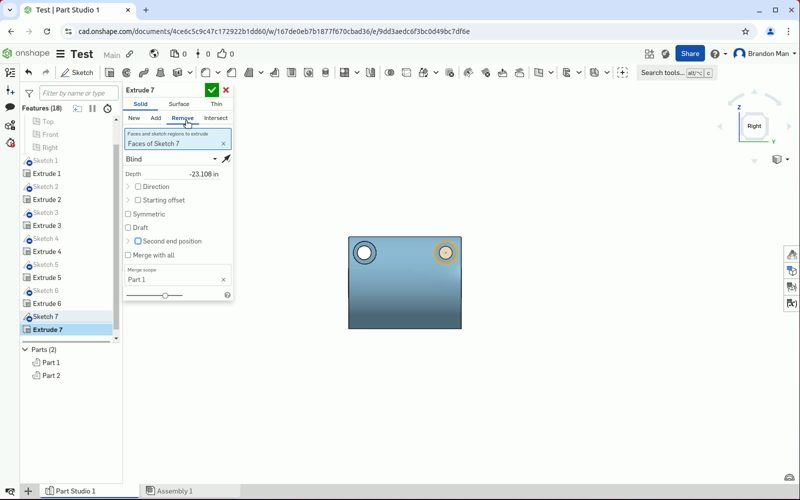
key(space)
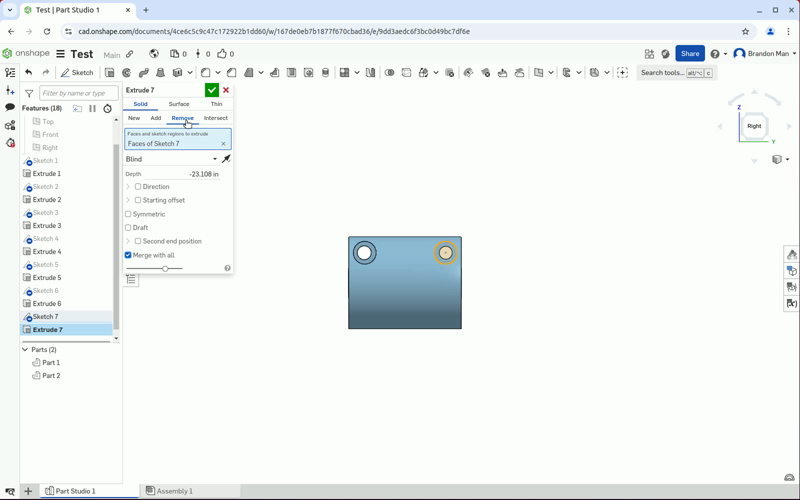
key(enter)
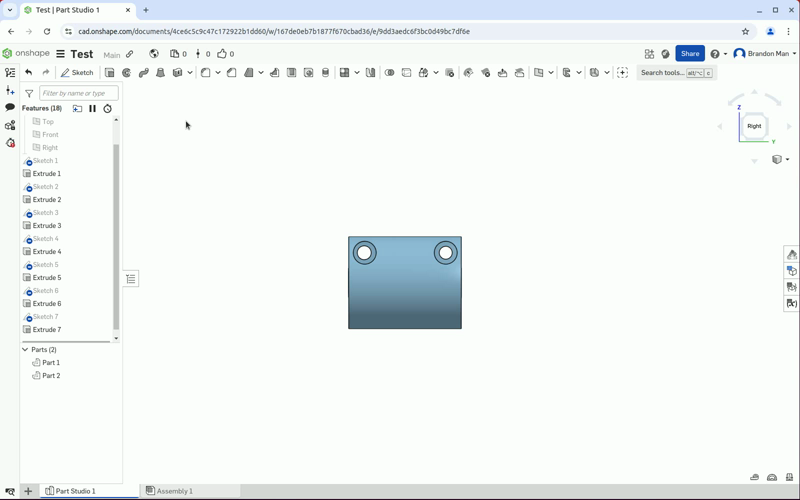
key(shift+h)
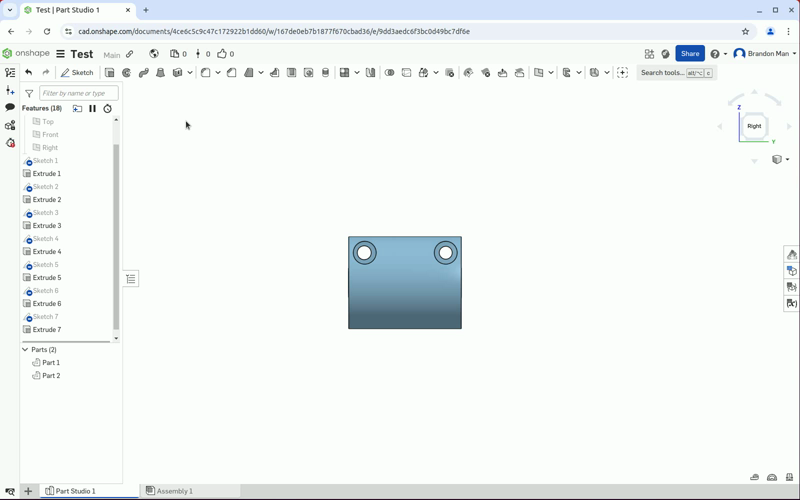
key(shift+h)
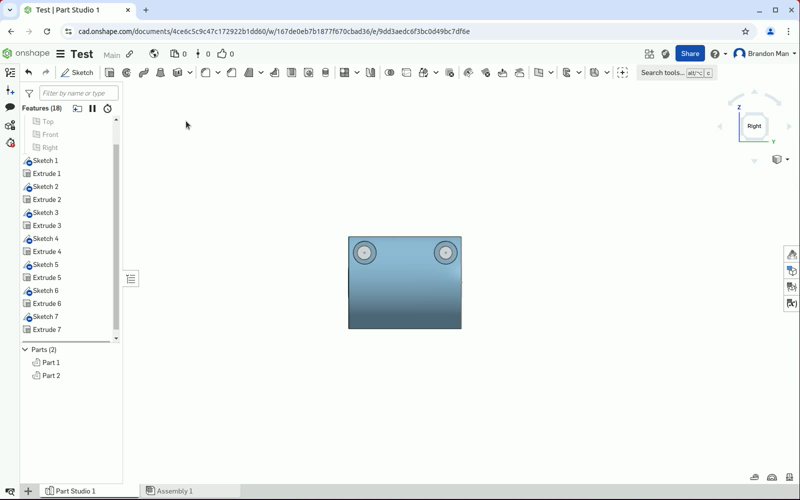
key(shift+7)
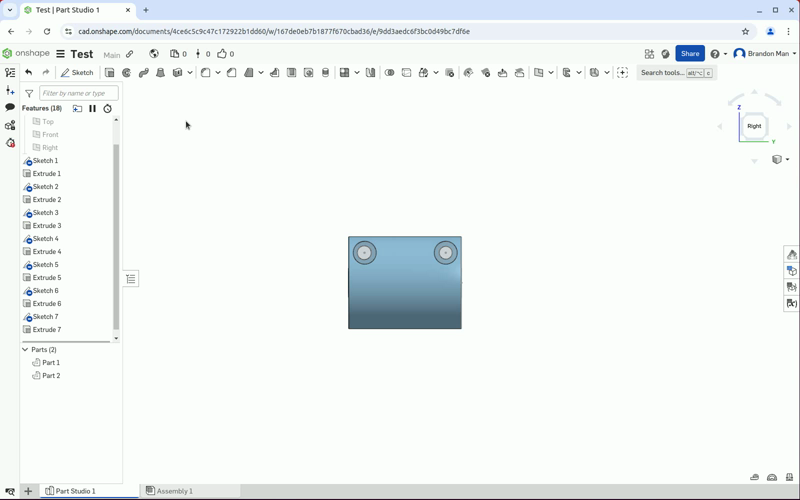
key(right, 2)
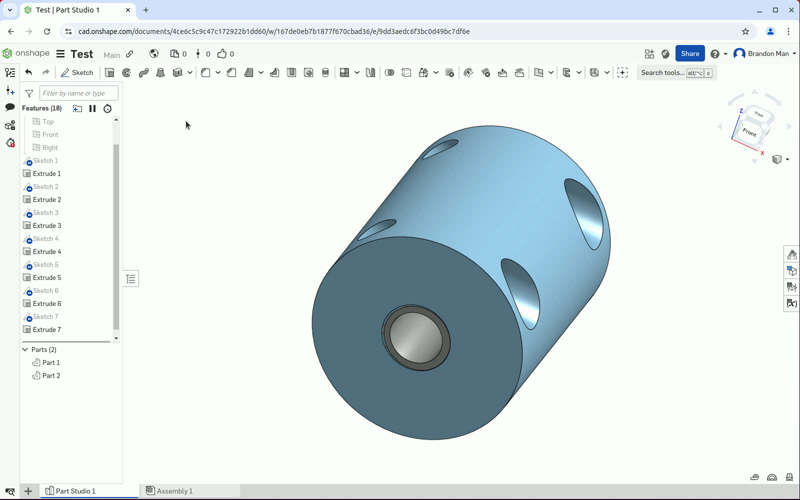
key(down, 2)
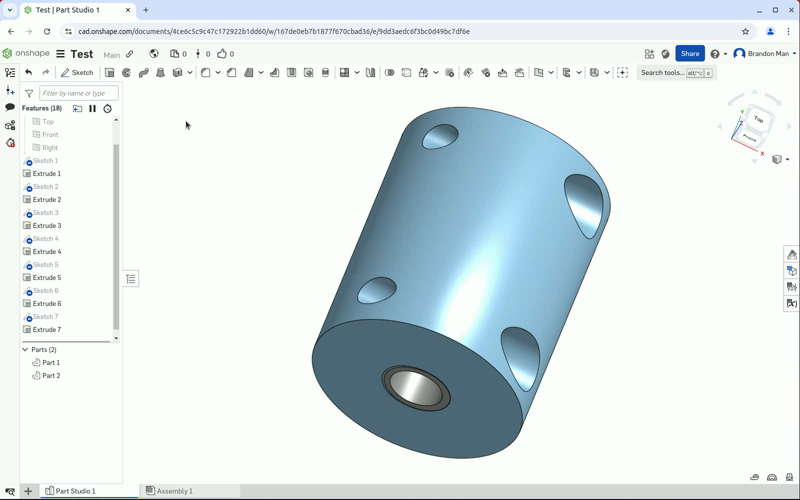
key(up, 2)
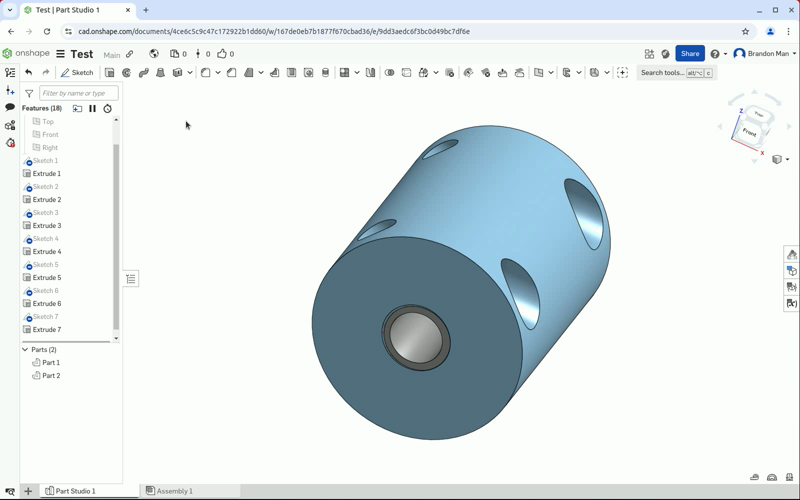
key(left, 2)
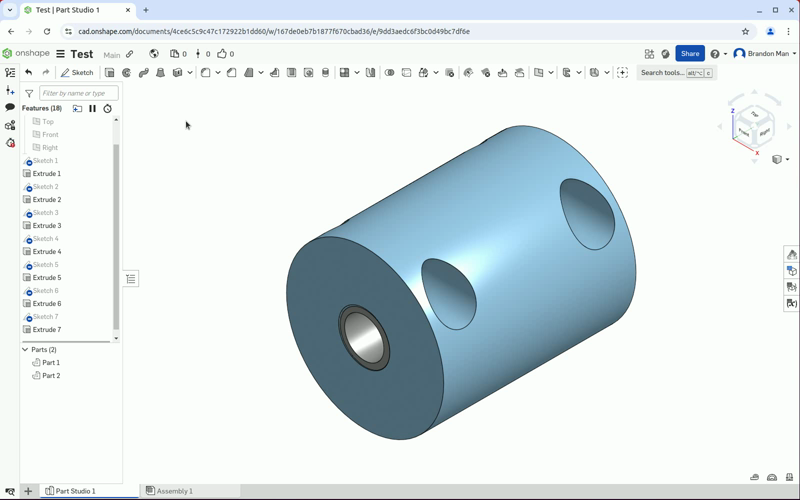
mouse_move(69, 163)
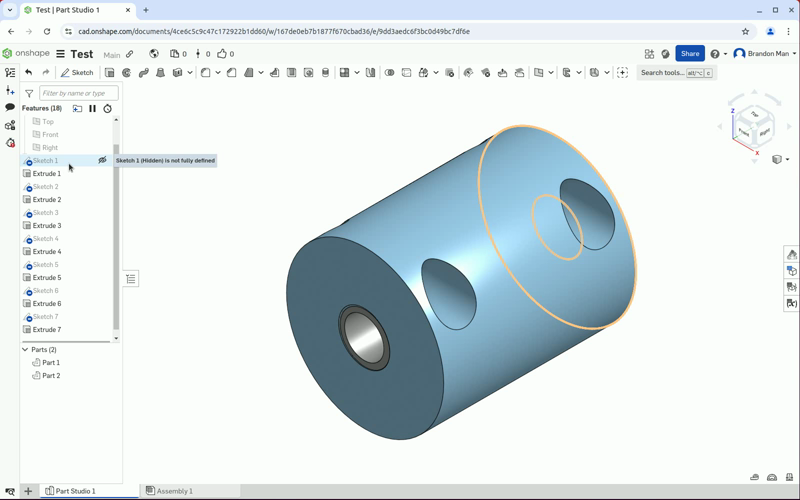
click(69, 163)